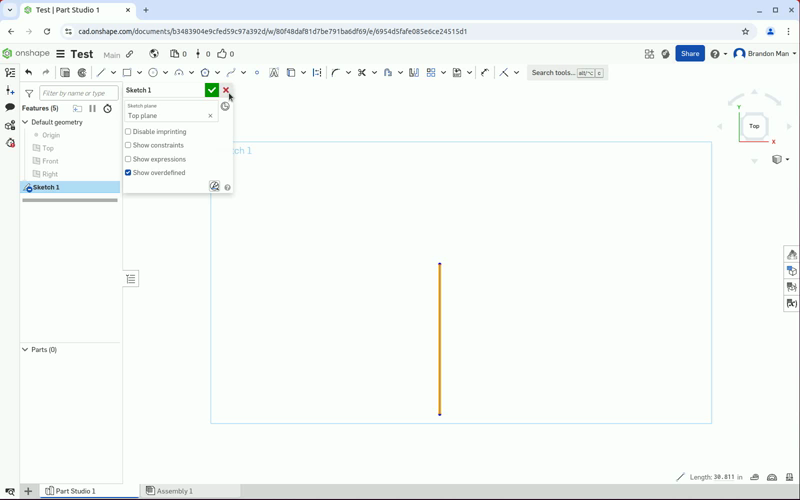
key(shift+h)
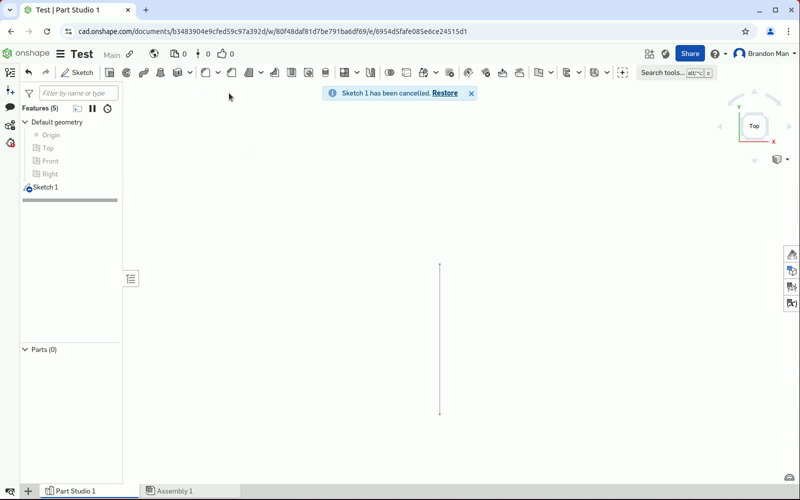
key(shift+s)
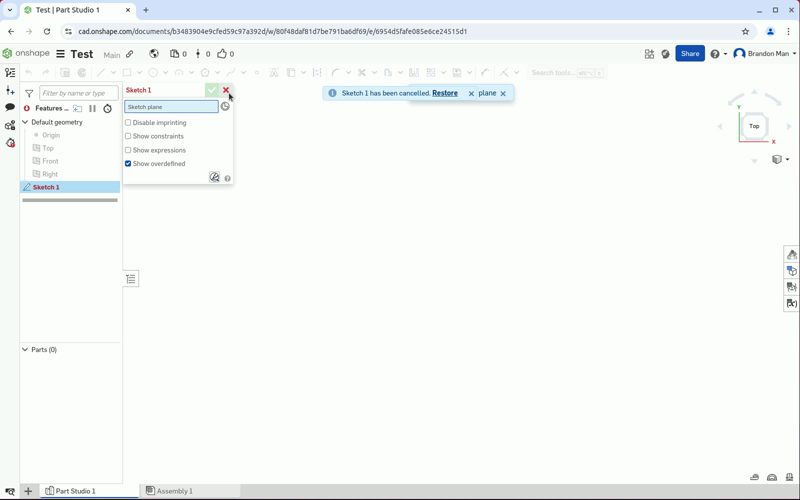
mouse_move(73, 150)
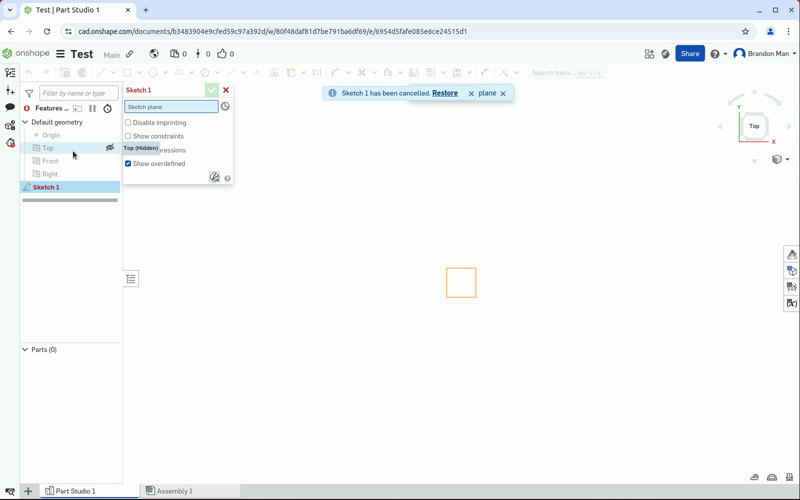
click(73, 150)
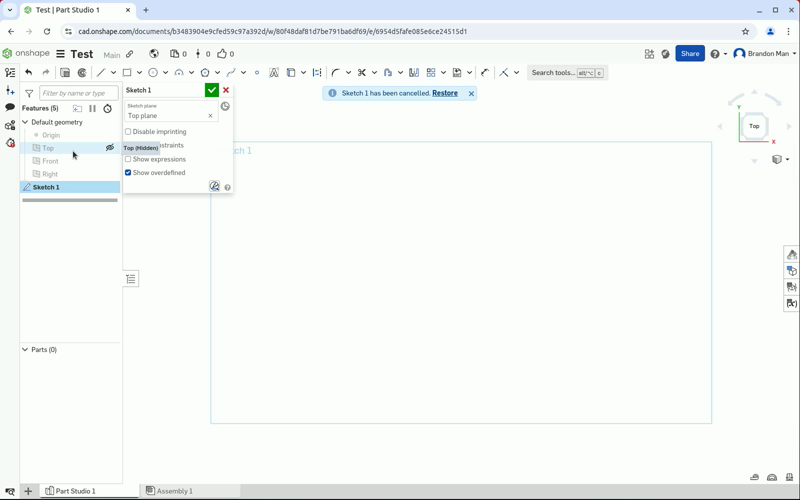
mouse_move(73, 352)
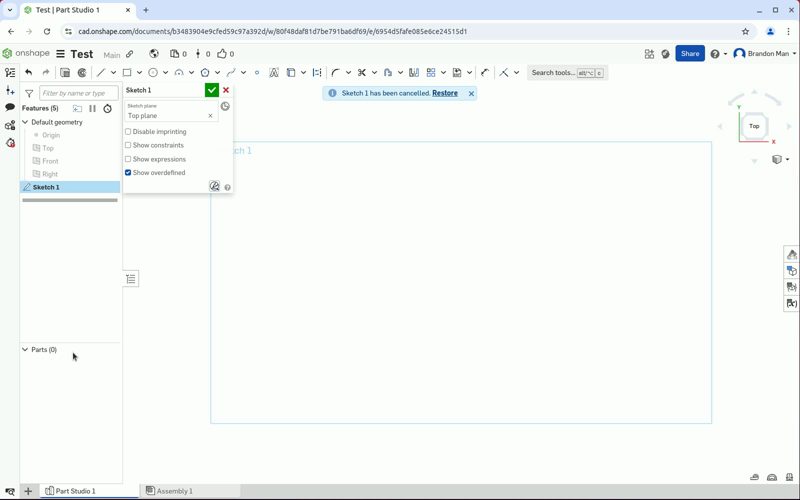
key(y)
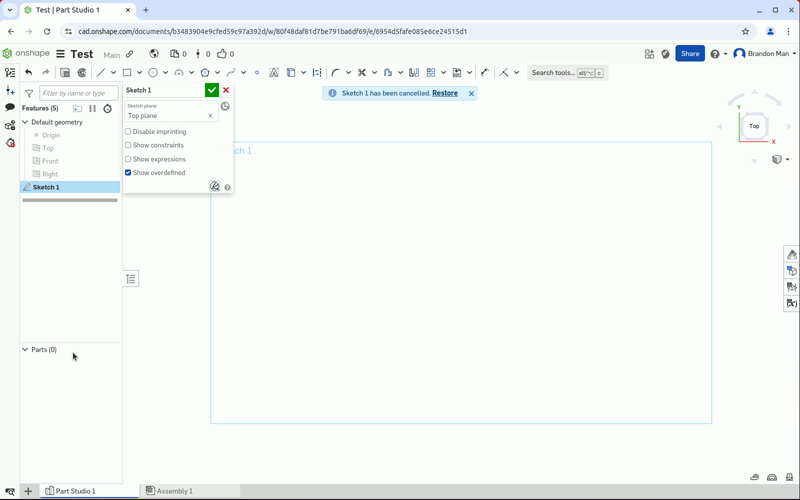
key(a)
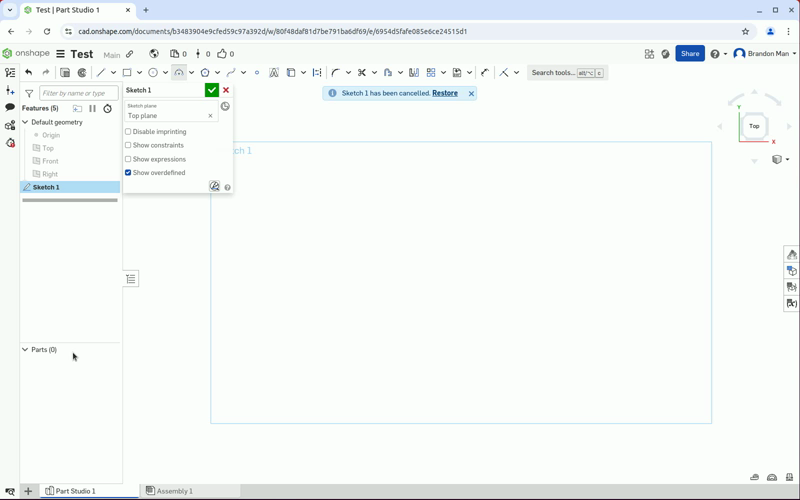
key_down(shift)
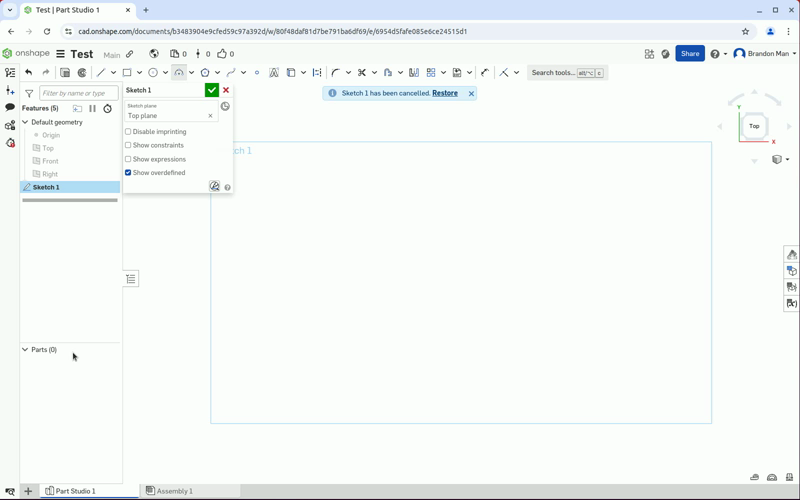
mouse_move(396, 301)
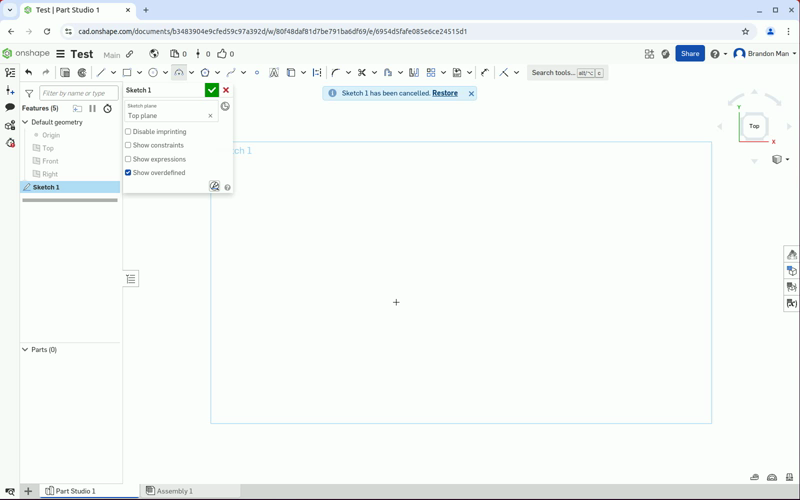
click(396, 301)
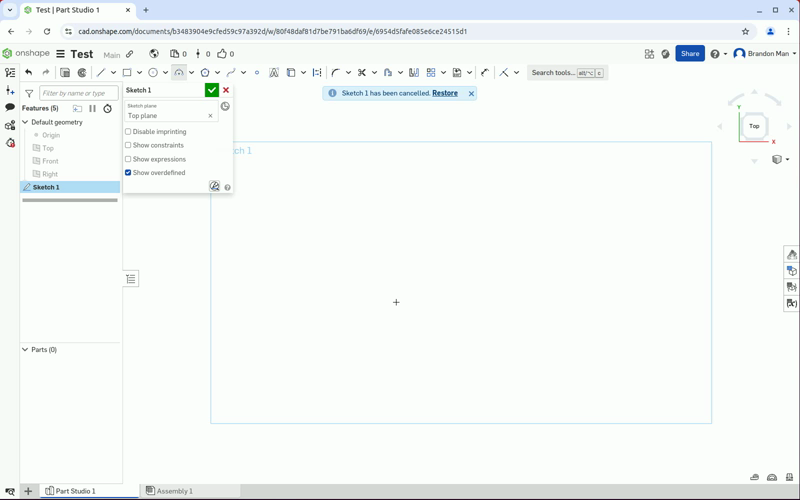
key_up(shift)
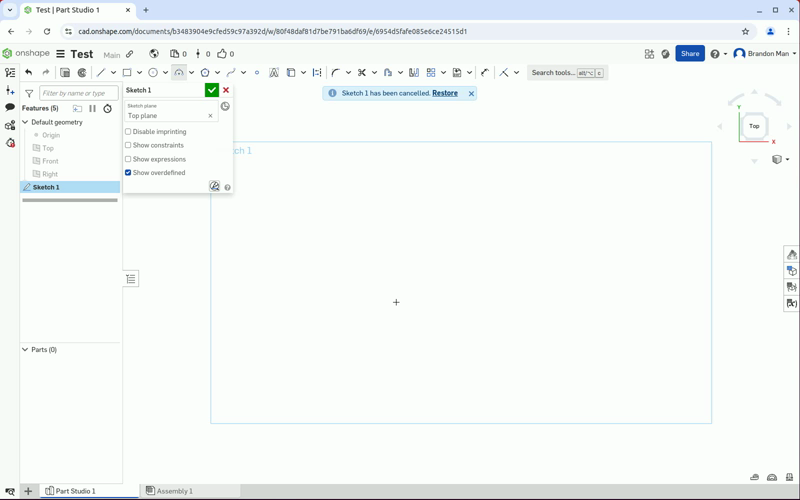
key_down(shift)
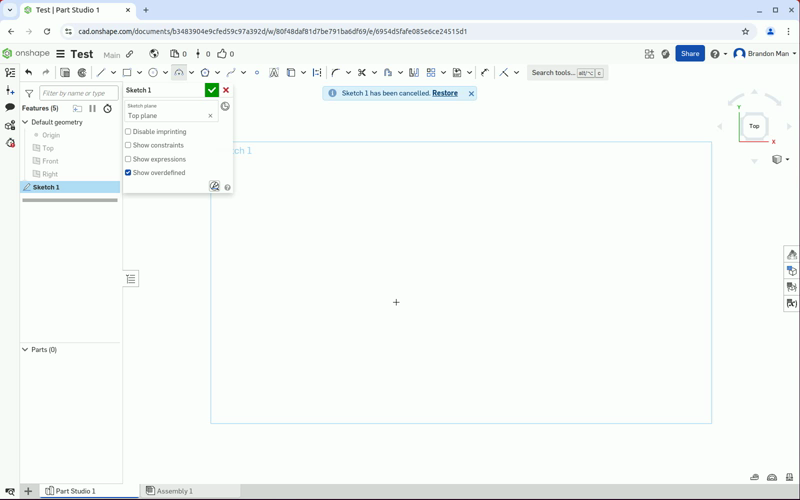
mouse_move(396, 263)
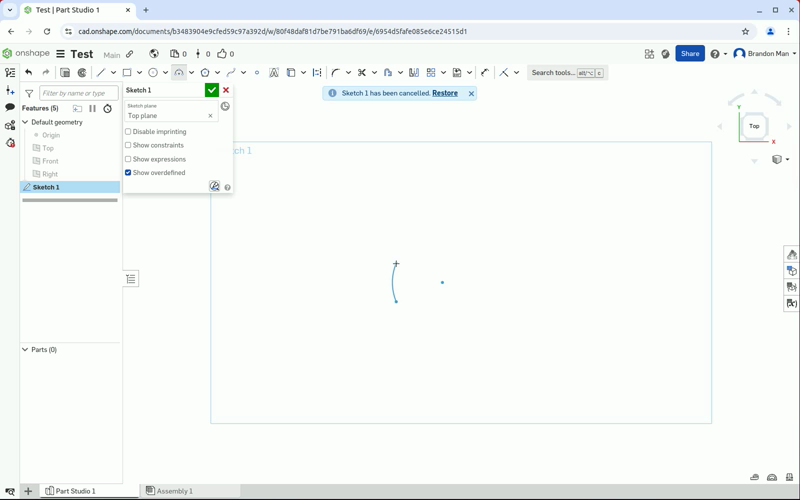
click(396, 263)
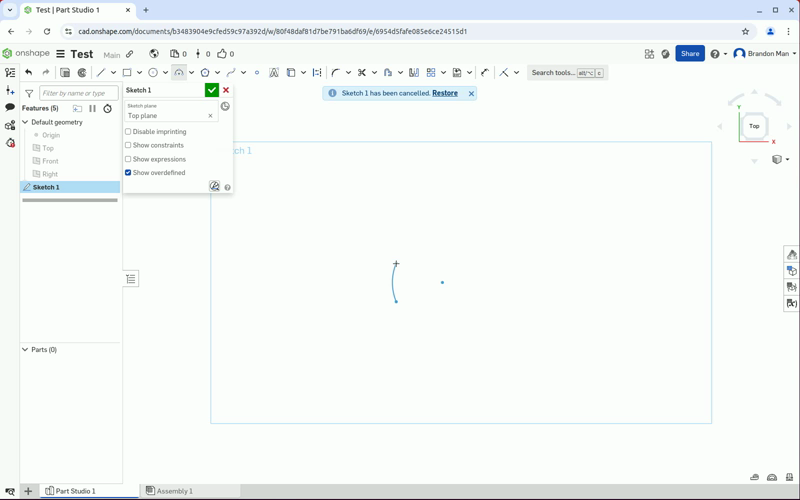
mouse_move(393, 282)
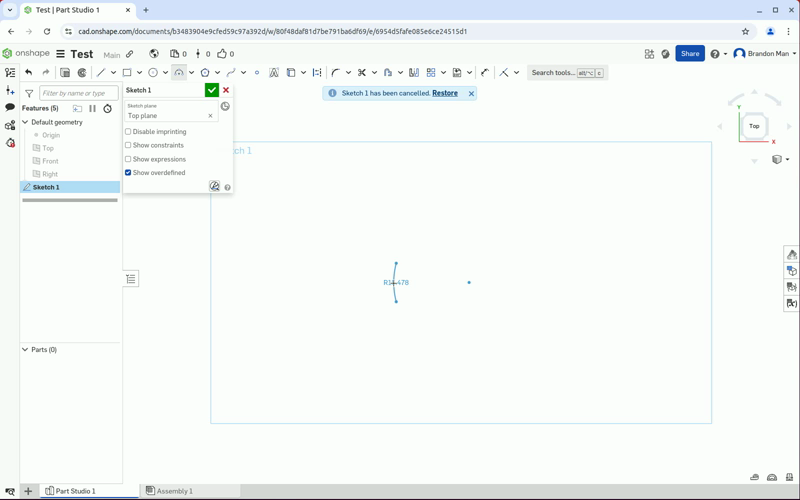
click(393, 282)
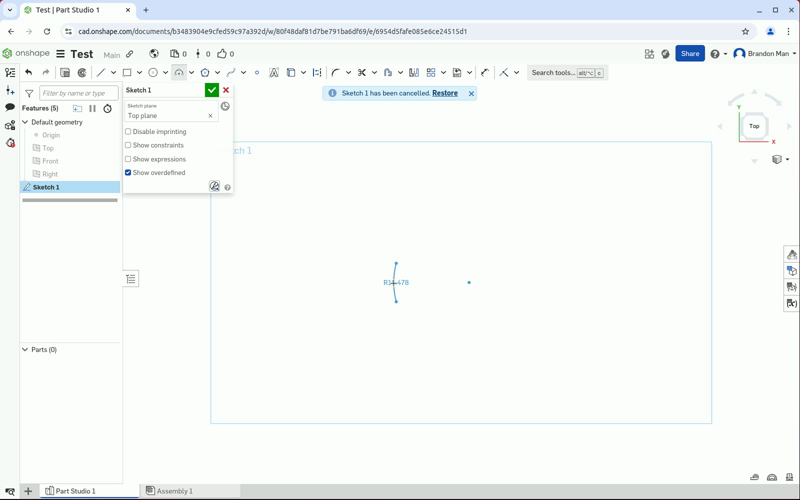
key_up(shift)
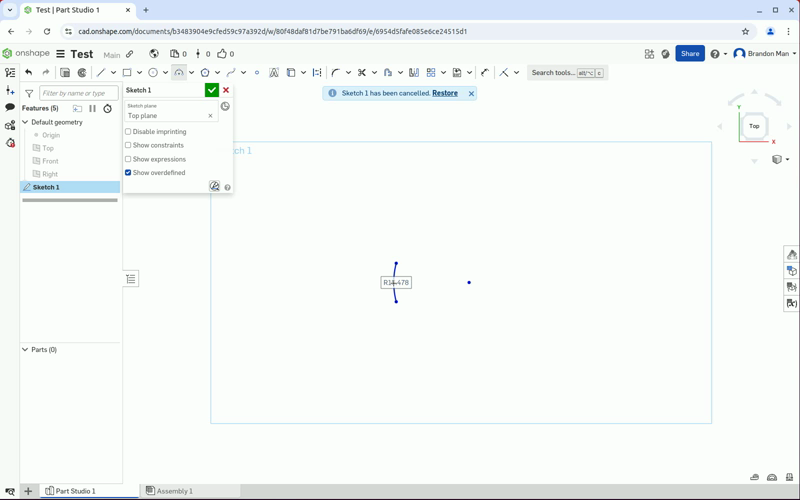
mouse_move(396, 263)
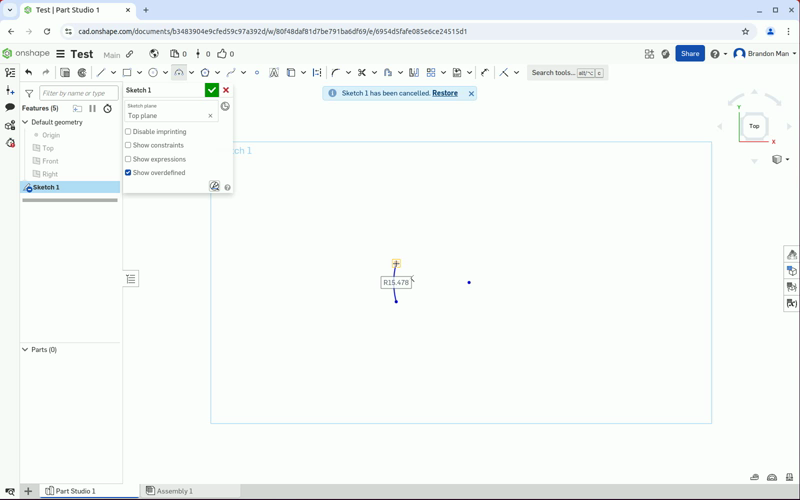
click(396, 263)
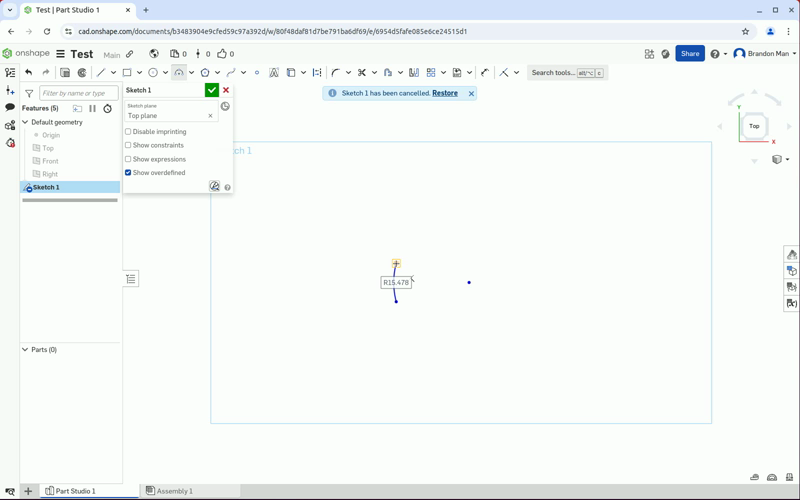
mouse_move(396, 301)
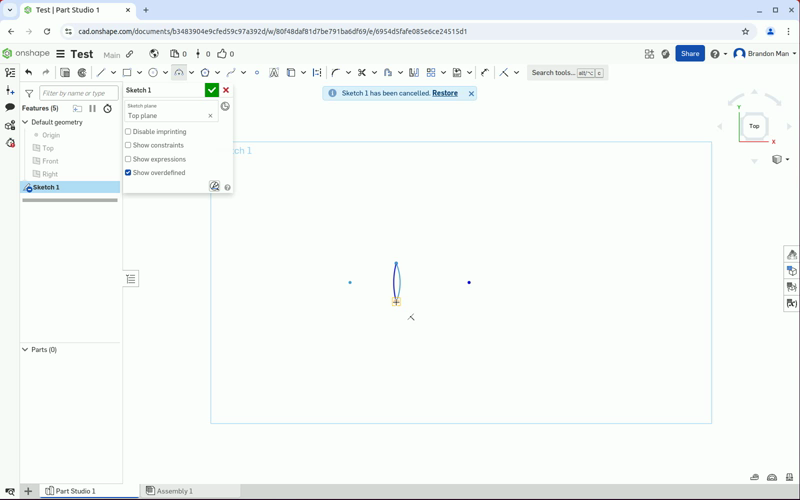
click(396, 301)
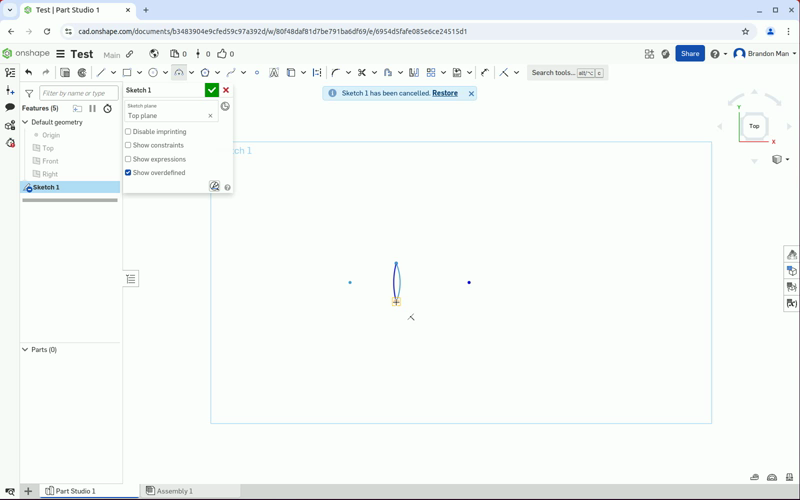
key_down(shift)
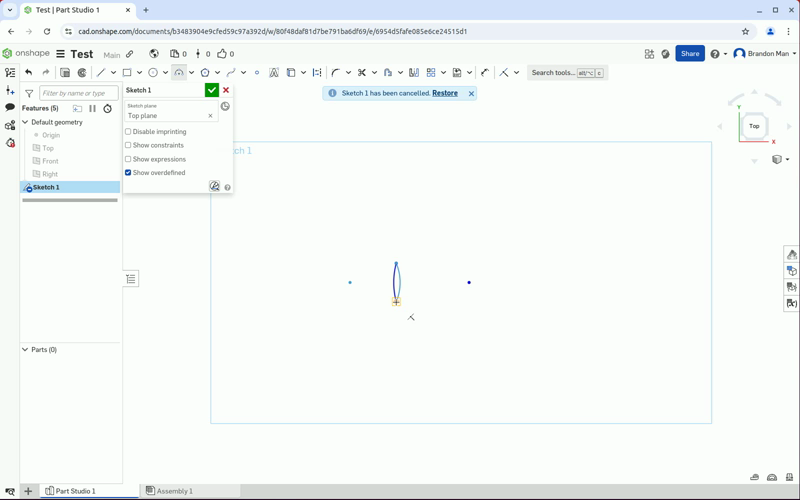
mouse_move(374, 282)
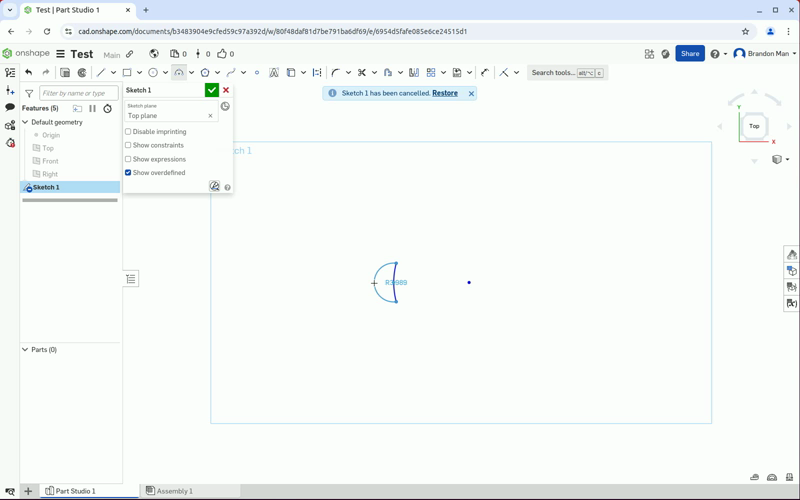
click(374, 282)
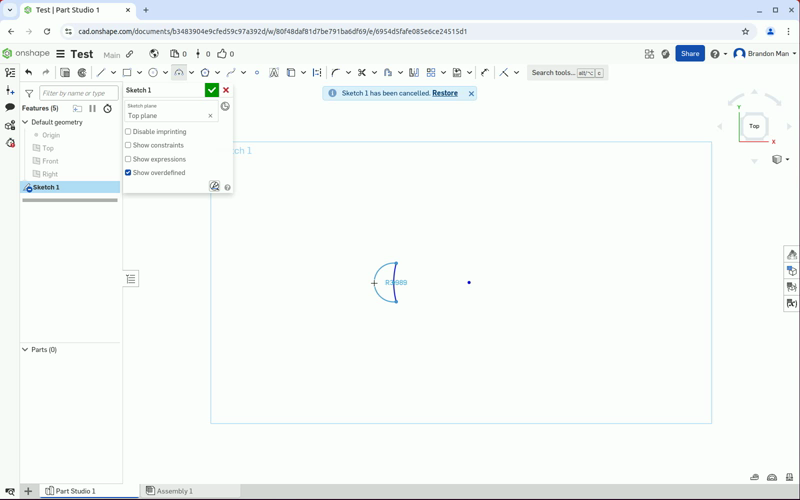
key_up(shift)
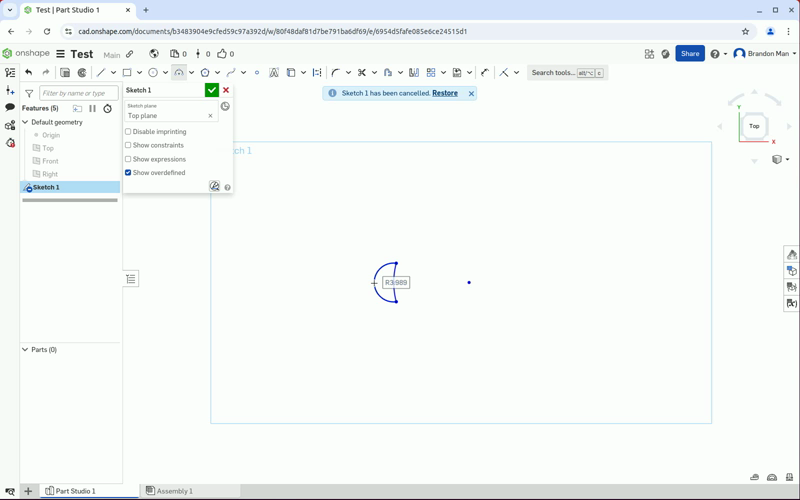
key(esc)
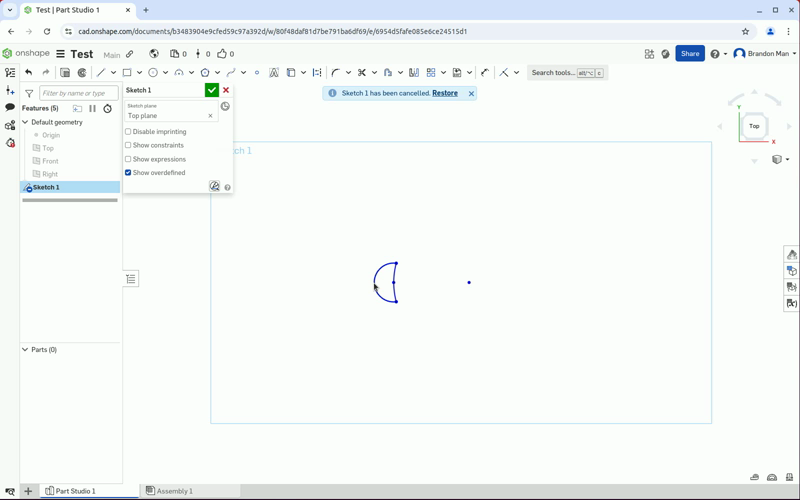
mouse_move(390, 290)
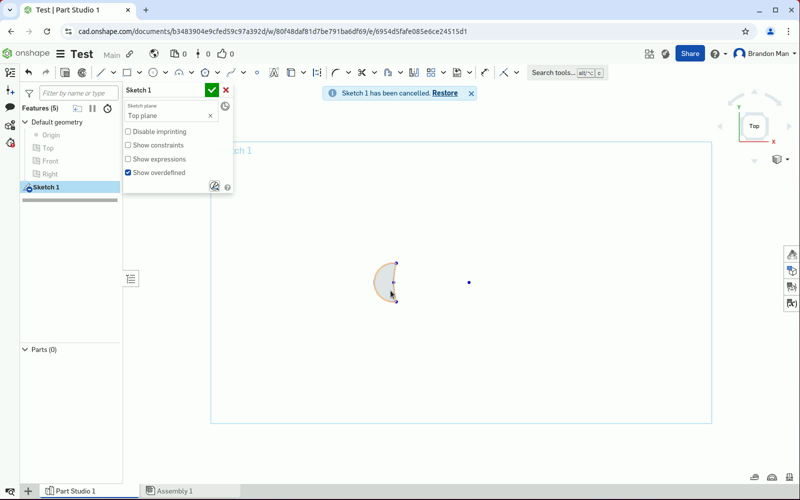
scroll(6)
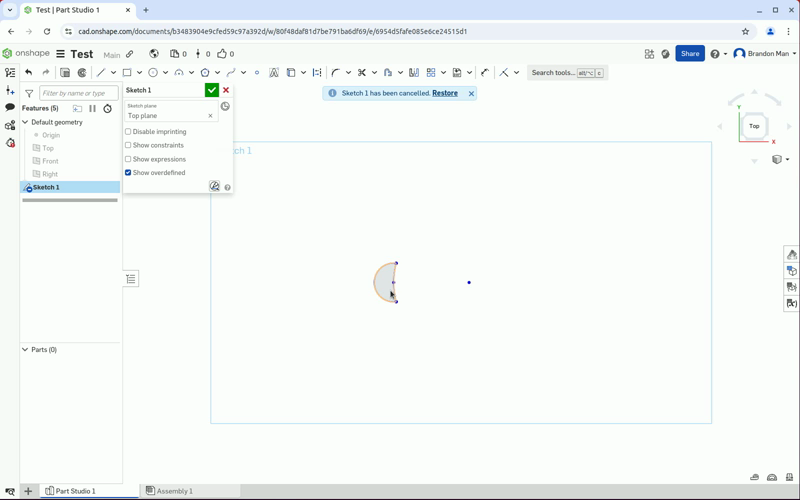
scroll(6)
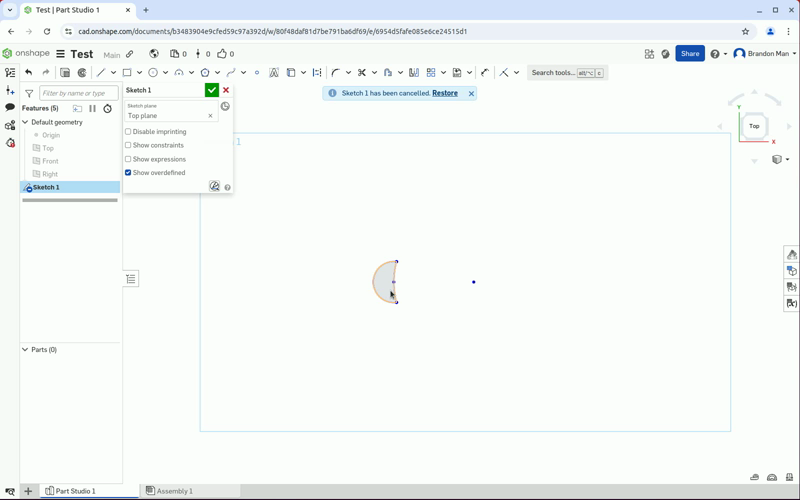
scroll(6)
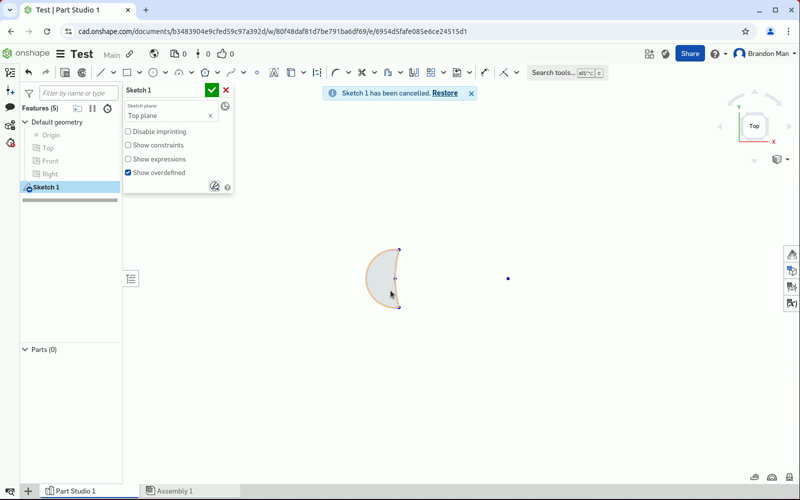
scroll(6)
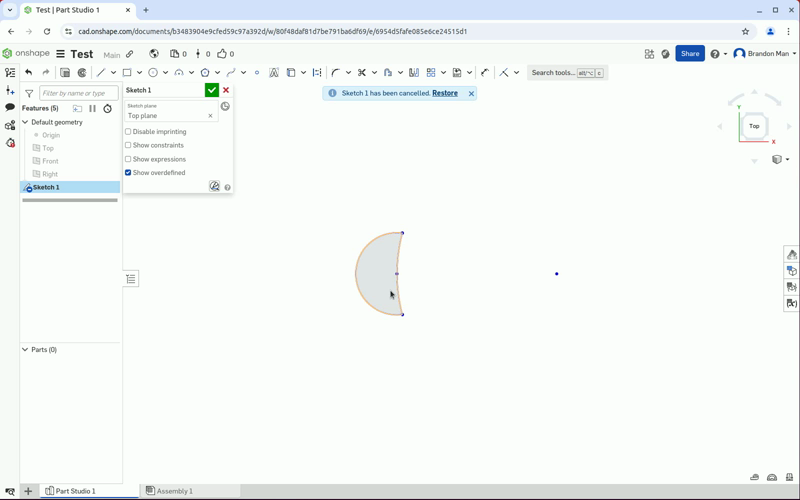
scroll(6)
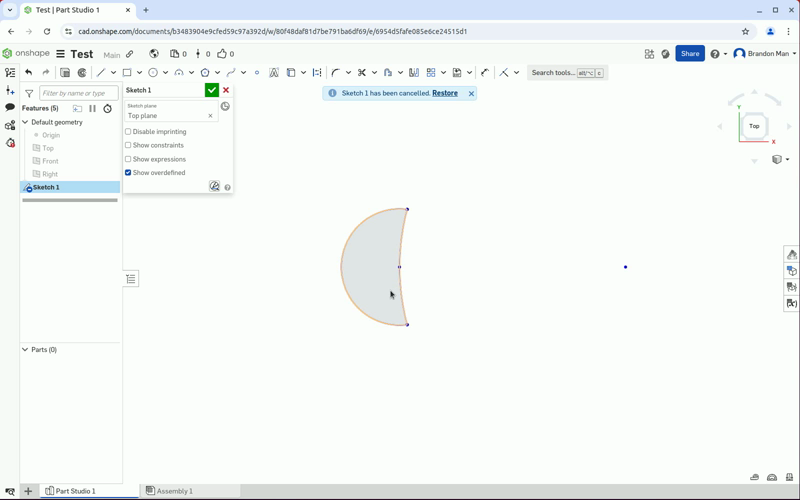
scroll(6)
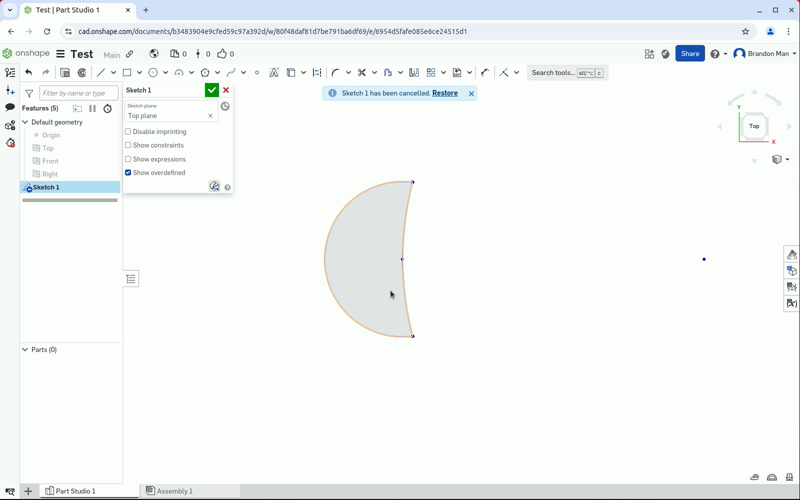
scroll(6)
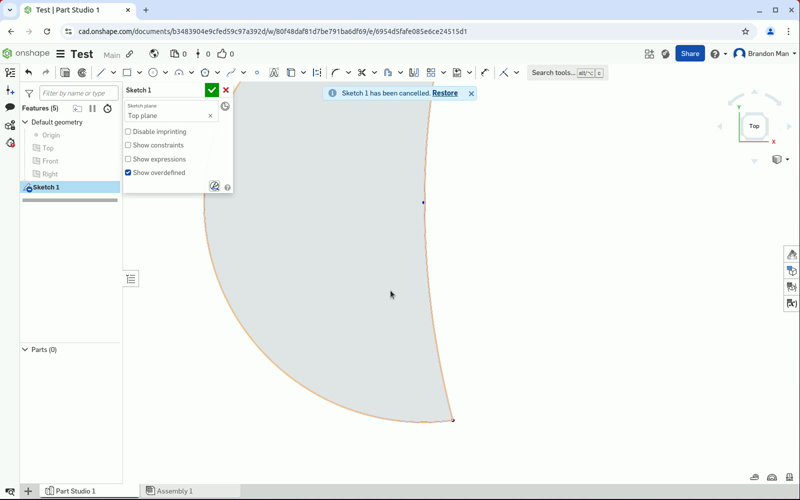
click(390, 290)
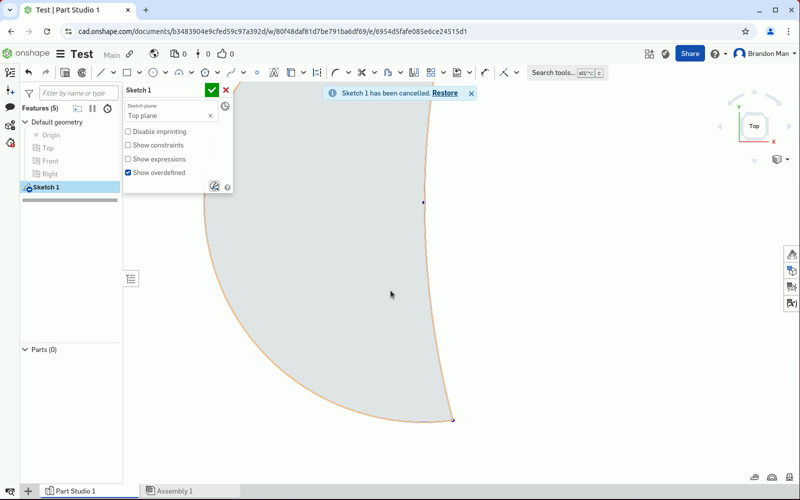
scroll(-6)
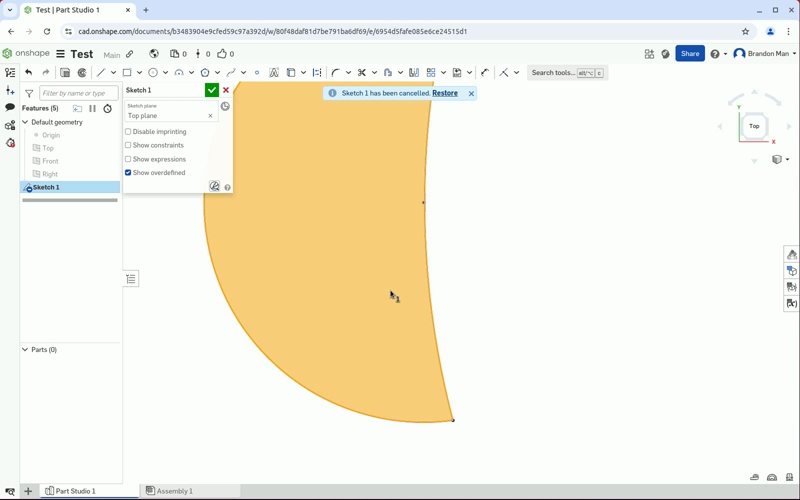
scroll(-6)
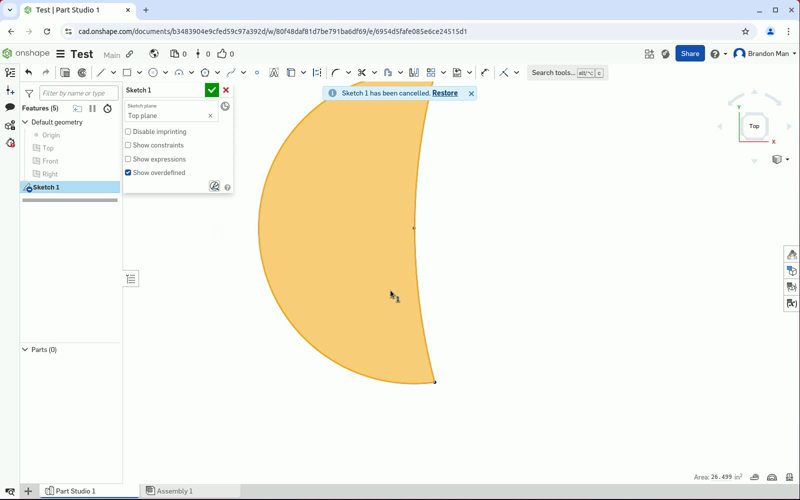
scroll(-6)
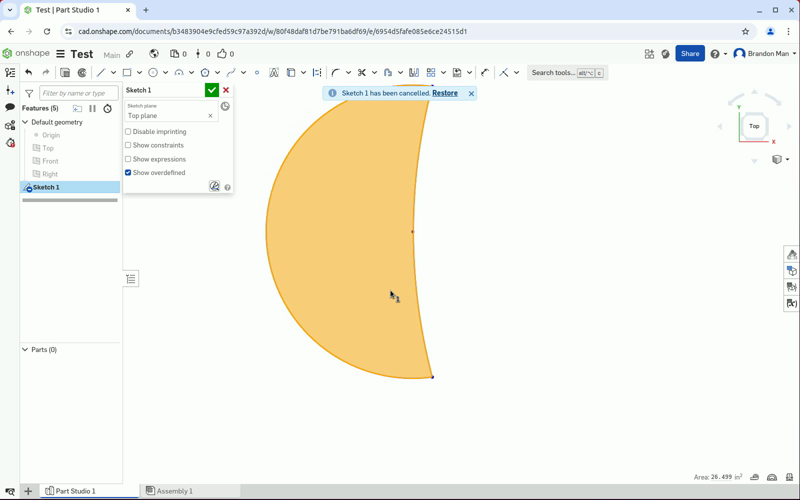
scroll(-6)
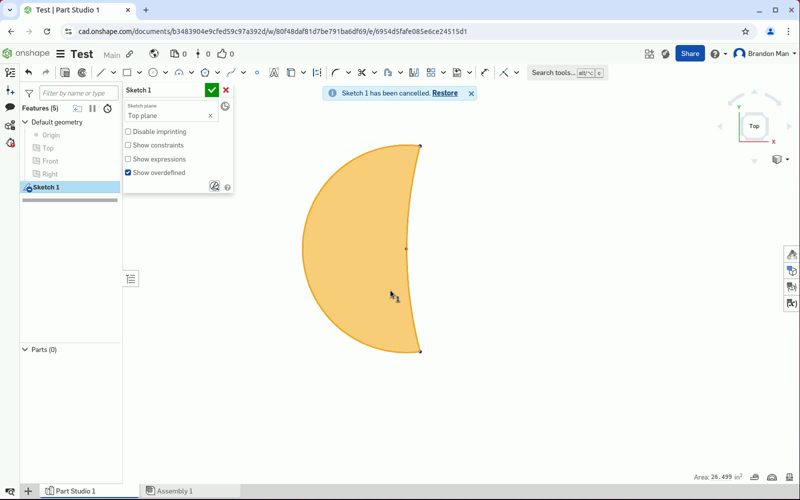
scroll(-6)
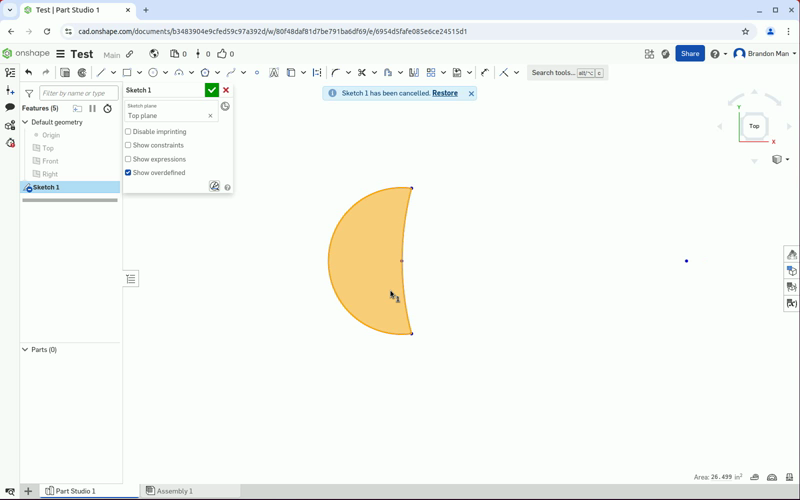
scroll(-6)
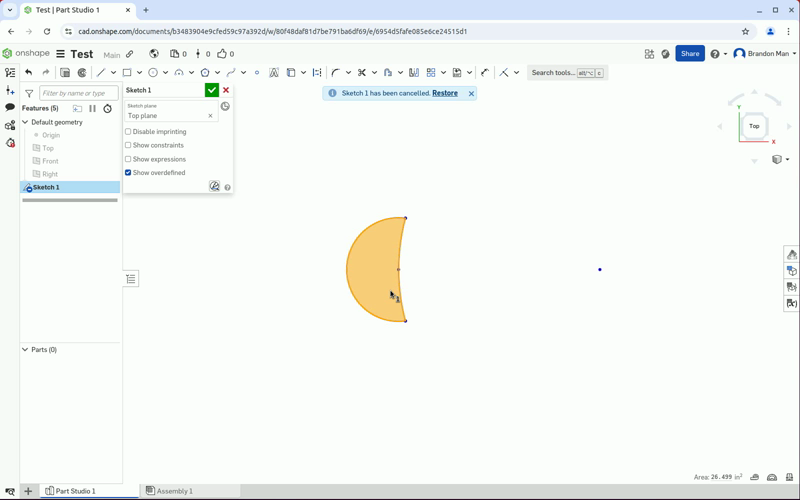
scroll(-6)
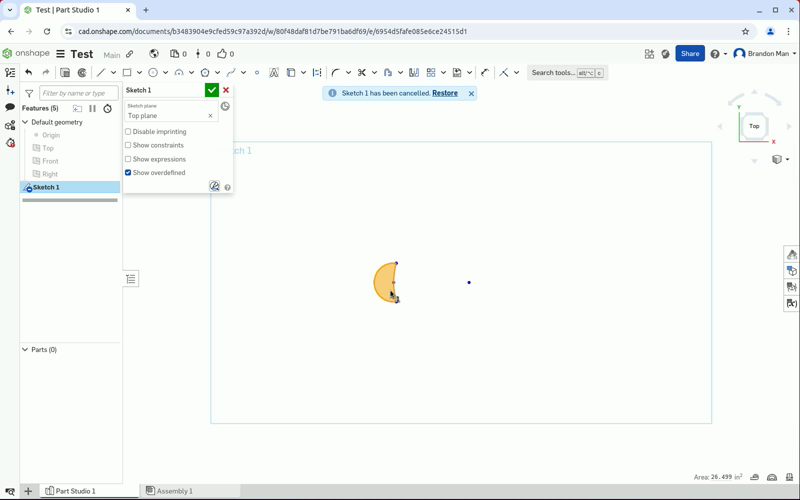
mouse_move(73, 352)
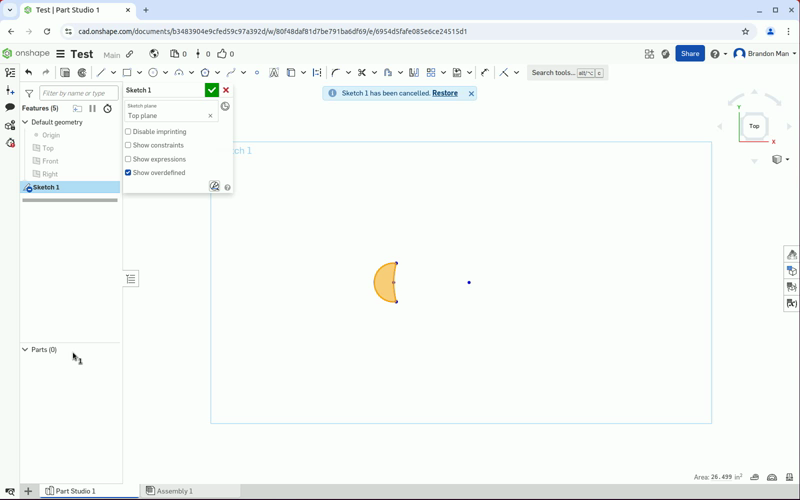
key(shift+y)
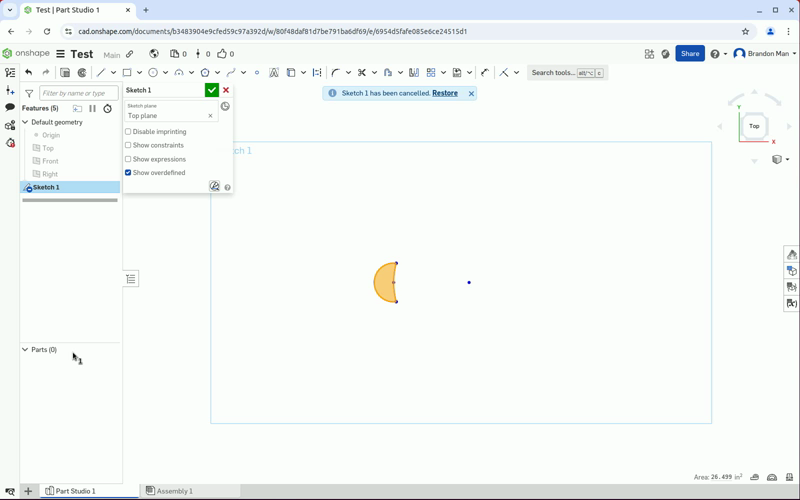
key(shift+e)
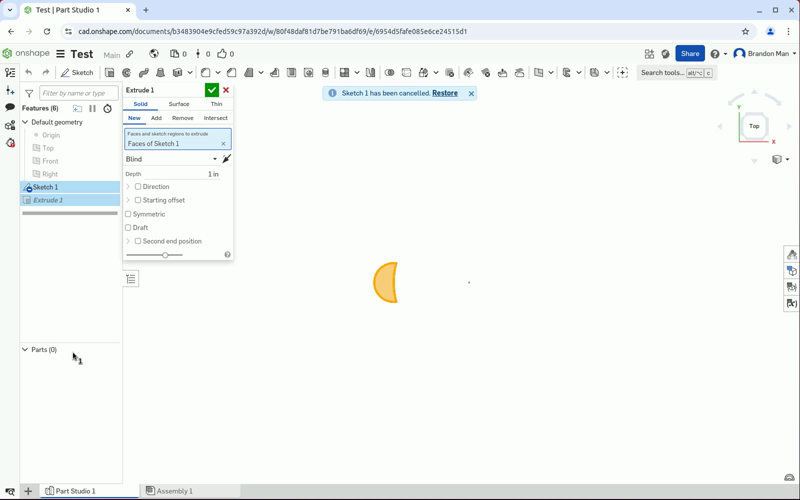
mouse_move(143, 106)
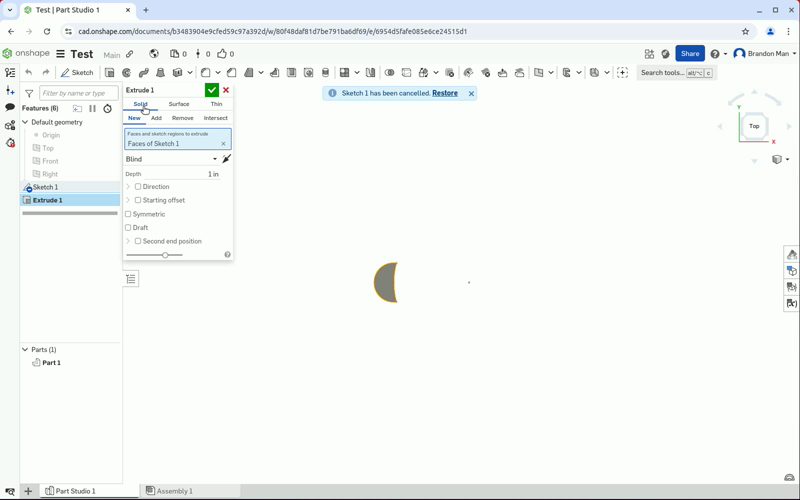
click(143, 106)
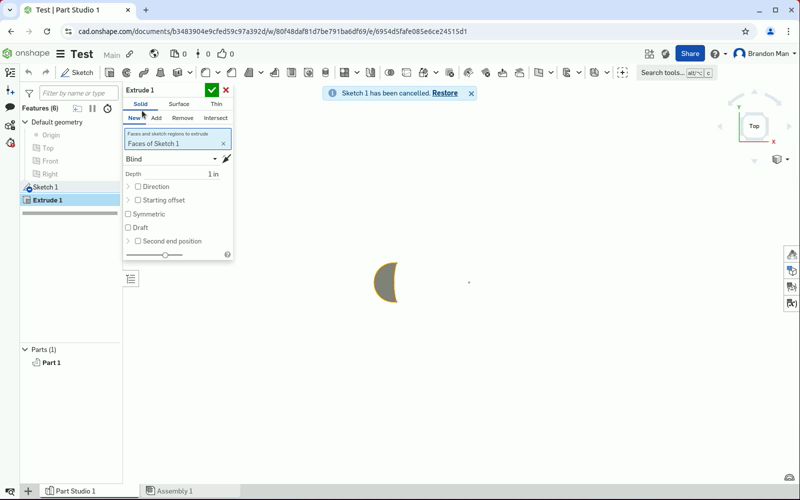
mouse_move(137, 120)
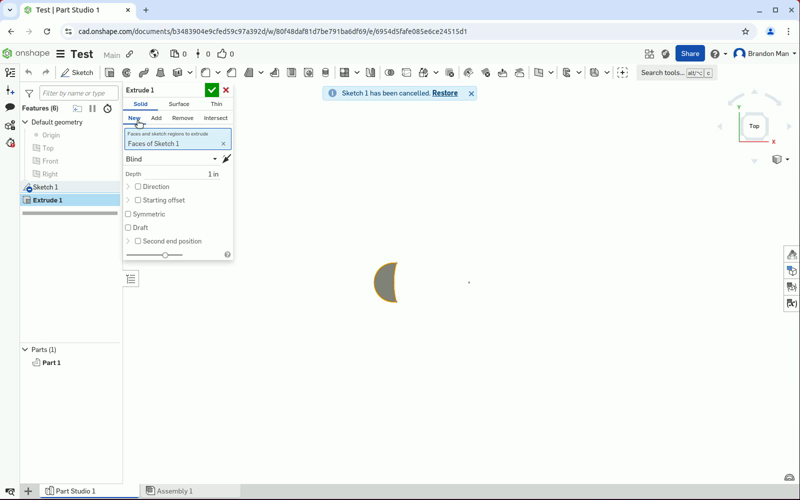
click(137, 120)
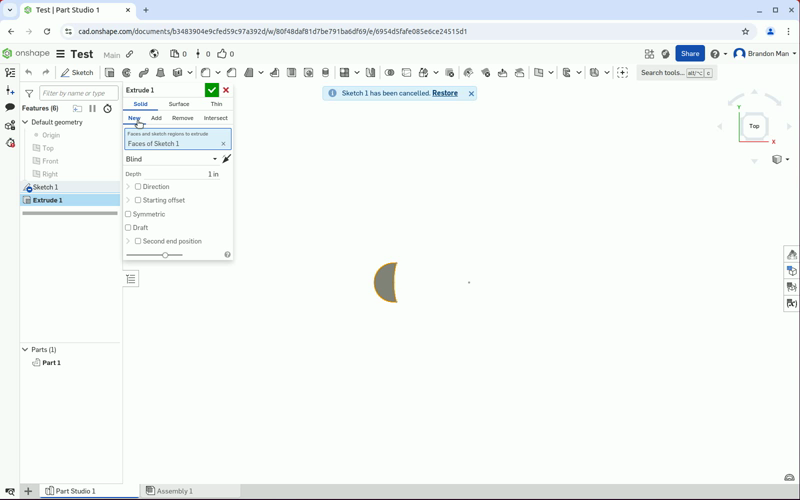
key(tab, 4)
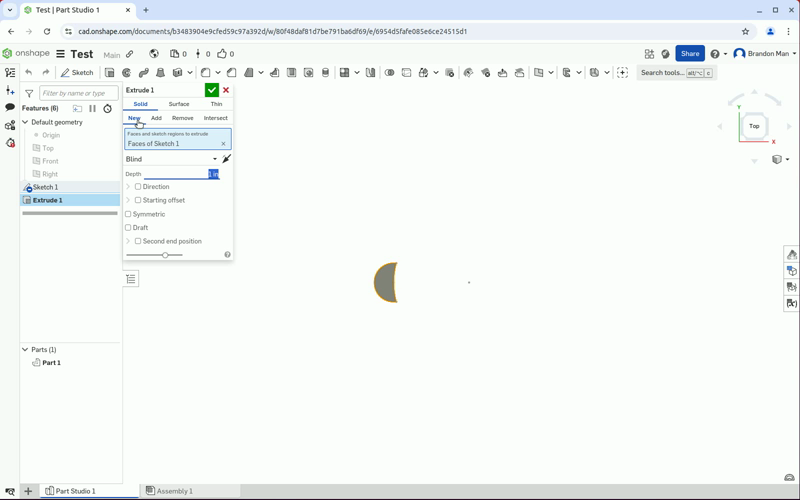
text(15.405)
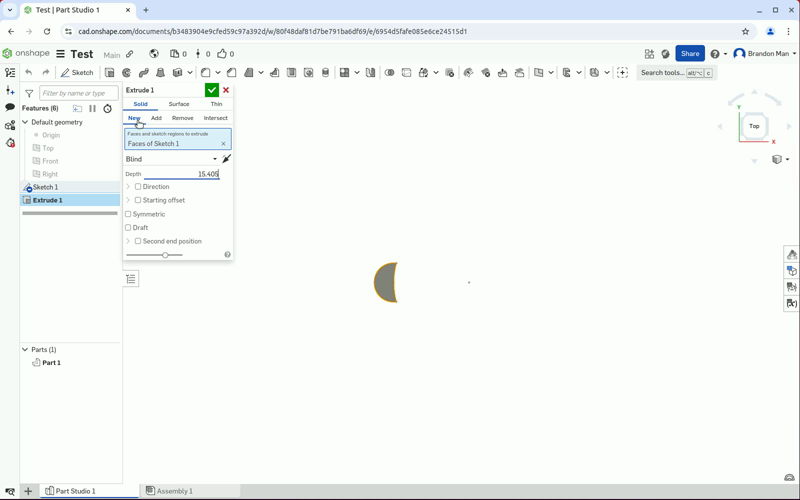
key(enter)
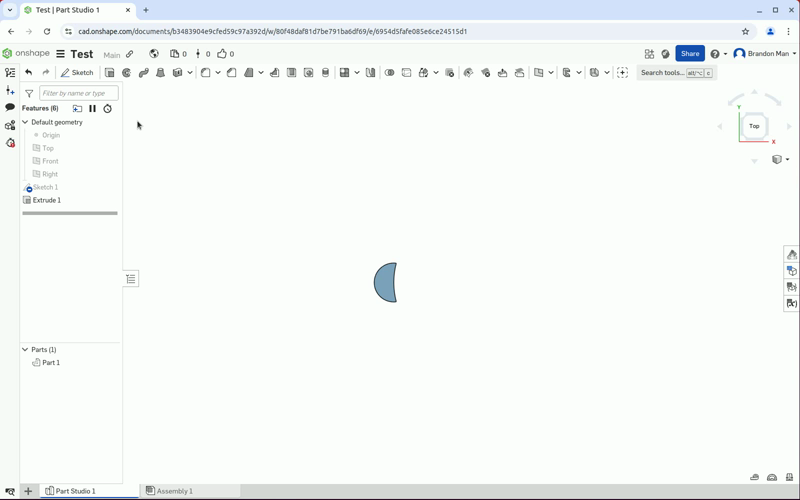
key(shift+h)
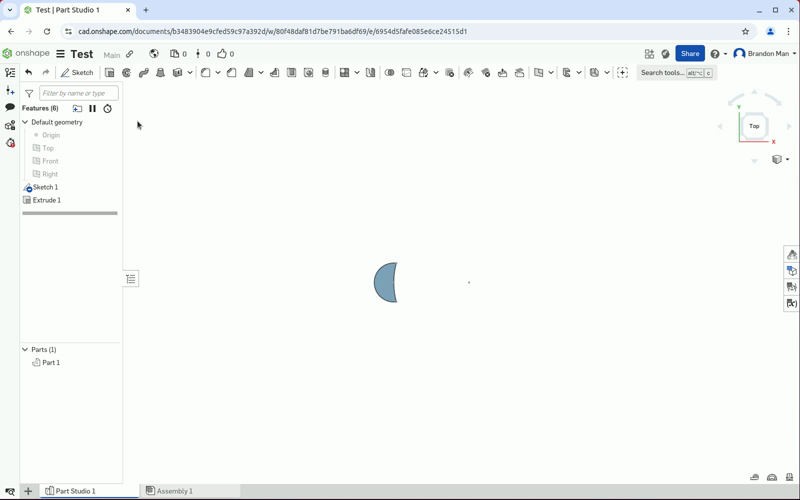
key(shift+h)
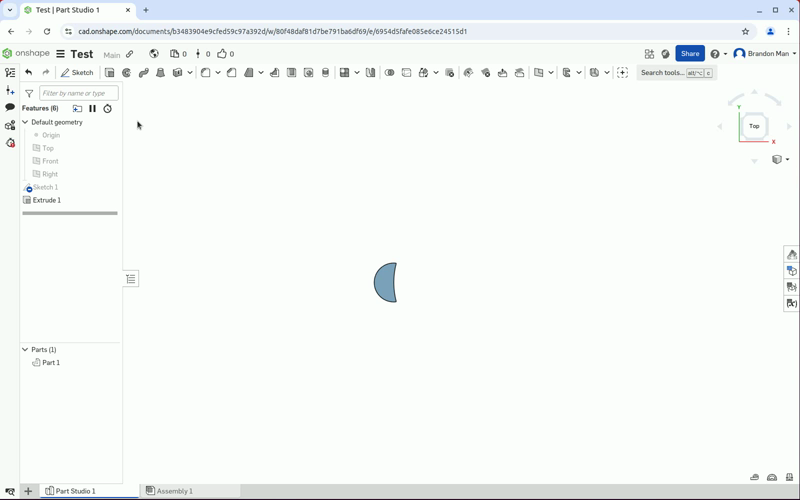
mouse_move(73, 189)
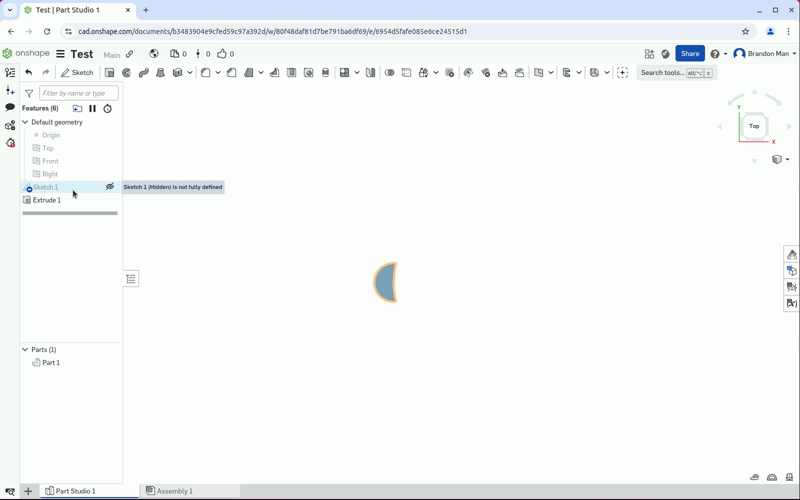
click(73, 189)
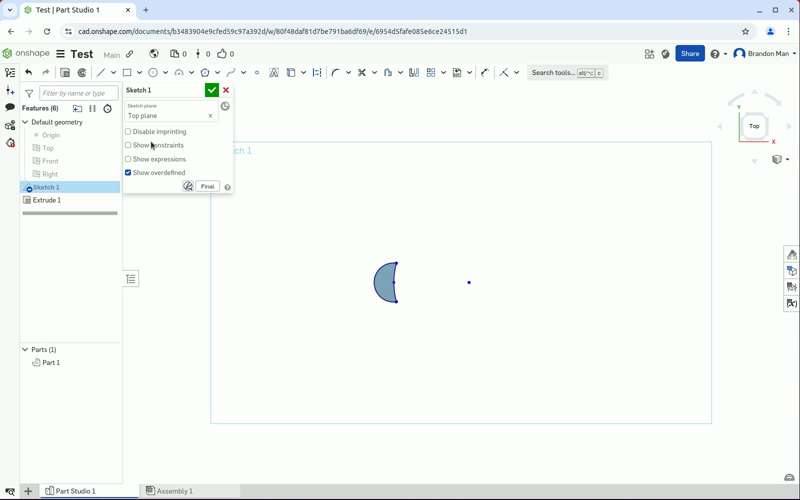
mouse_move(229, 92)
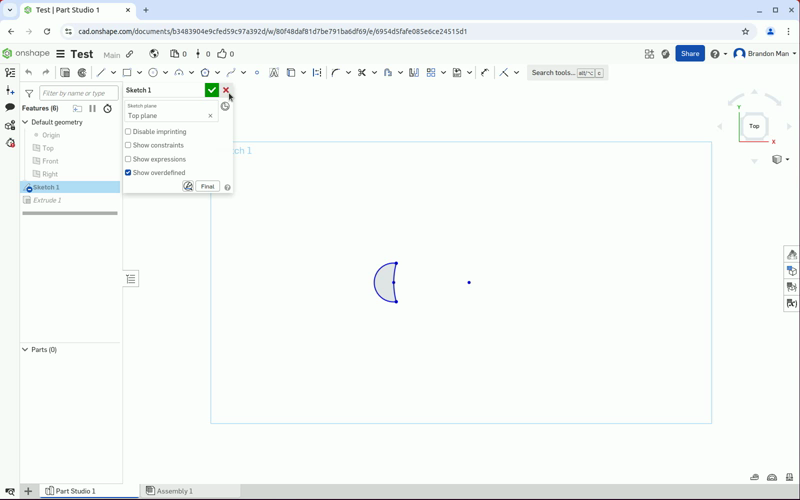
click(229, 92)
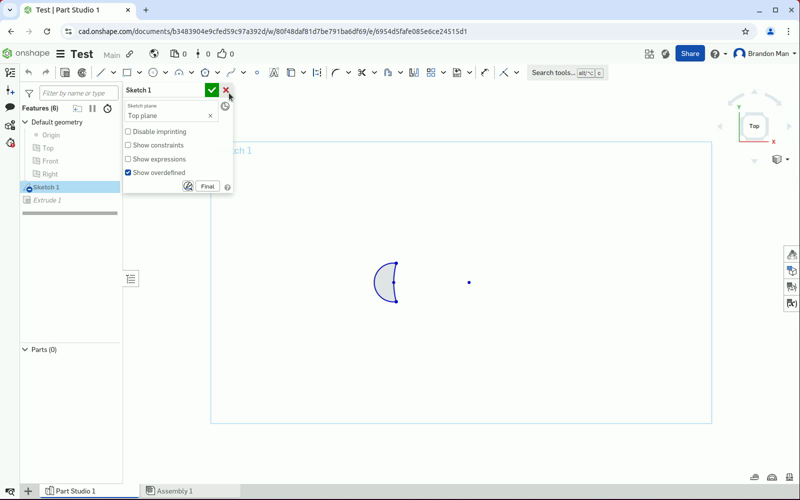
key(shift+s)
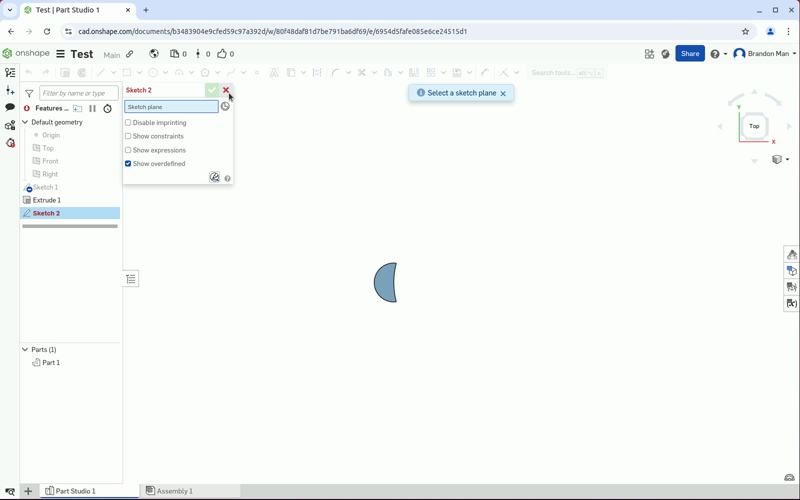
mouse_move(73, 150)
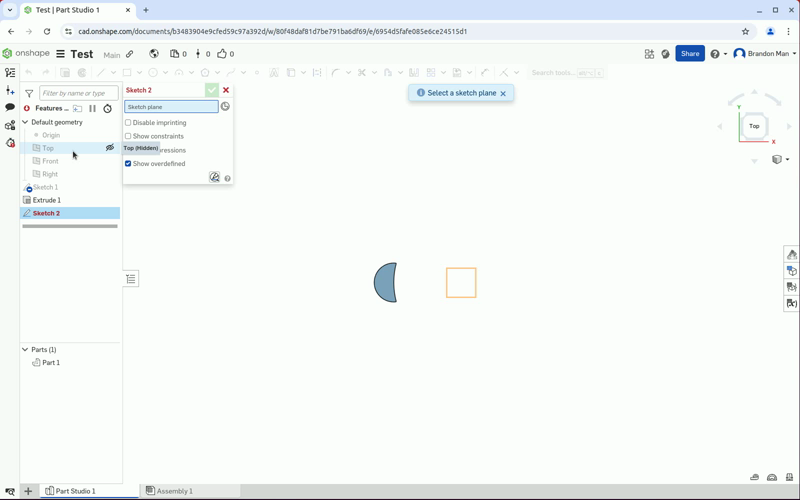
click(73, 150)
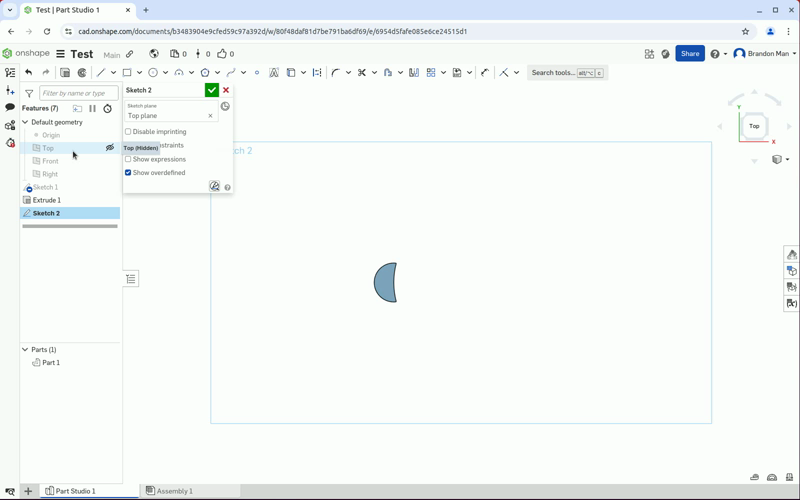
mouse_move(73, 352)
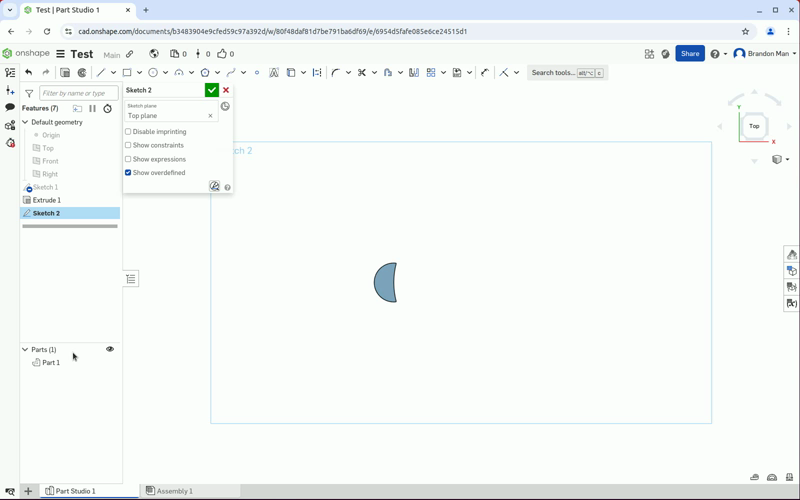
key(y)
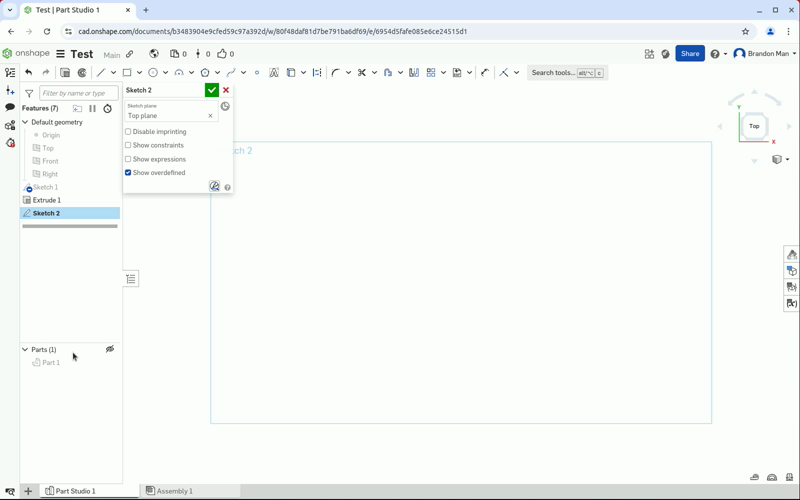
key(a)
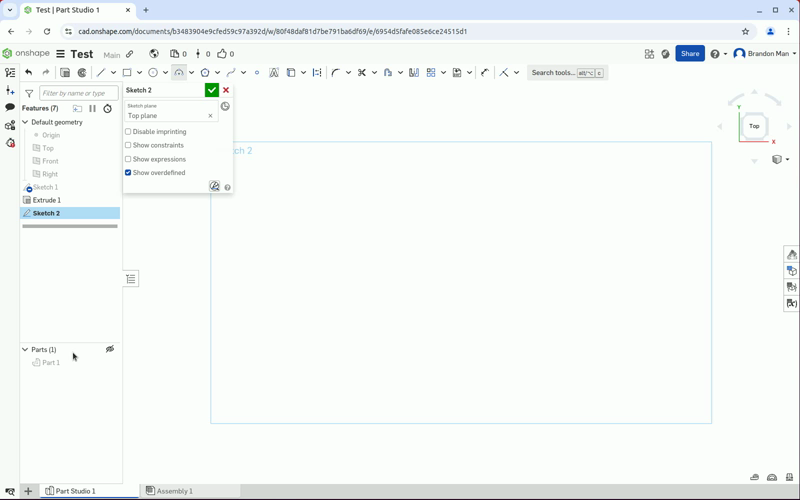
key_down(shift)
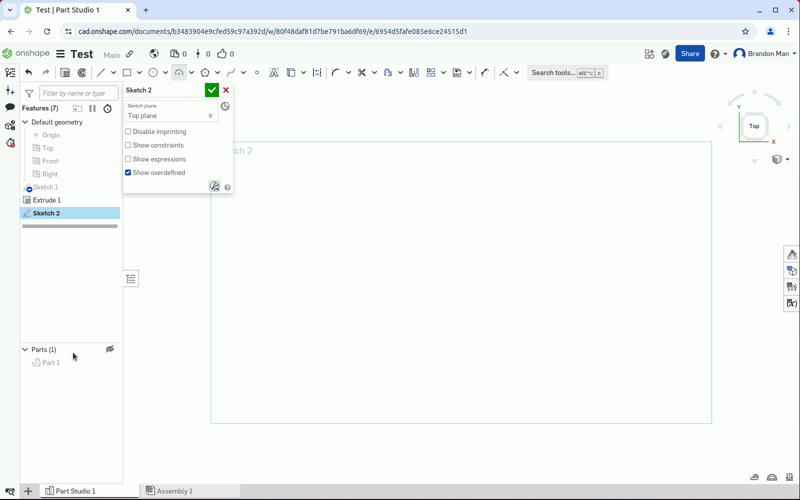
mouse_move(526, 299)
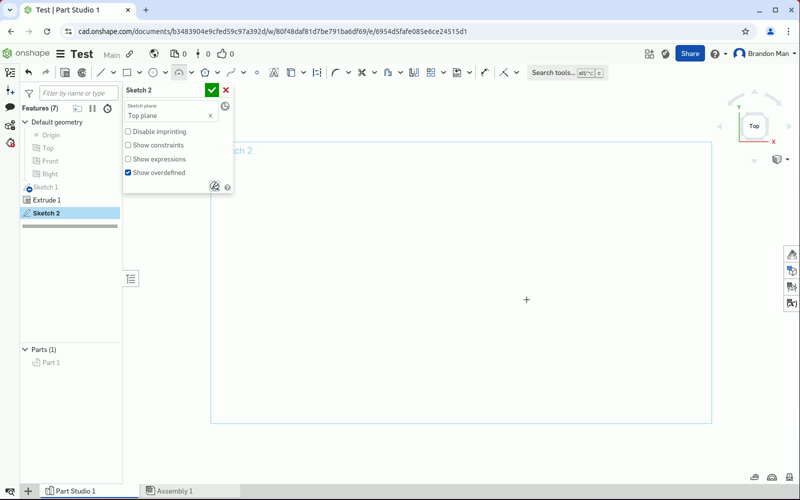
click(526, 299)
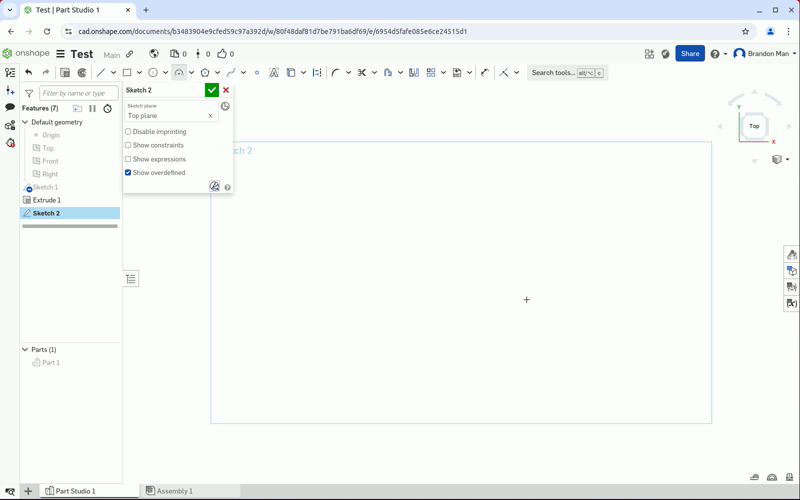
key_up(shift)
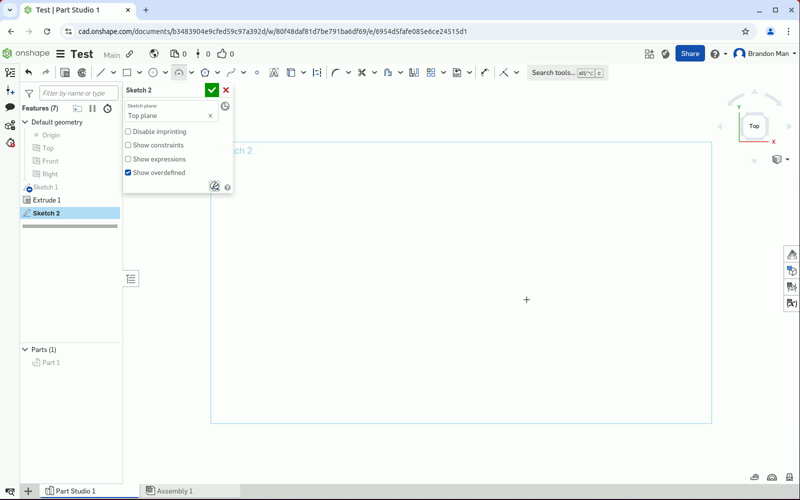
key_down(shift)
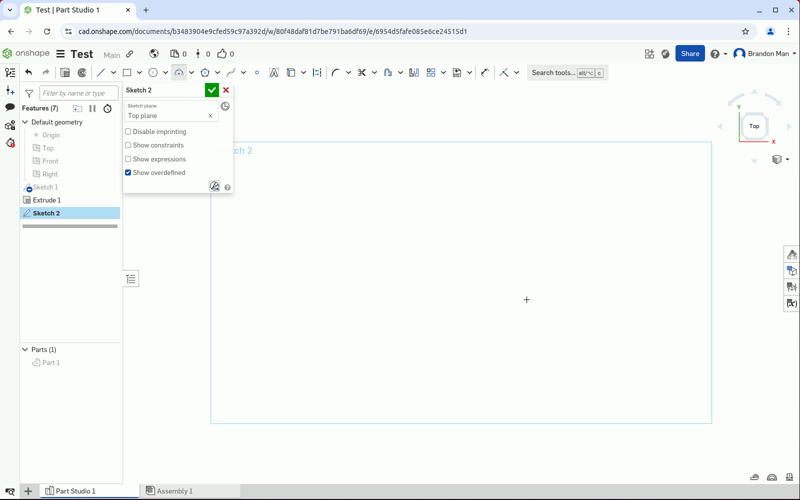
mouse_move(526, 264)
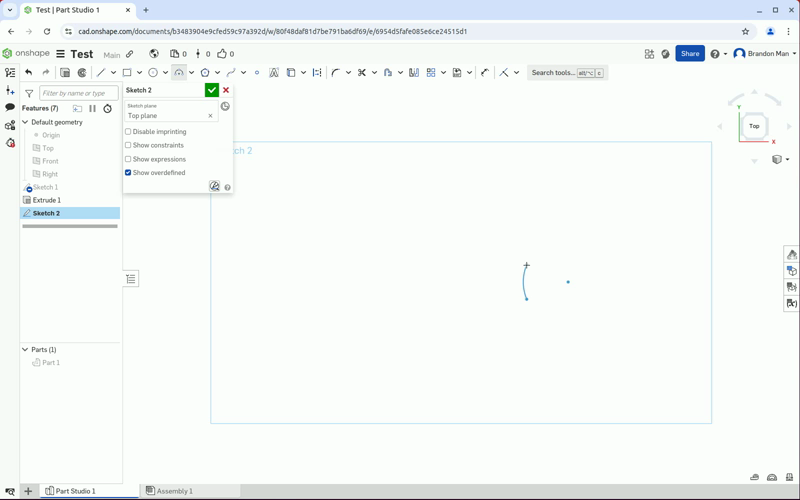
click(526, 264)
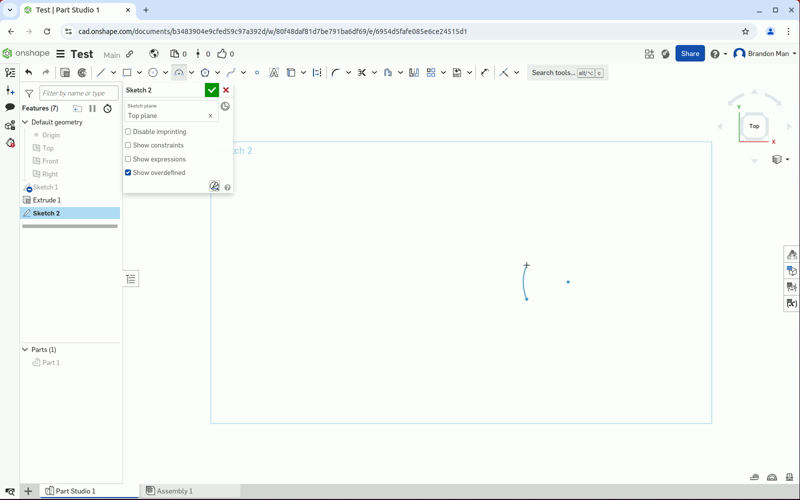
mouse_move(546, 282)
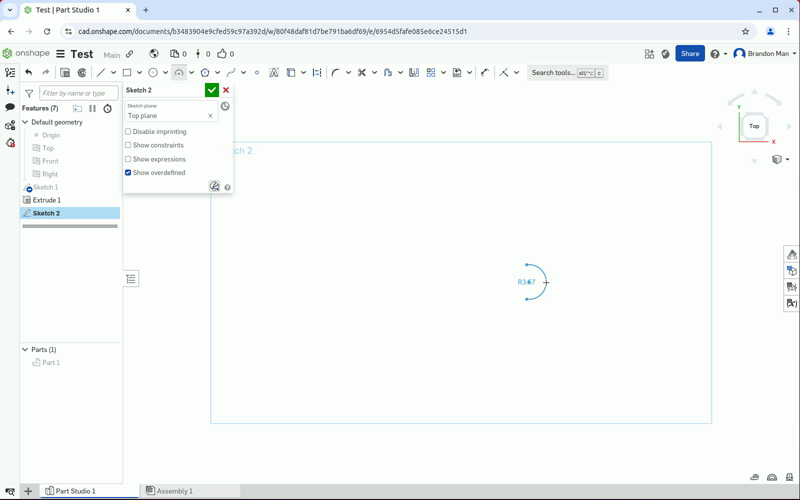
click(546, 282)
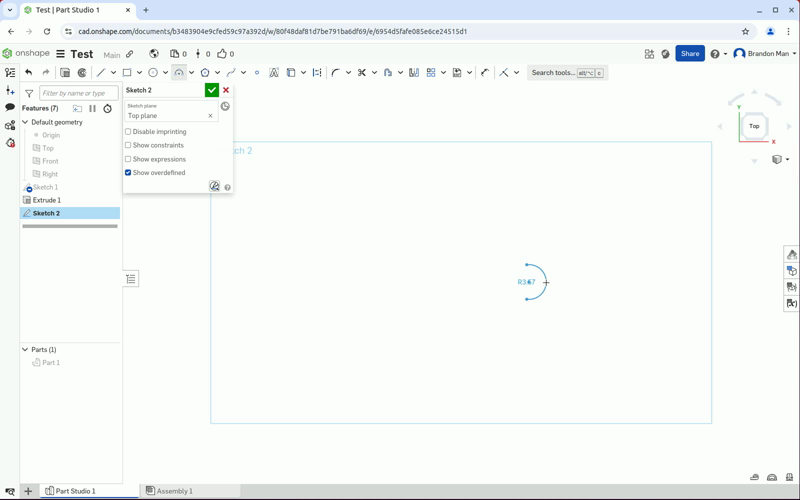
key_up(shift)
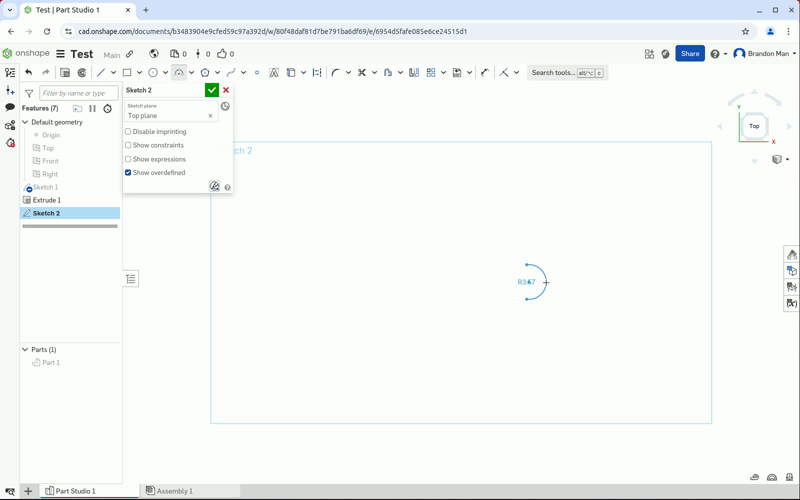
mouse_move(526, 264)
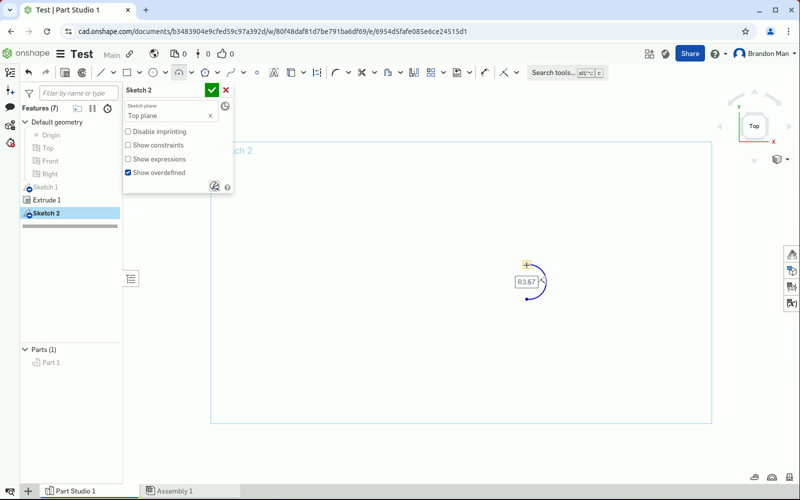
click(526, 264)
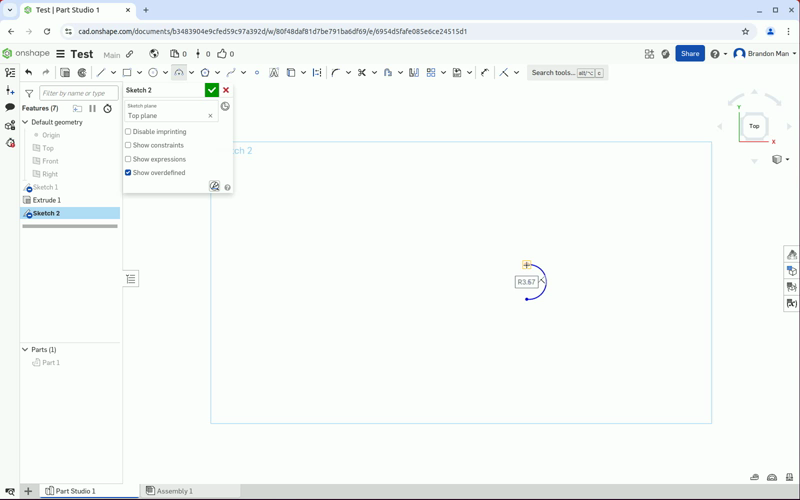
mouse_move(526, 299)
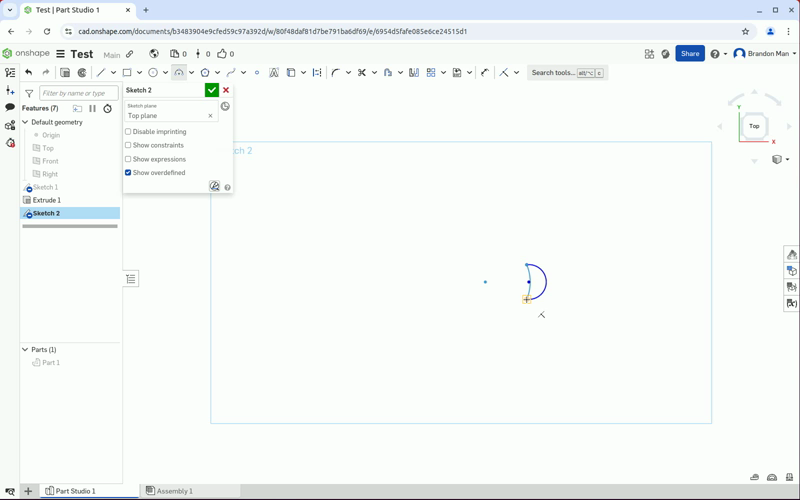
click(526, 299)
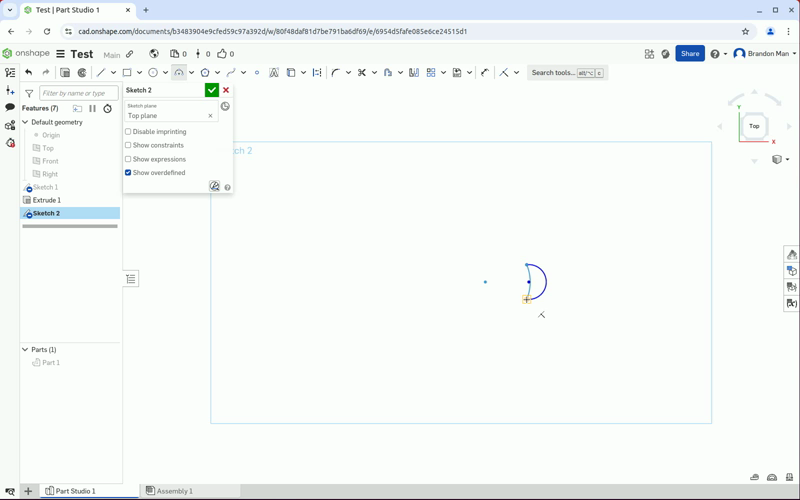
key_down(shift)
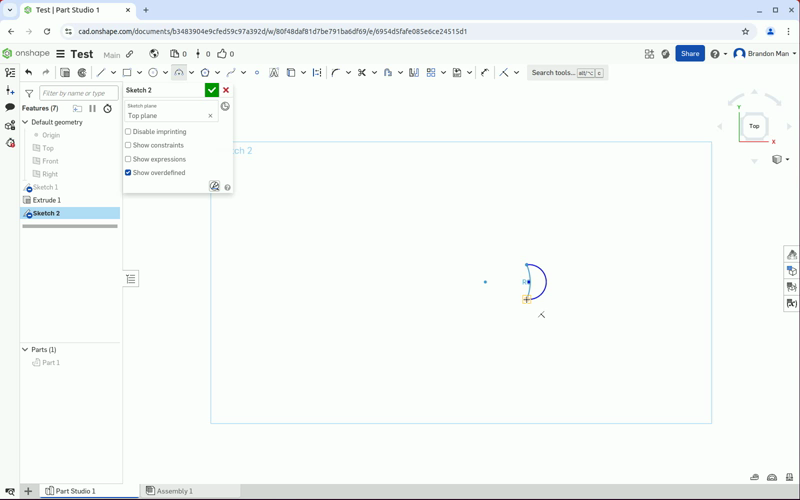
mouse_move(528, 282)
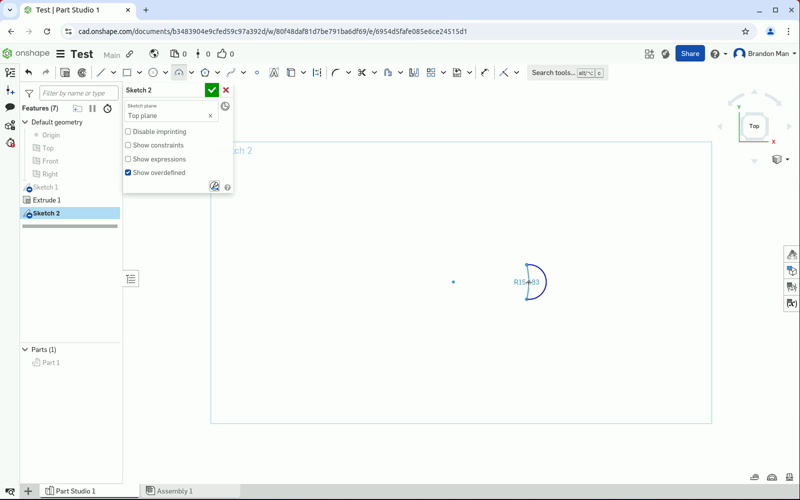
click(528, 282)
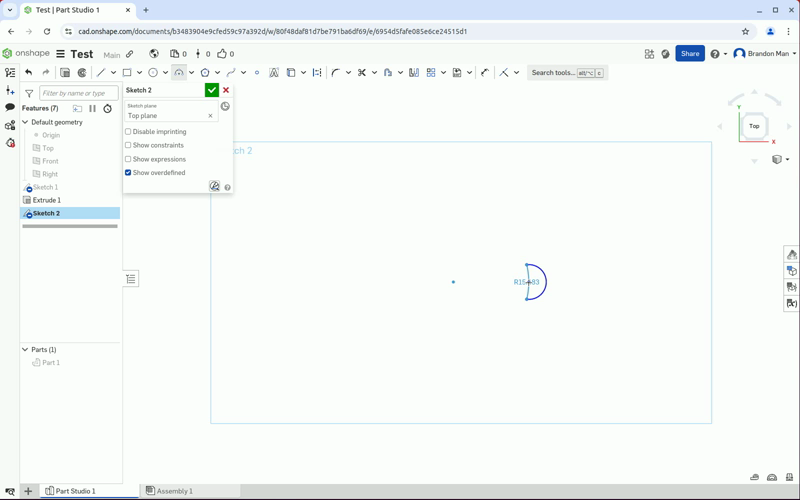
key_up(shift)
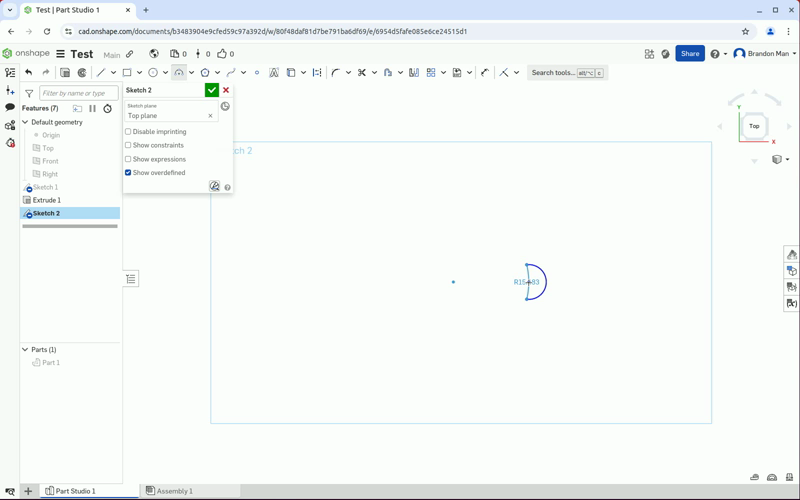
key(esc)
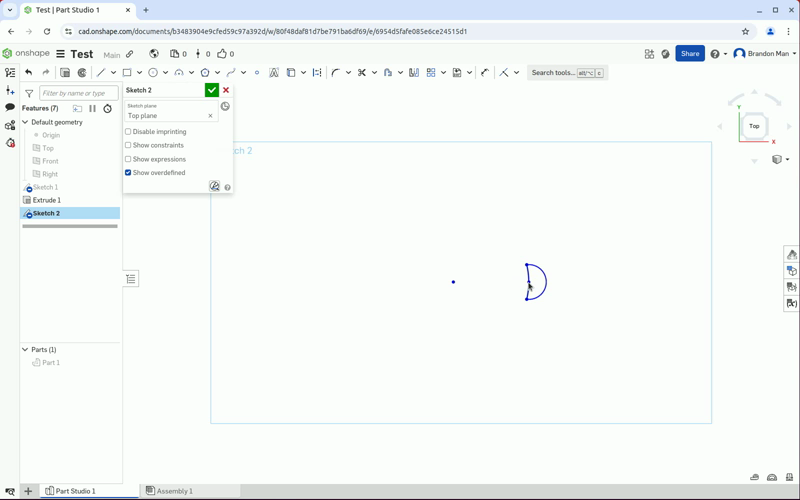
mouse_move(541, 275)
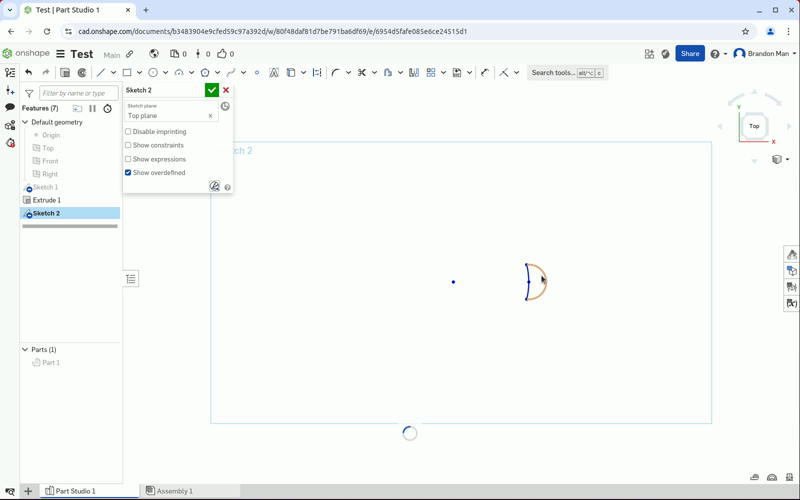
scroll(6)
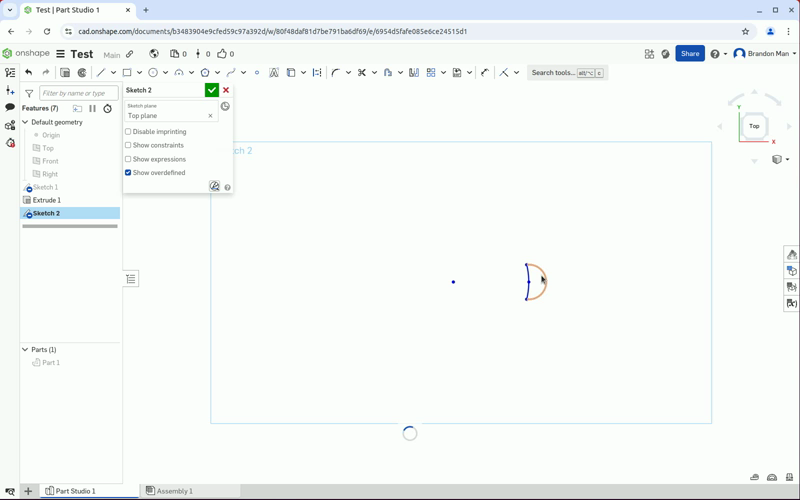
scroll(6)
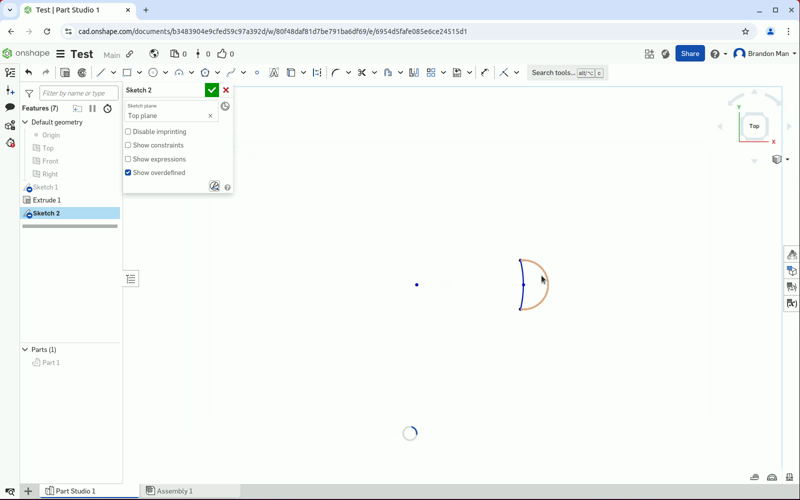
scroll(6)
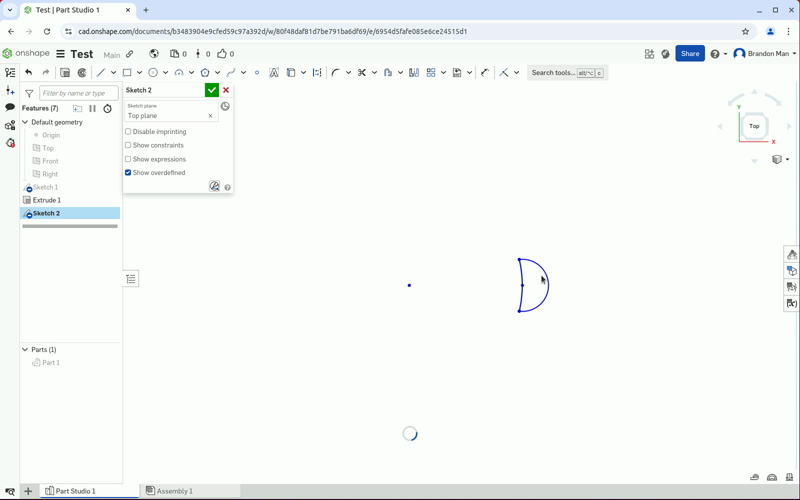
scroll(6)
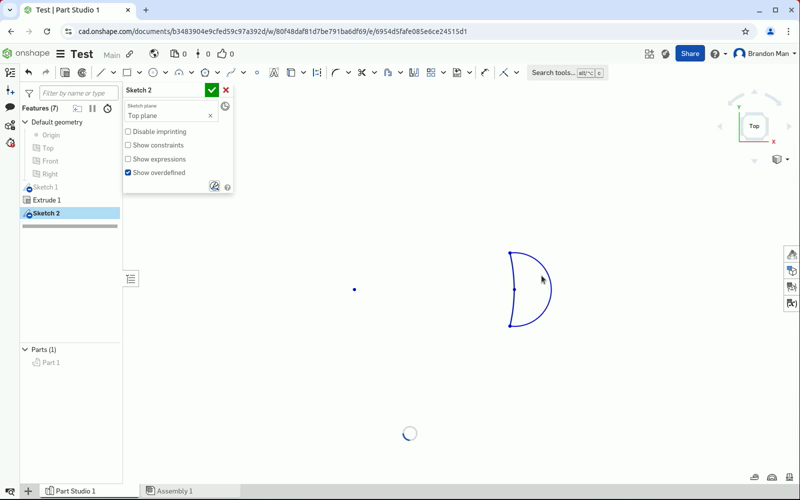
scroll(6)
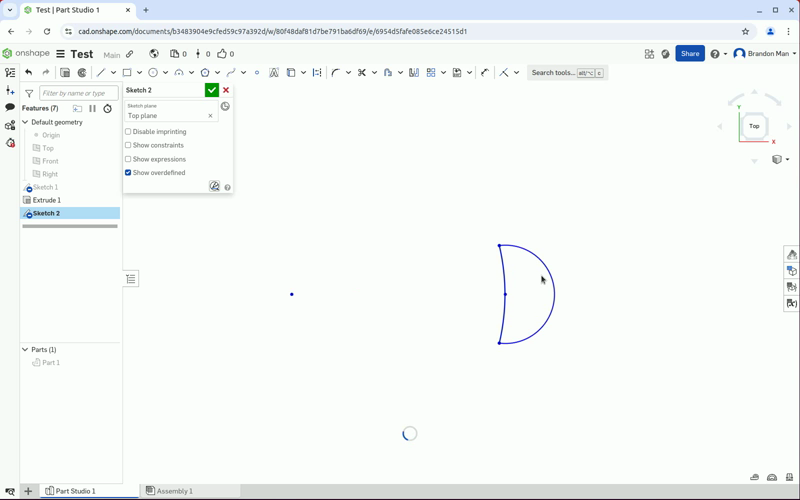
scroll(6)
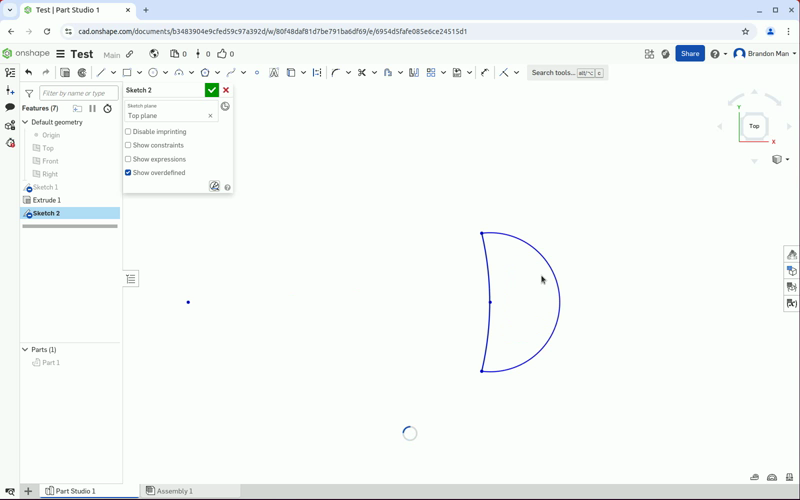
scroll(6)
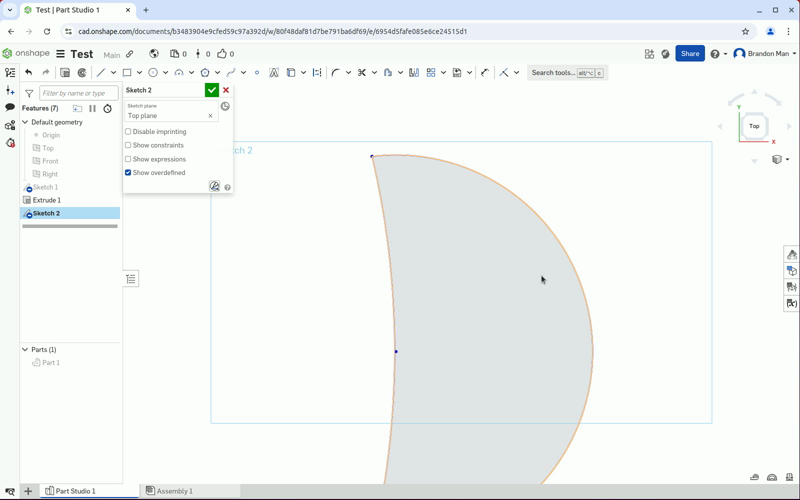
click(541, 275)
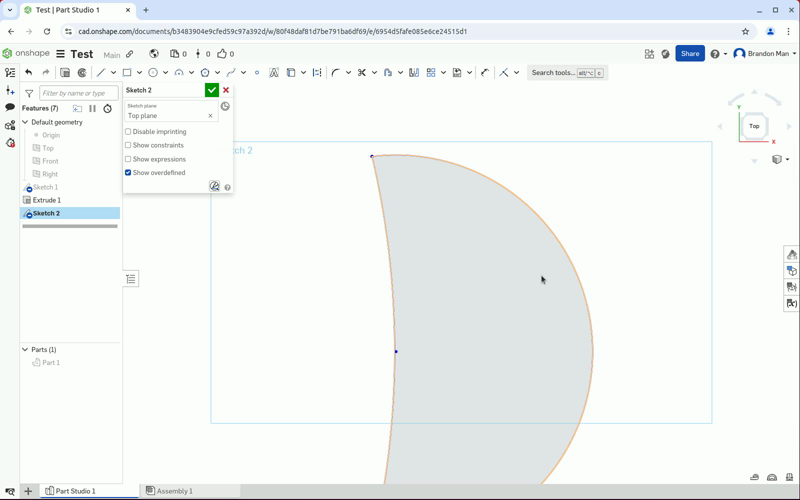
scroll(-6)
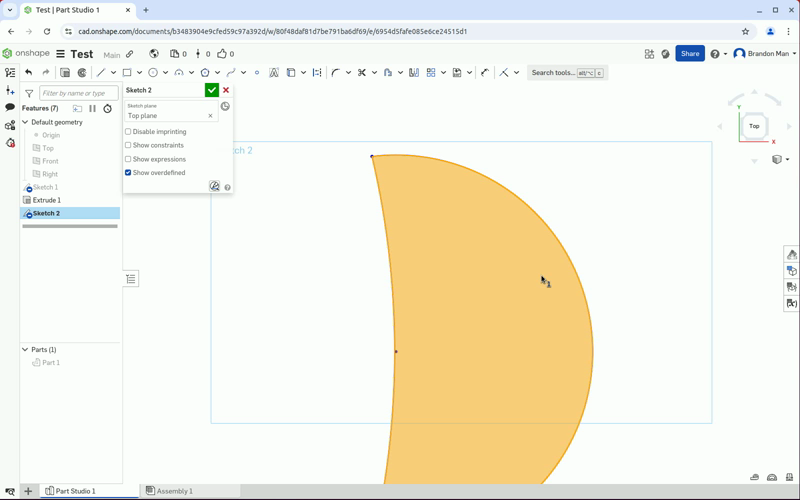
scroll(-6)
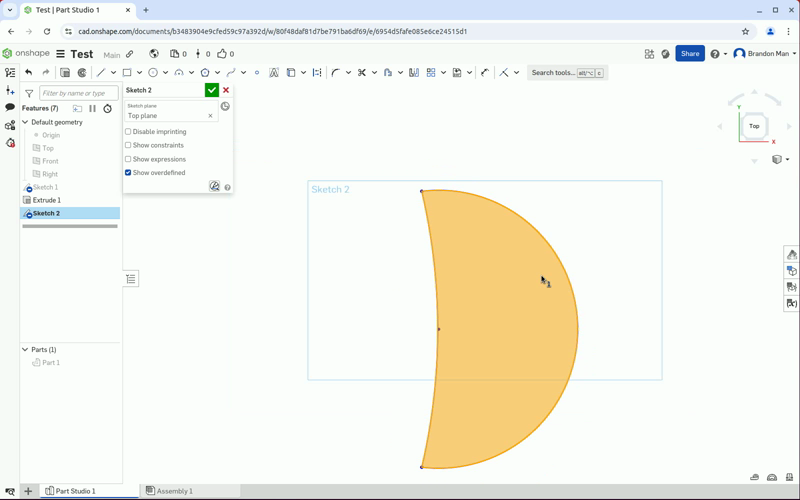
scroll(-6)
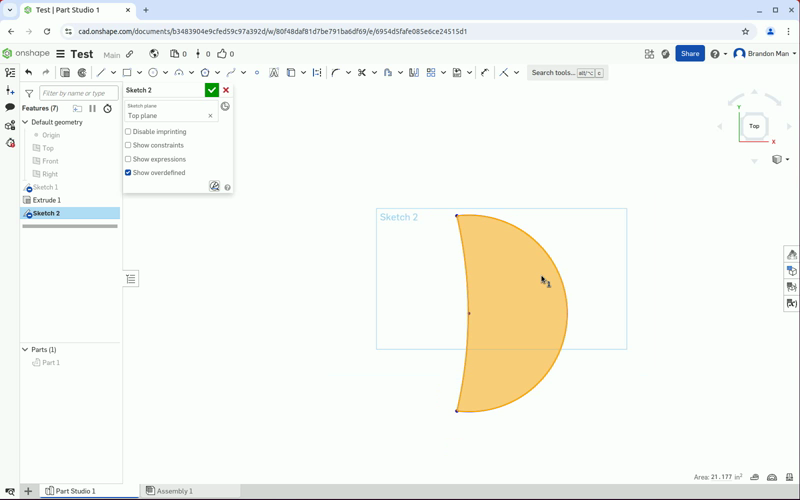
scroll(-6)
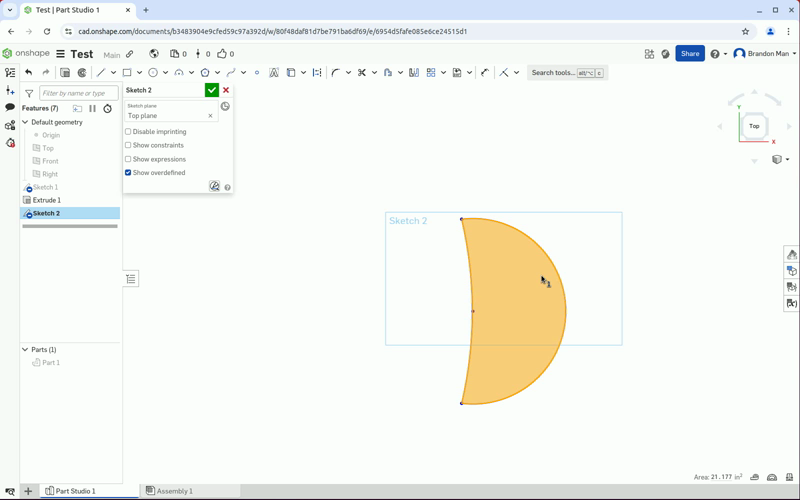
scroll(-6)
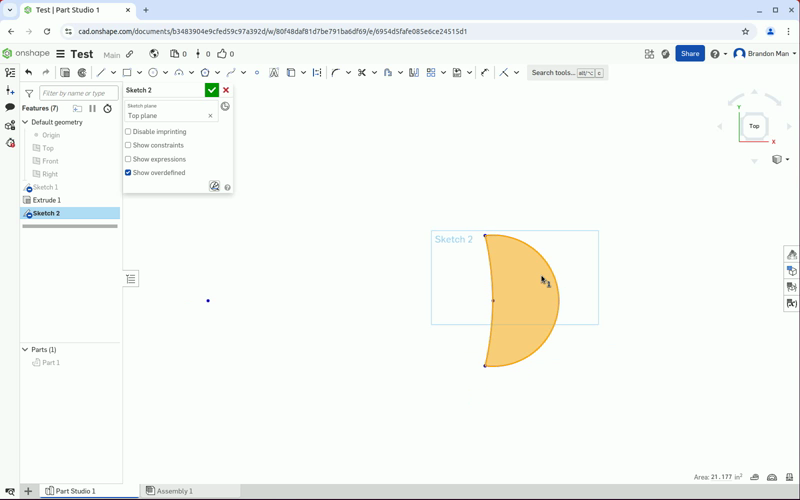
scroll(-6)
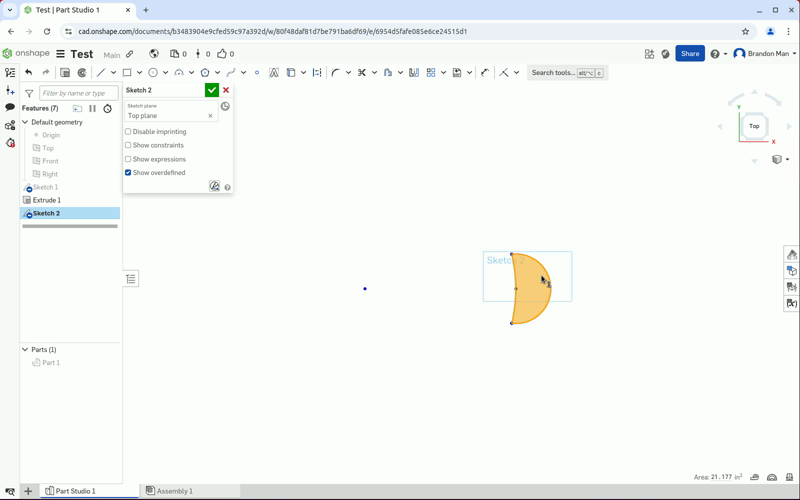
scroll(-6)
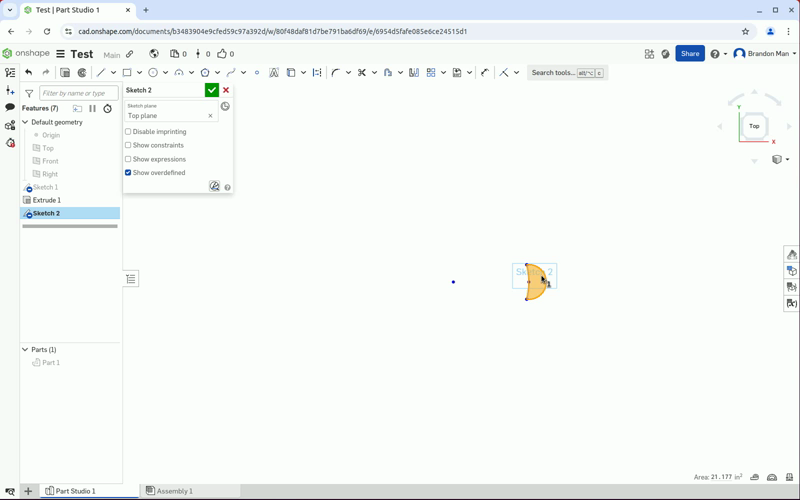
mouse_move(73, 352)
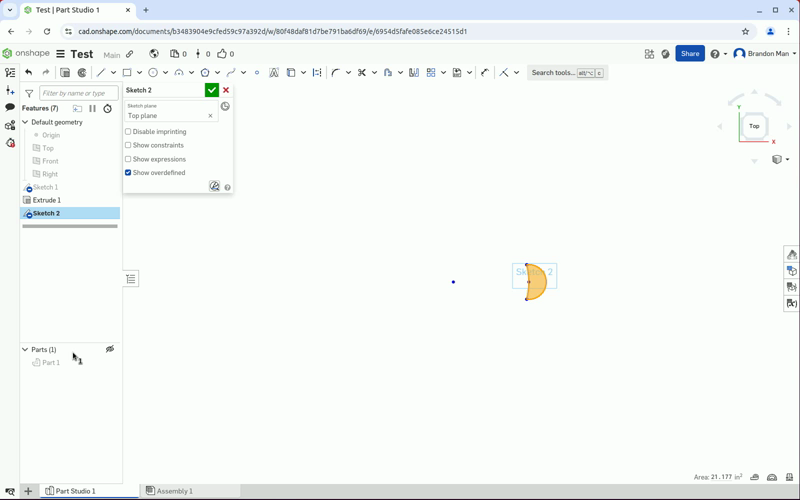
key(shift+y)
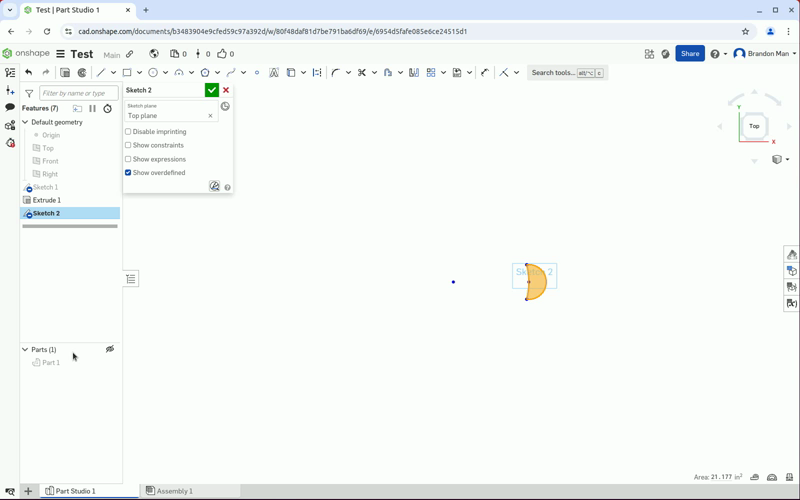
key(shift+e)
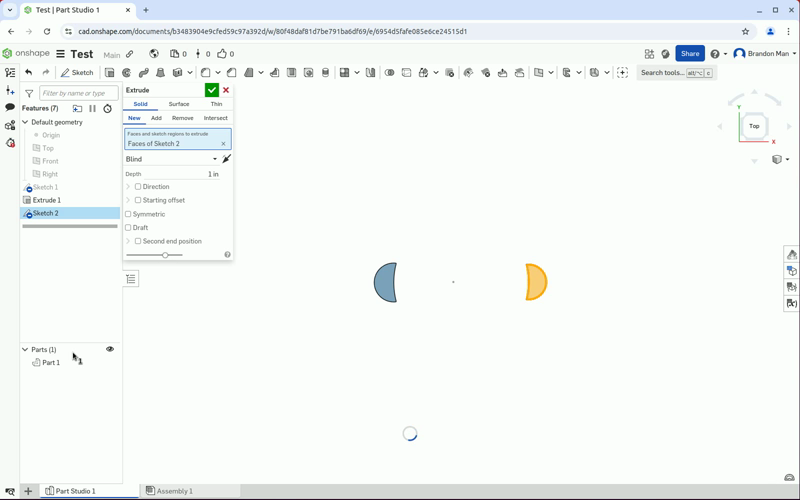
mouse_move(143, 106)
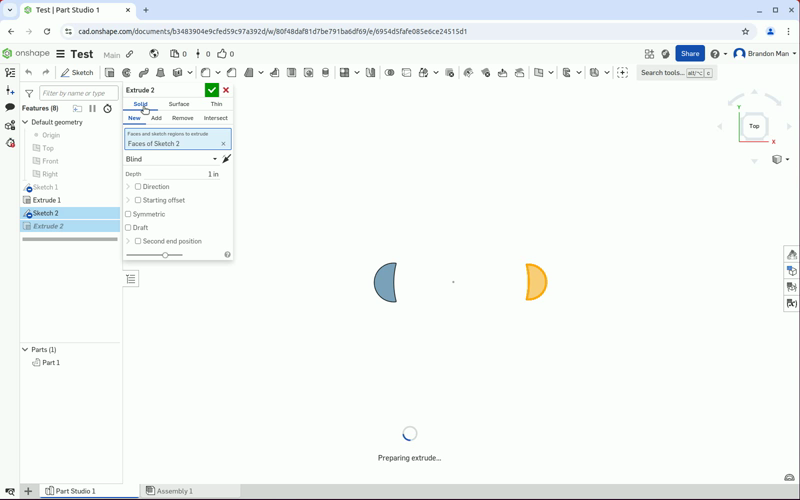
click(143, 106)
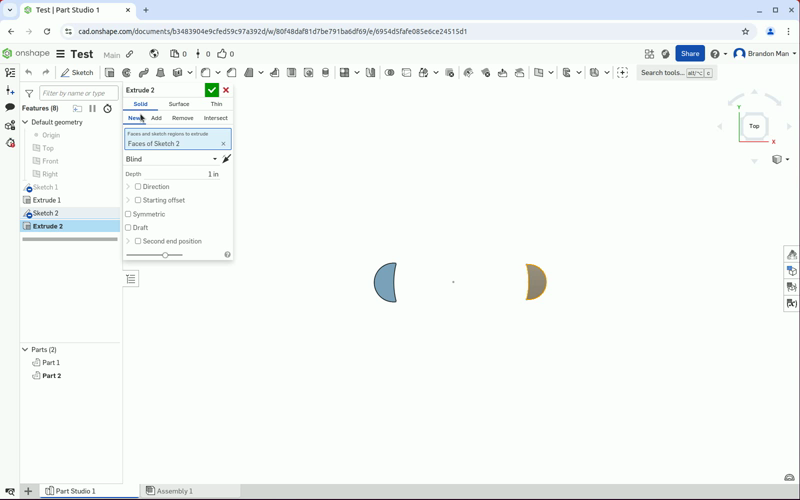
mouse_move(137, 120)
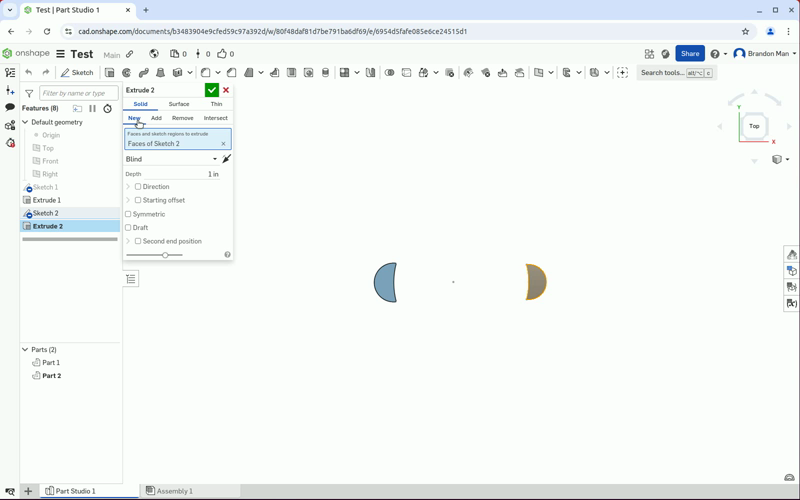
click(137, 120)
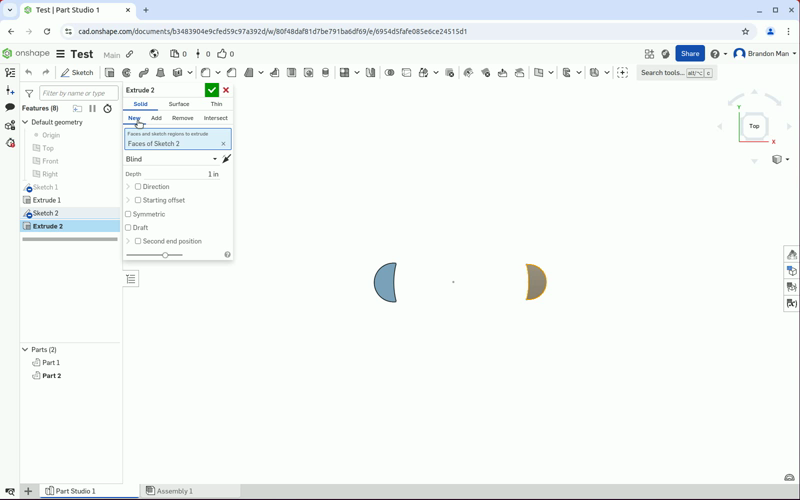
key(tab, 4)
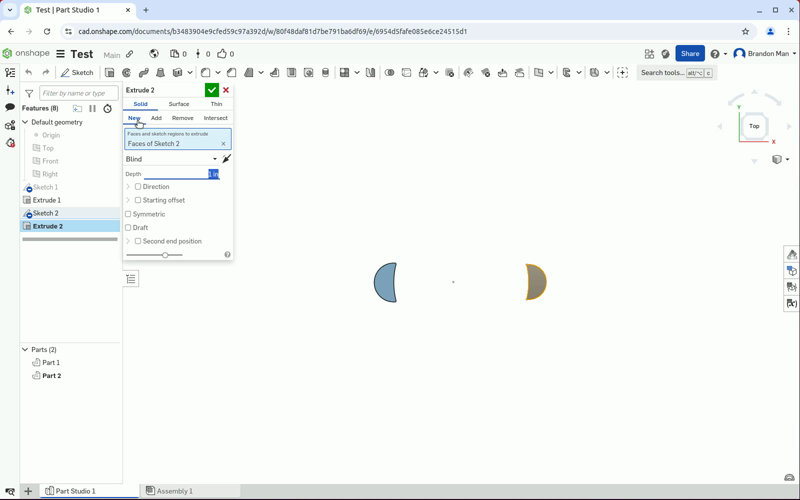
text(15.405)
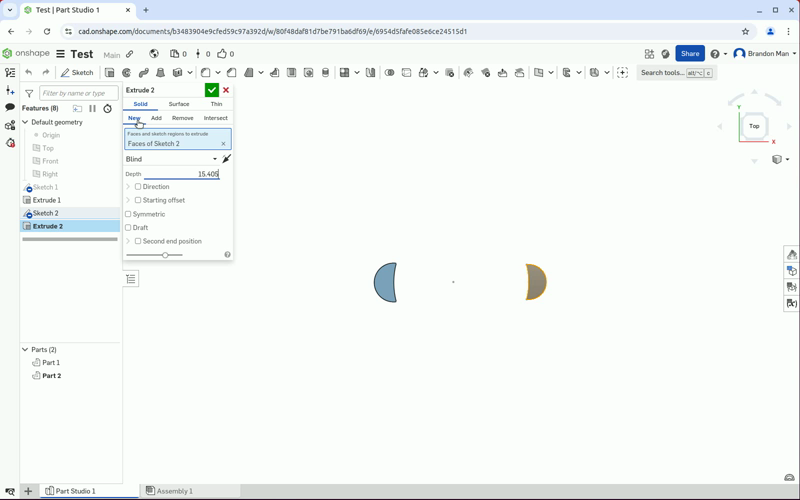
key(enter)
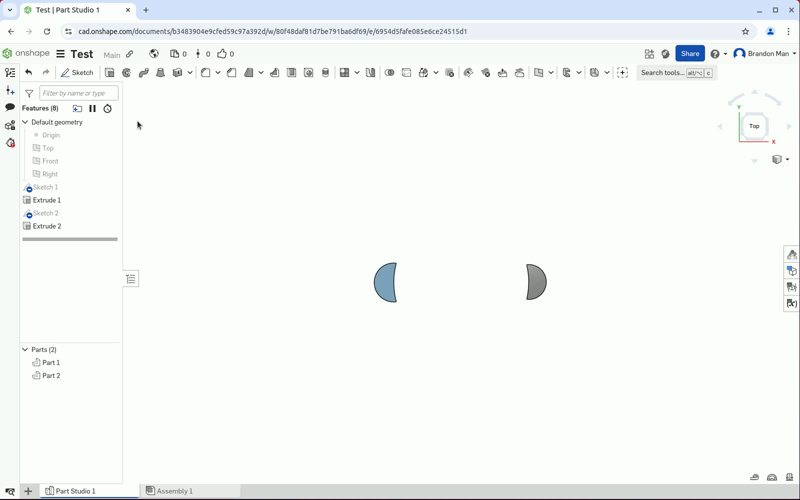
key(shift+h)
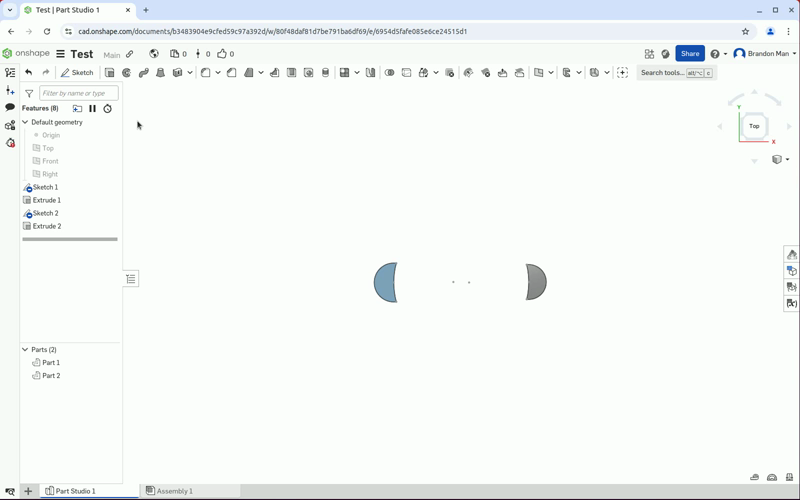
key(shift+h)
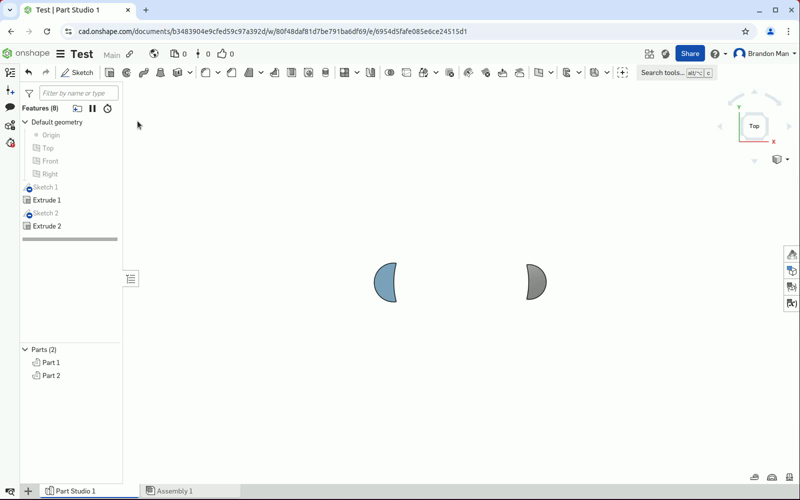
mouse_move(73, 189)
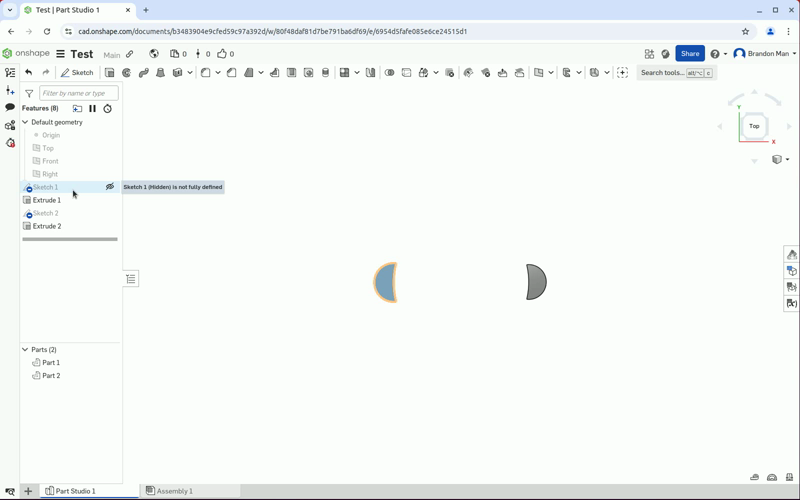
click(73, 189)
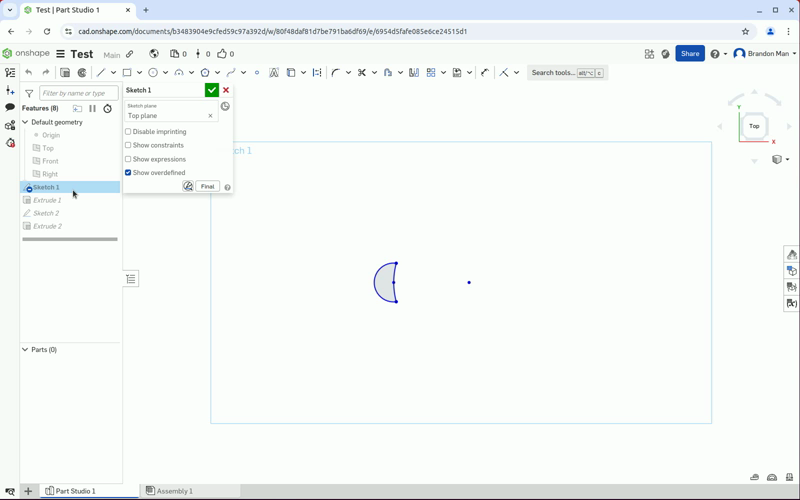
mouse_move(229, 92)
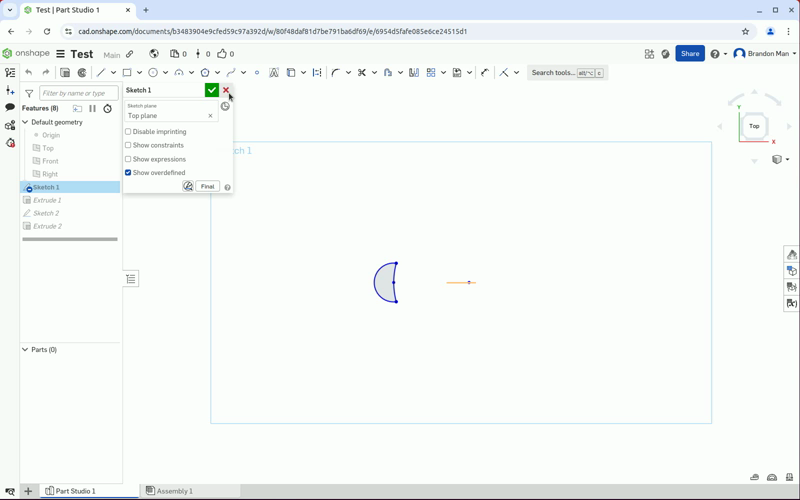
click(229, 92)
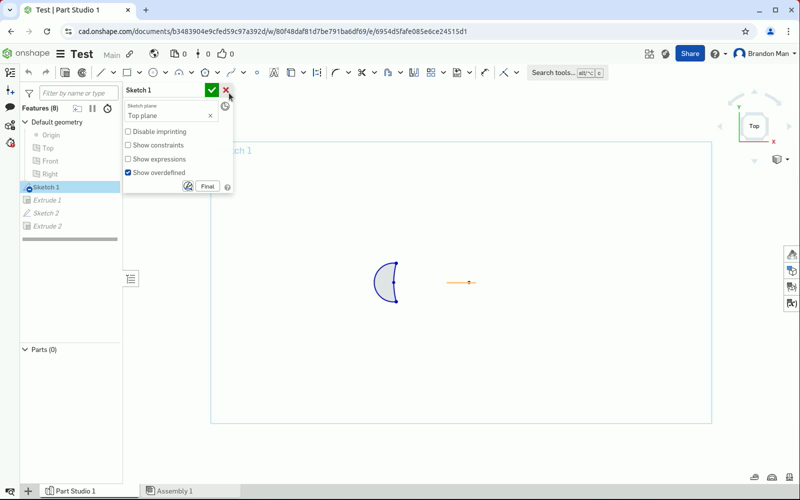
key(shift+s)
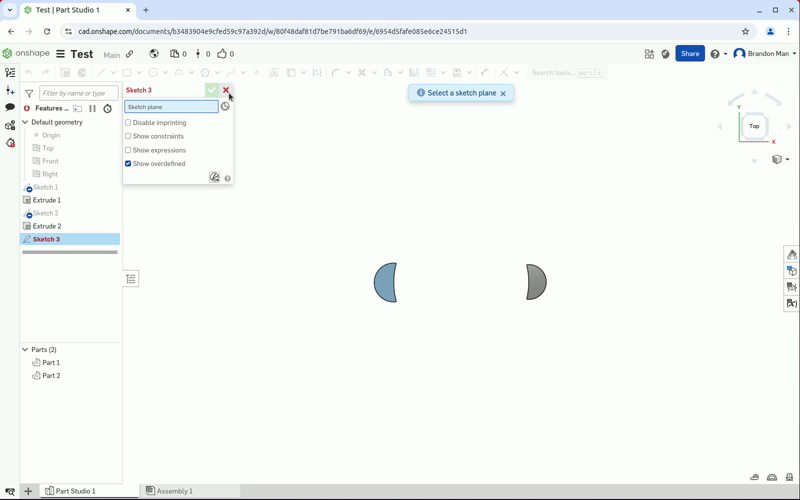
mouse_move(73, 150)
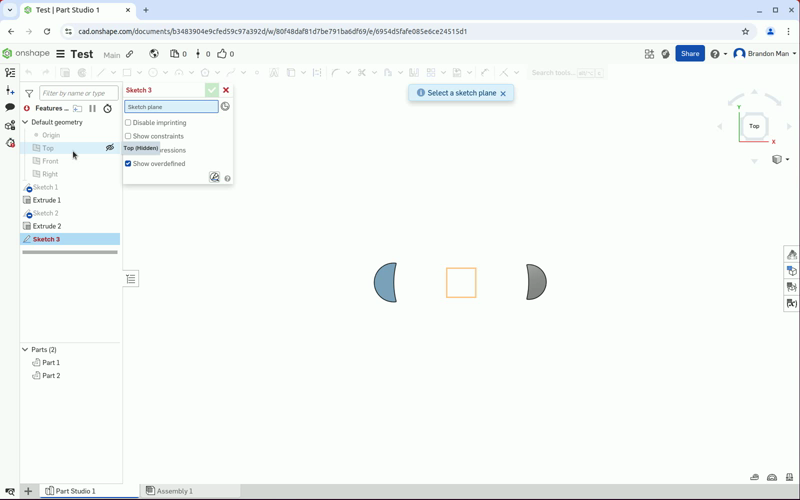
click(73, 150)
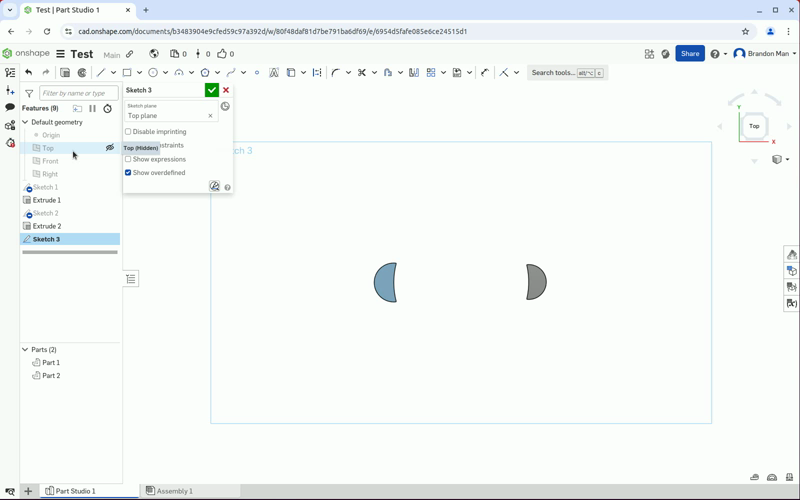
mouse_move(73, 352)
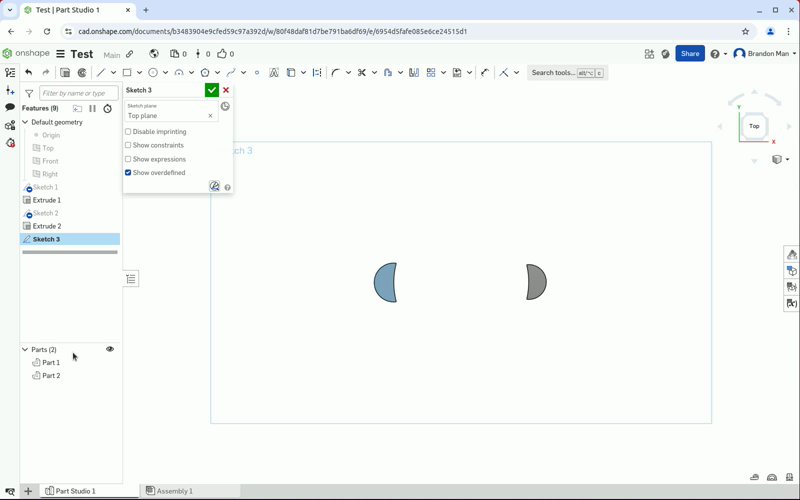
key(y)
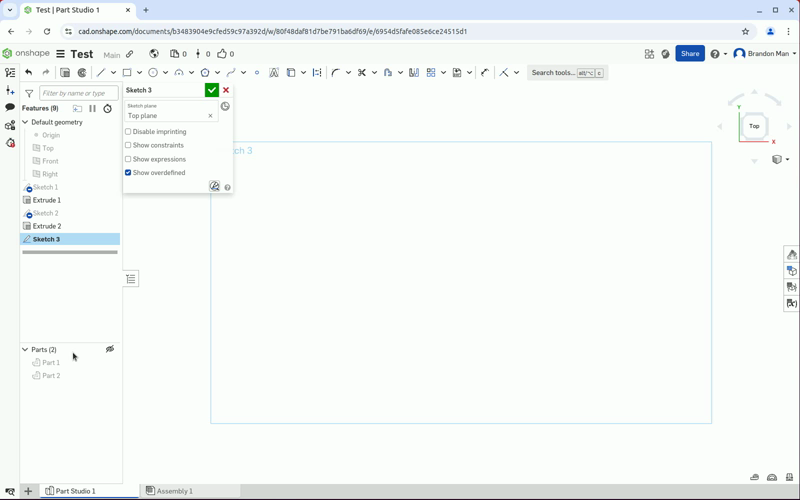
key(a)
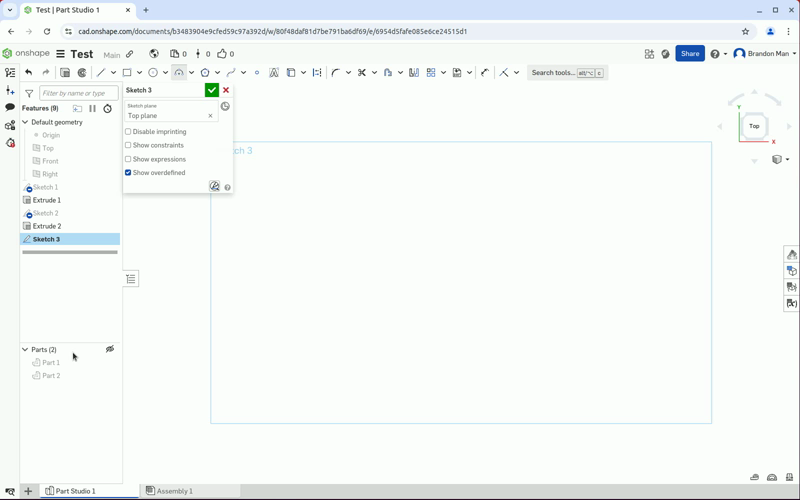
key_down(shift)
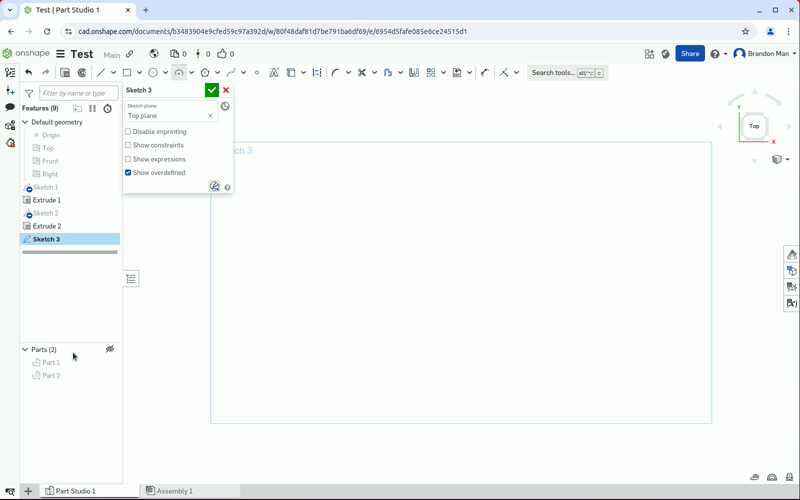
mouse_move(396, 301)
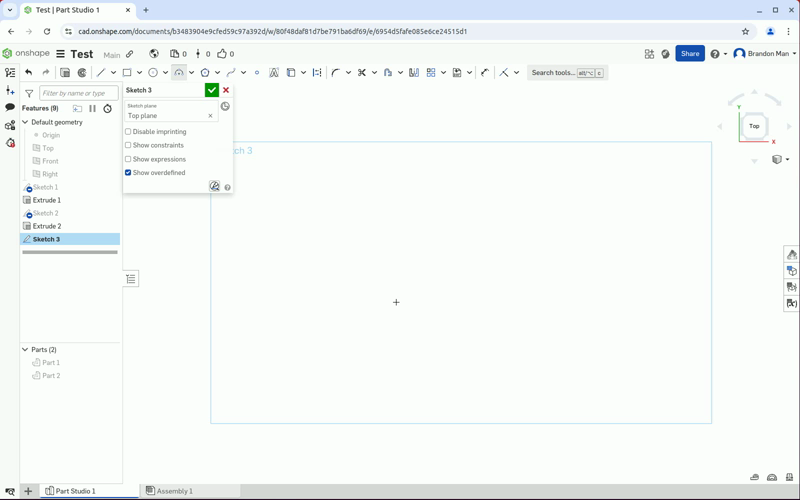
click(396, 301)
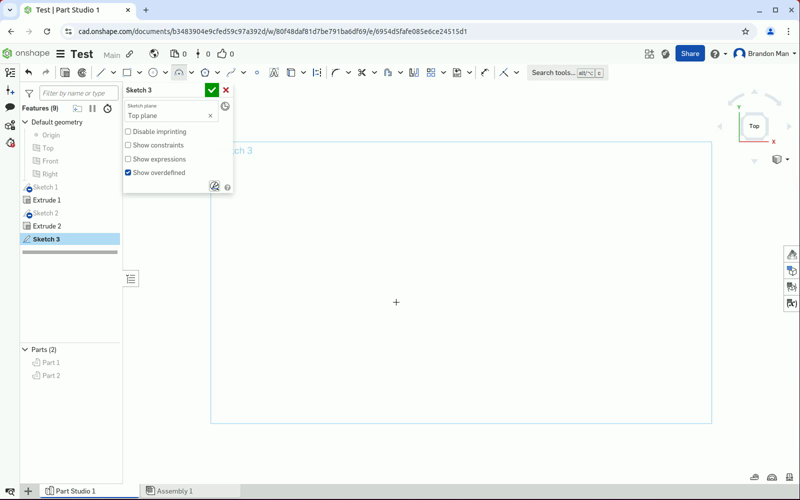
key_up(shift)
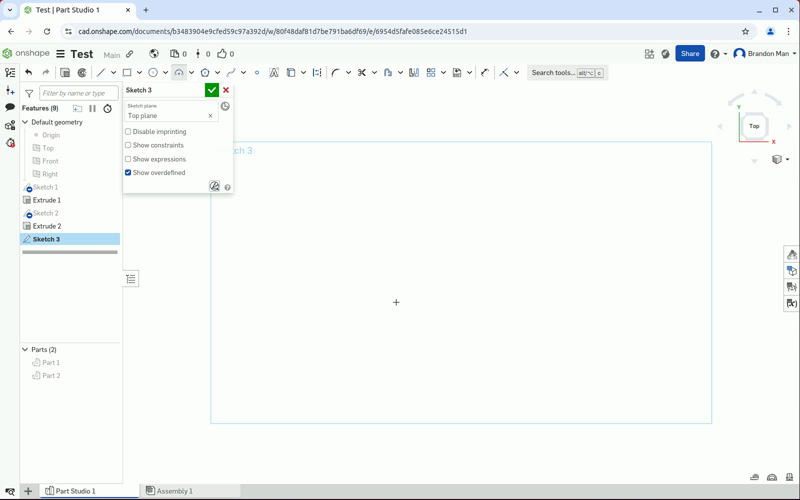
key_down(shift)
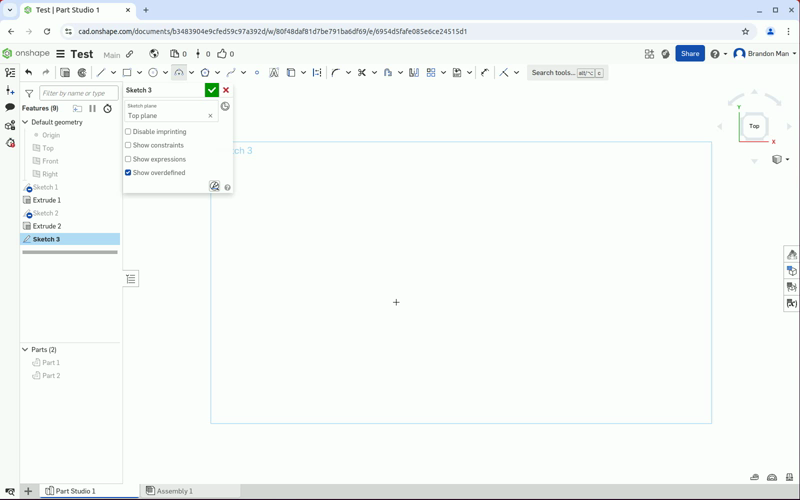
mouse_move(526, 298)
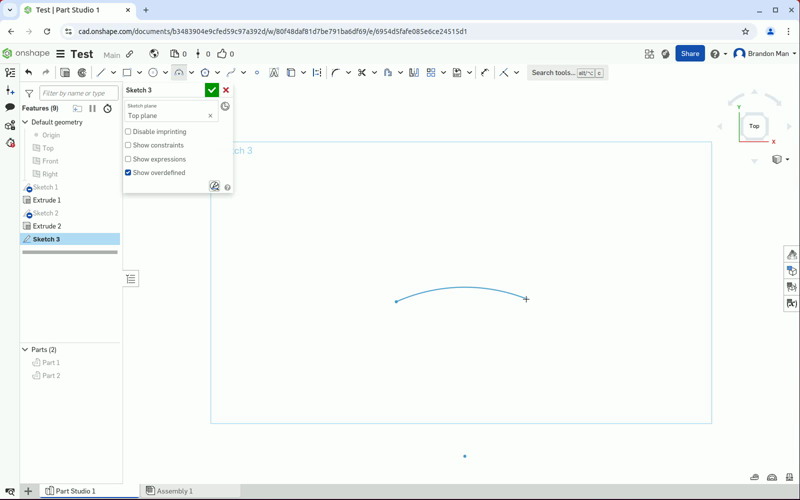
click(526, 298)
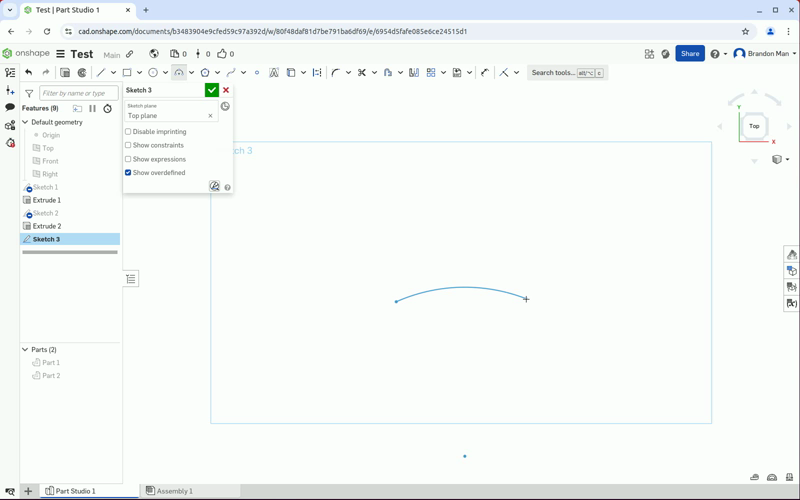
mouse_move(462, 349)
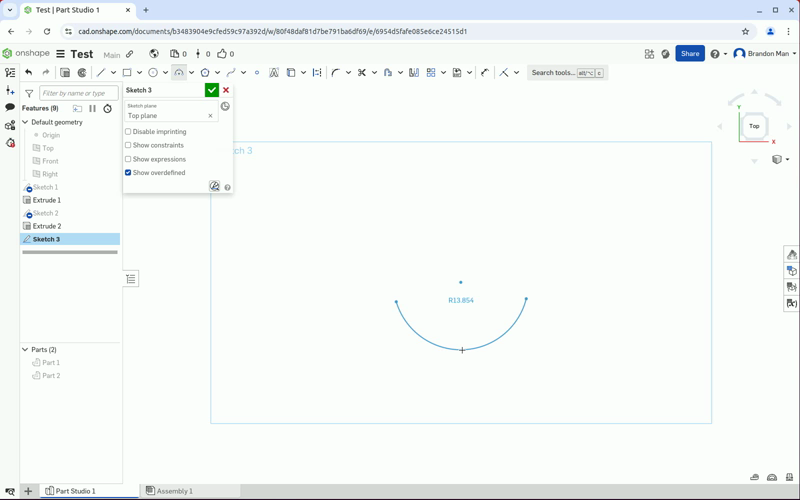
click(462, 349)
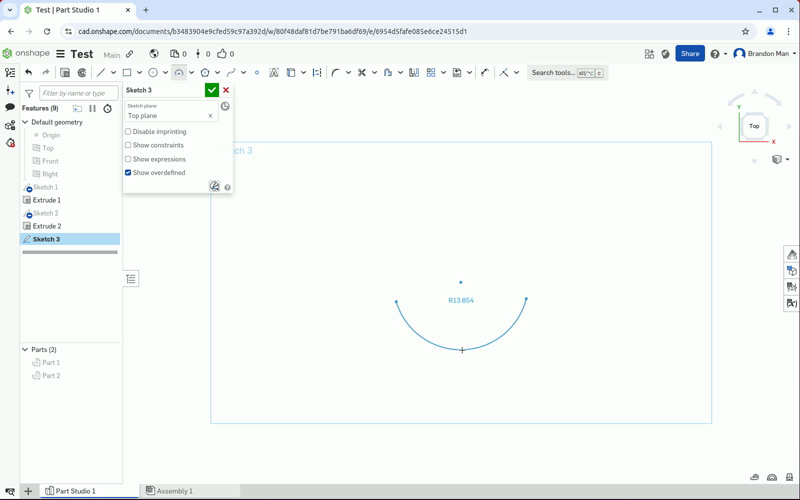
key_up(shift)
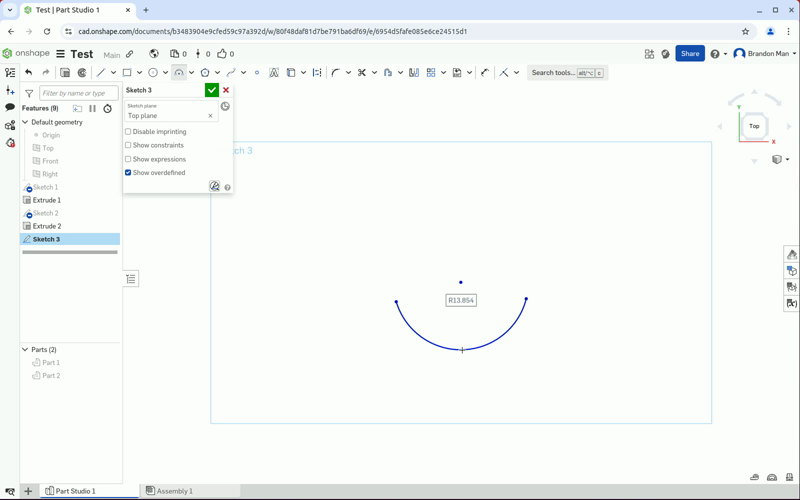
mouse_move(526, 298)
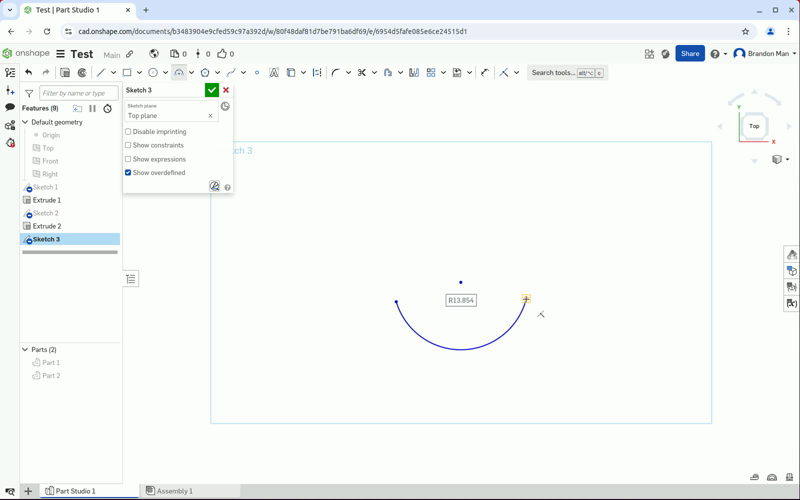
click(526, 298)
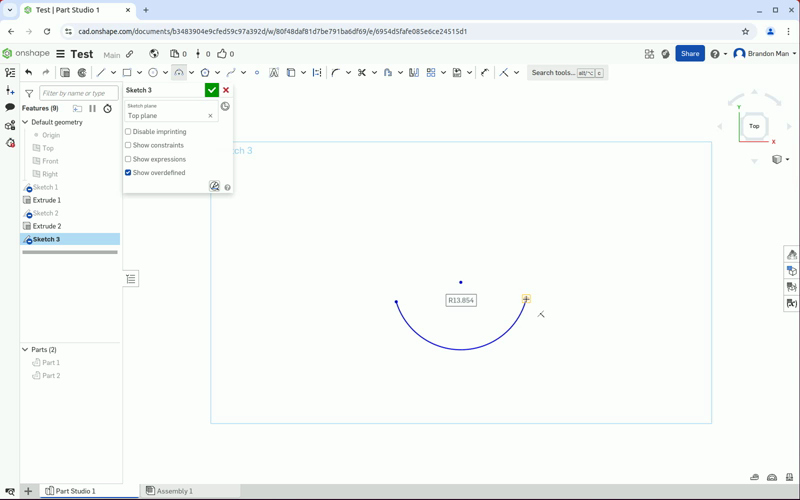
key_down(shift)
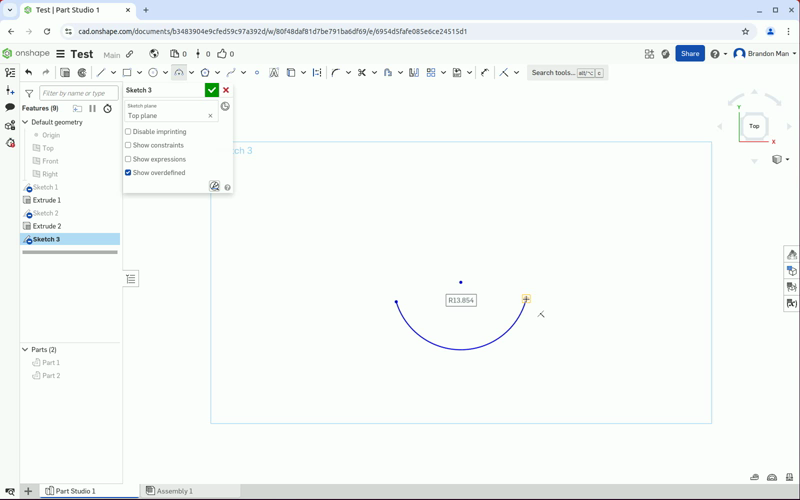
mouse_move(526, 266)
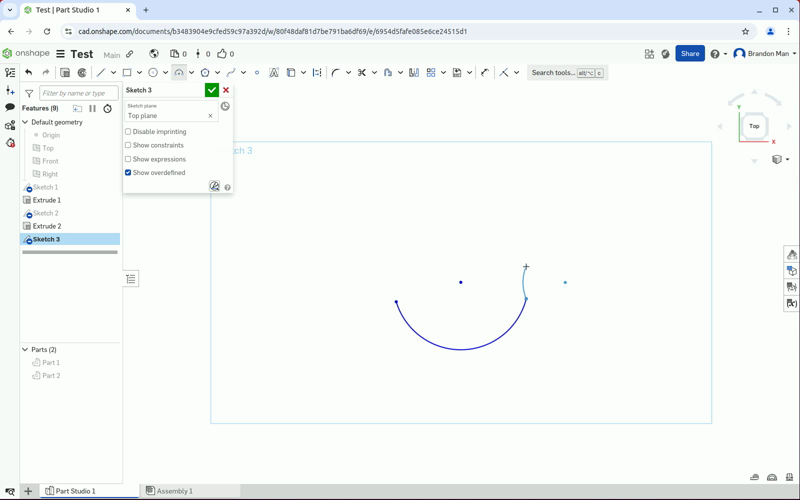
click(526, 266)
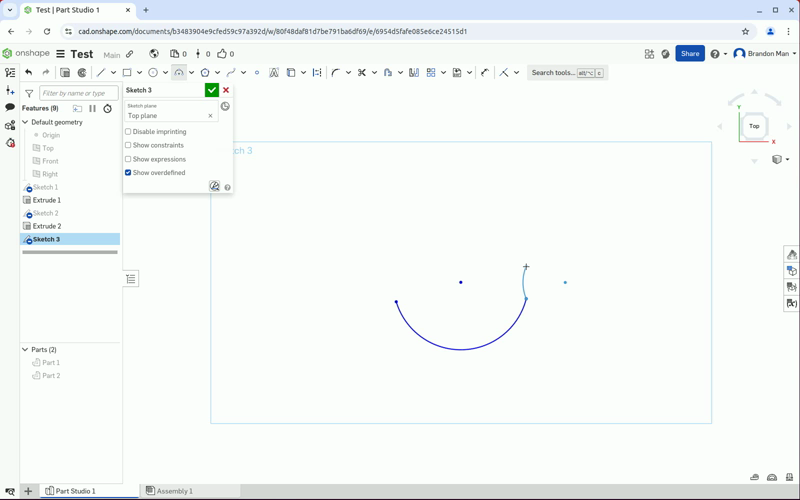
mouse_move(511, 282)
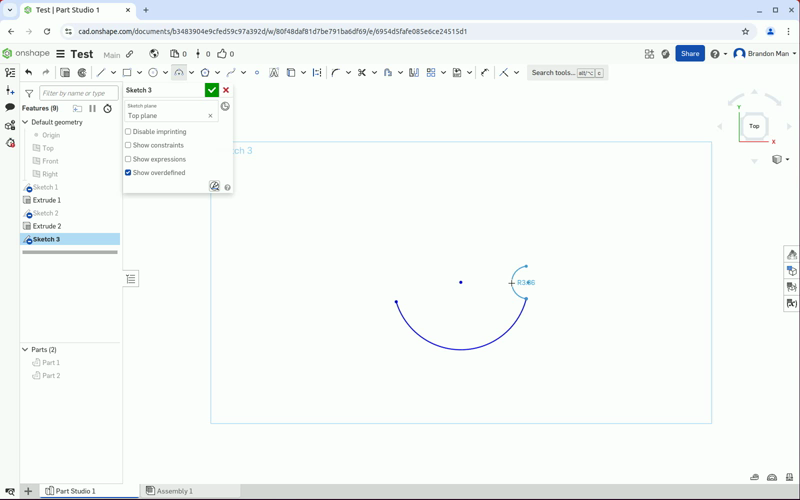
click(511, 282)
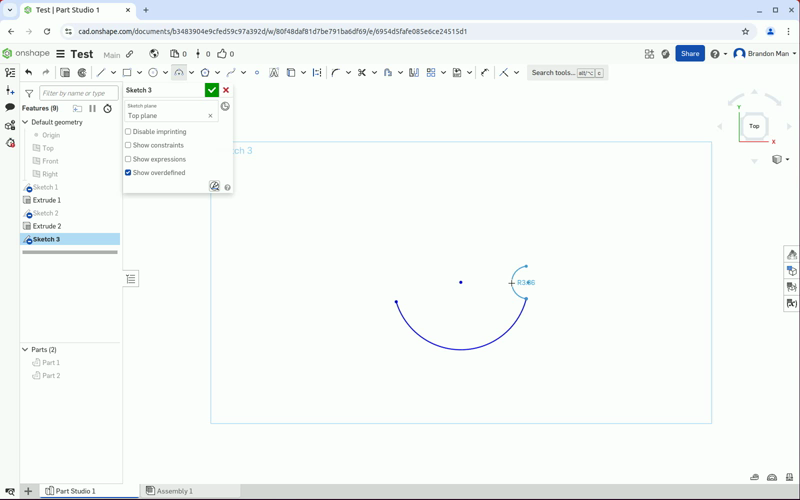
key_up(shift)
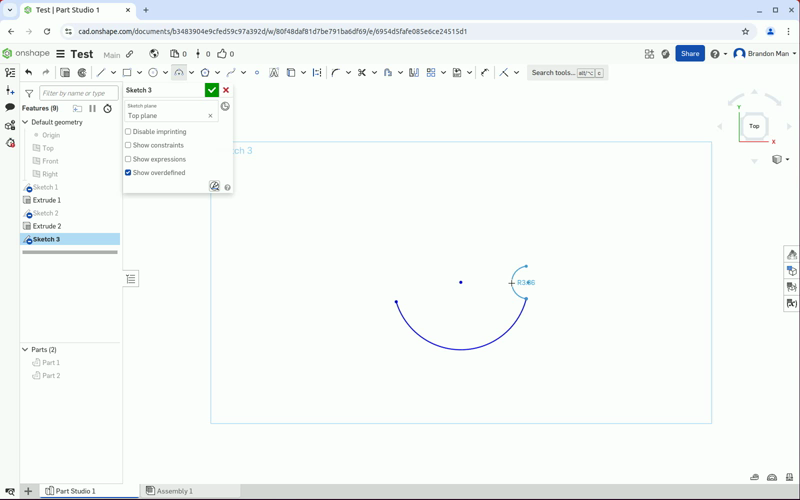
mouse_move(526, 266)
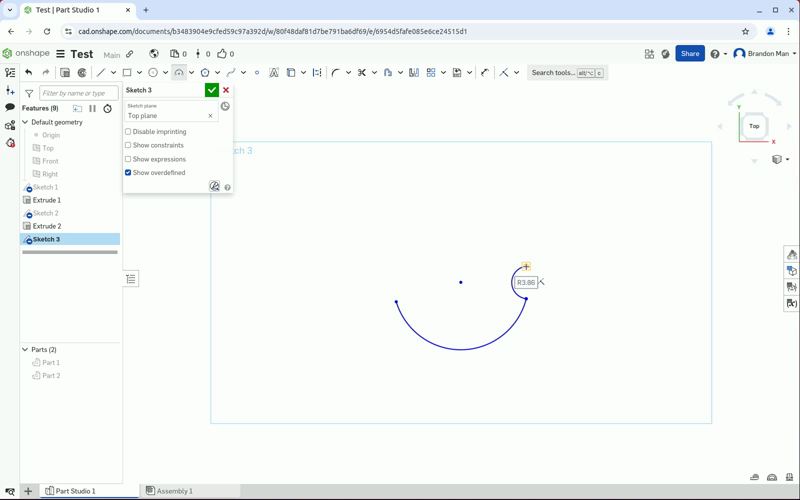
click(526, 266)
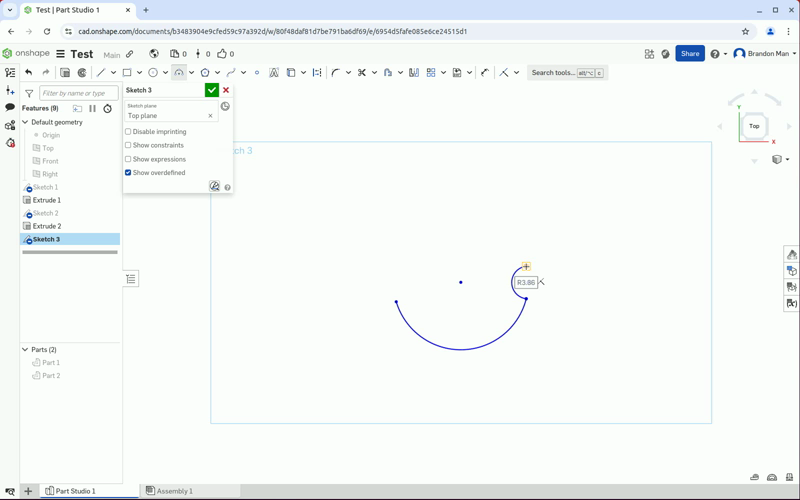
key_down(shift)
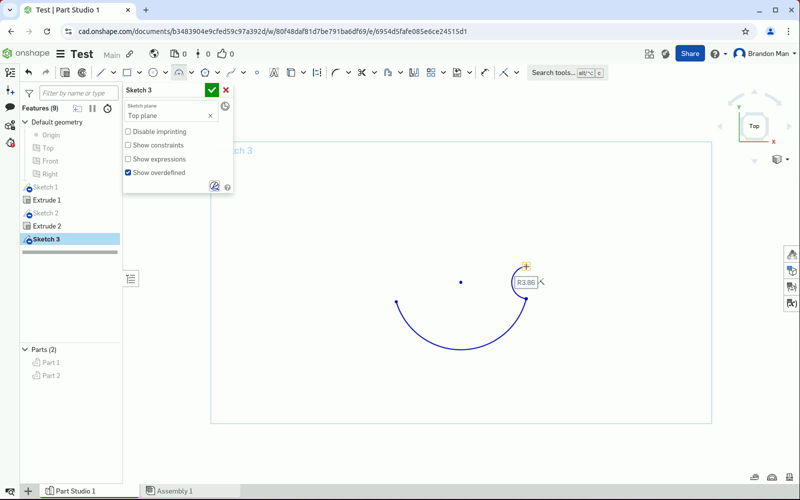
mouse_move(396, 263)
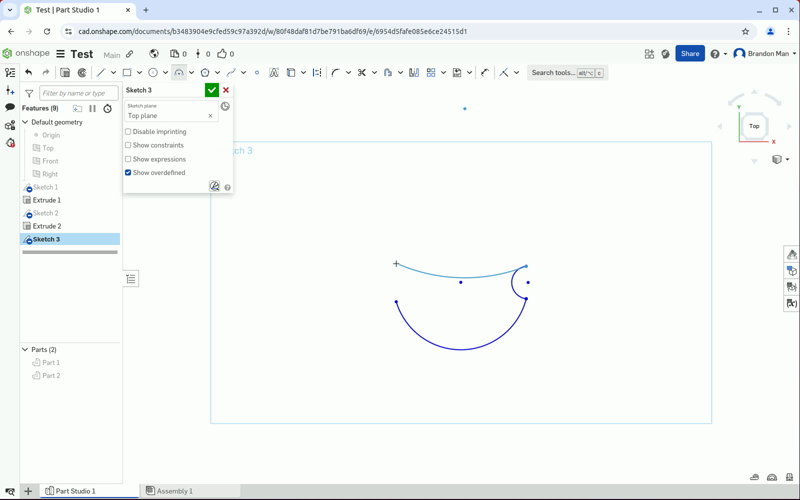
click(396, 263)
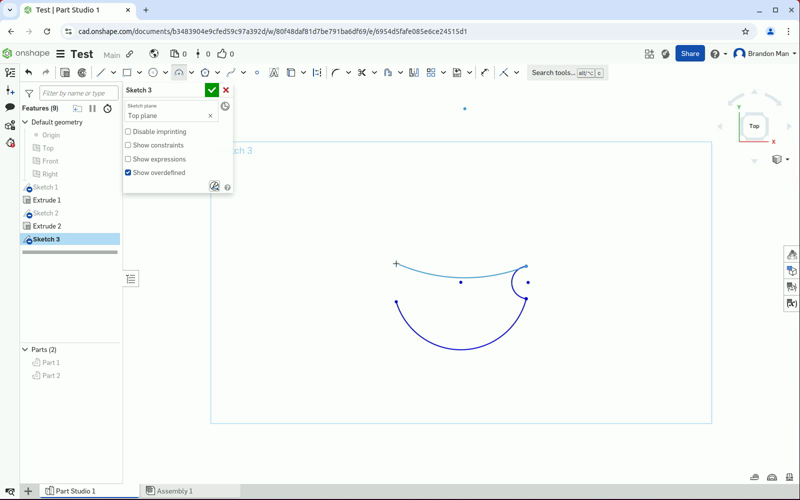
mouse_move(462, 215)
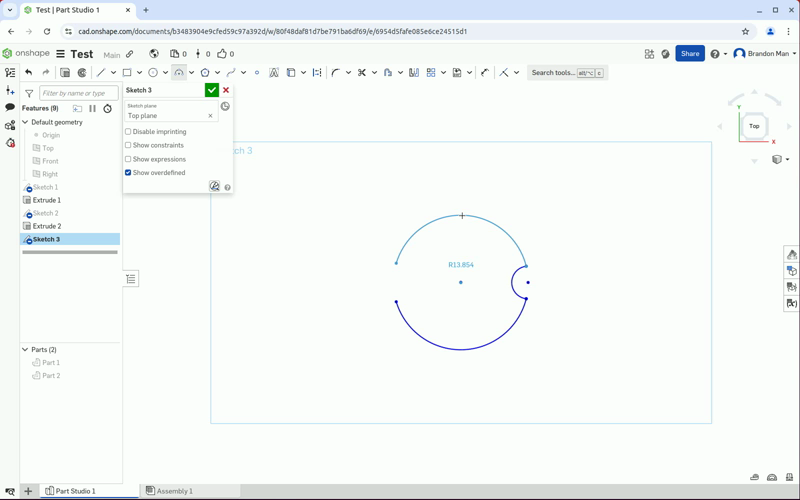
click(462, 215)
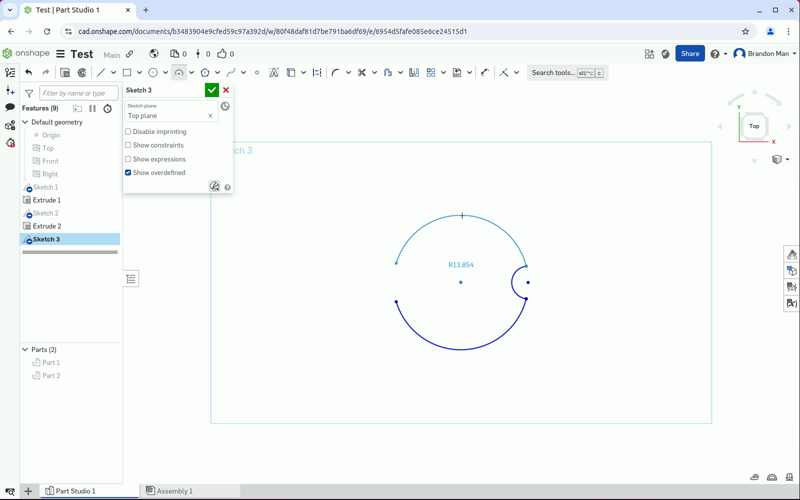
key_up(shift)
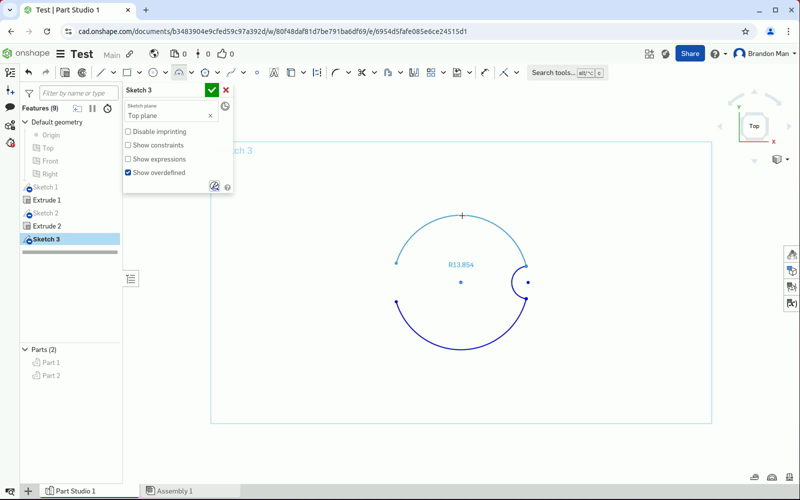
mouse_move(396, 263)
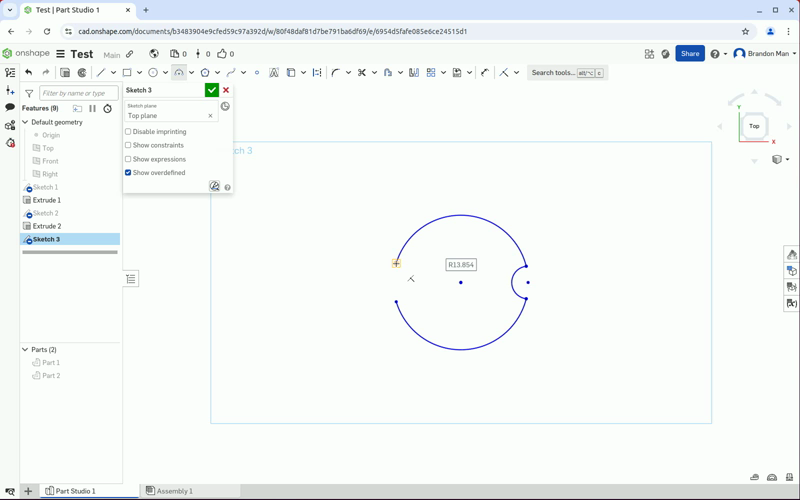
click(396, 263)
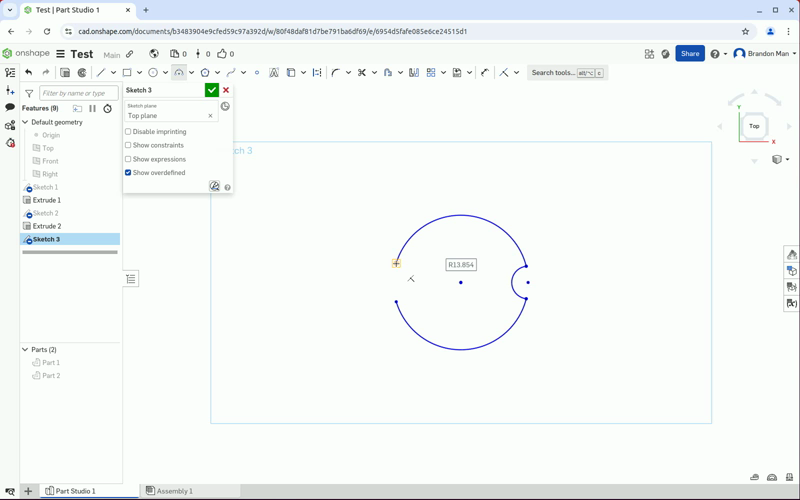
mouse_move(396, 301)
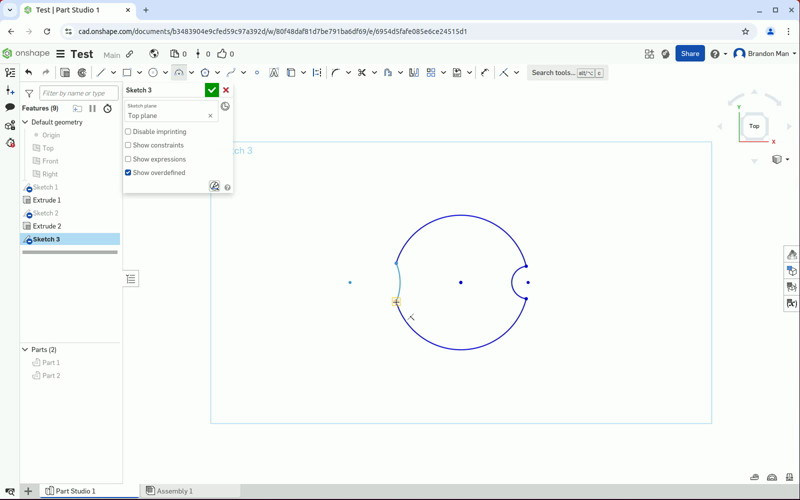
click(396, 301)
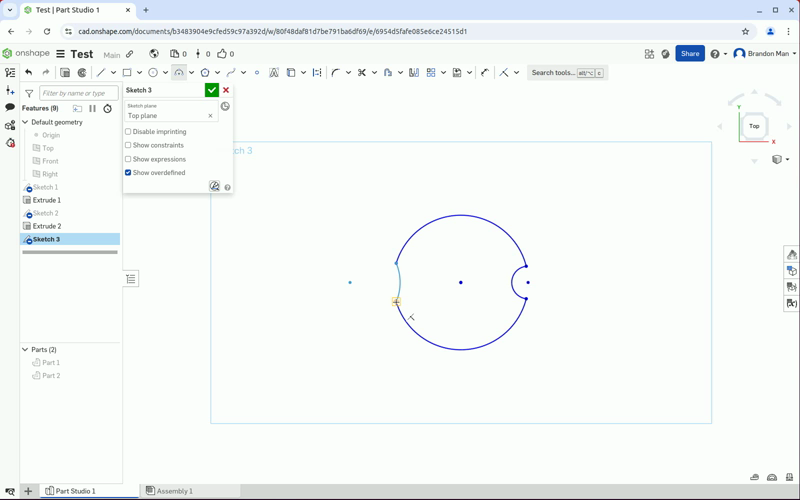
key_down(shift)
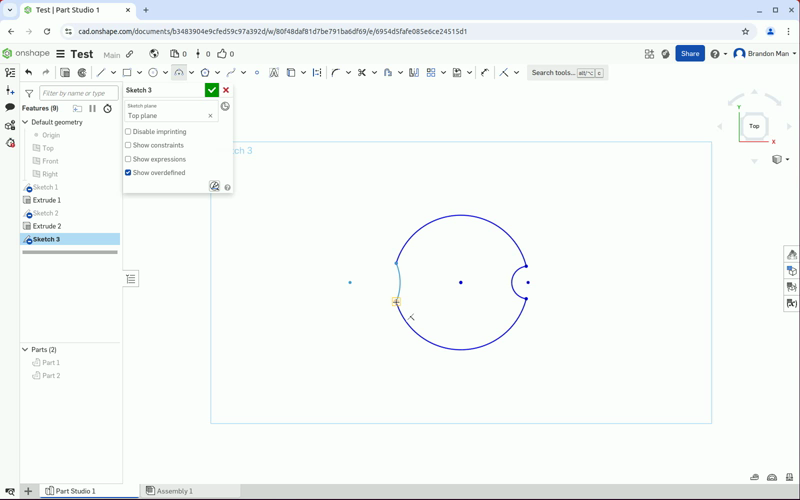
mouse_move(412, 282)
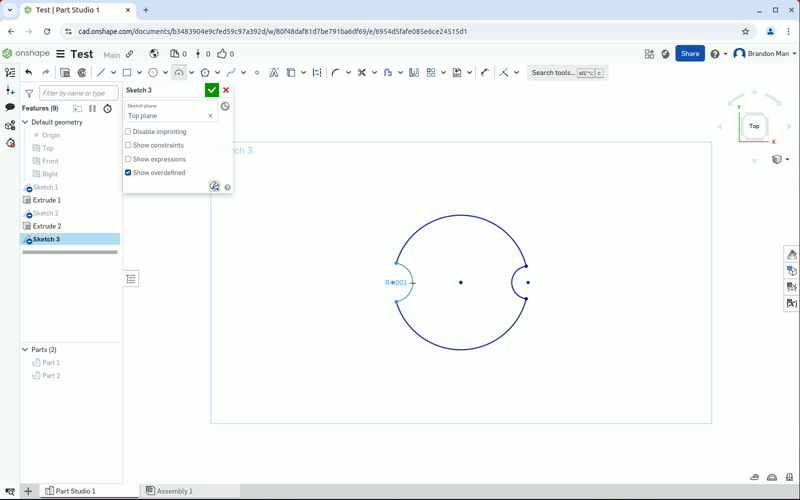
click(412, 282)
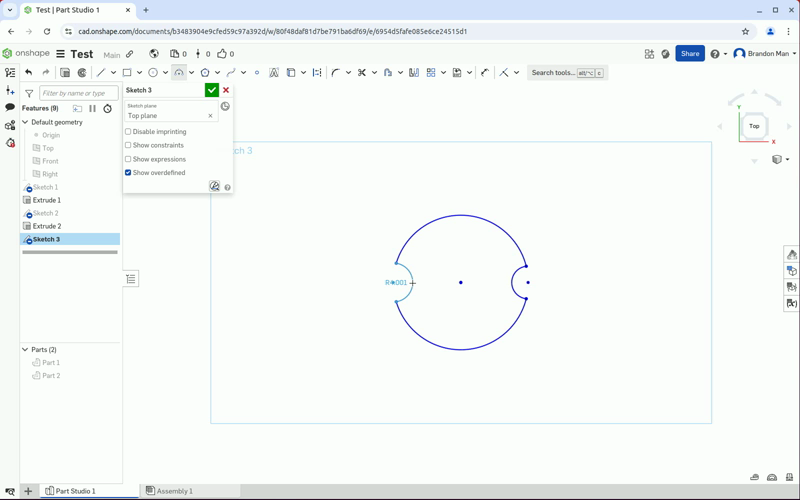
key_up(shift)
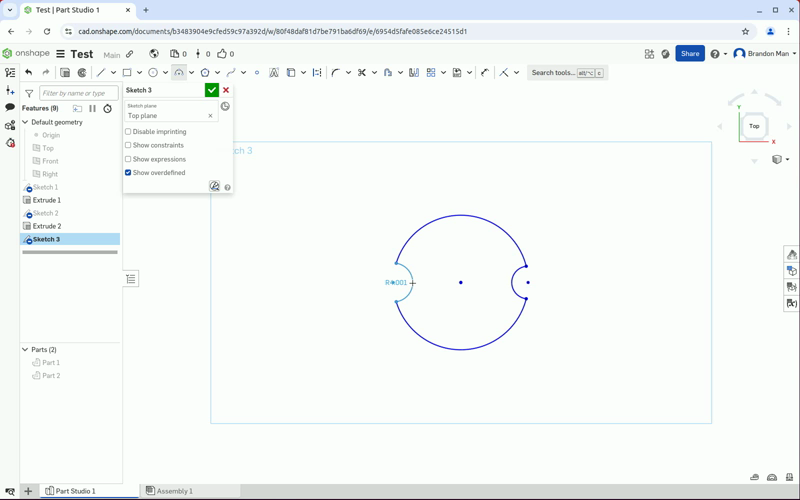
key(esc)
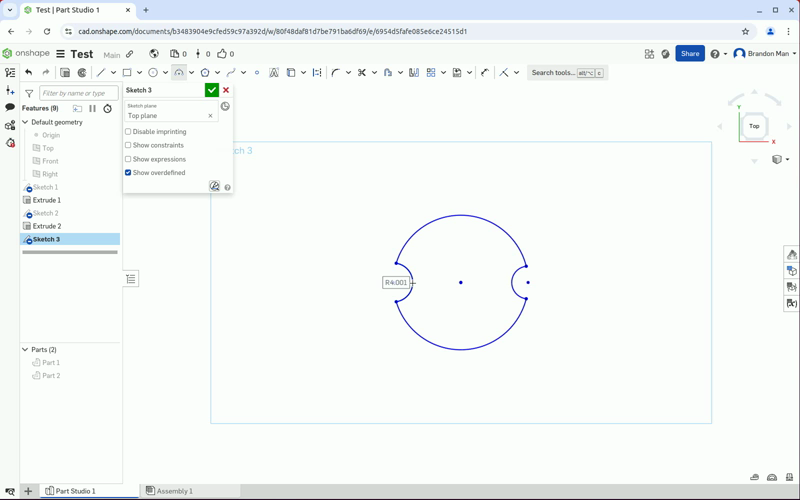
mouse_move(500, 273)
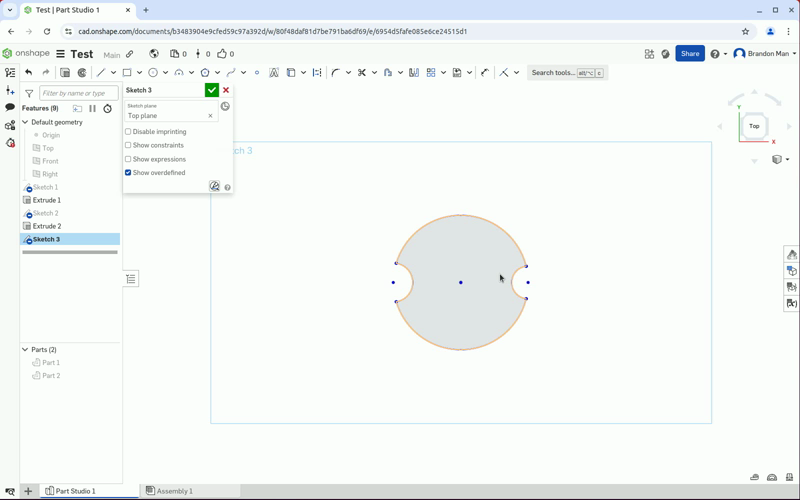
click(500, 273)
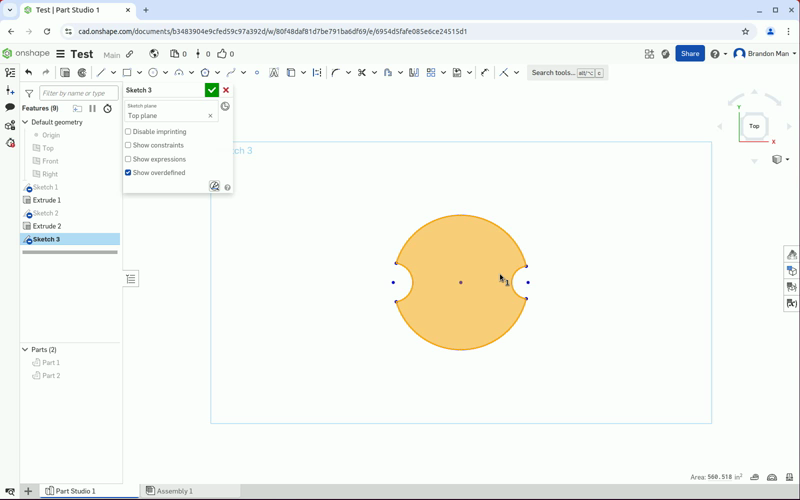
mouse_move(73, 352)
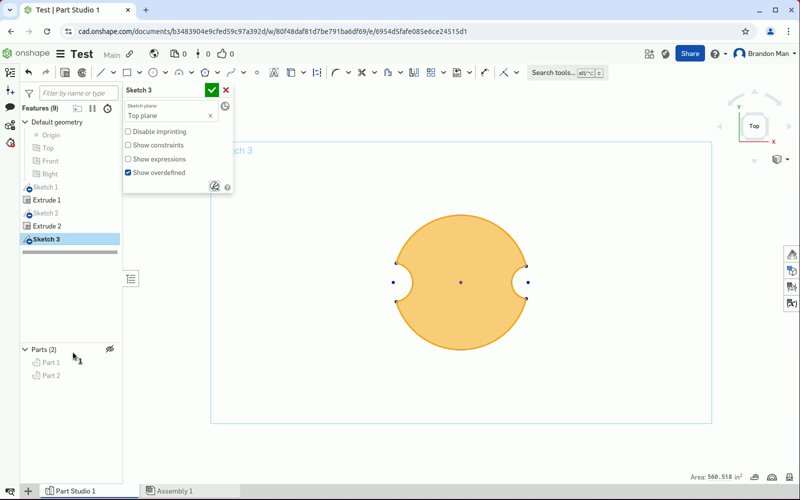
key(shift+y)
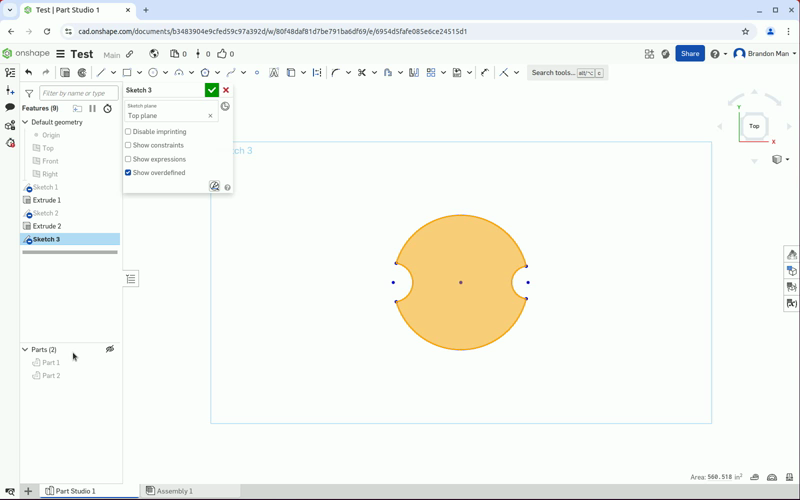
key(shift+e)
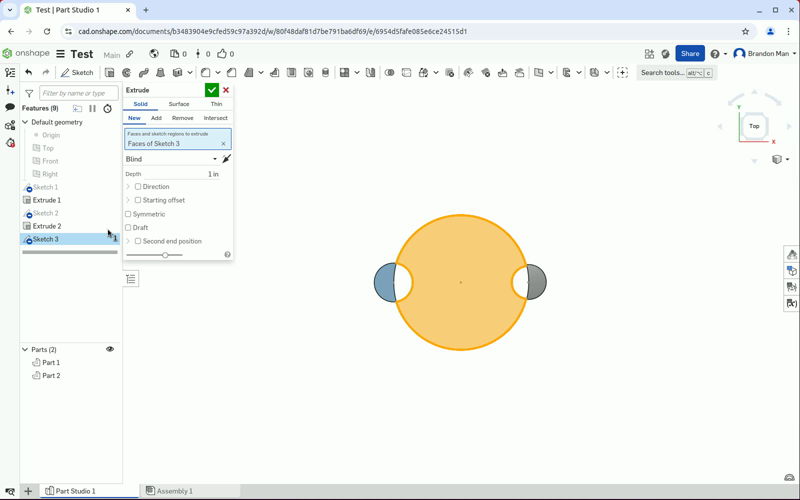
mouse_move(143, 106)
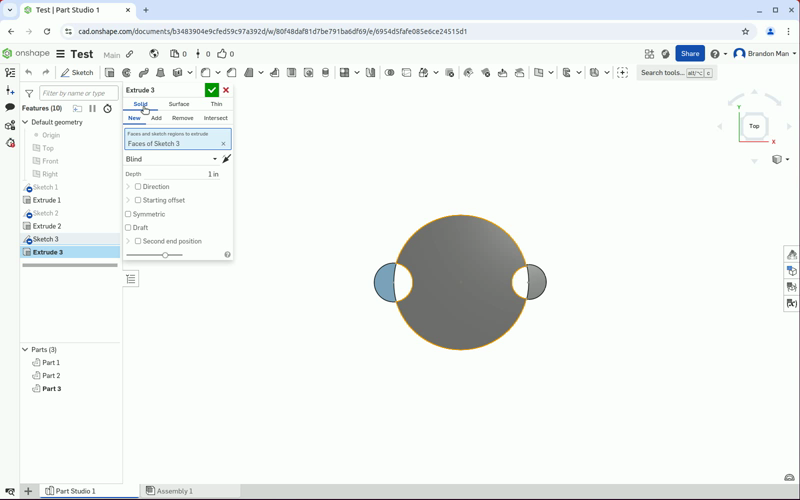
click(143, 106)
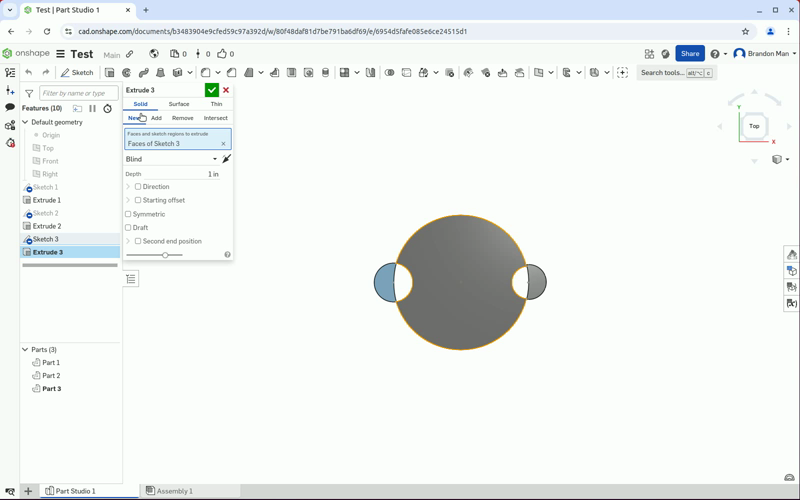
mouse_move(137, 120)
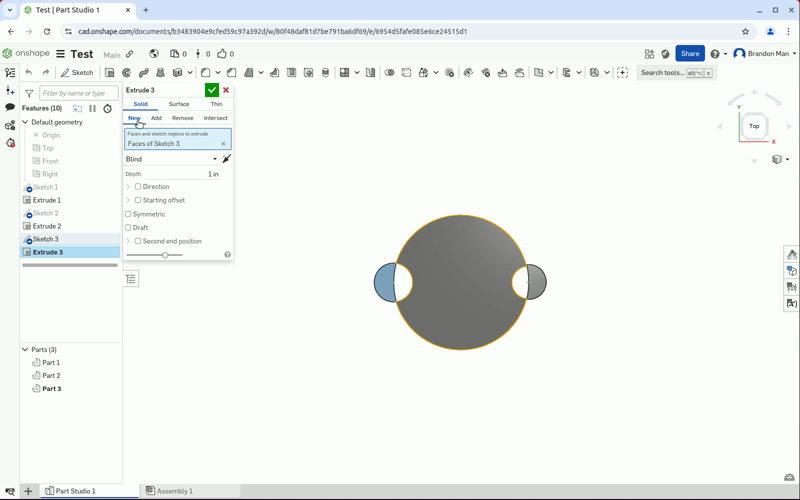
click(137, 120)
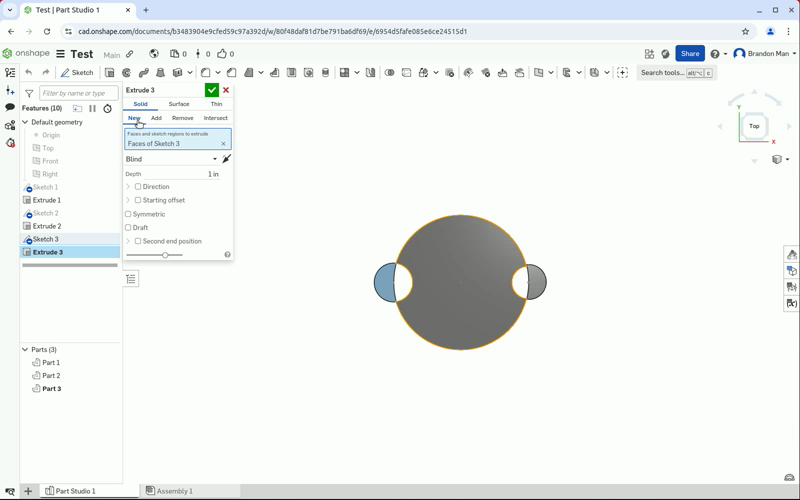
key(tab, 4)
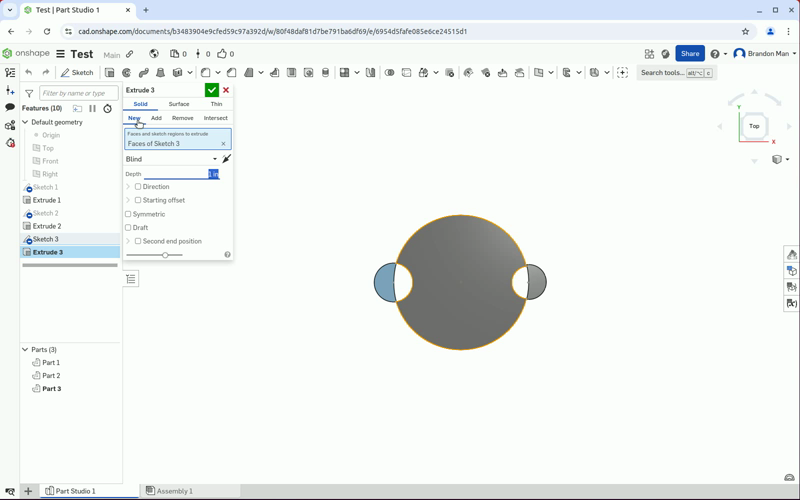
text(15.405)
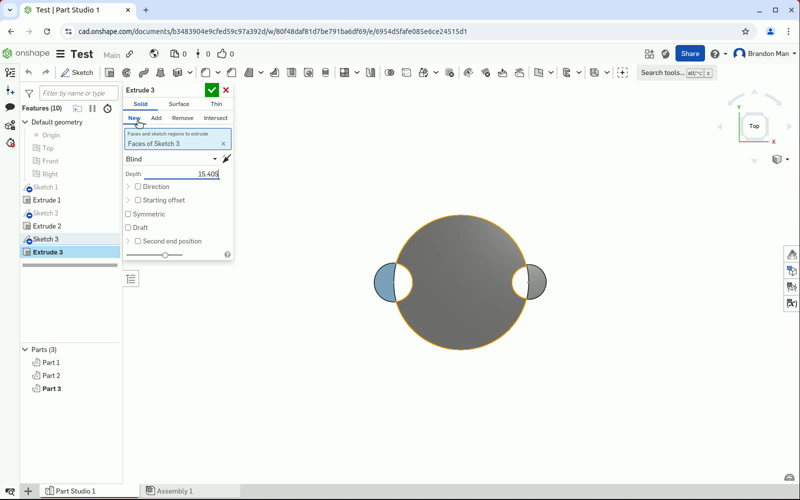
key(enter)
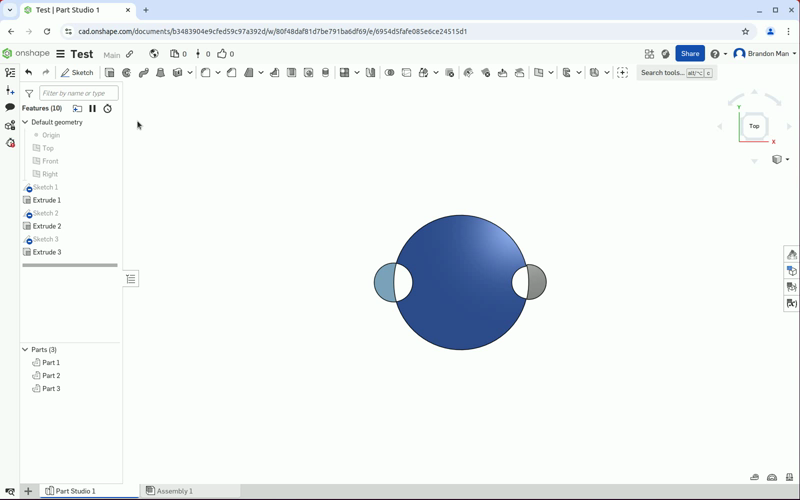
key(shift+h)
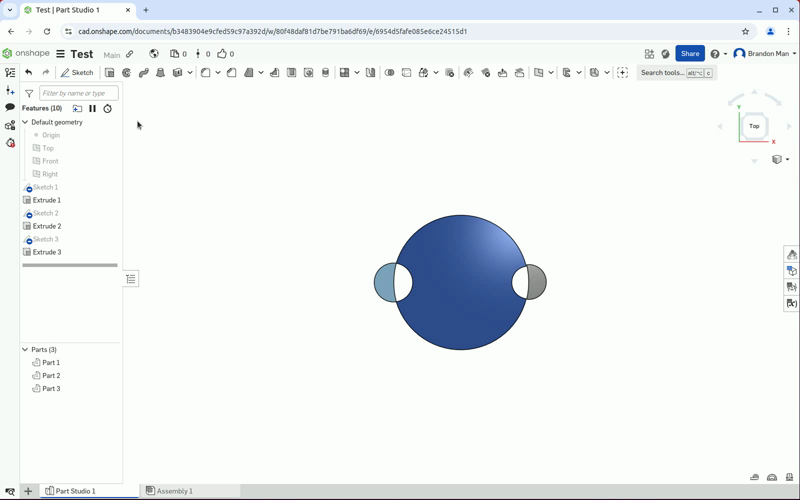
key(shift+h)
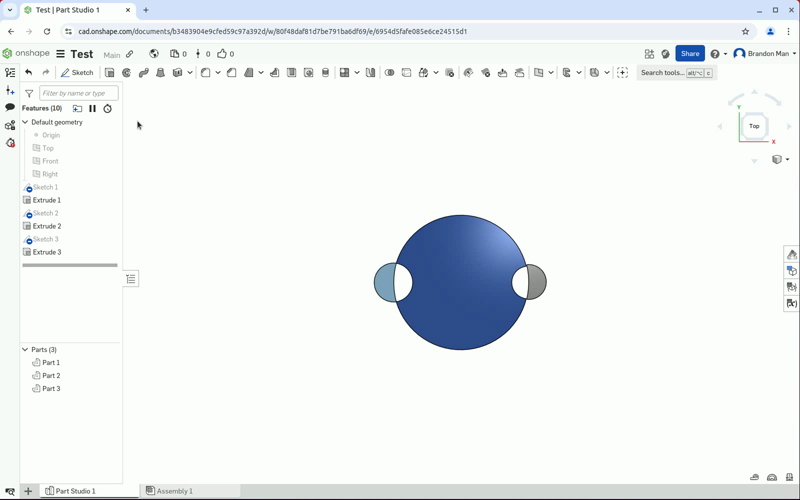
mouse_move(73, 189)
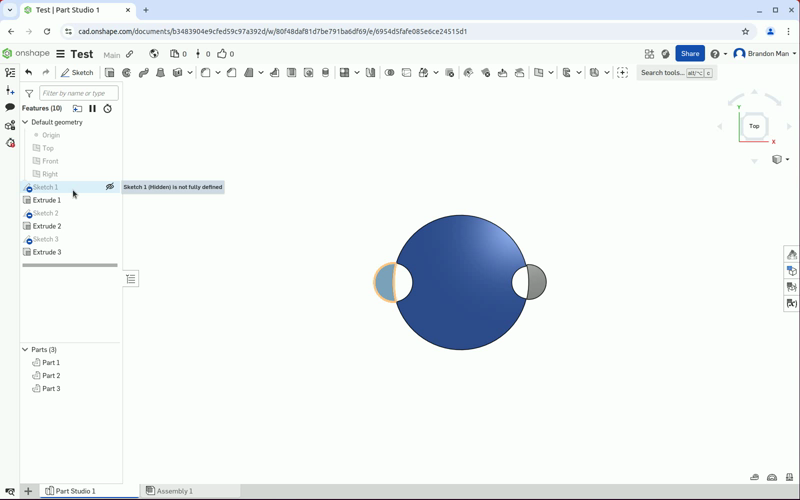
click(73, 189)
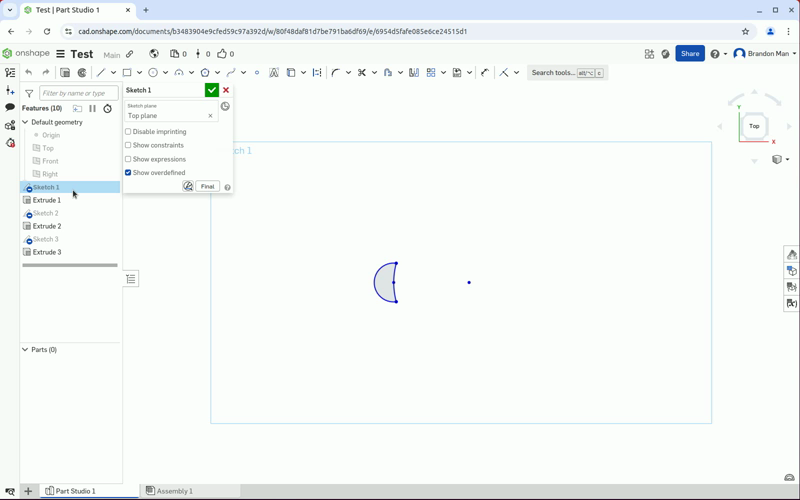
mouse_move(229, 92)
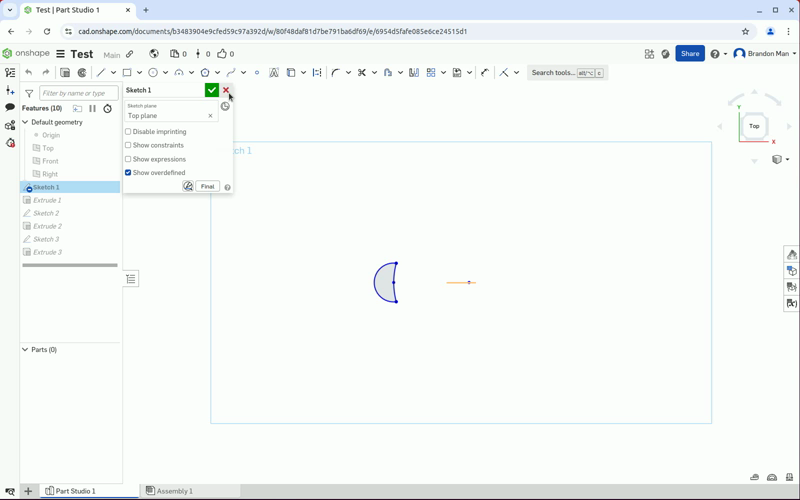
click(229, 92)
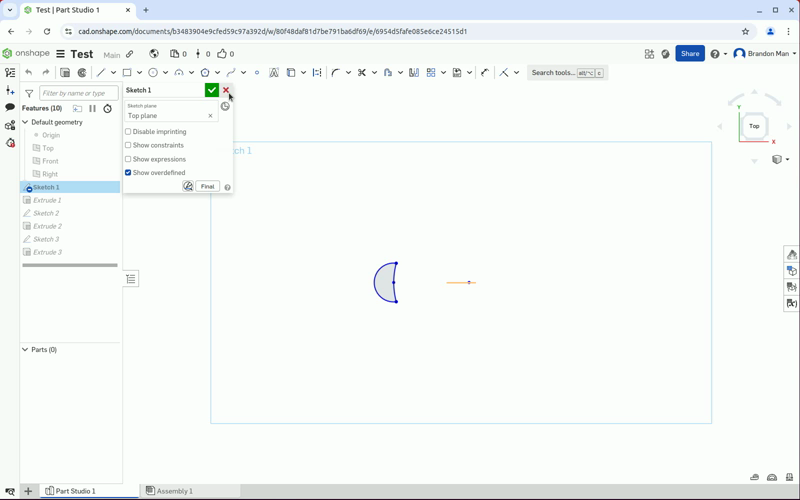
key(shift+s)
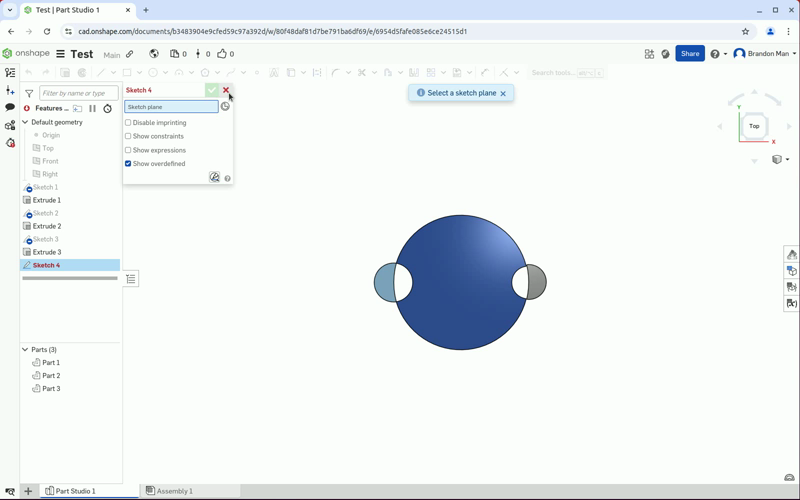
mouse_move(73, 150)
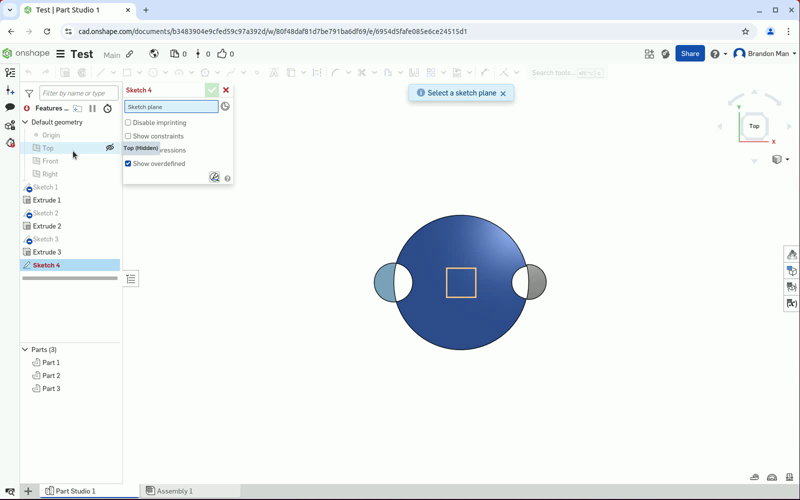
click(73, 150)
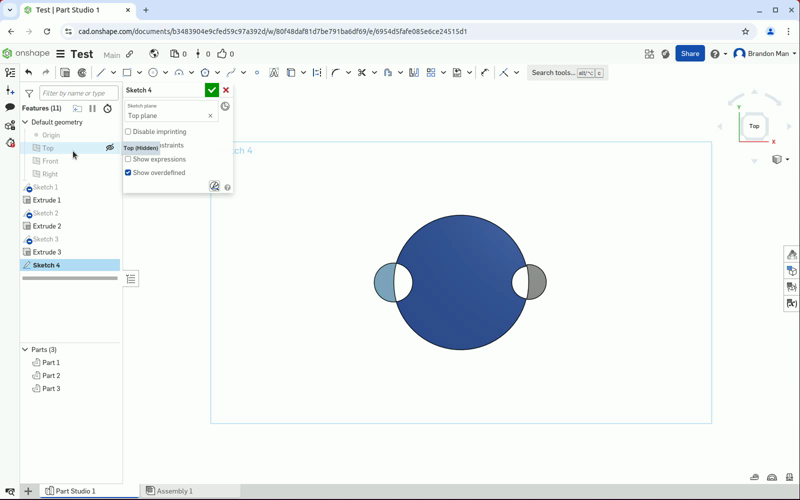
mouse_move(73, 352)
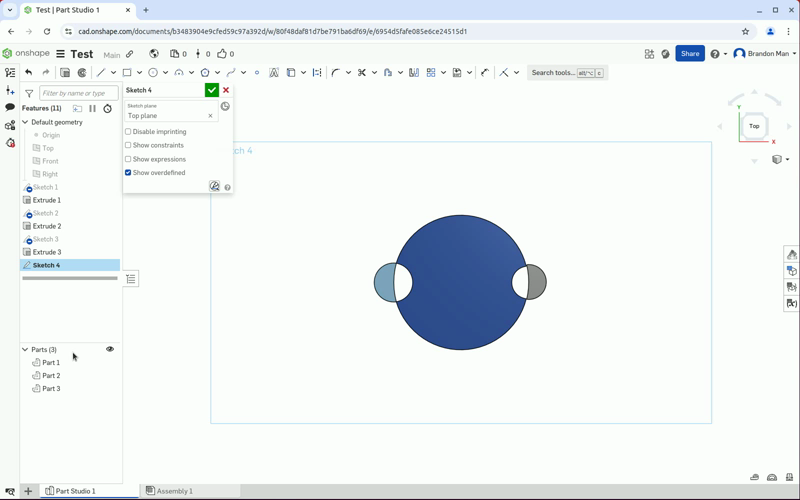
key(y)
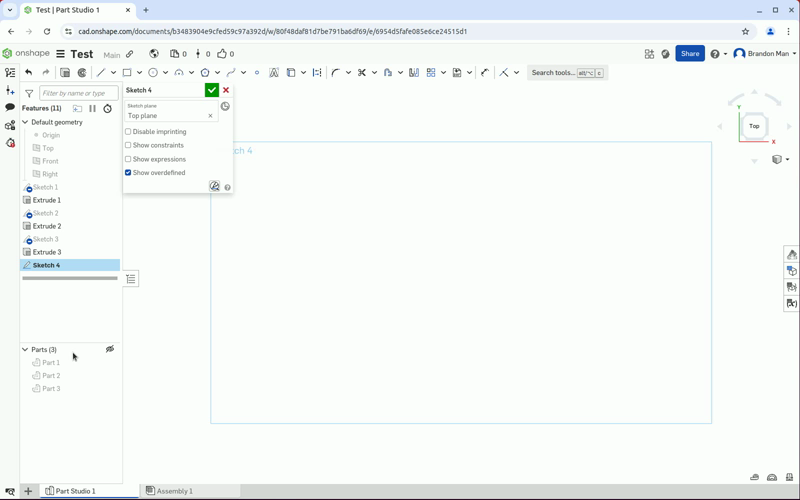
key(a)
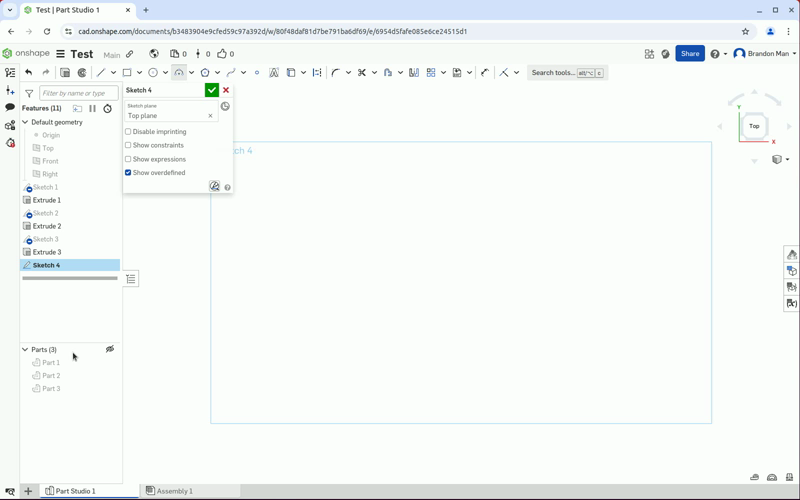
key_down(shift)
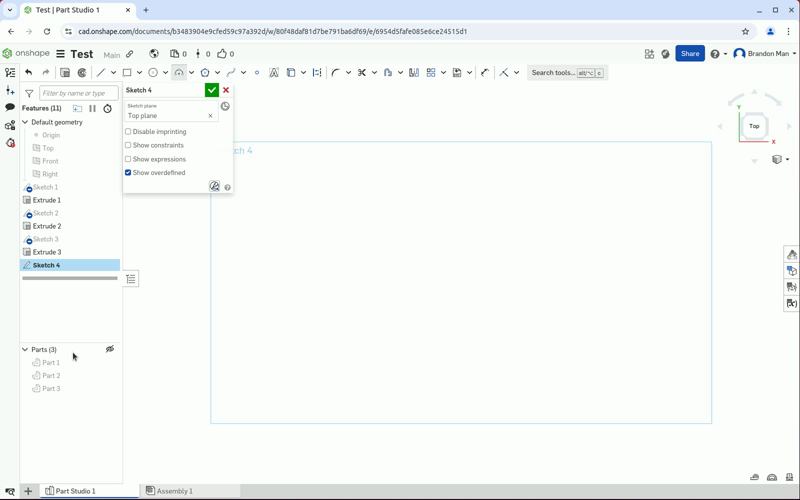
mouse_move(396, 301)
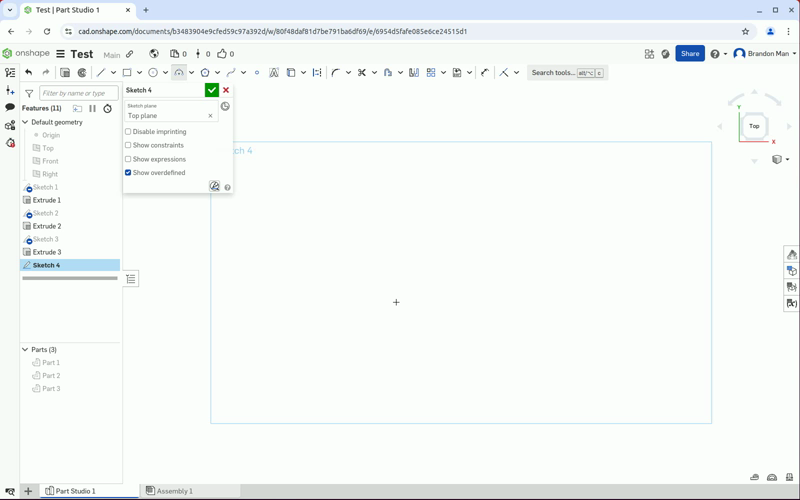
click(396, 301)
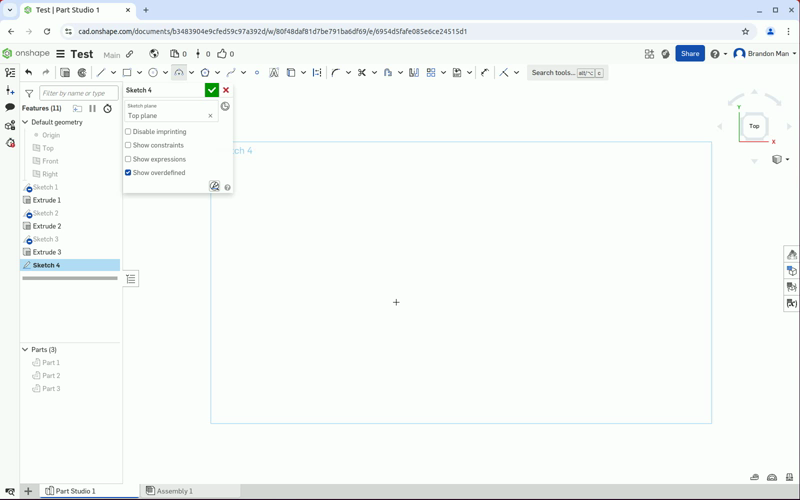
key_up(shift)
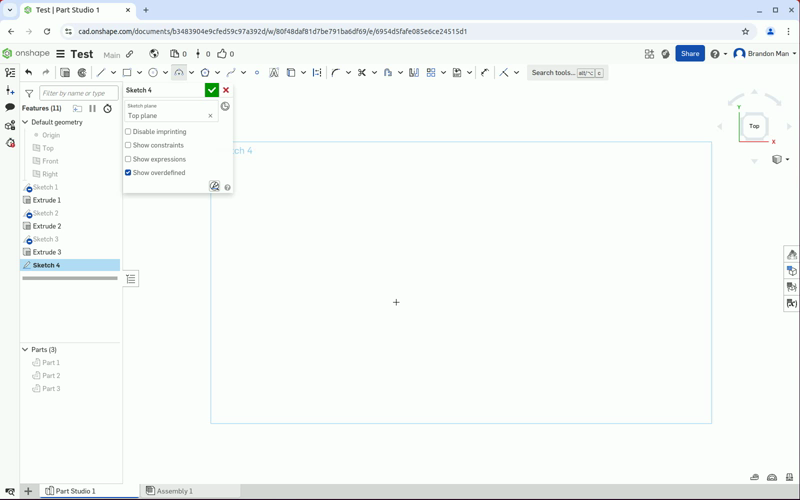
key_down(shift)
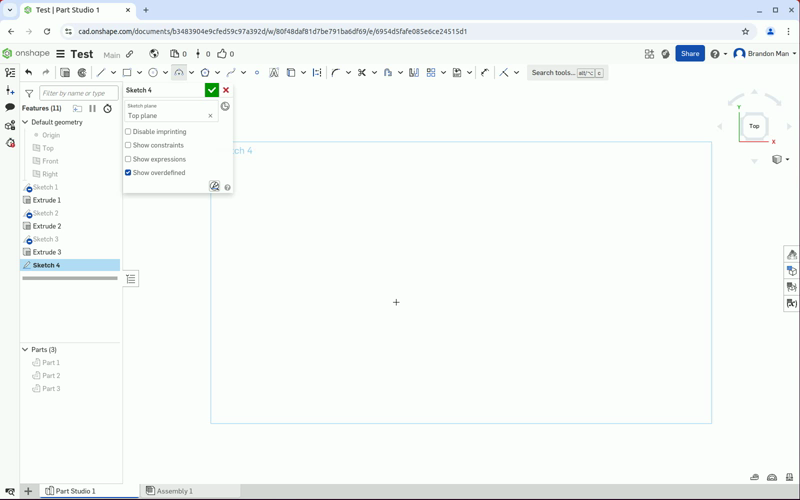
mouse_move(396, 263)
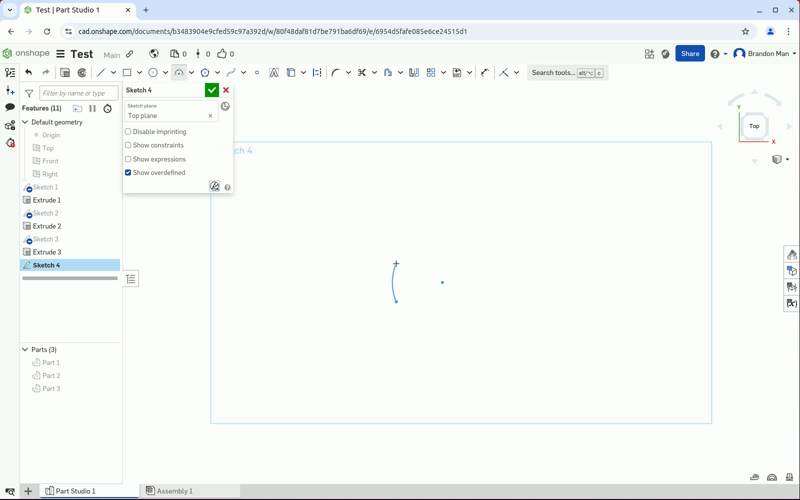
click(396, 263)
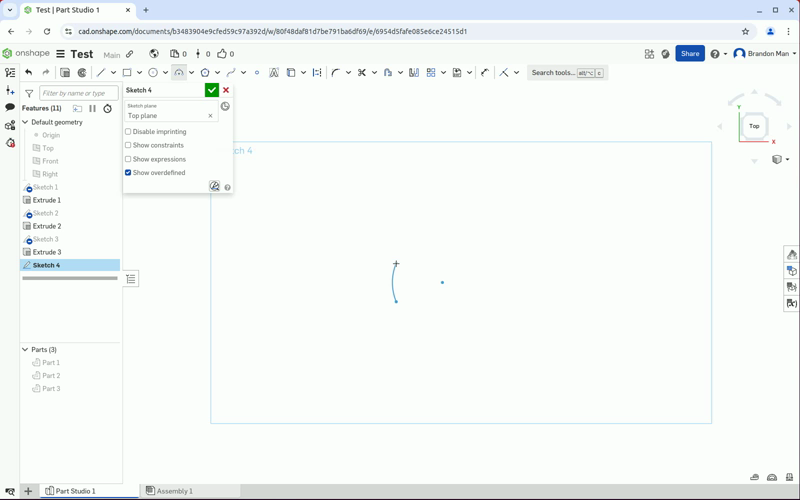
mouse_move(412, 282)
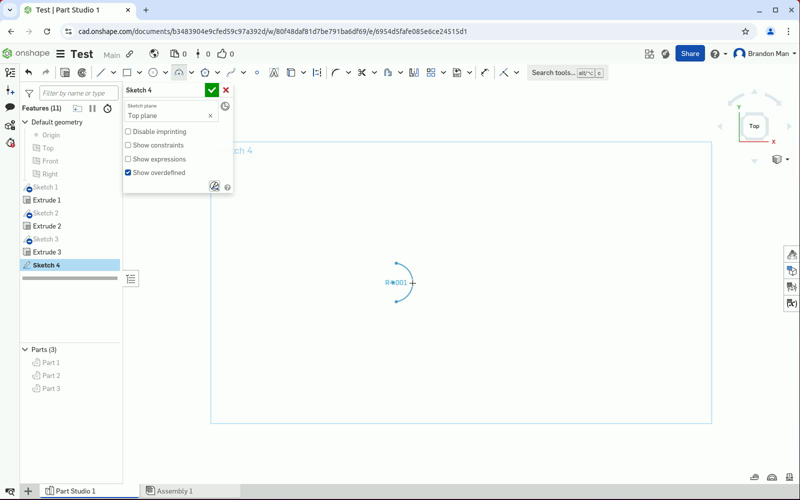
click(412, 282)
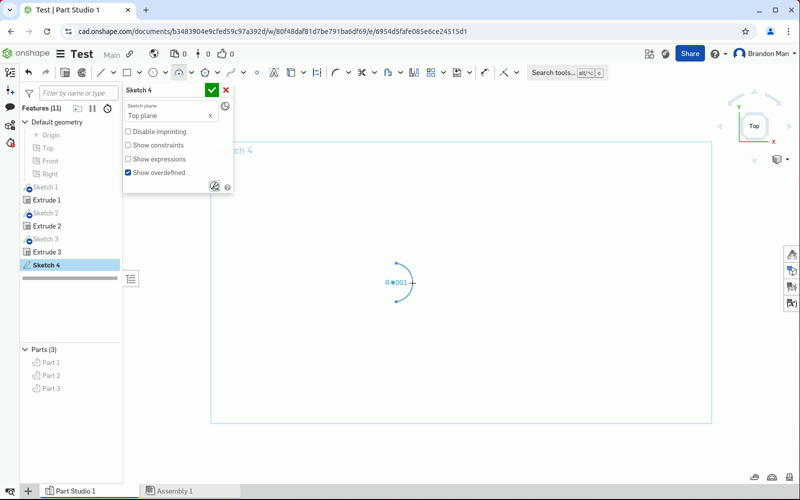
key_up(shift)
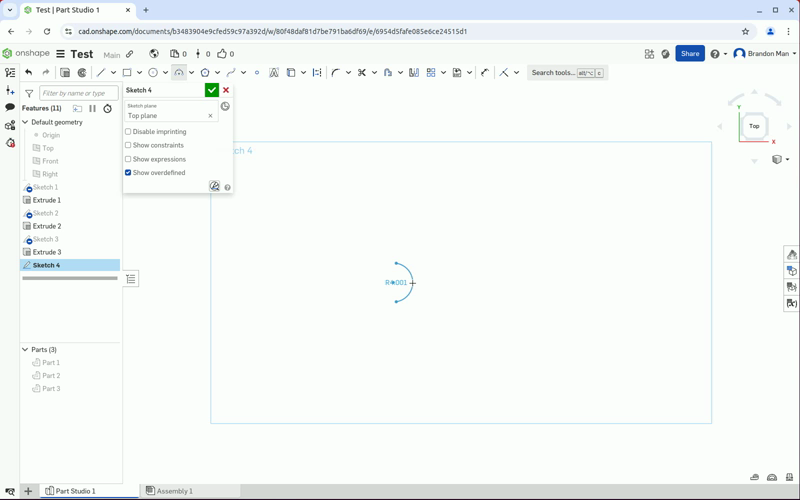
mouse_move(396, 263)
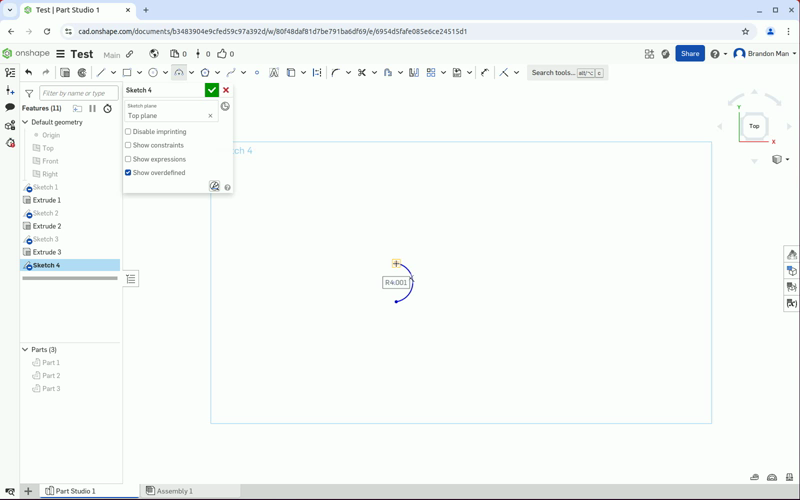
click(396, 263)
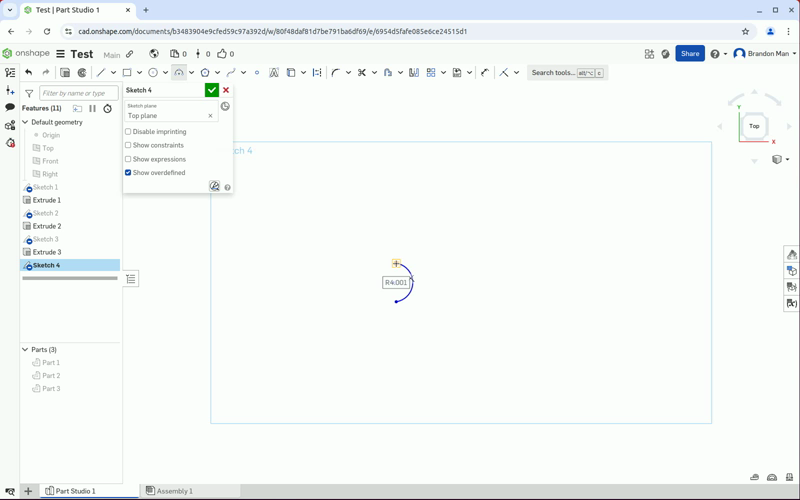
mouse_move(396, 301)
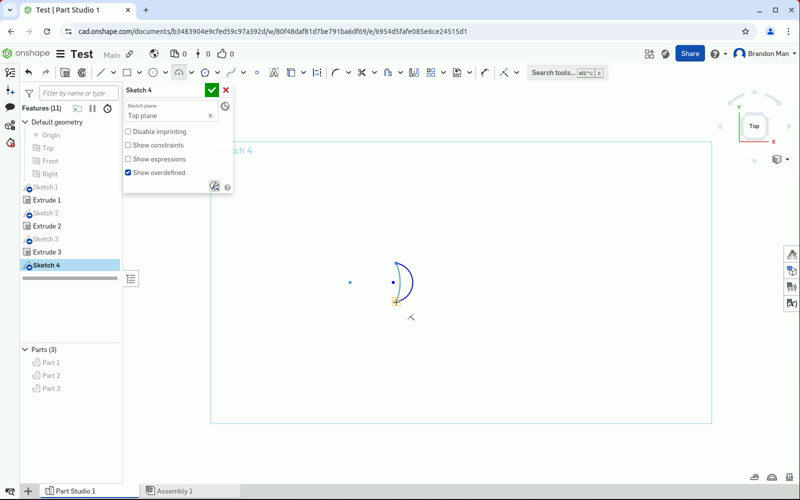
click(396, 301)
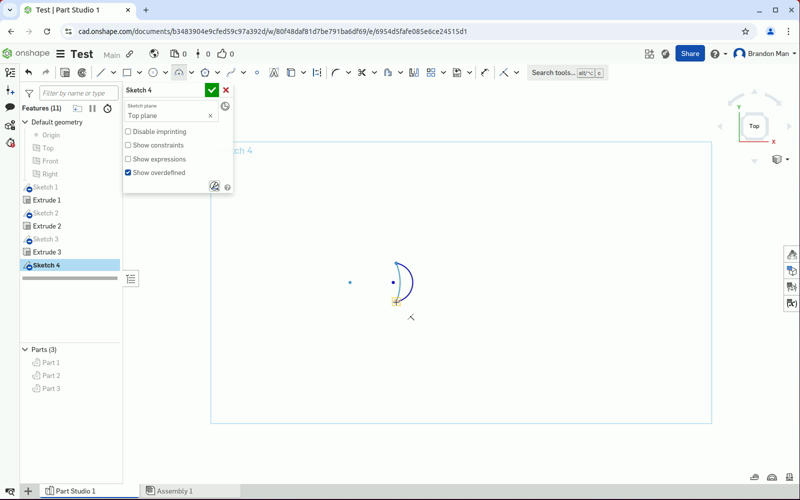
key_down(shift)
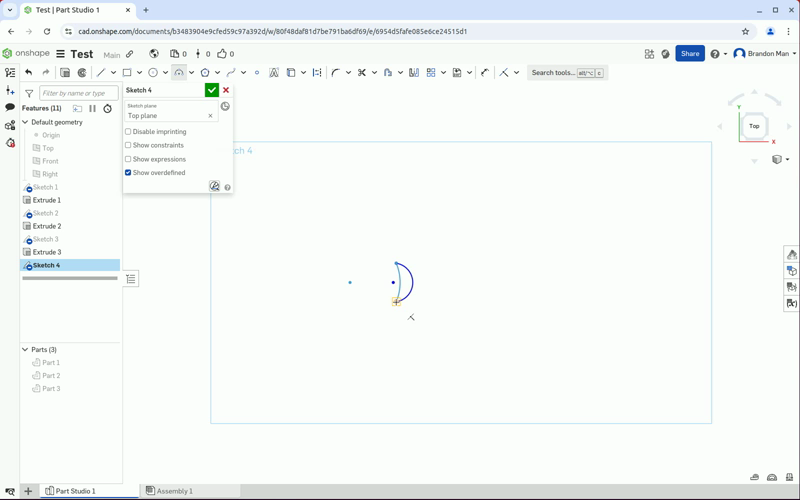
mouse_move(393, 282)
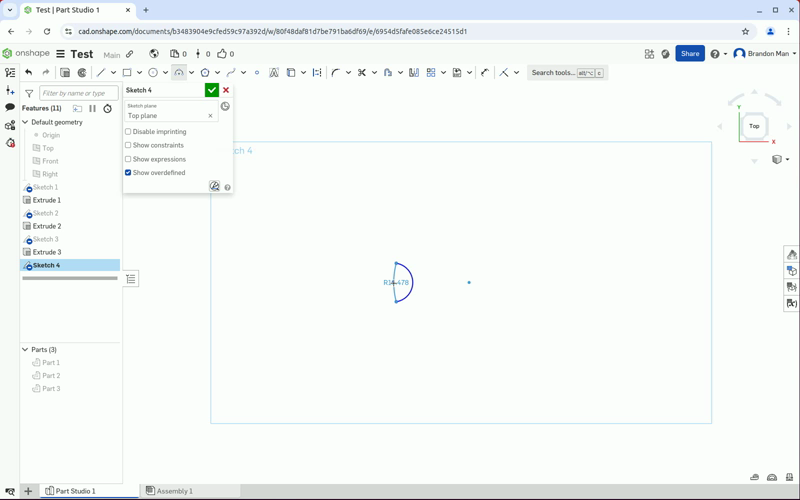
click(393, 282)
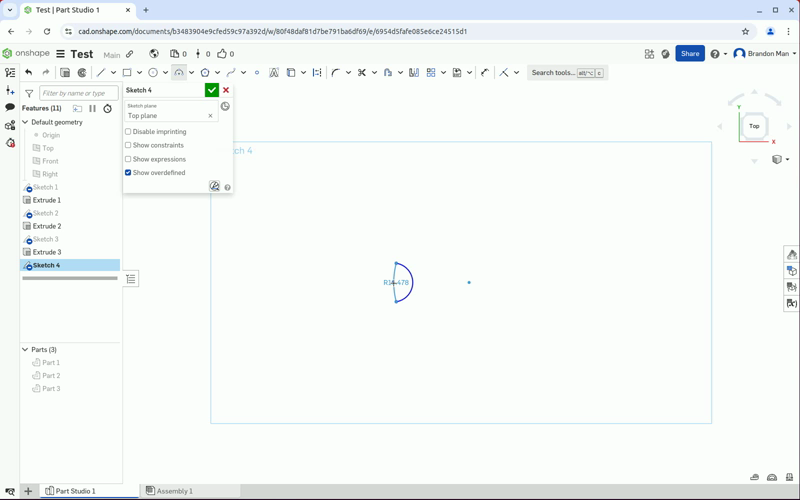
key_up(shift)
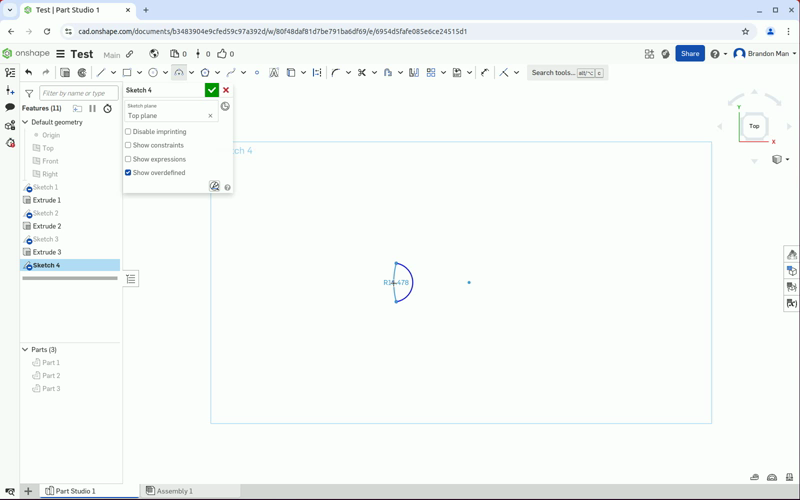
key(esc)
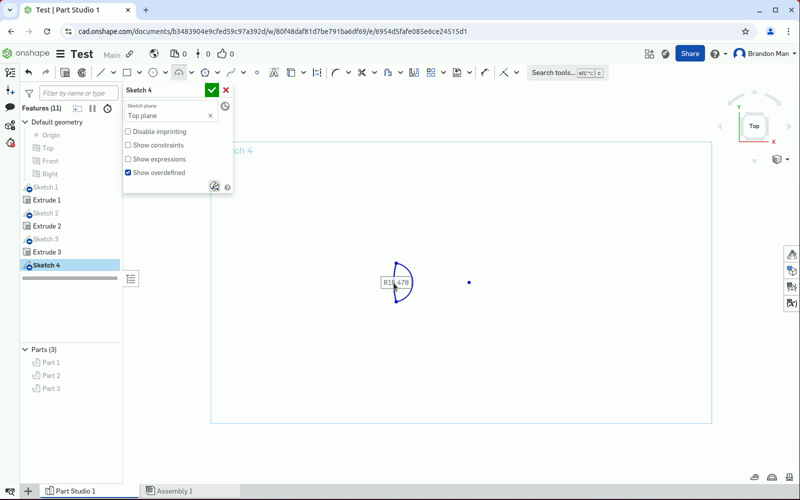
mouse_move(408, 294)
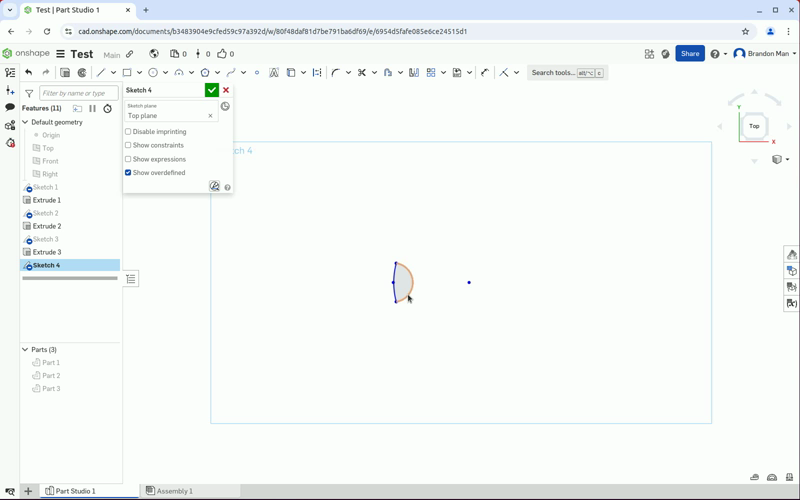
scroll(6)
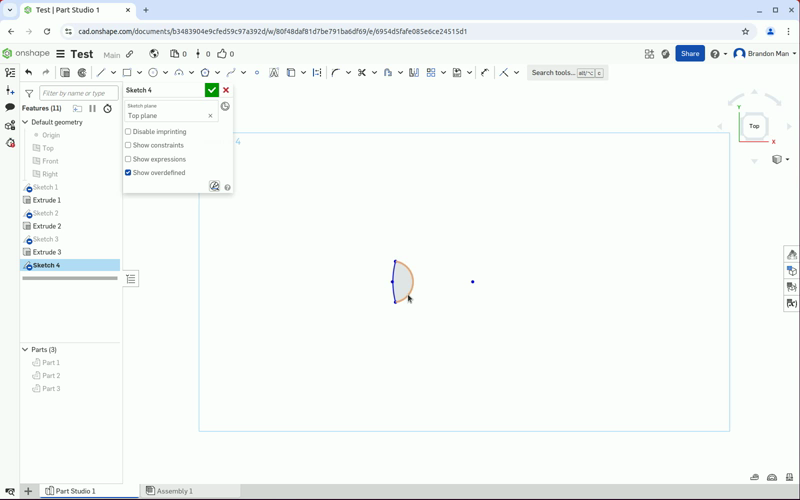
scroll(6)
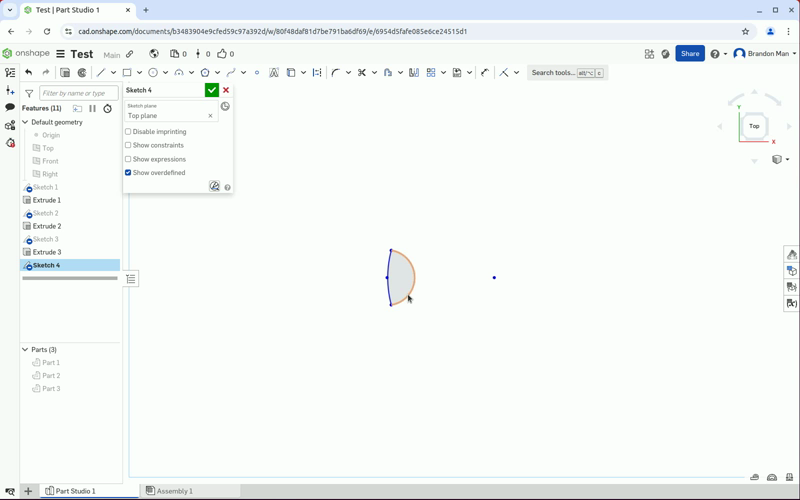
scroll(6)
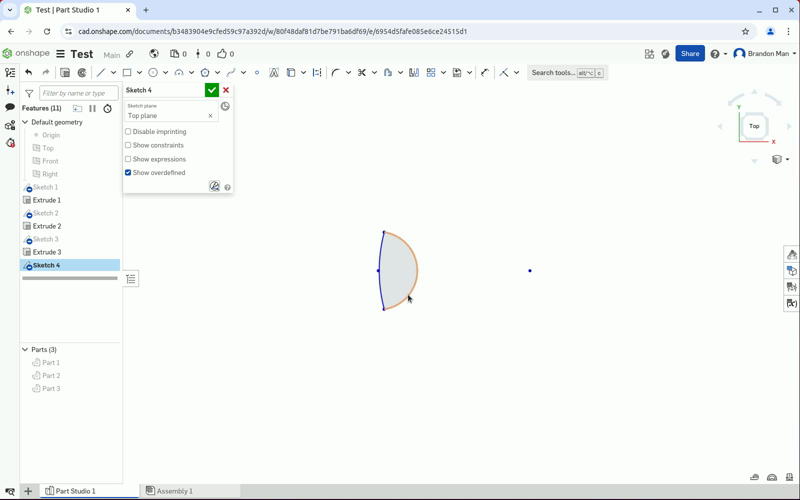
scroll(6)
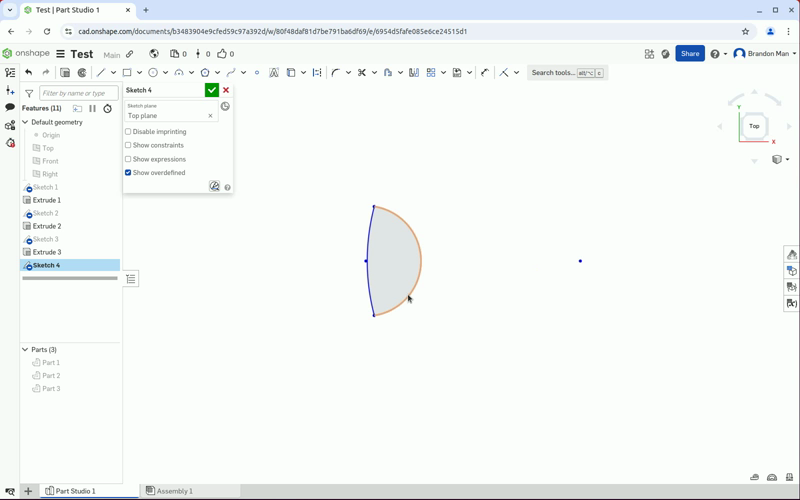
scroll(6)
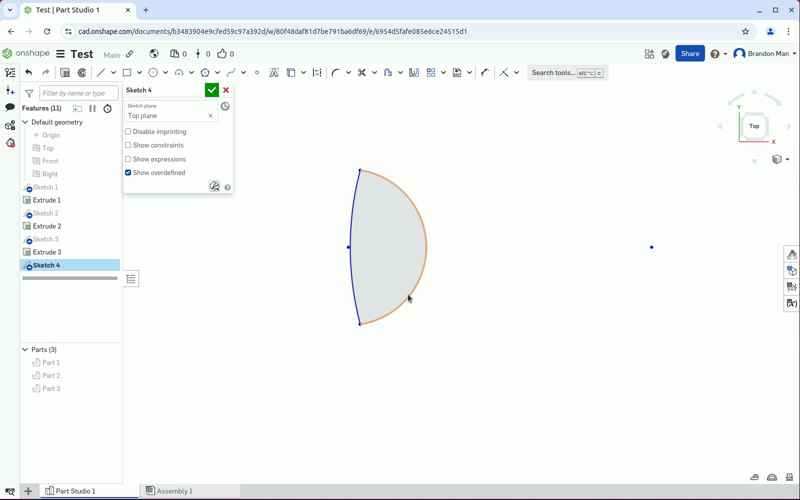
scroll(6)
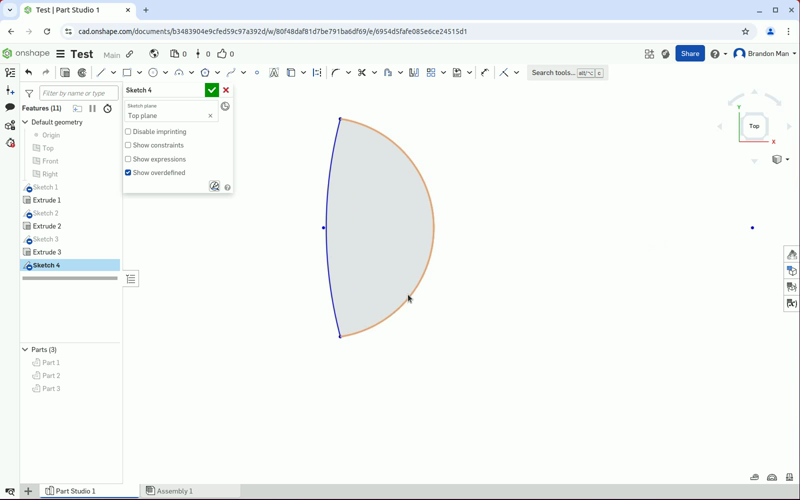
scroll(6)
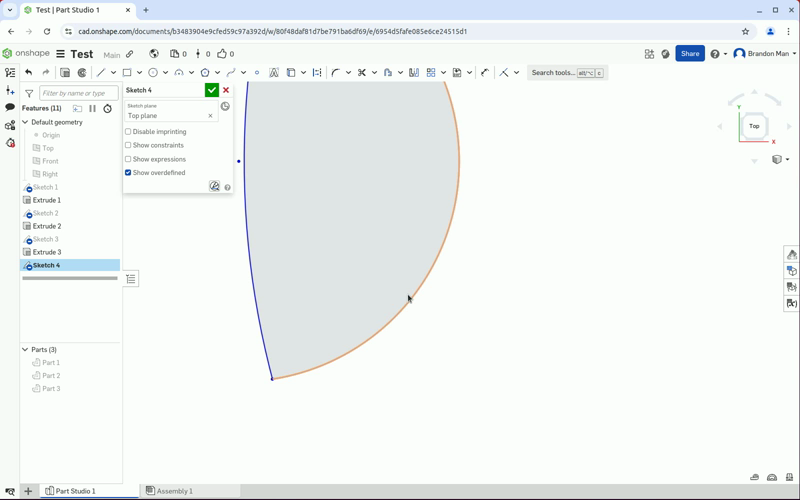
click(408, 294)
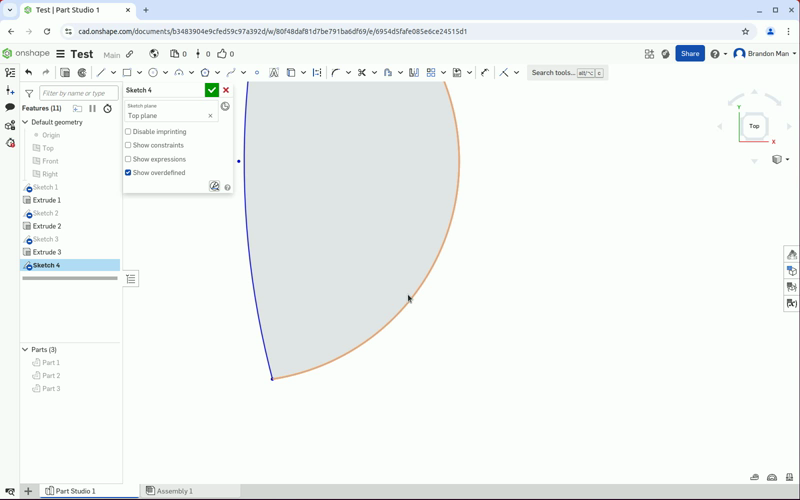
scroll(-6)
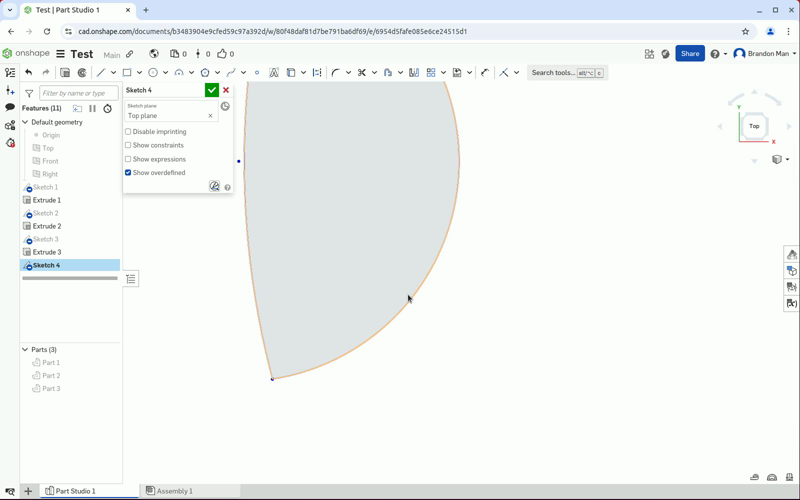
scroll(-6)
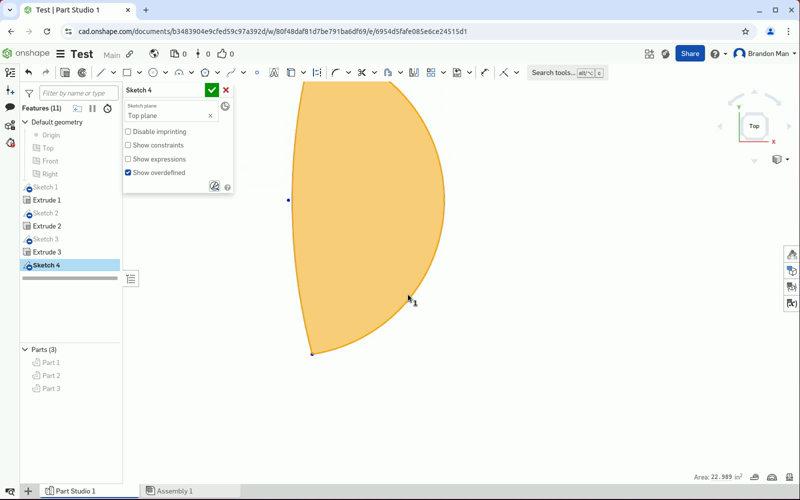
scroll(-6)
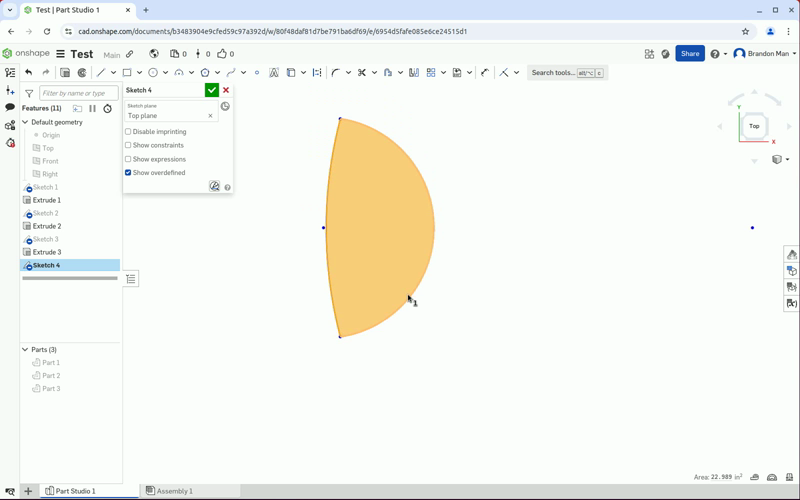
scroll(-6)
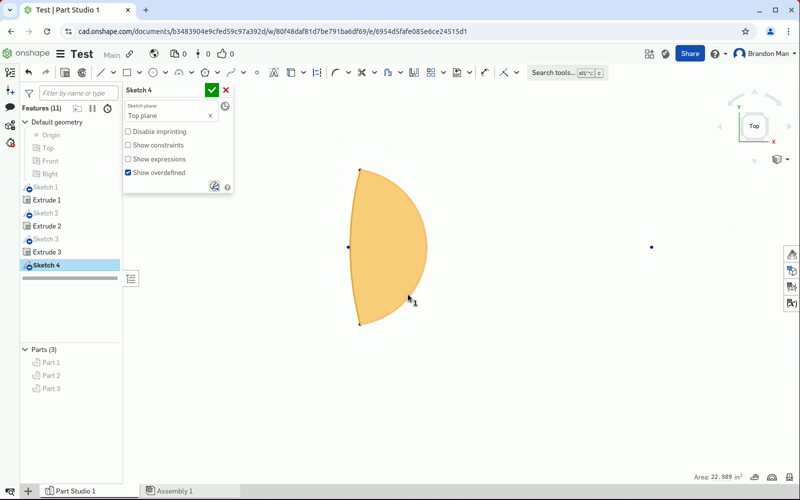
scroll(-6)
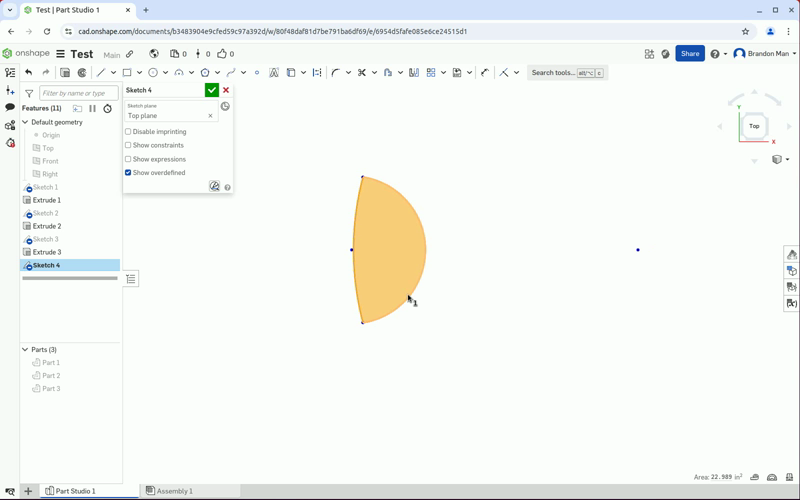
scroll(-6)
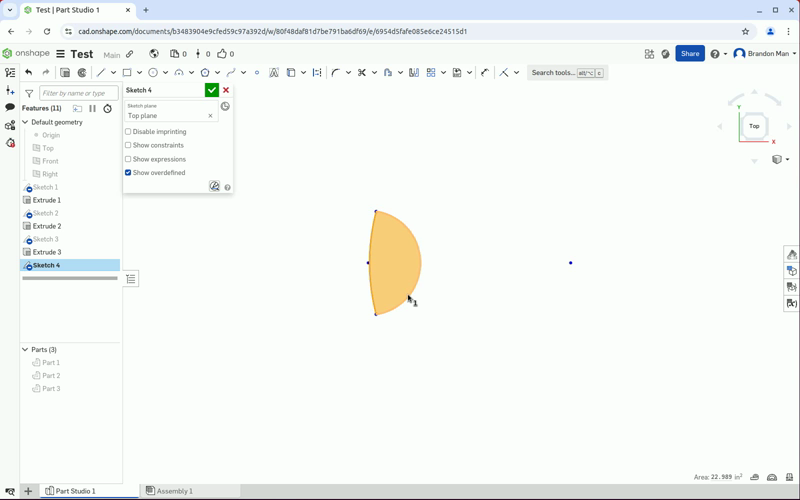
scroll(-6)
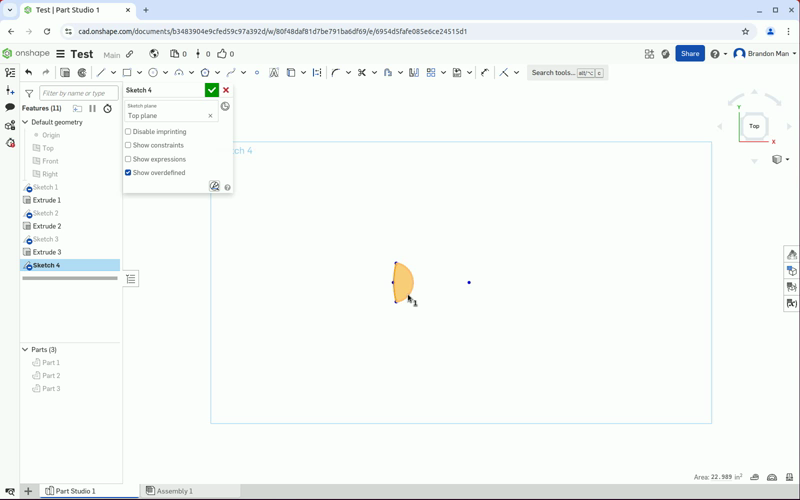
mouse_move(73, 352)
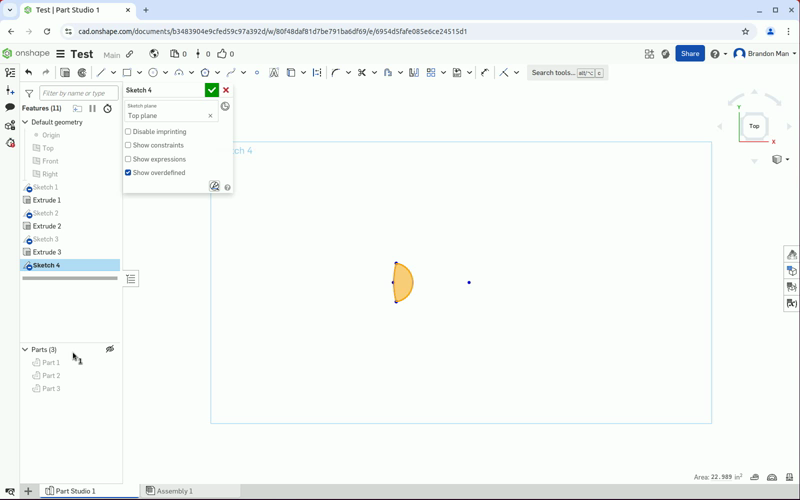
key(shift+y)
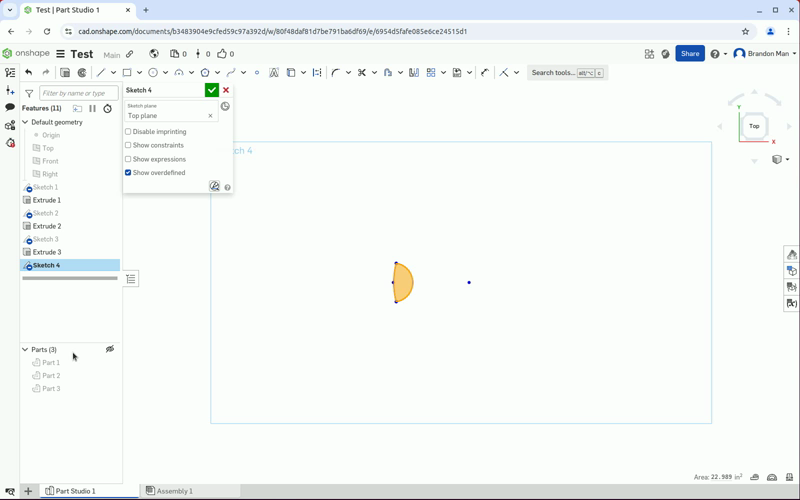
key(shift+e)
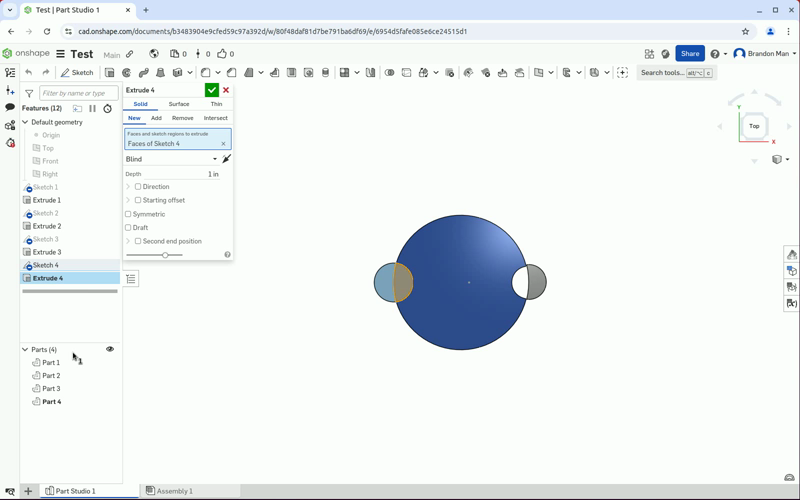
mouse_move(143, 106)
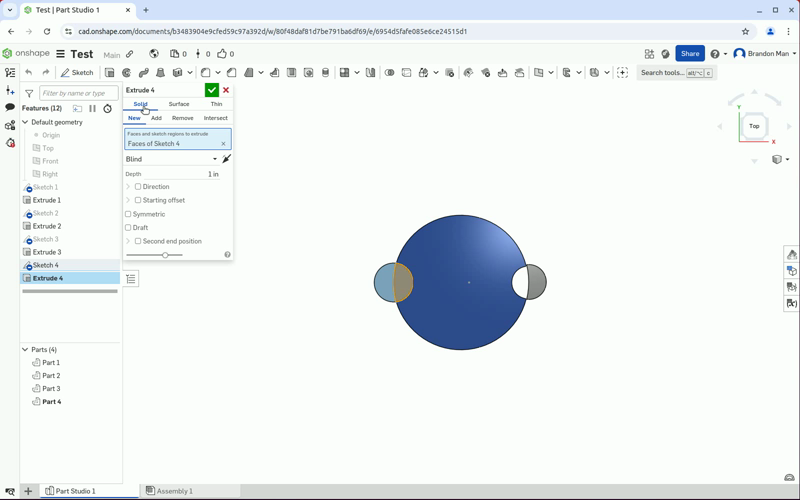
click(143, 106)
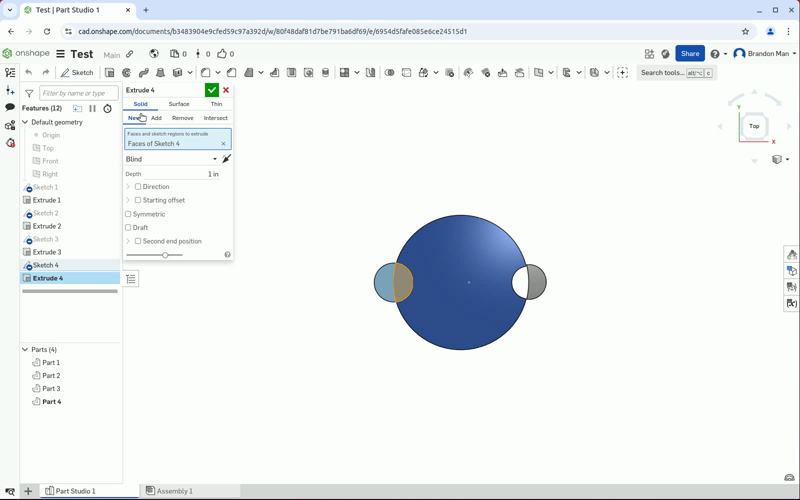
mouse_move(137, 120)
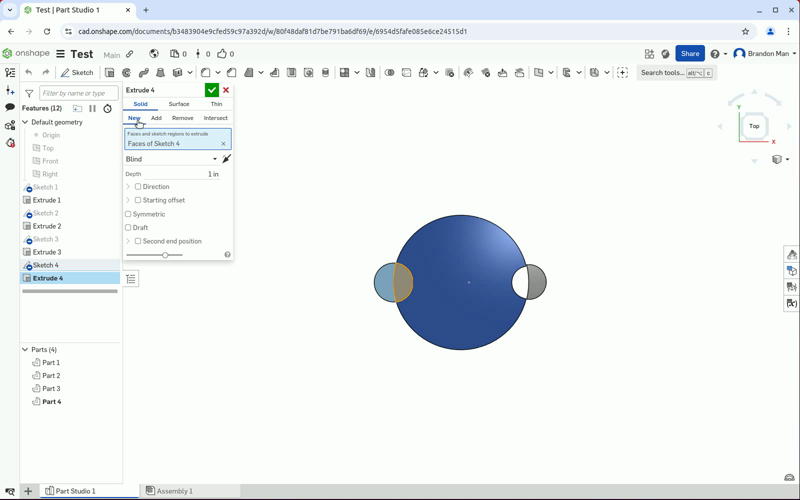
click(137, 120)
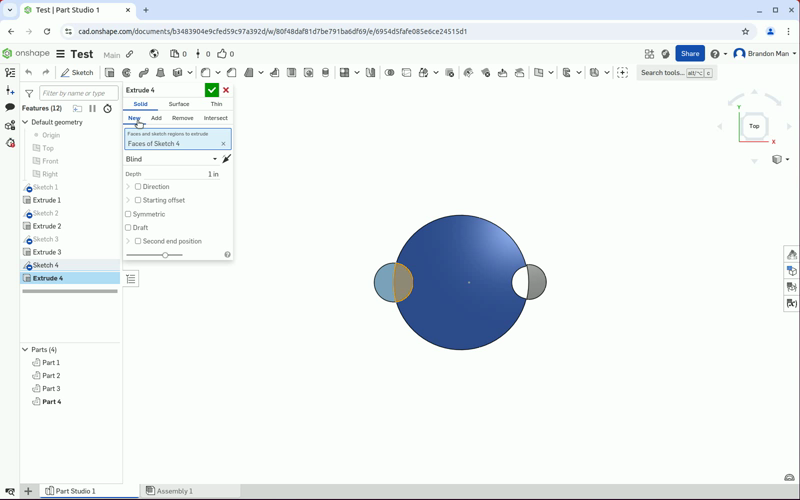
key(tab, 4)
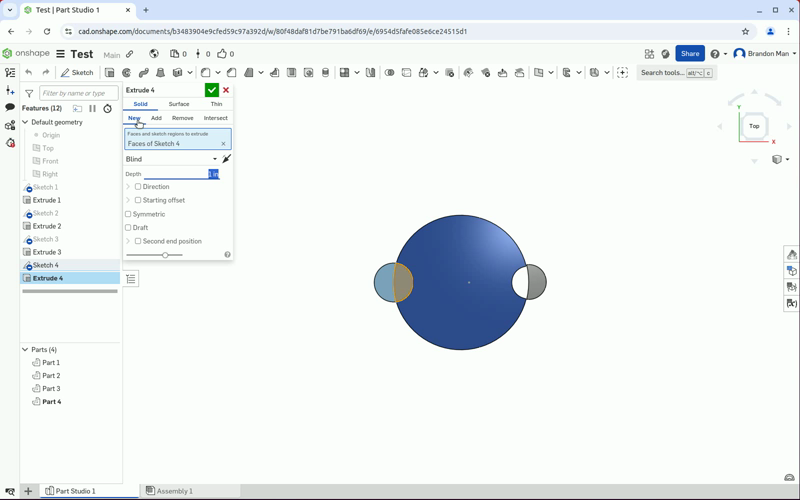
text(15.405)
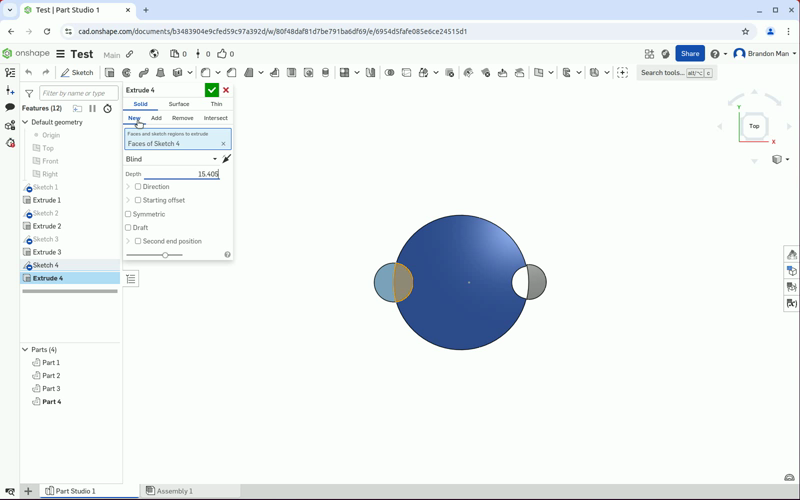
key(enter)
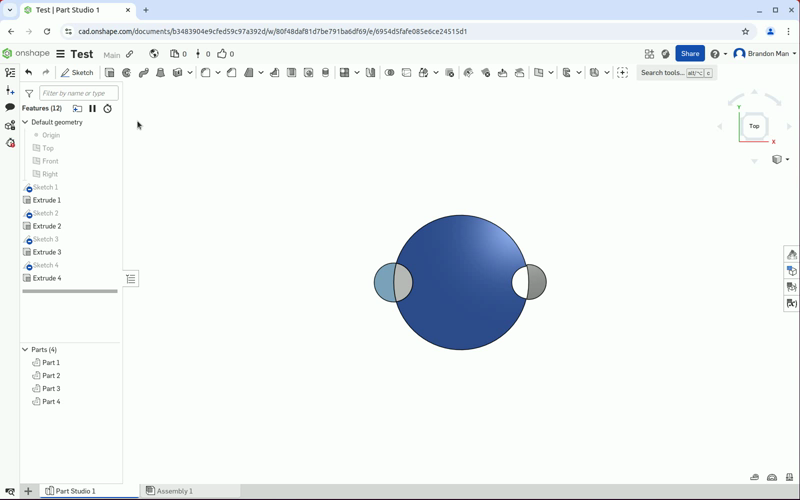
key(shift+h)
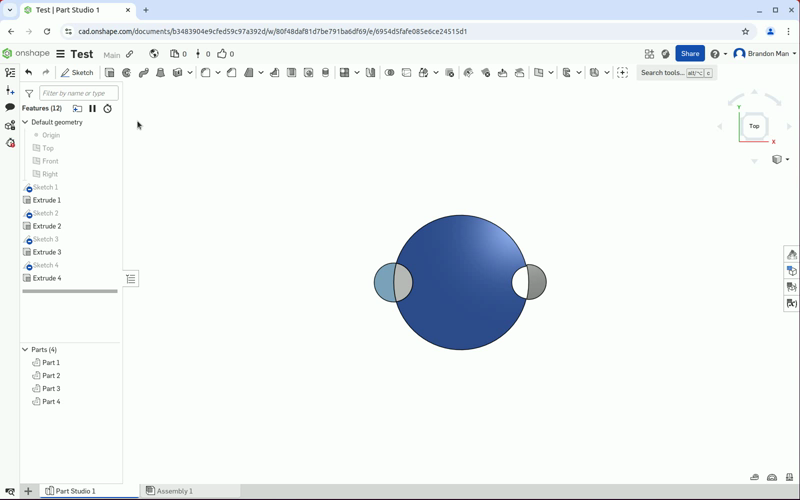
key(shift+h)
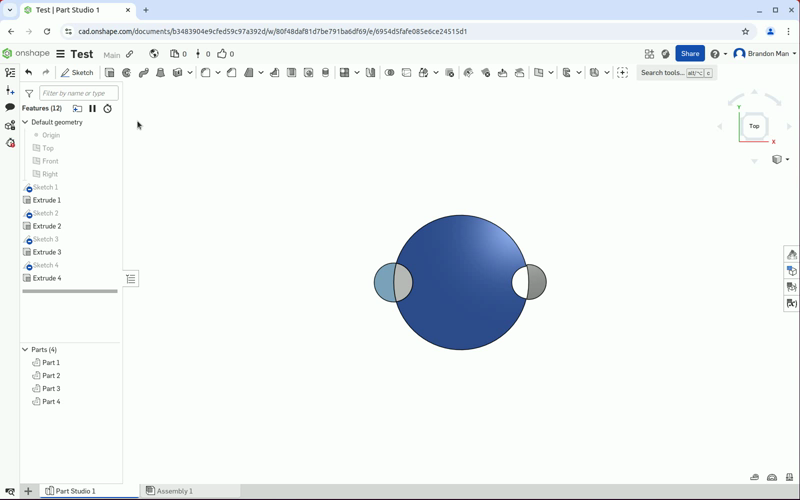
mouse_move(73, 189)
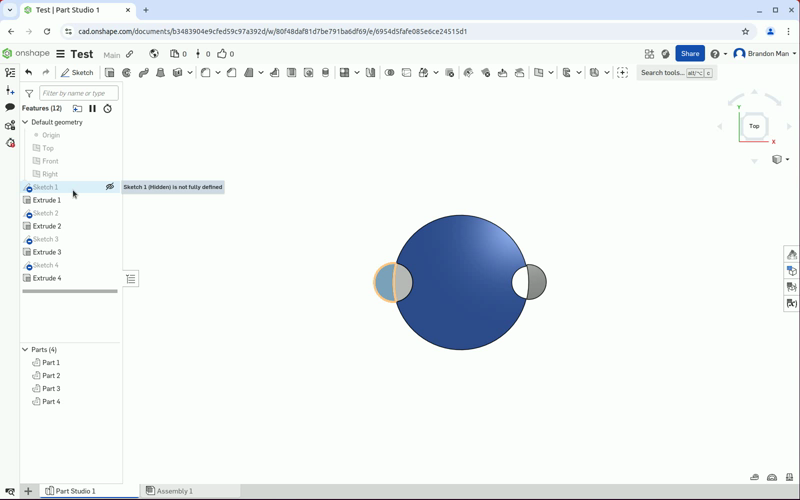
click(73, 189)
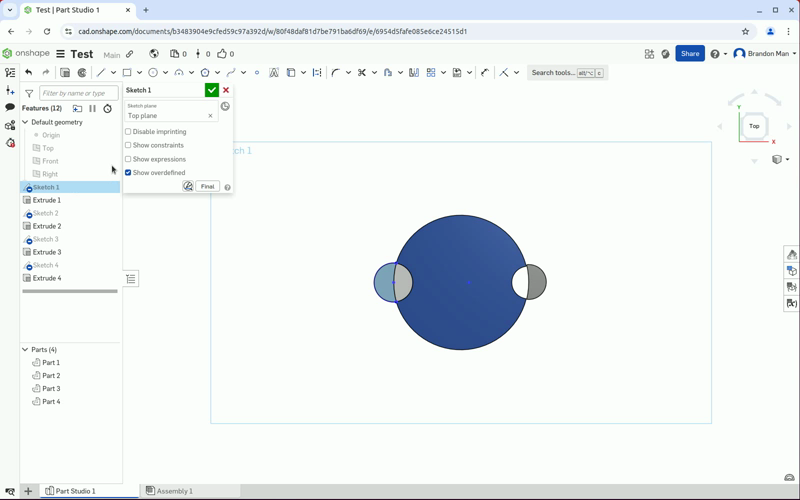
mouse_move(229, 92)
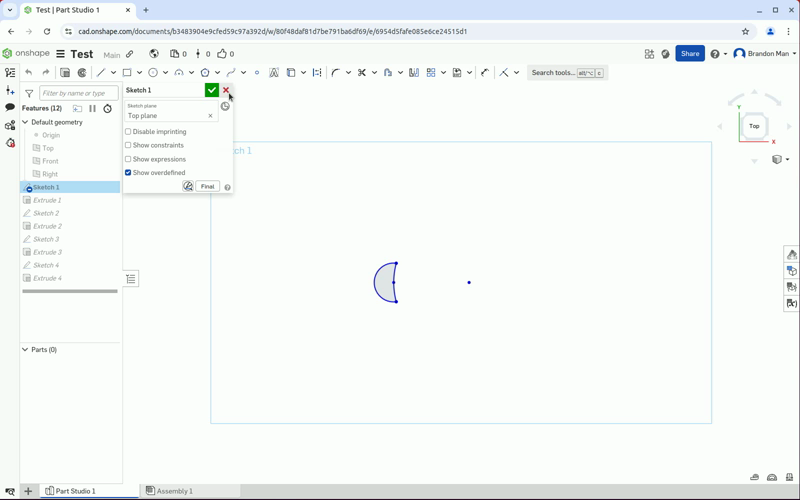
click(229, 92)
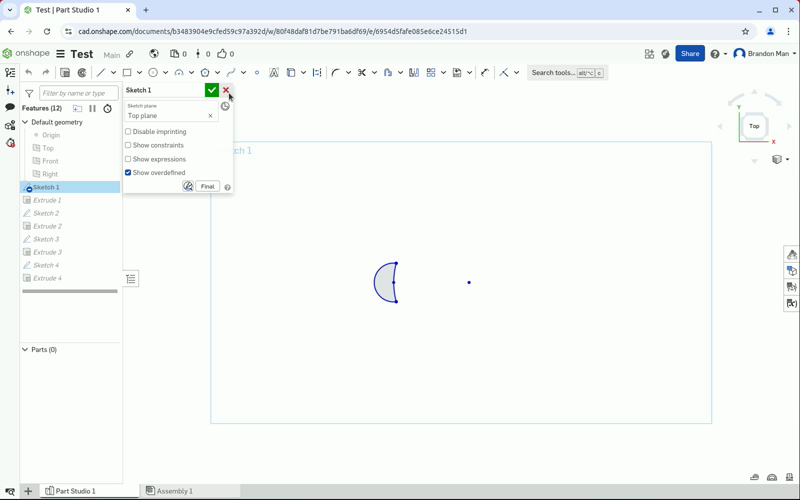
key(shift+s)
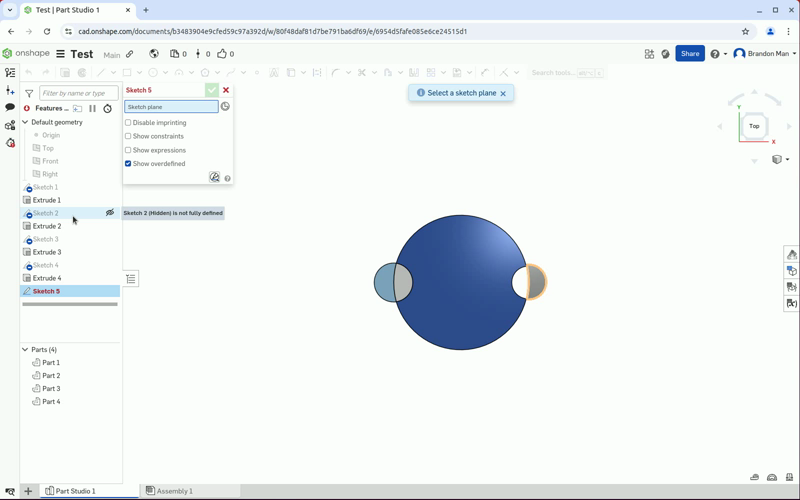
scroll(3)
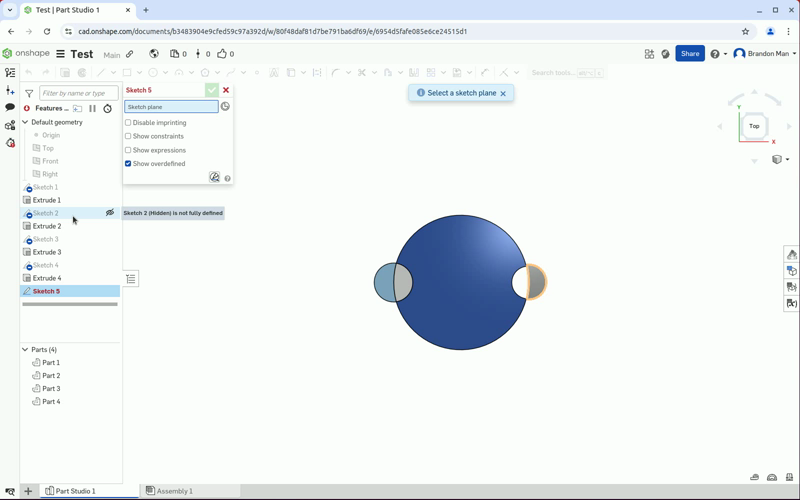
mouse_move(73, 150)
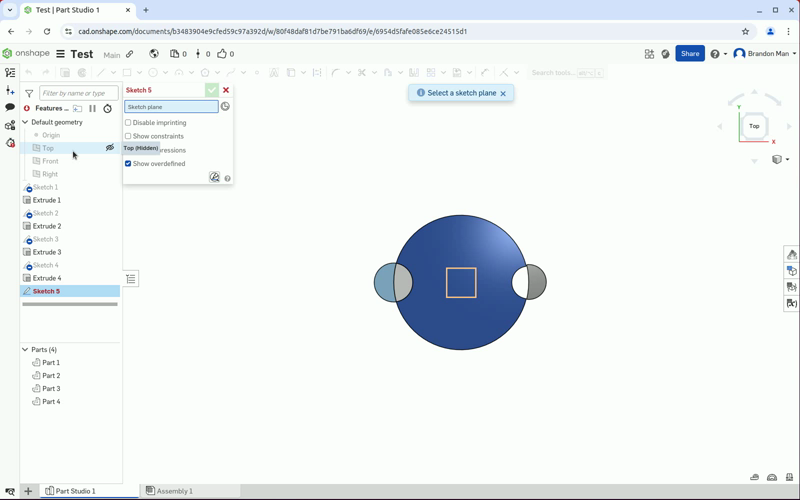
click(73, 150)
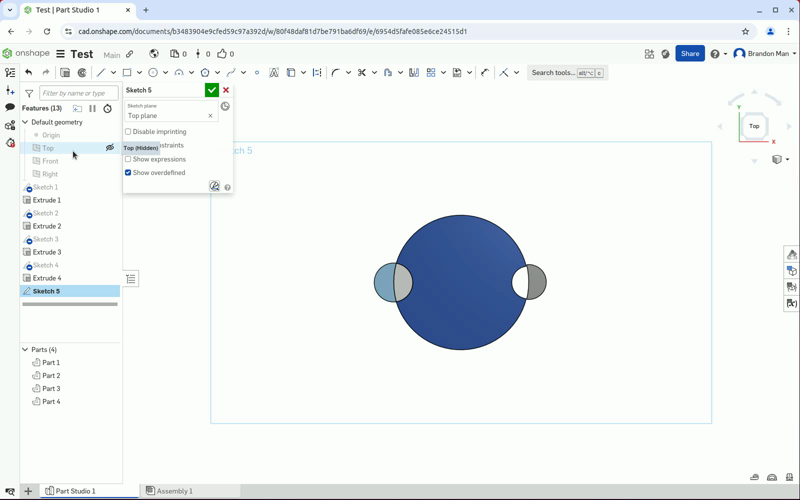
mouse_move(73, 352)
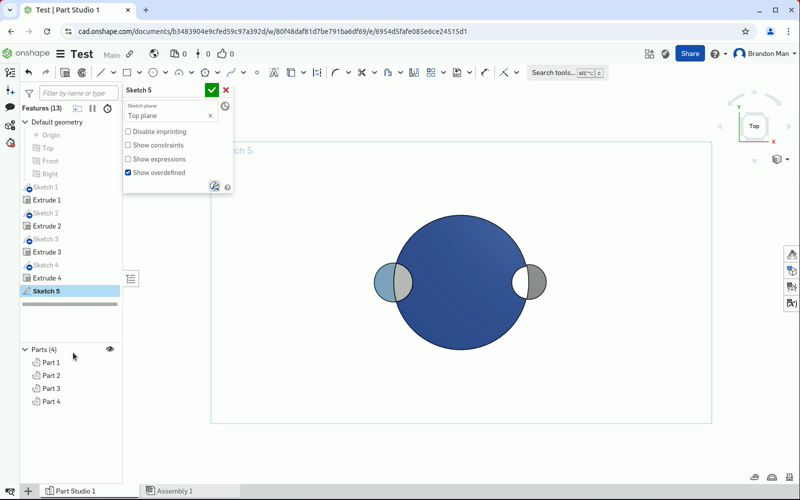
key(y)
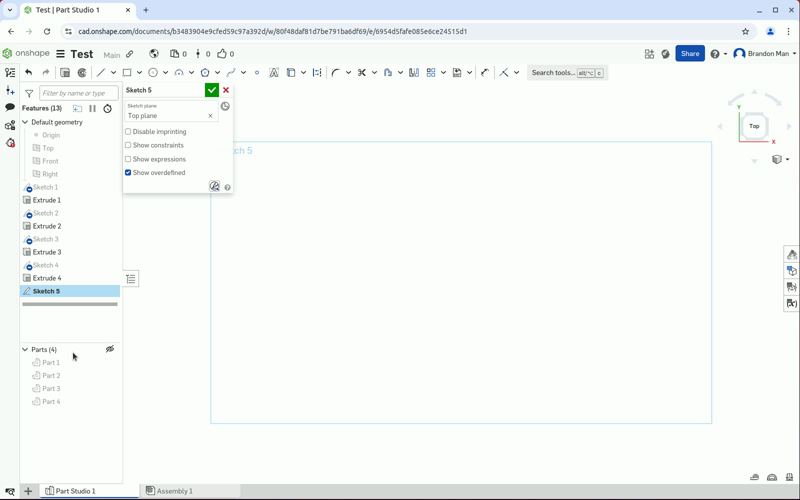
key(a)
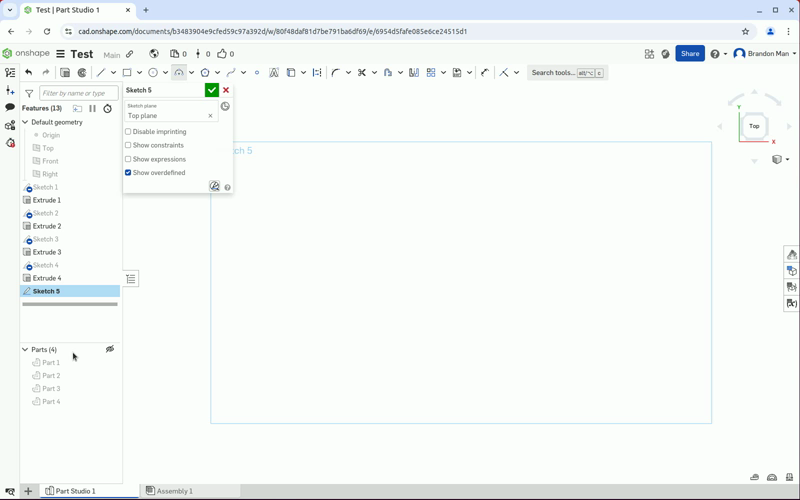
key_down(shift)
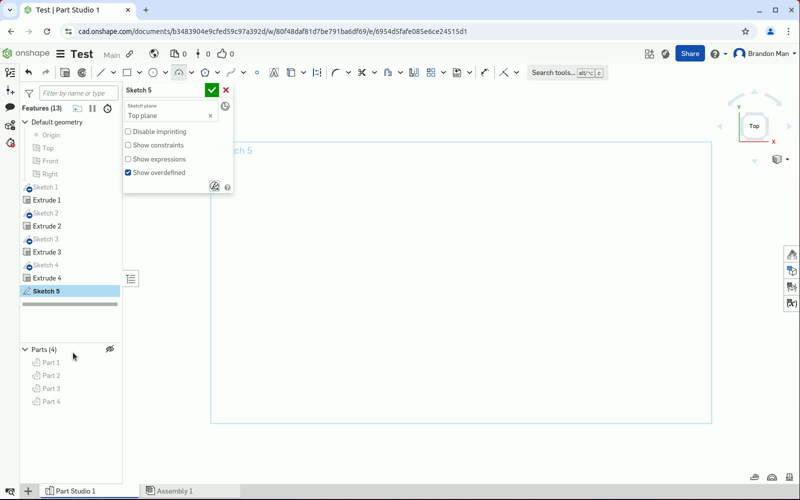
mouse_move(526, 299)
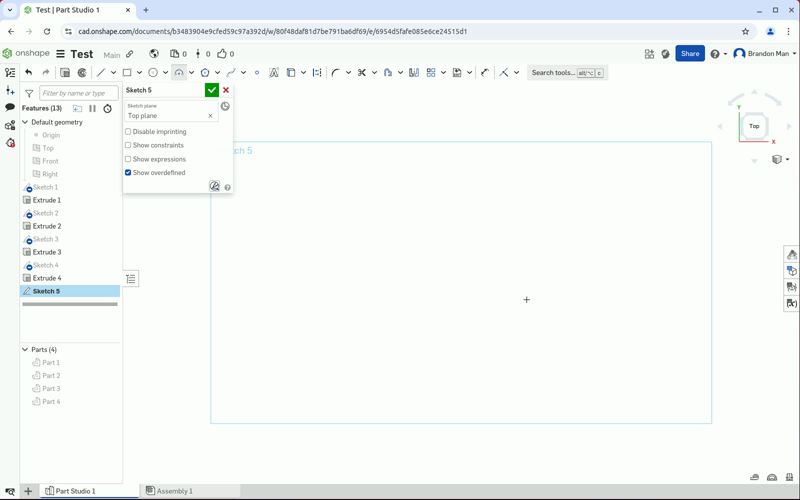
click(526, 299)
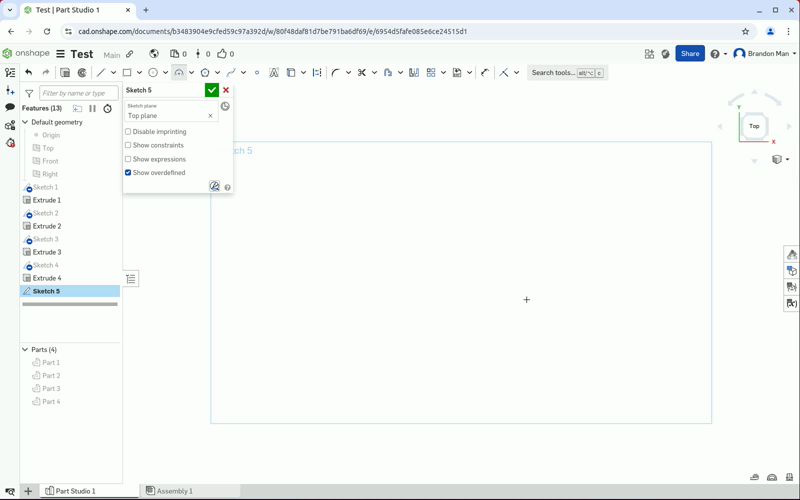
key_up(shift)
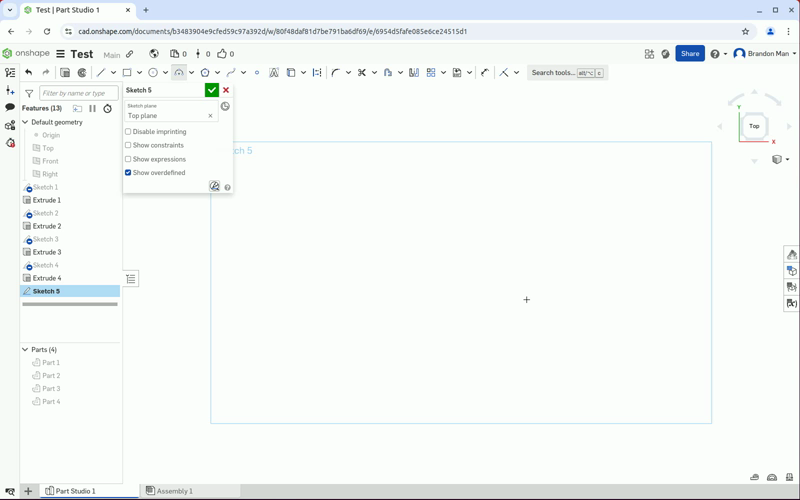
key_down(shift)
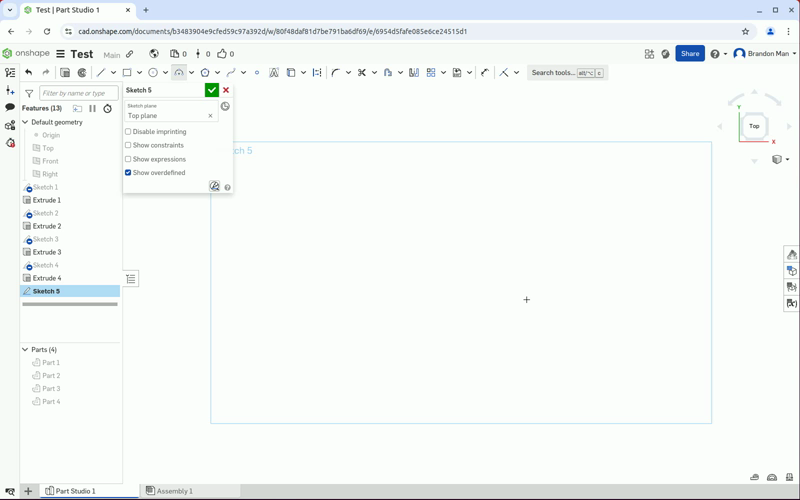
mouse_move(526, 265)
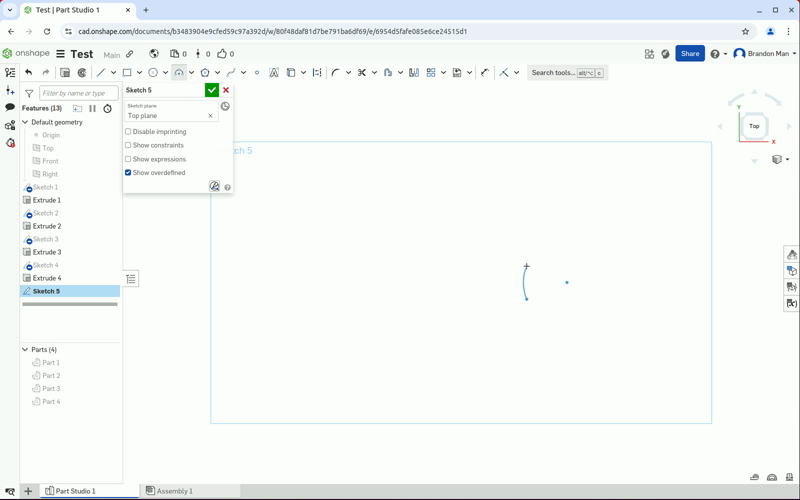
click(526, 265)
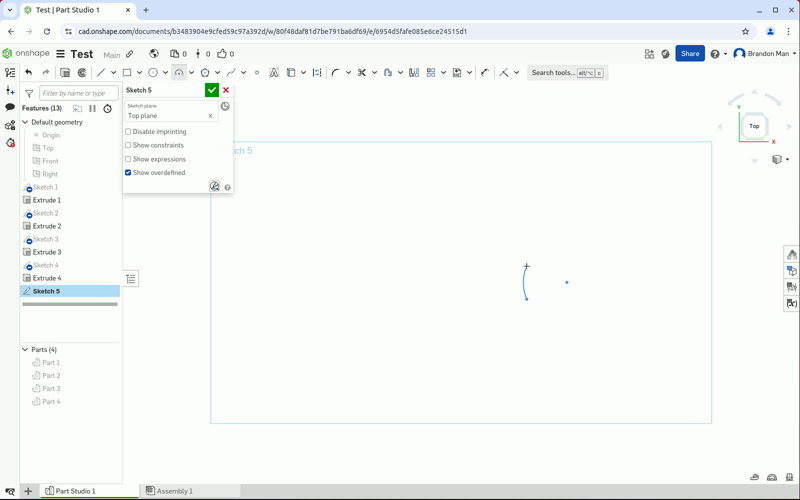
mouse_move(528, 282)
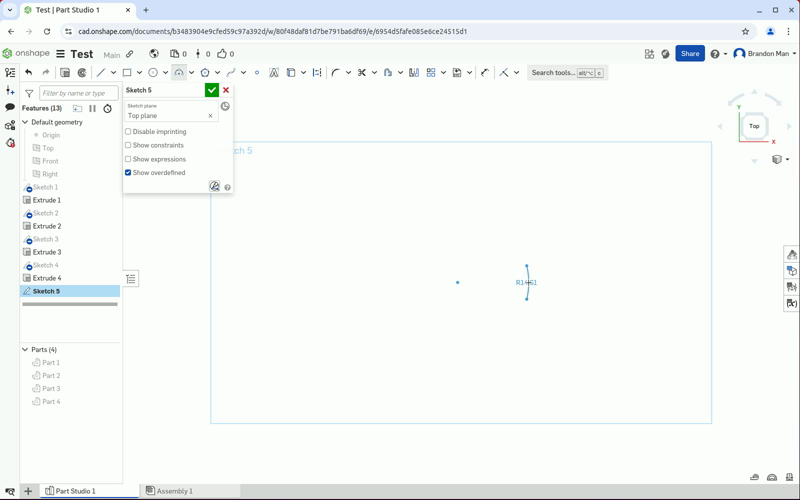
click(528, 282)
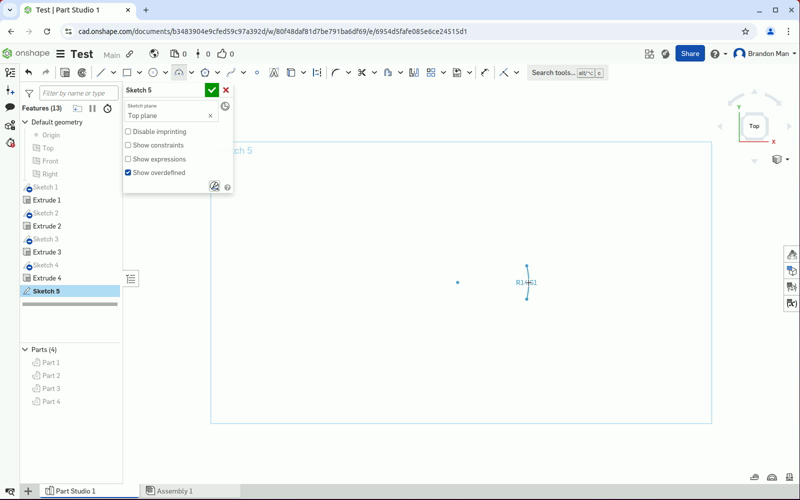
key_up(shift)
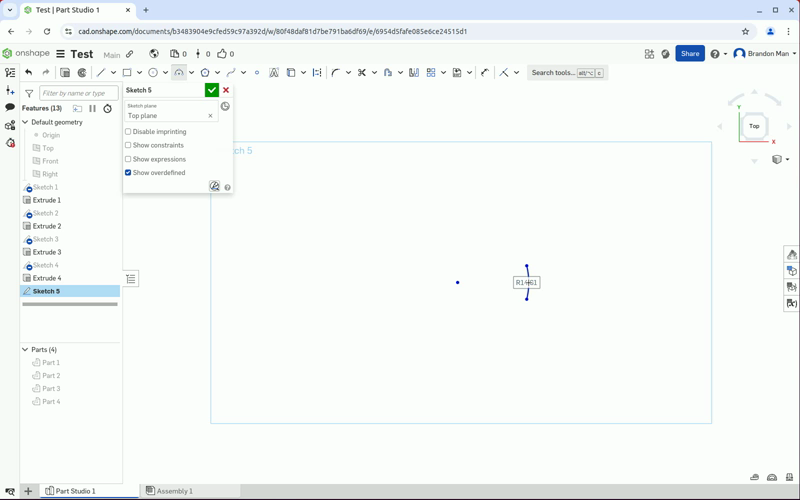
mouse_move(526, 265)
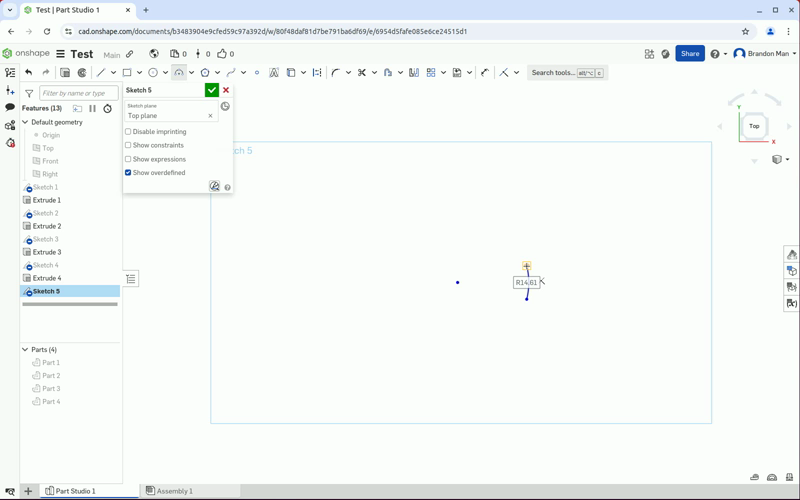
click(526, 265)
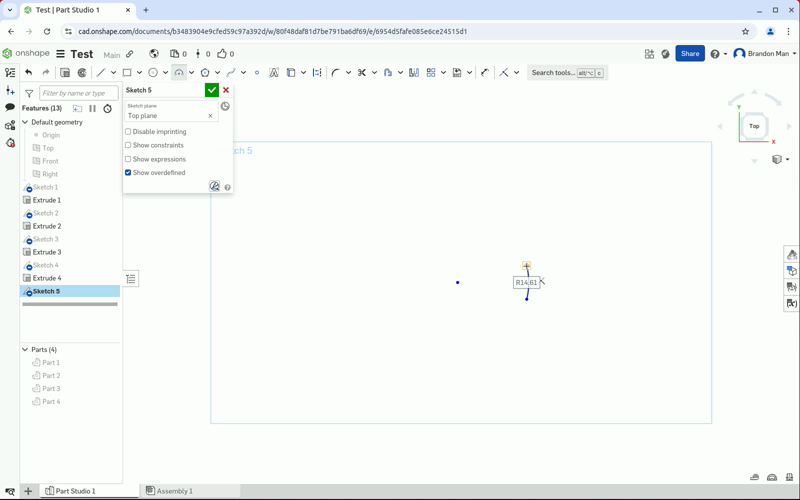
mouse_move(526, 299)
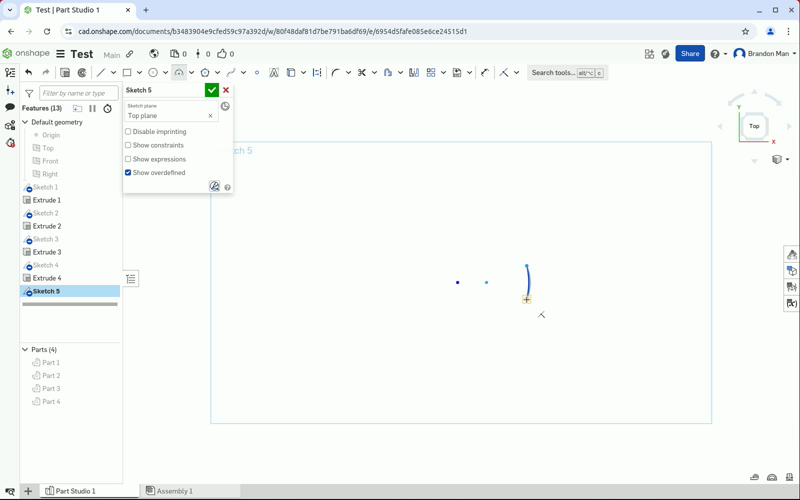
click(526, 299)
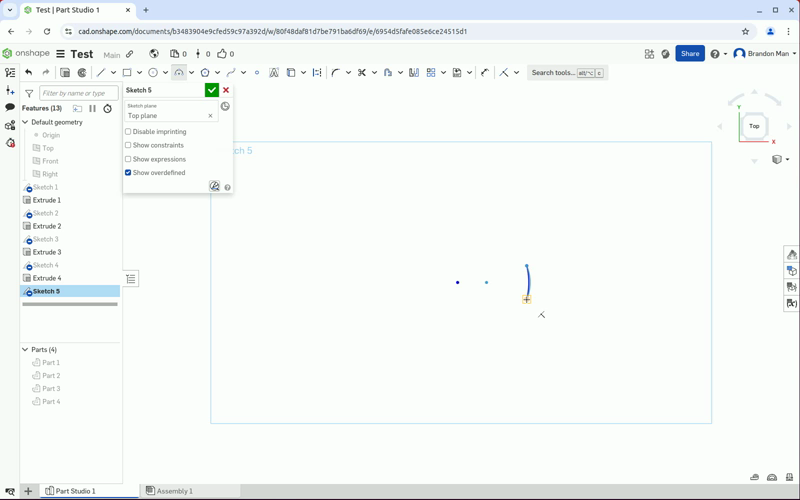
key_down(shift)
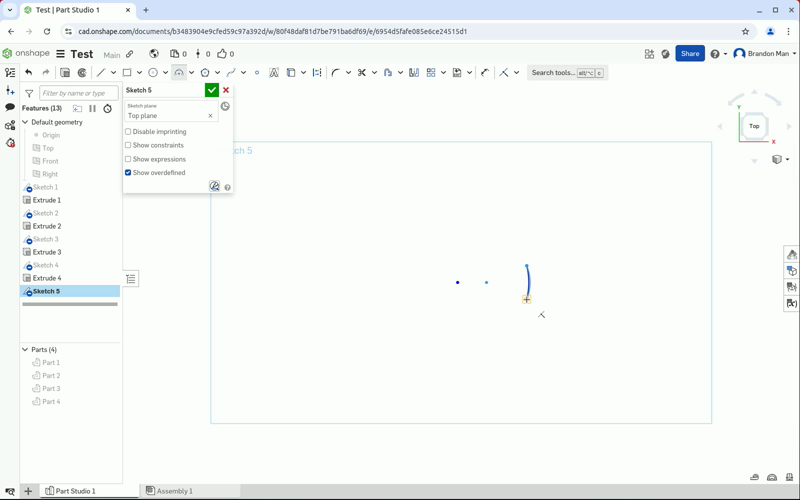
mouse_move(511, 282)
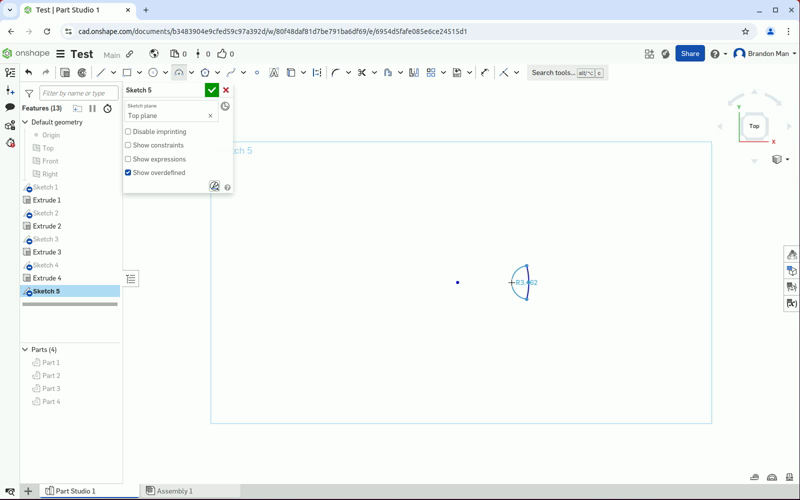
click(511, 282)
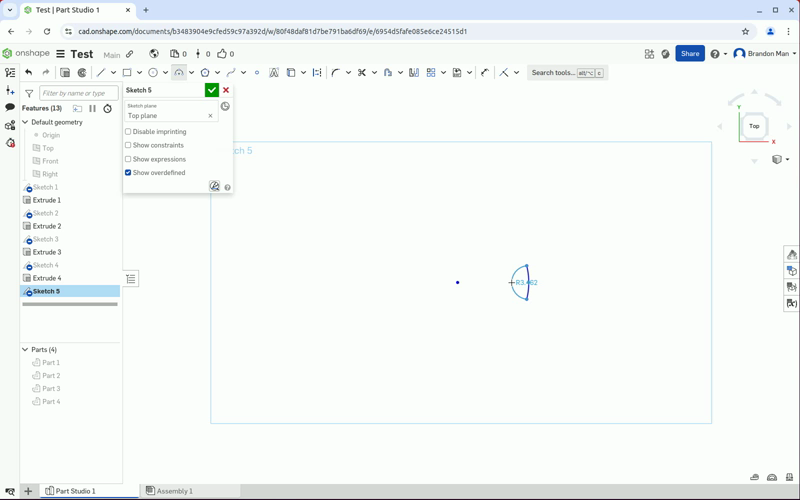
key_up(shift)
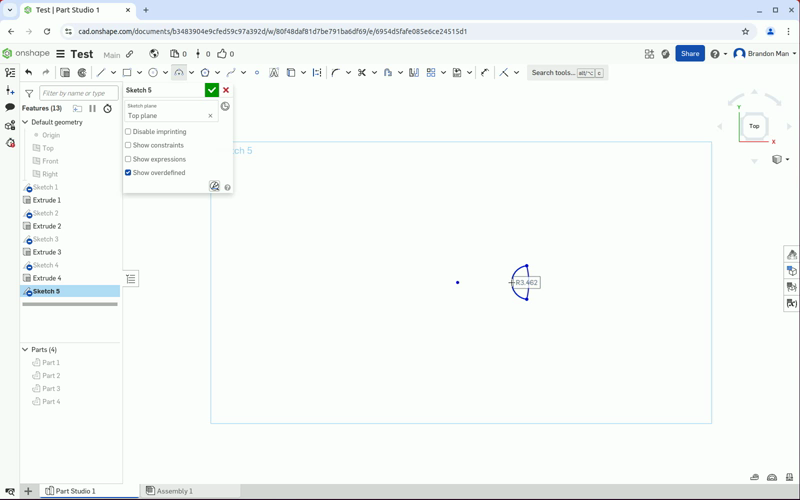
key(esc)
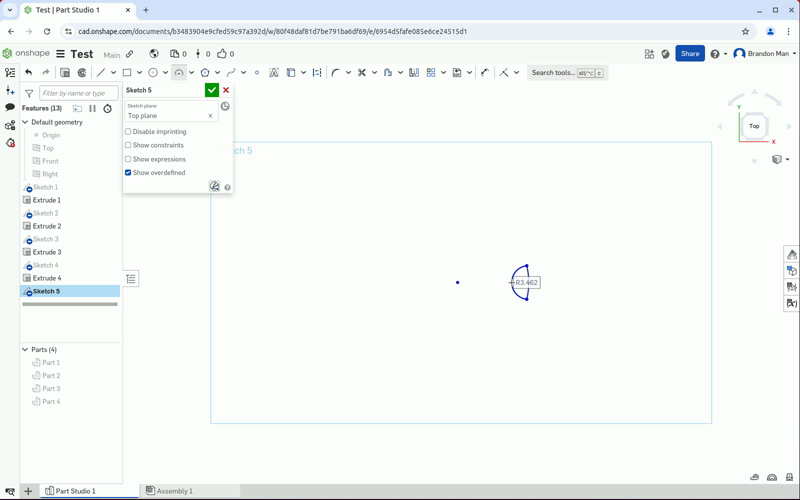
mouse_move(515, 273)
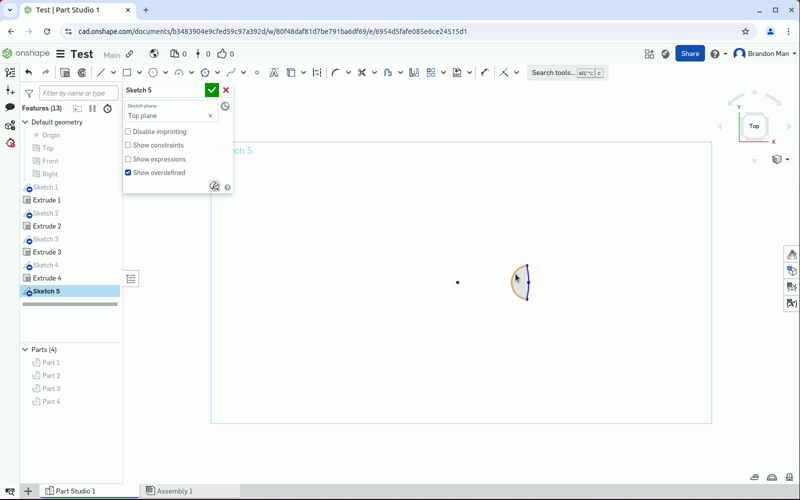
scroll(6)
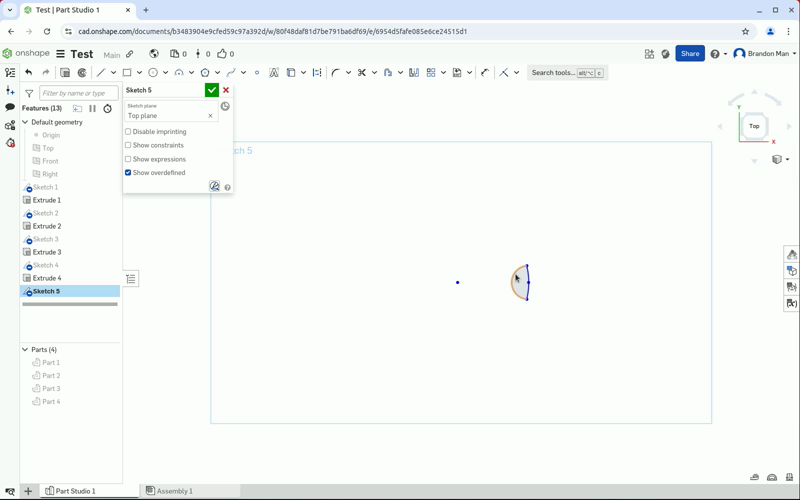
scroll(6)
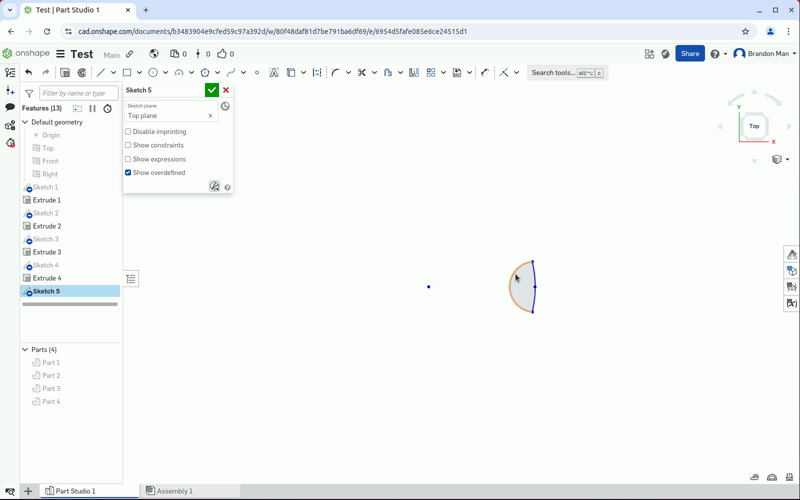
scroll(6)
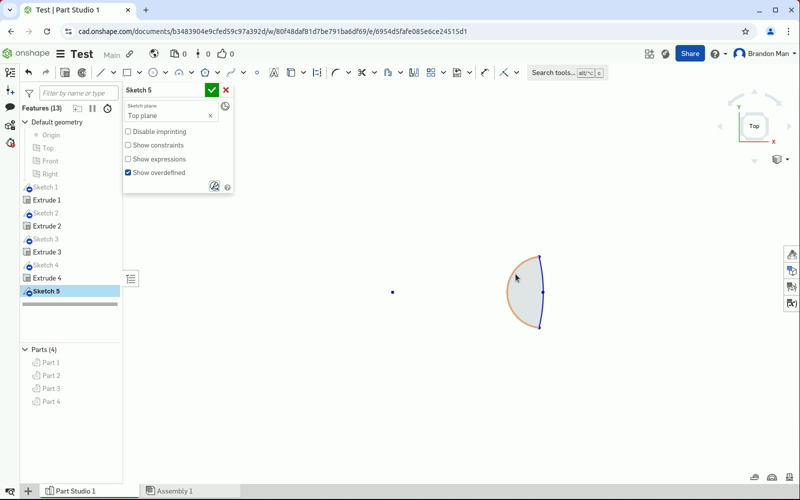
scroll(6)
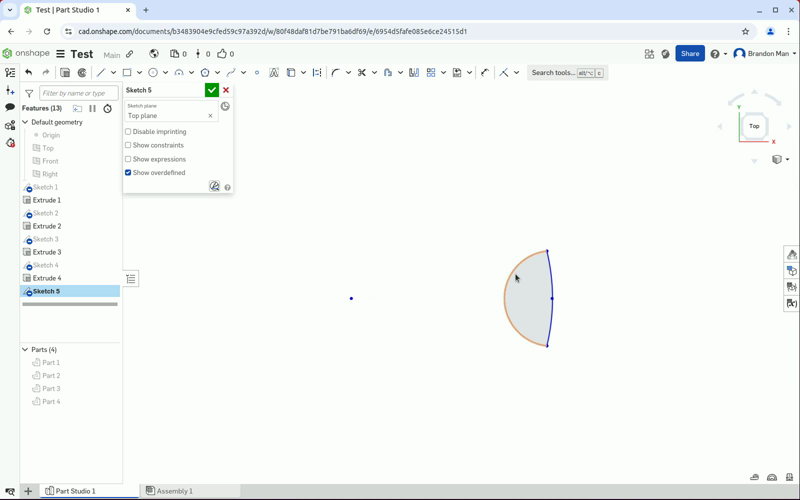
scroll(6)
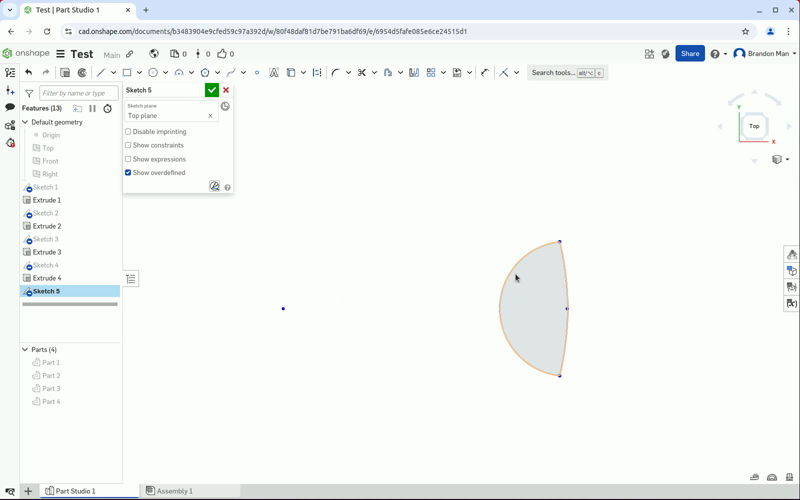
scroll(6)
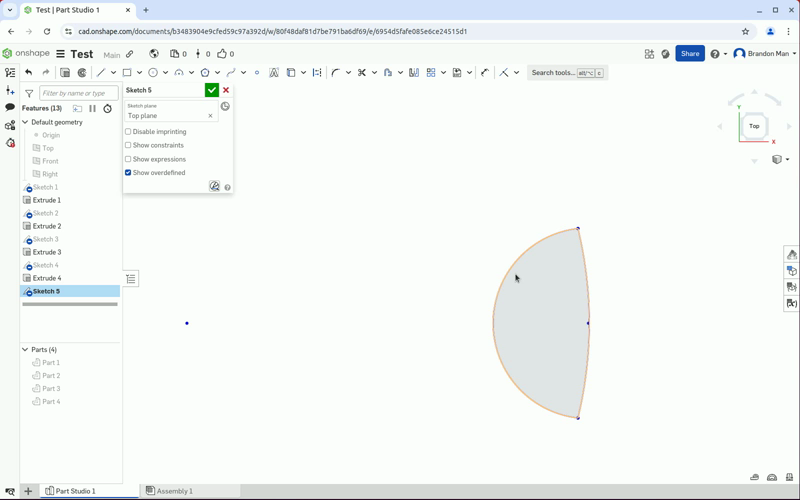
scroll(6)
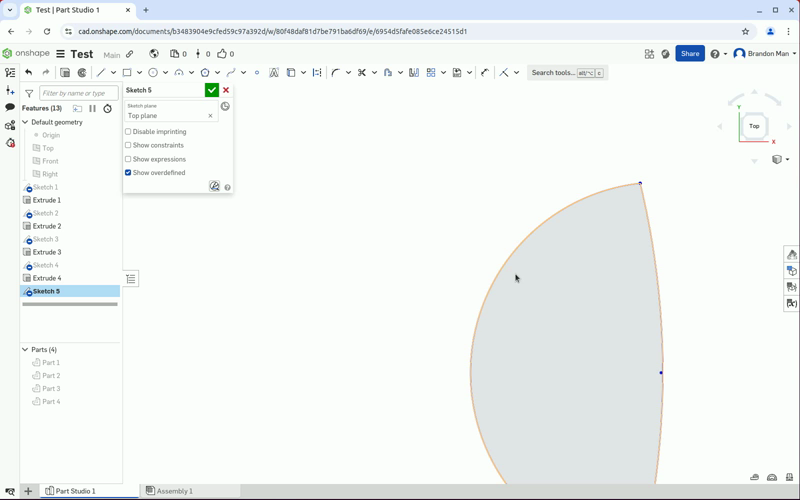
click(515, 273)
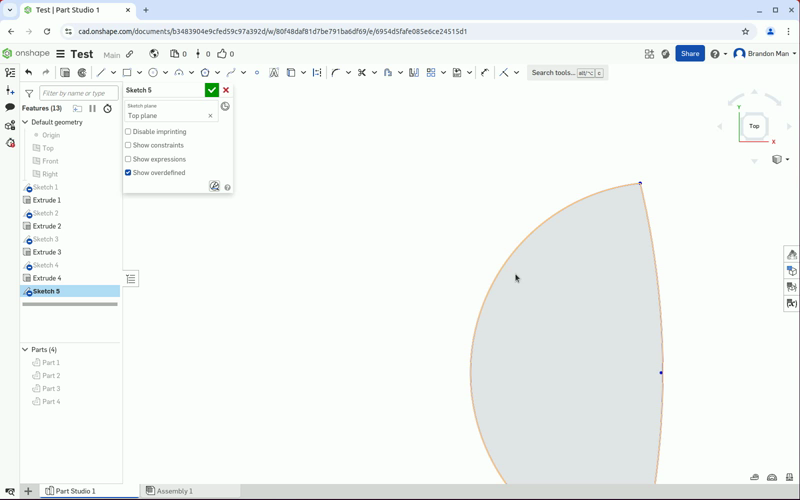
scroll(-6)
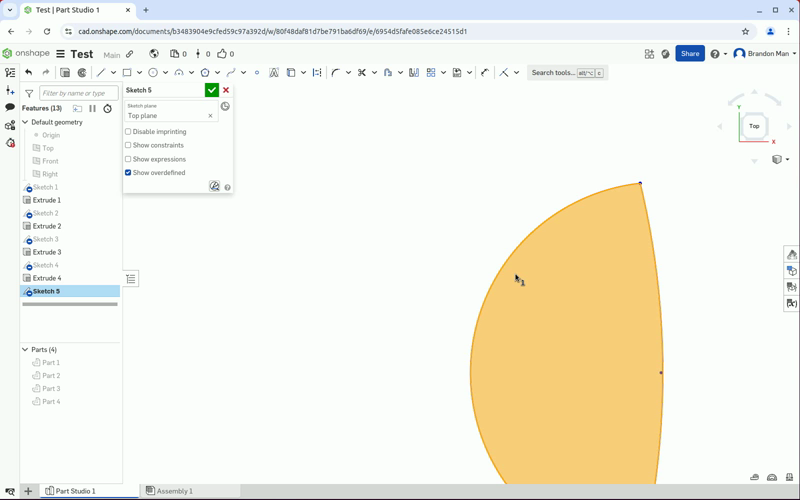
scroll(-6)
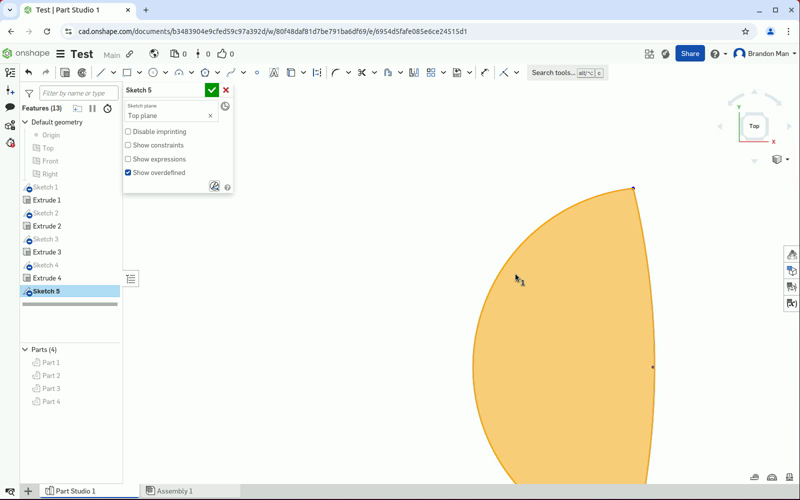
scroll(-6)
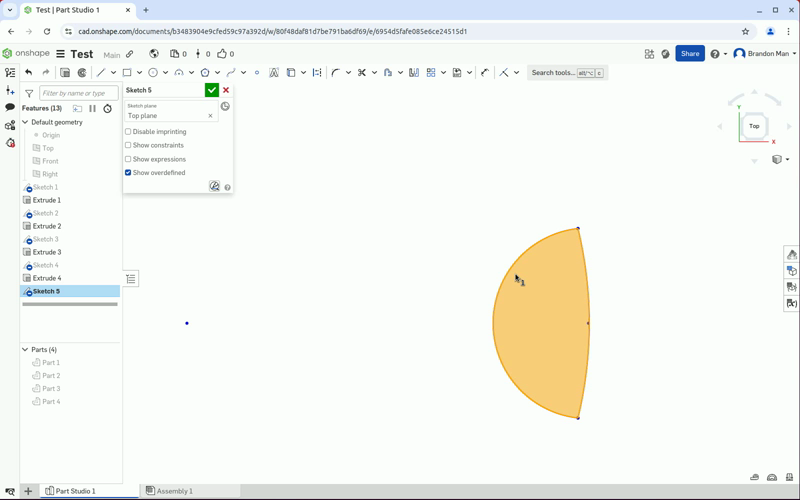
scroll(-6)
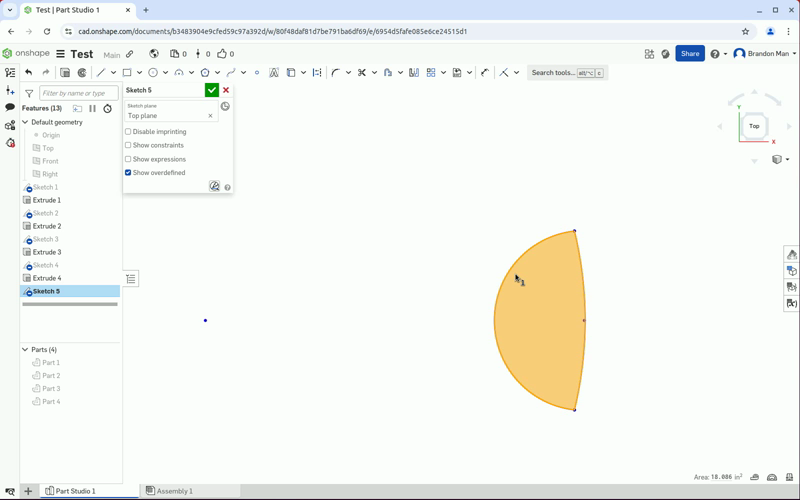
scroll(-6)
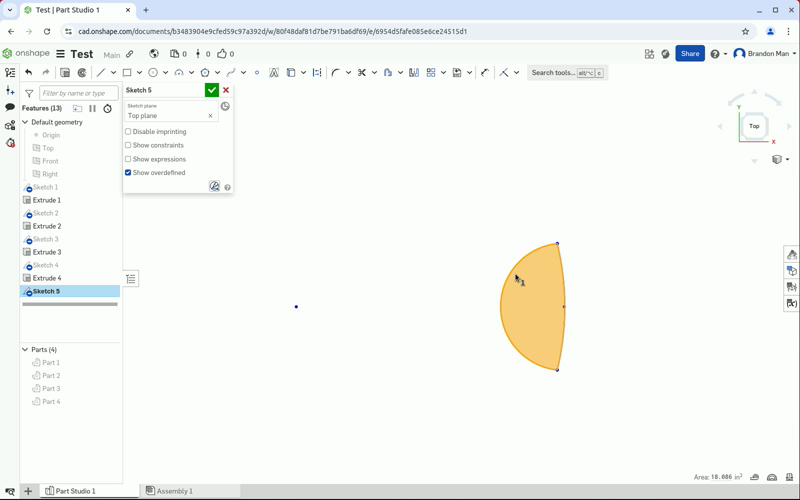
scroll(-6)
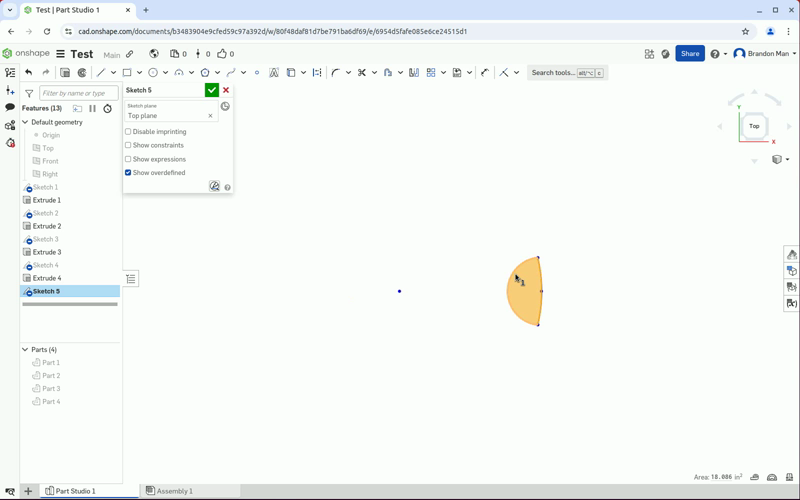
scroll(-6)
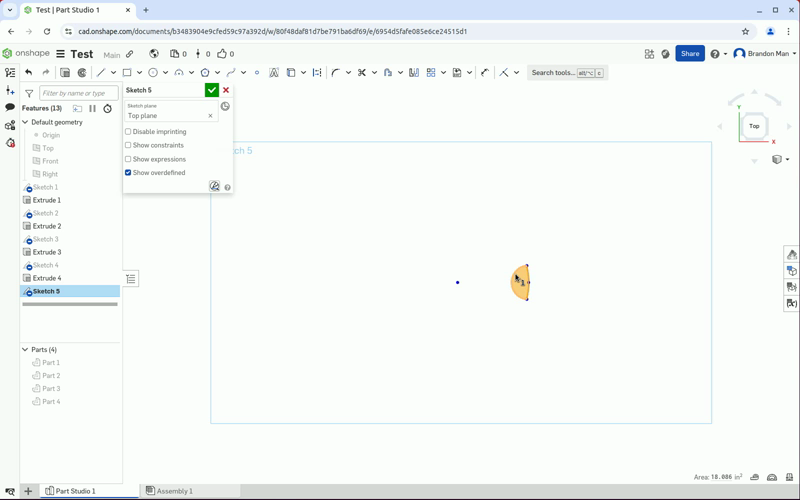
mouse_move(73, 352)
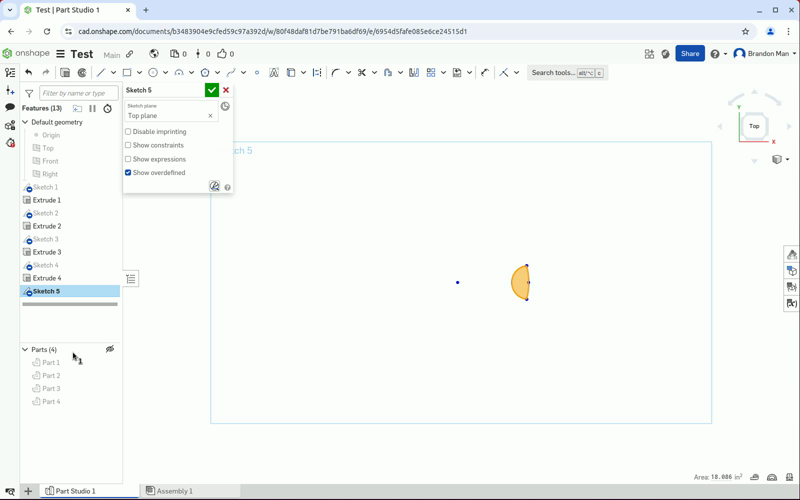
key(shift+y)
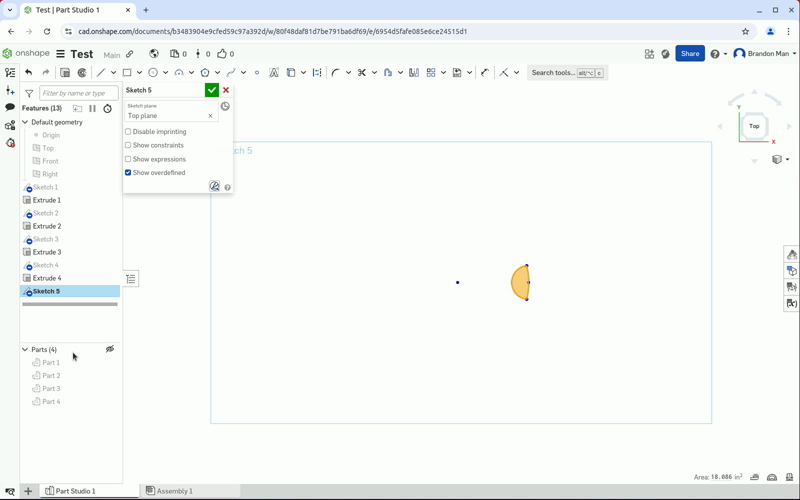
key(shift+e)
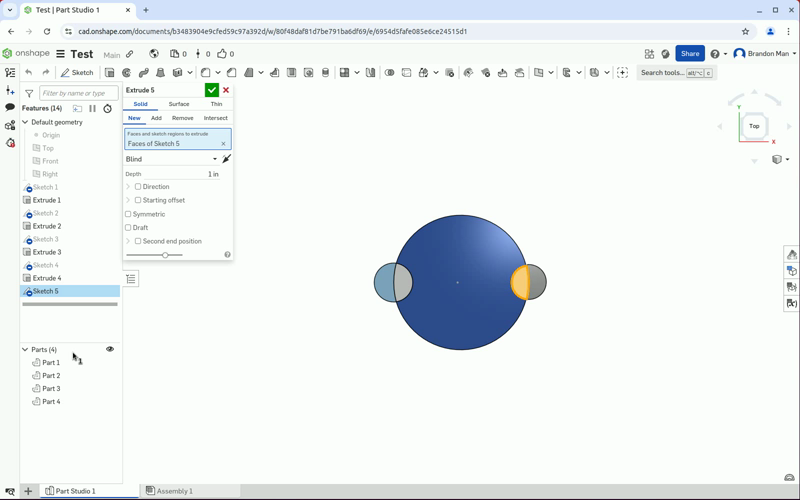
mouse_move(143, 106)
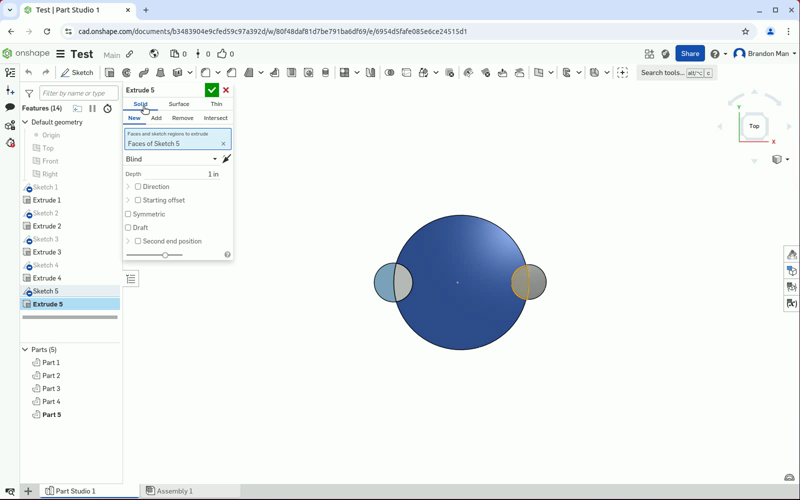
click(143, 106)
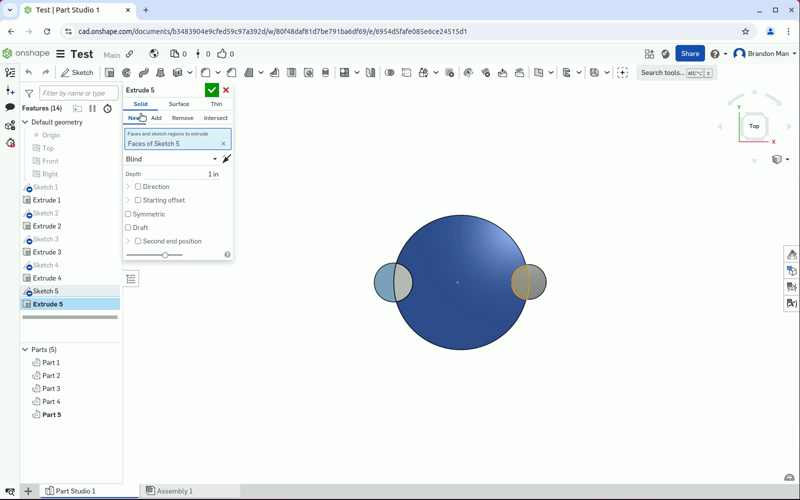
mouse_move(137, 120)
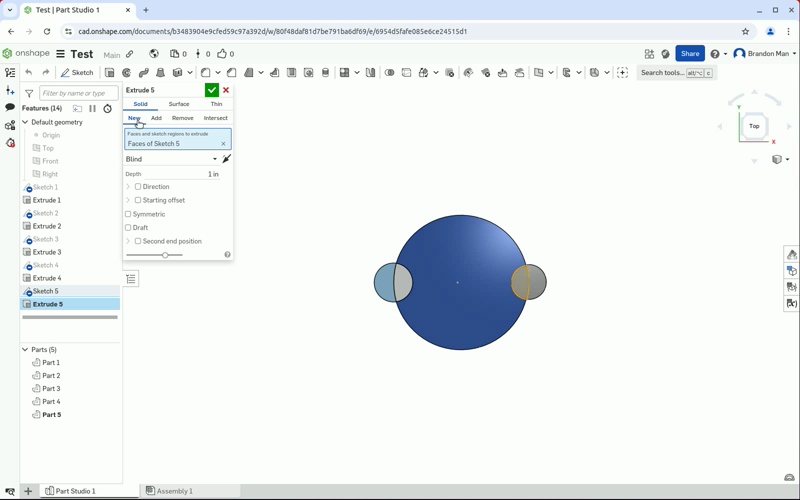
click(137, 120)
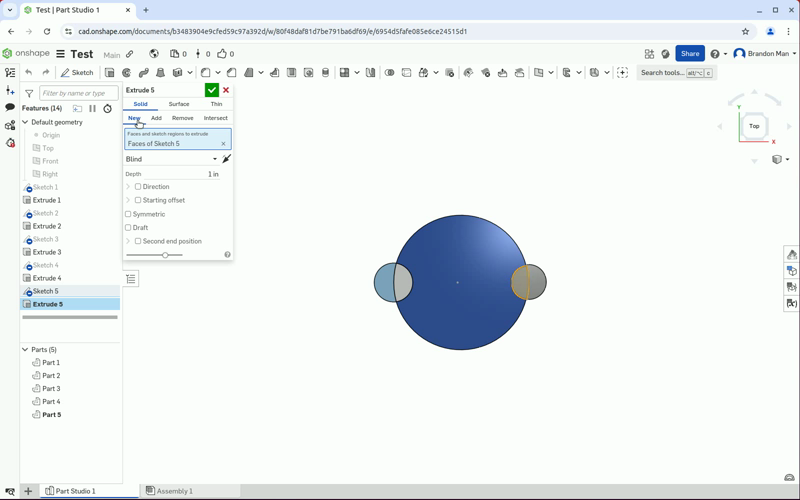
key(tab, 4)
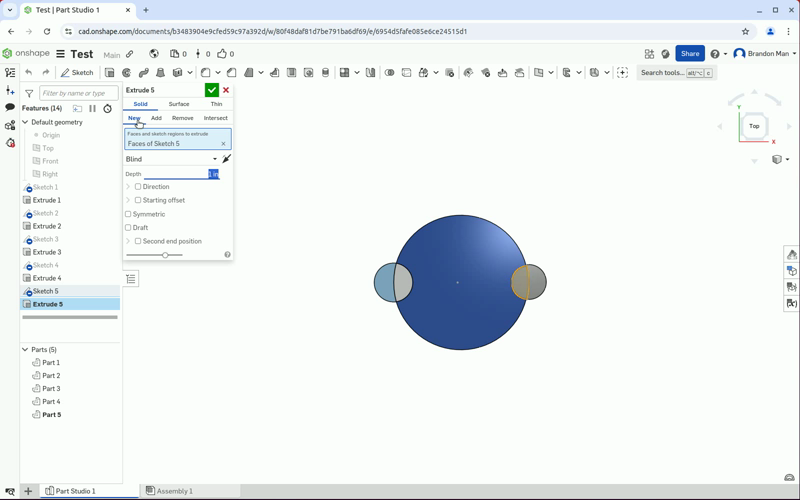
text(15.405)
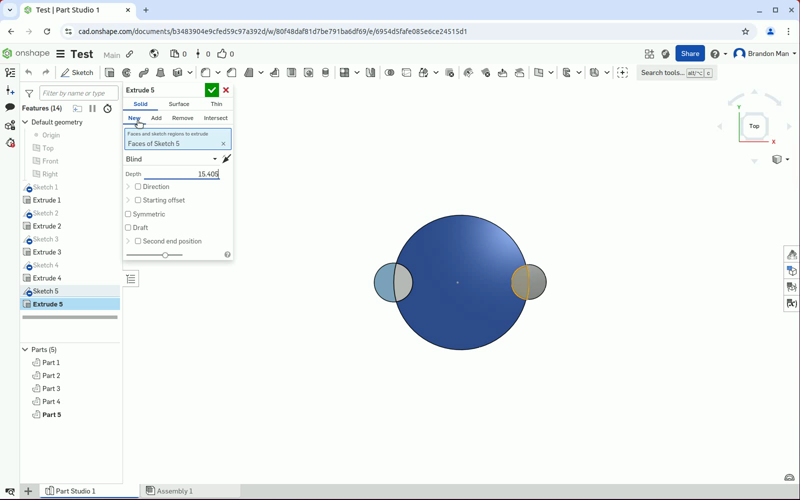
key(enter)
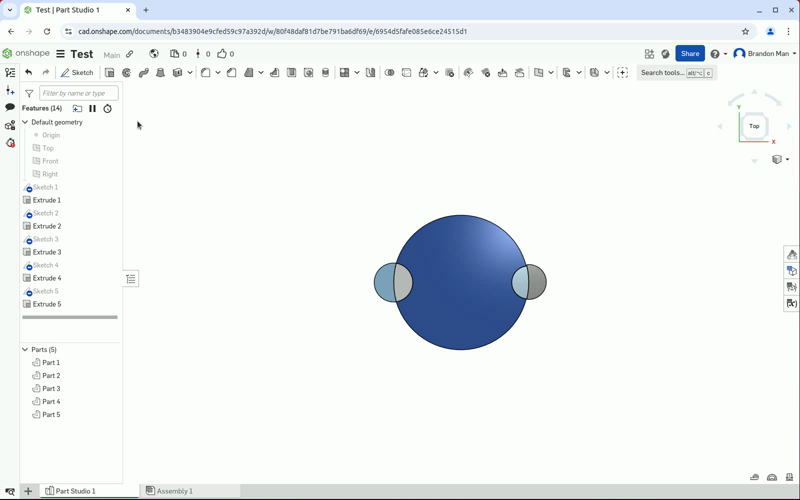
key(shift+h)
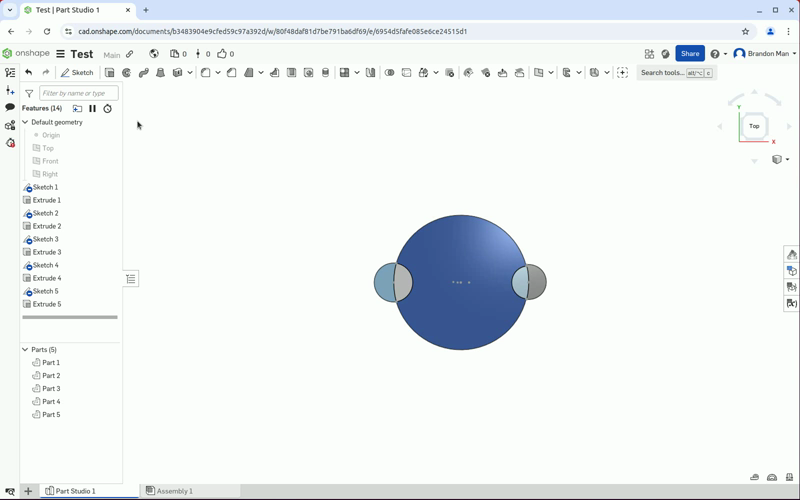
key(shift+h)
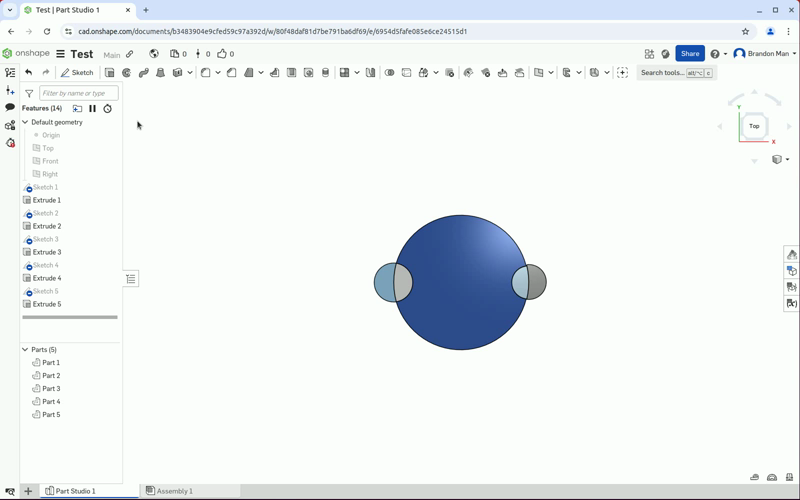
mouse_move(73, 189)
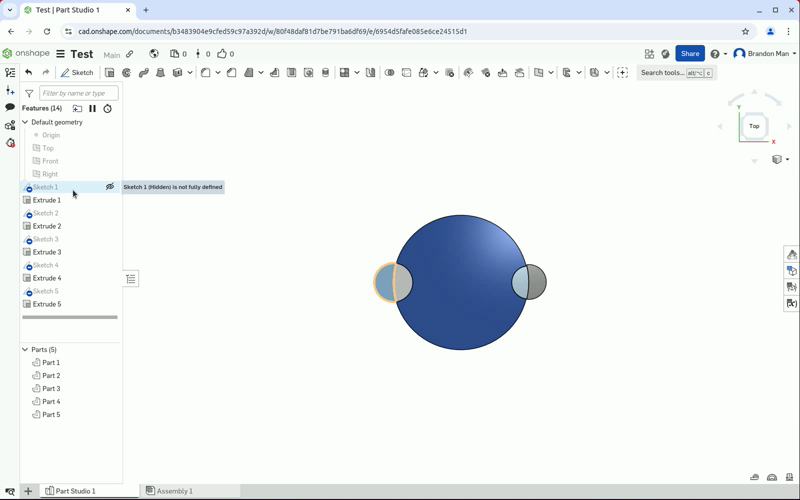
click(73, 189)
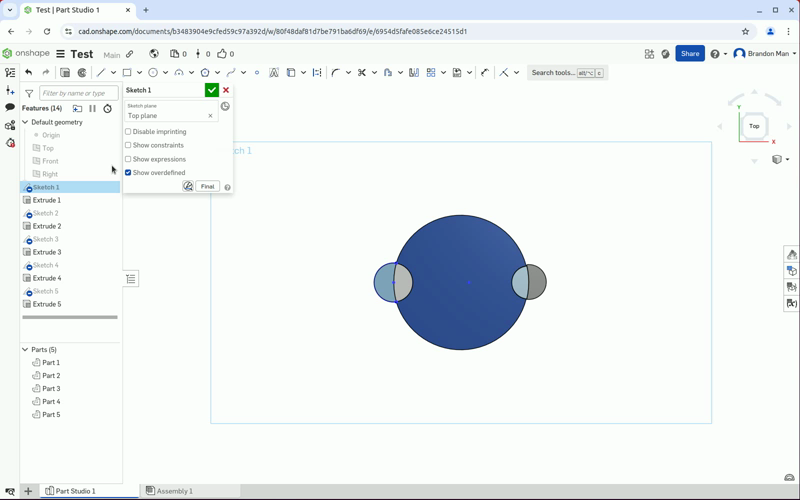
mouse_move(229, 92)
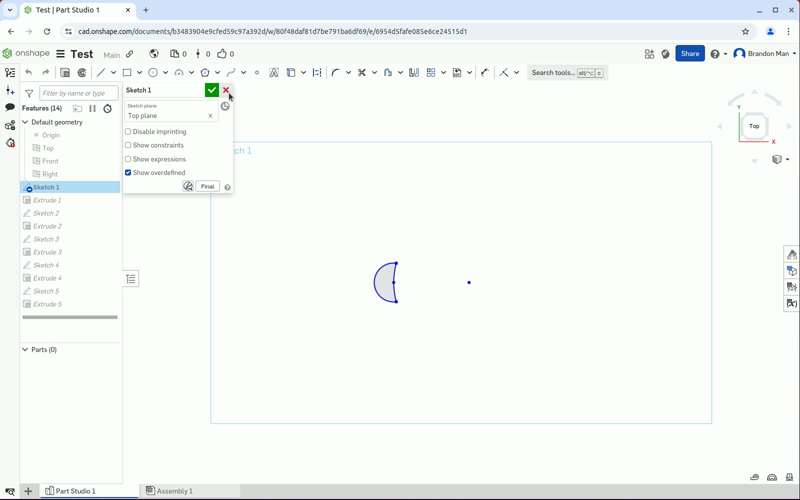
click(229, 92)
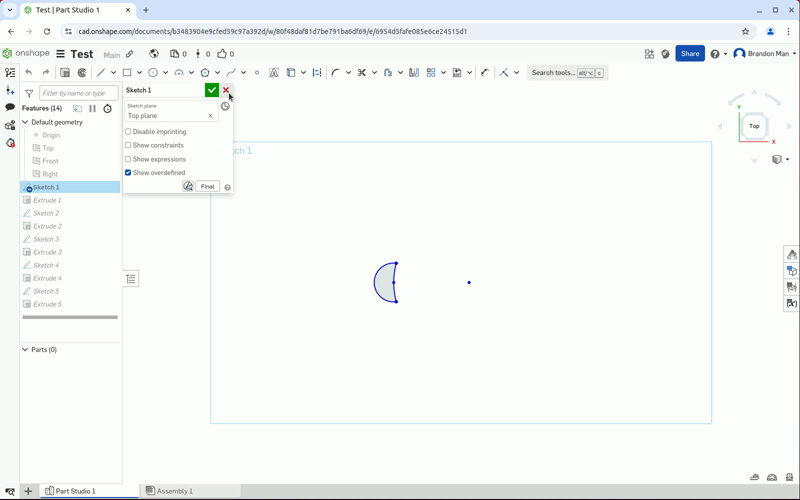
key(shift+s)
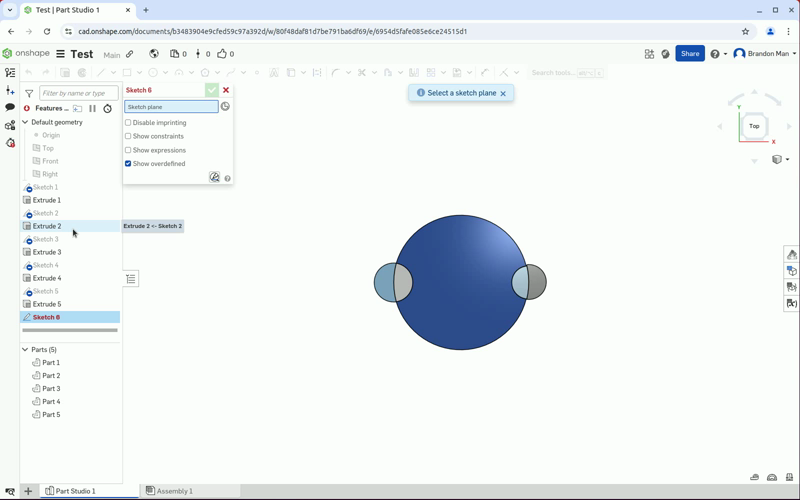
scroll(3)
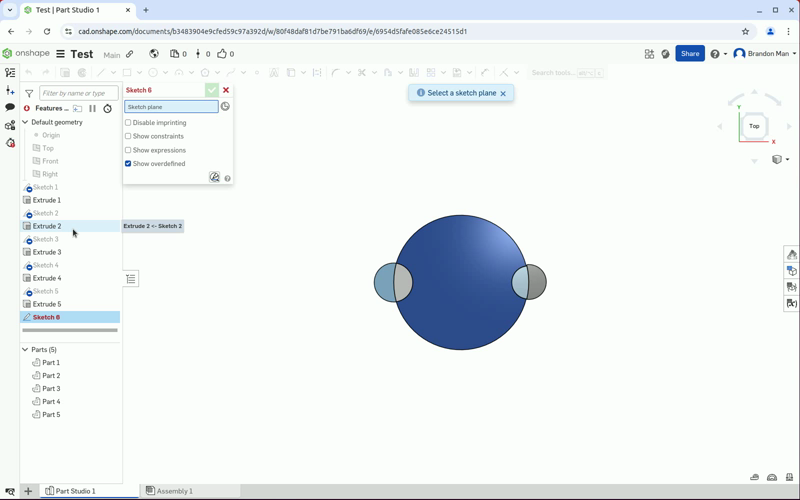
mouse_move(73, 150)
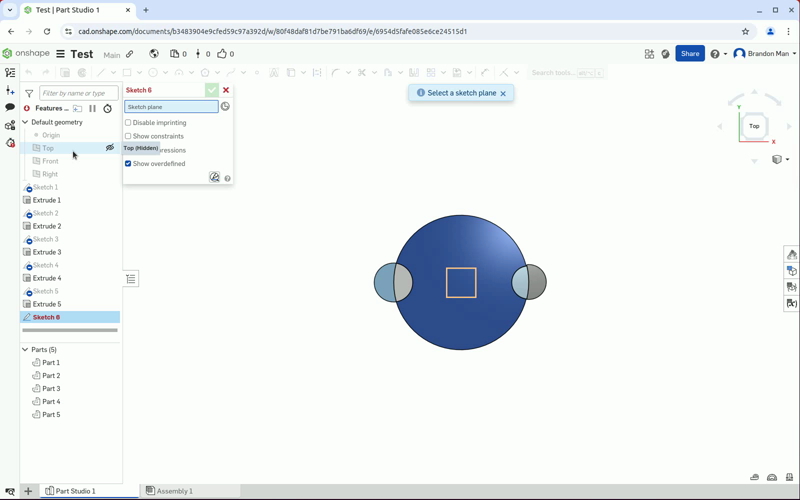
click(73, 150)
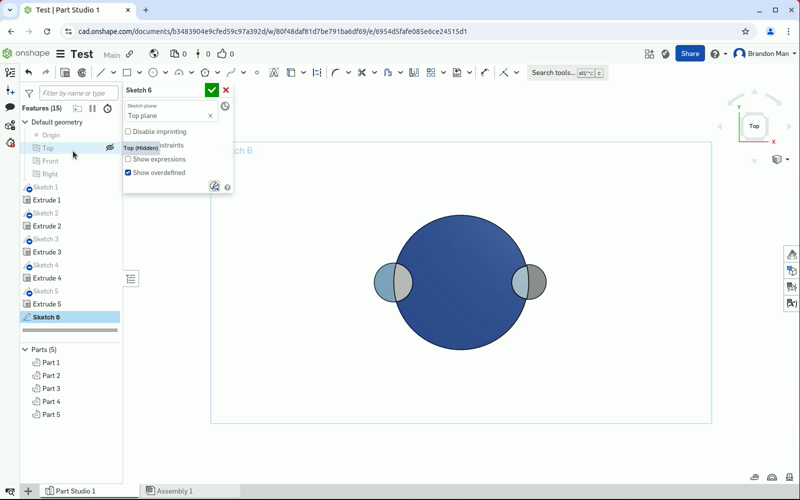
mouse_move(73, 352)
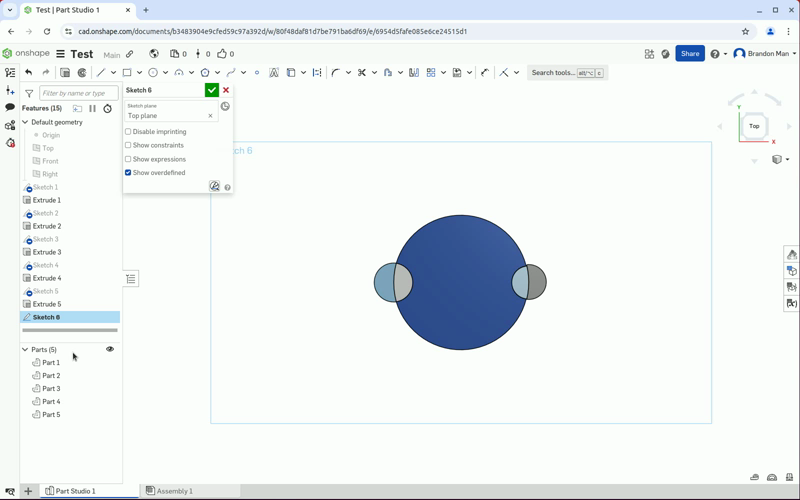
key(y)
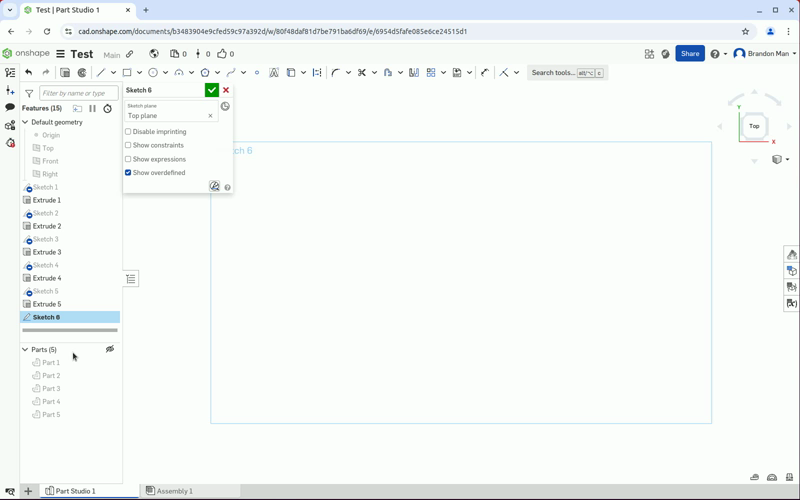
key(a)
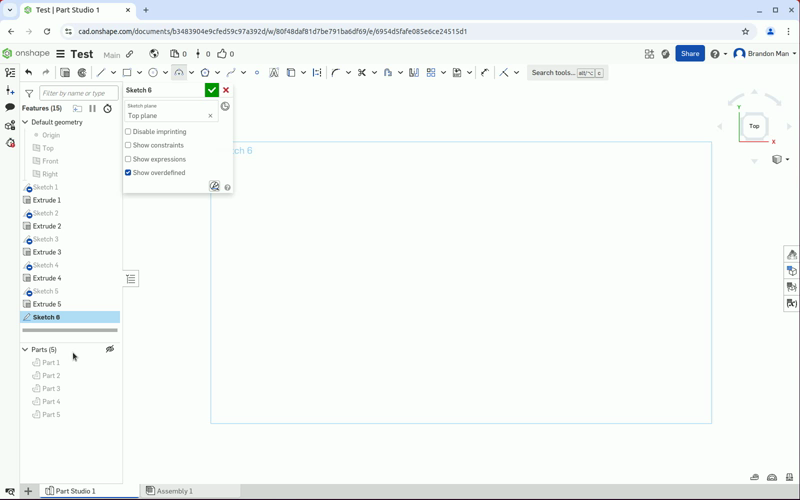
key_down(shift)
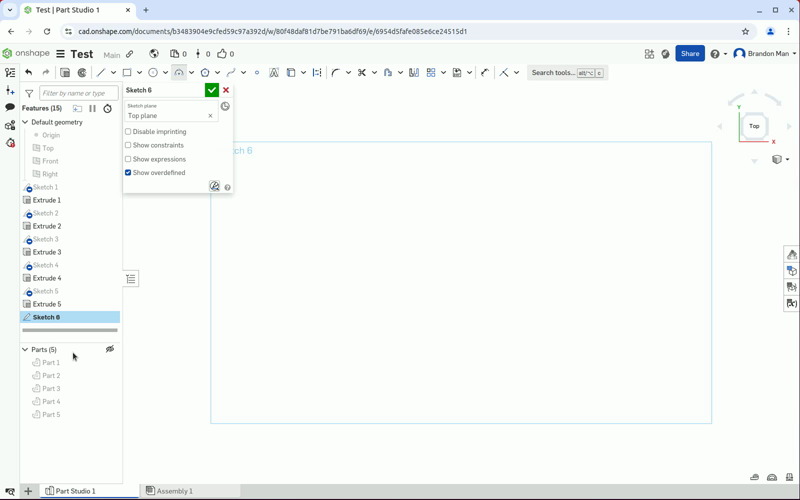
mouse_move(396, 301)
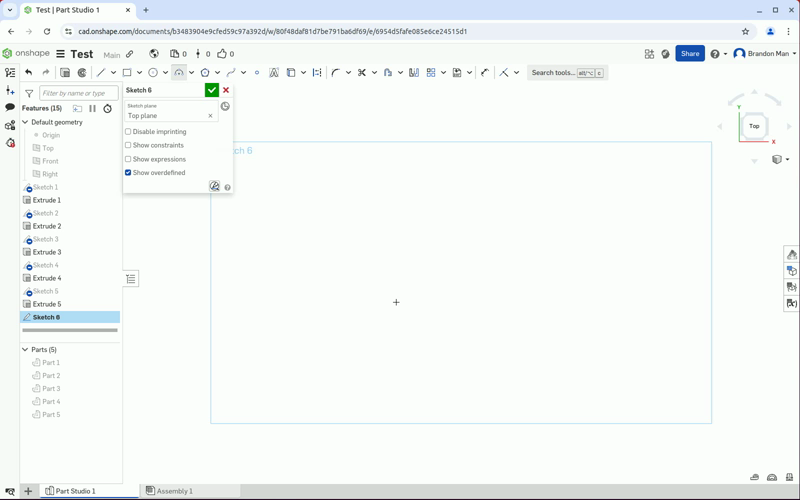
click(396, 301)
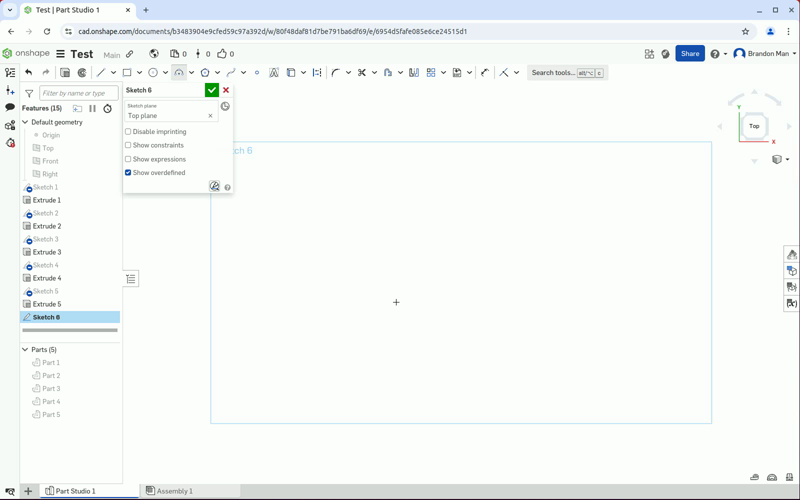
key_up(shift)
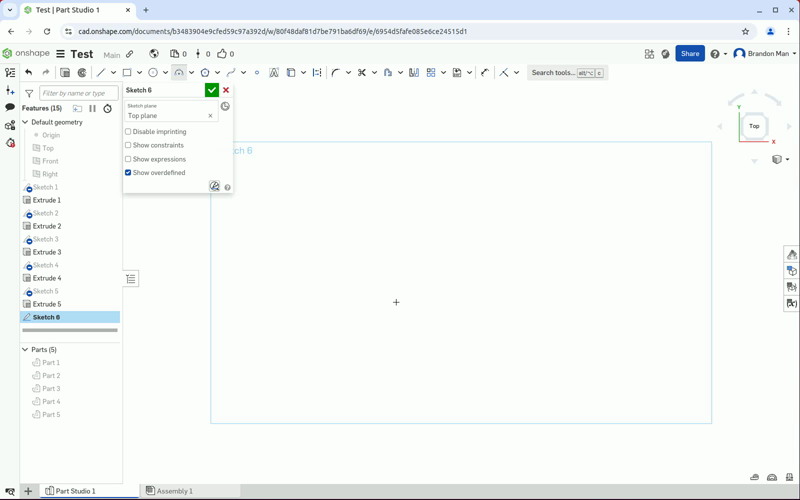
key_down(shift)
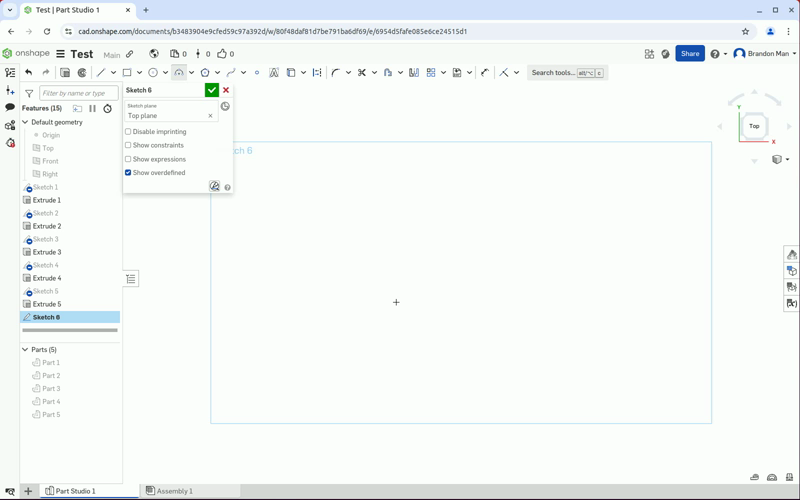
mouse_move(396, 263)
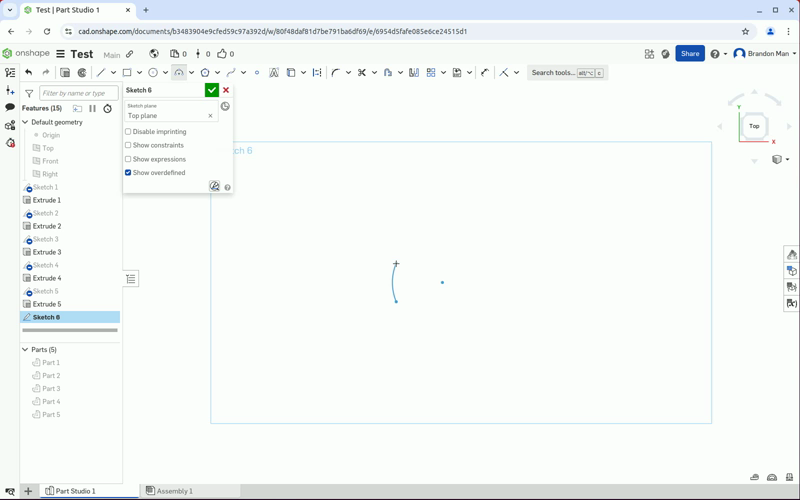
click(396, 263)
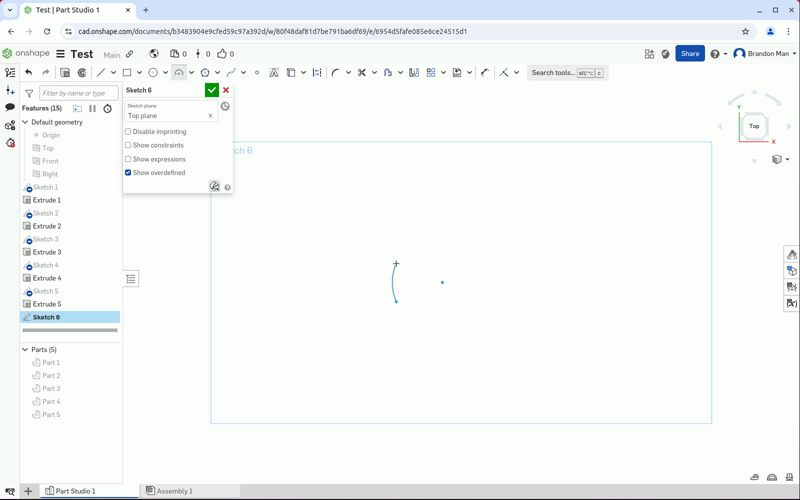
mouse_move(393, 282)
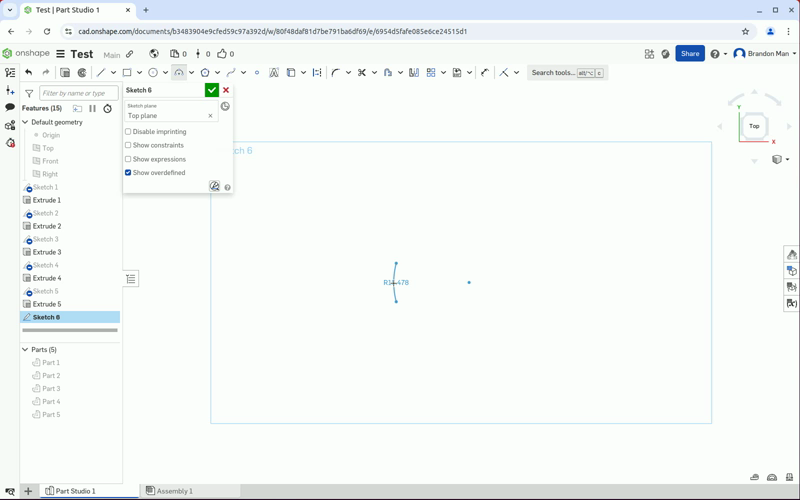
click(393, 282)
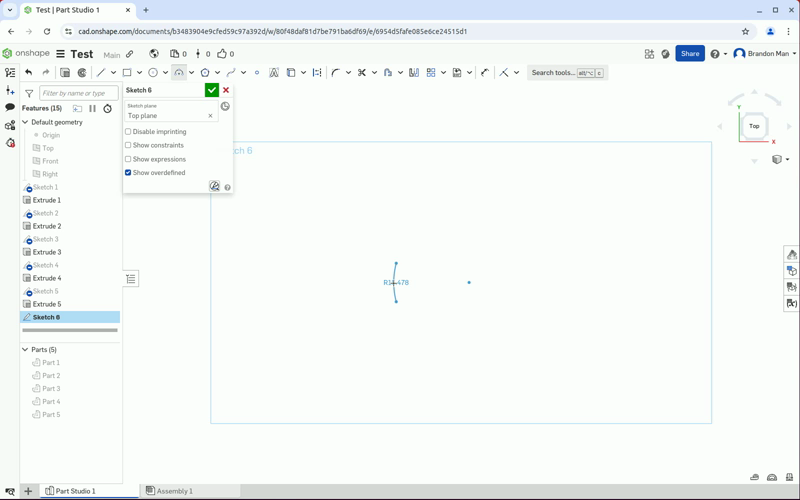
key_up(shift)
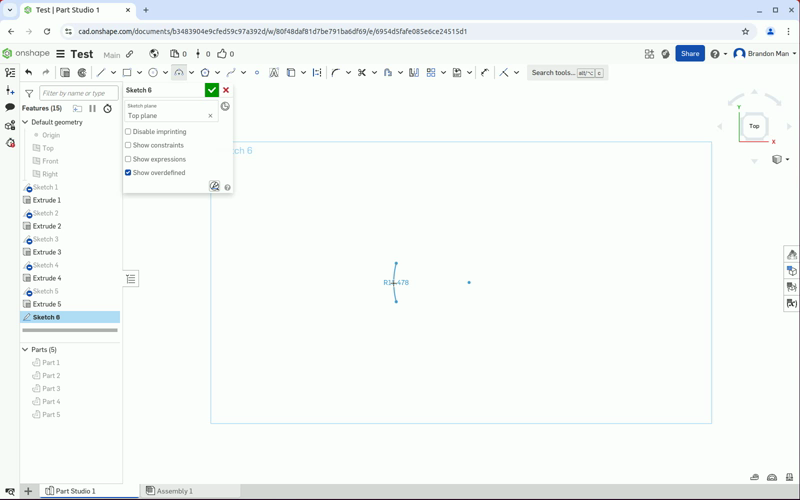
mouse_move(396, 263)
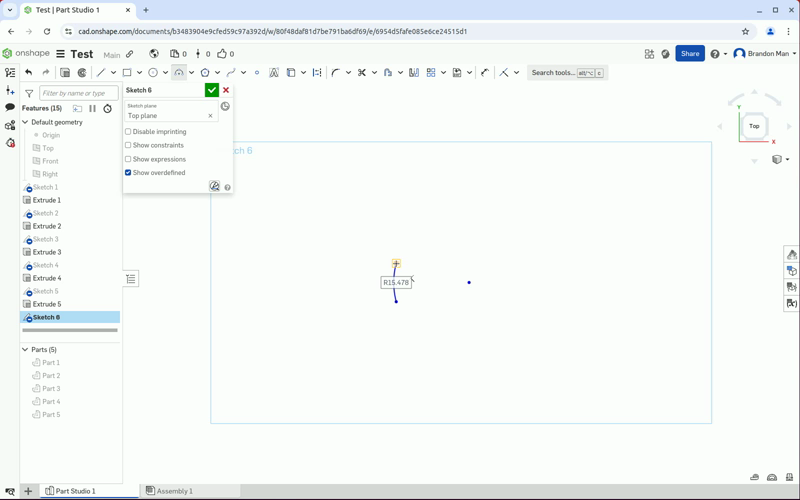
click(396, 263)
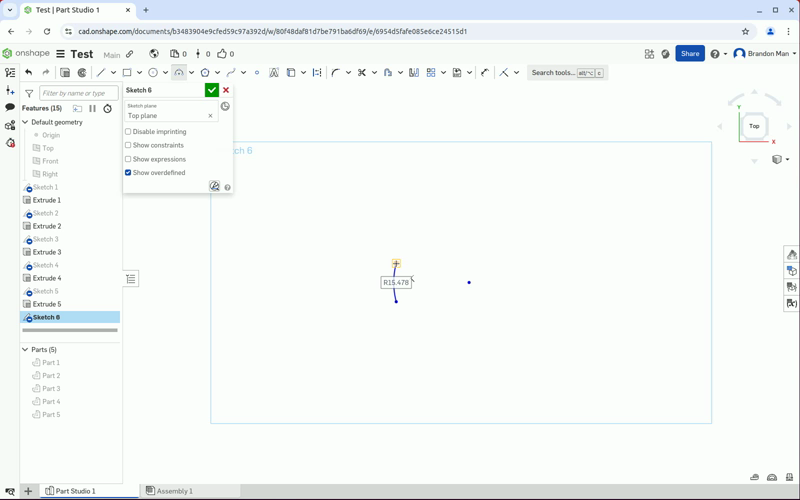
mouse_move(396, 301)
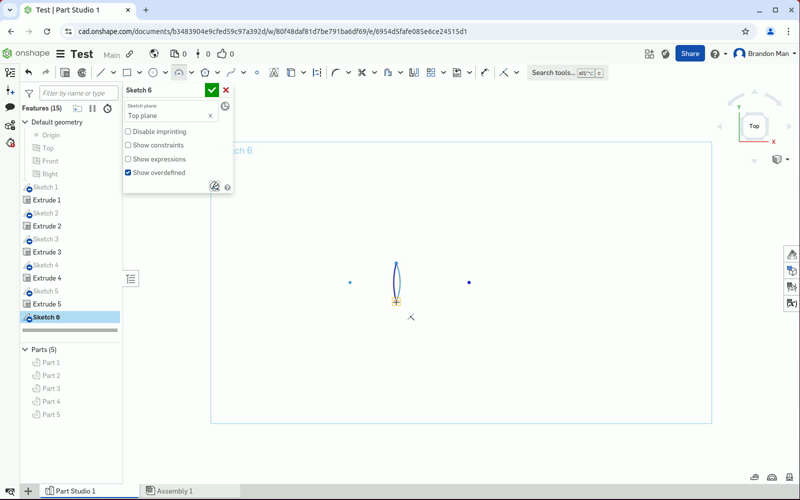
click(396, 301)
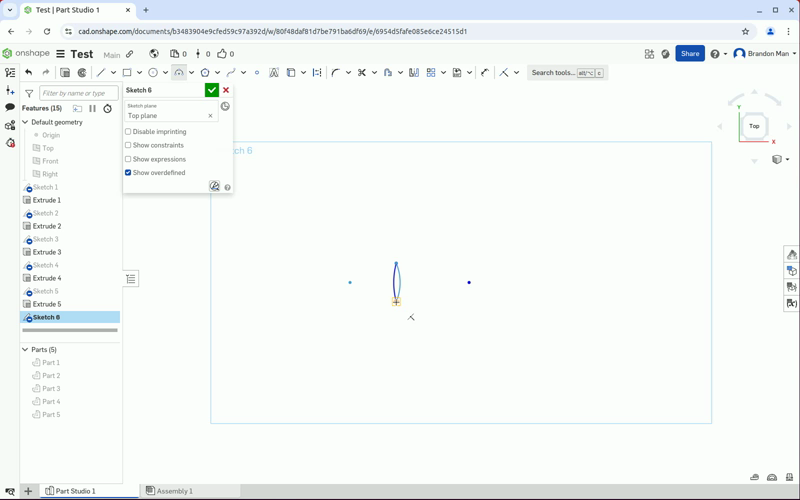
key_down(shift)
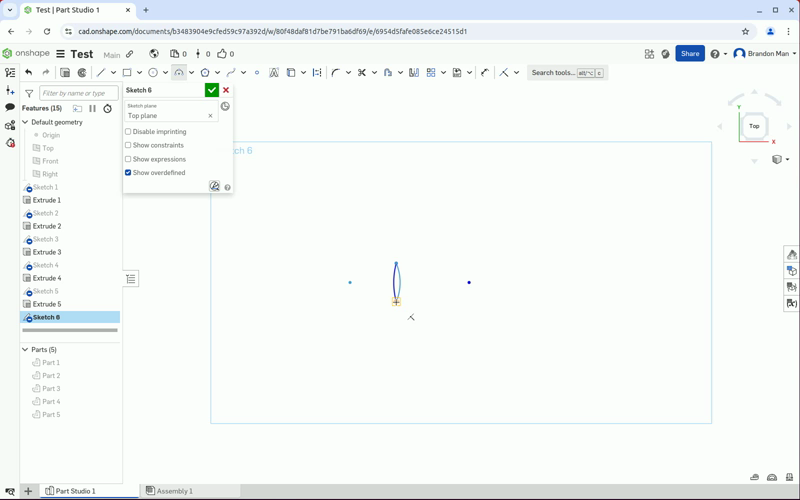
mouse_move(374, 282)
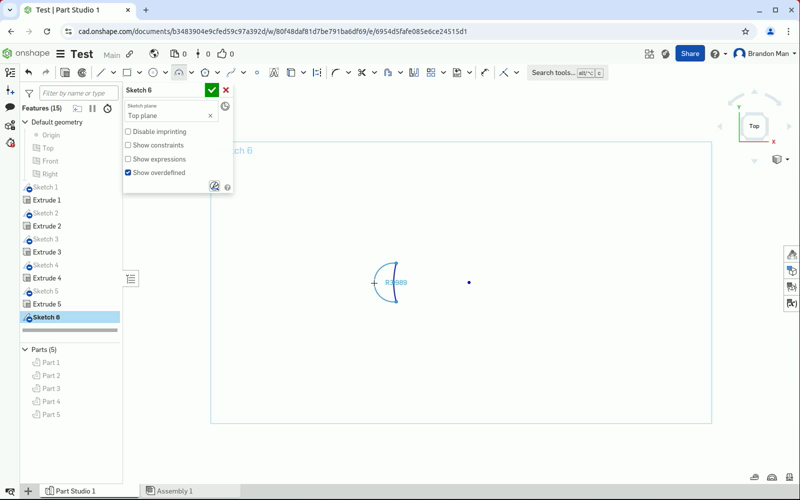
click(374, 282)
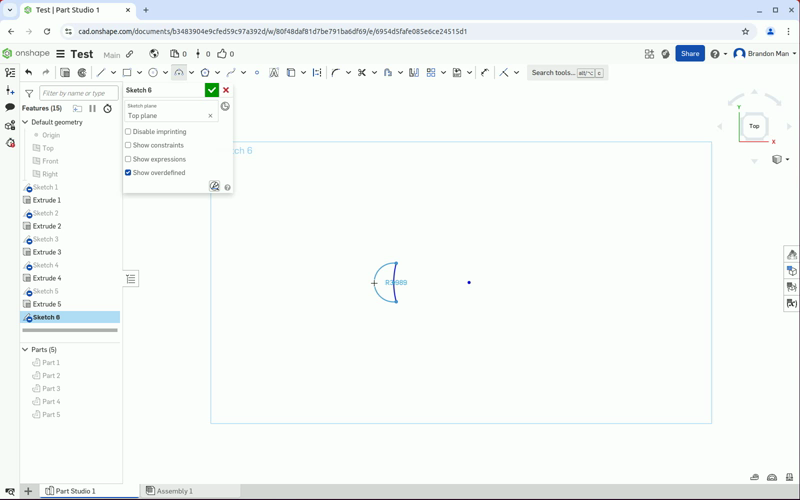
key_up(shift)
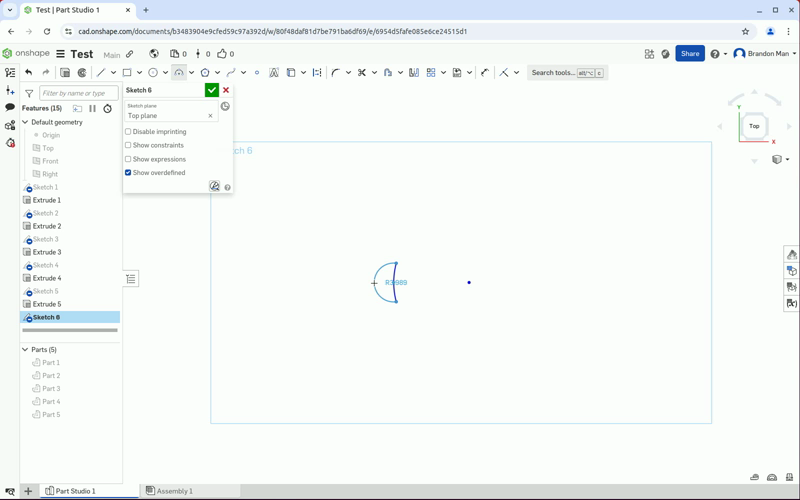
key(esc)
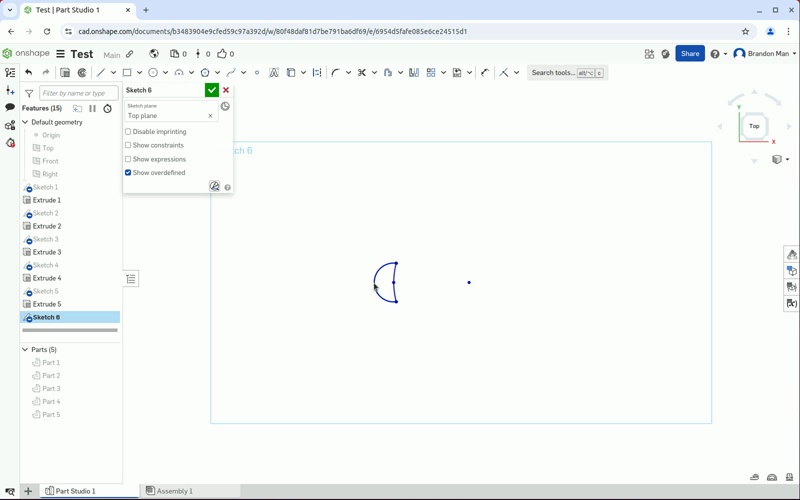
mouse_move(389, 272)
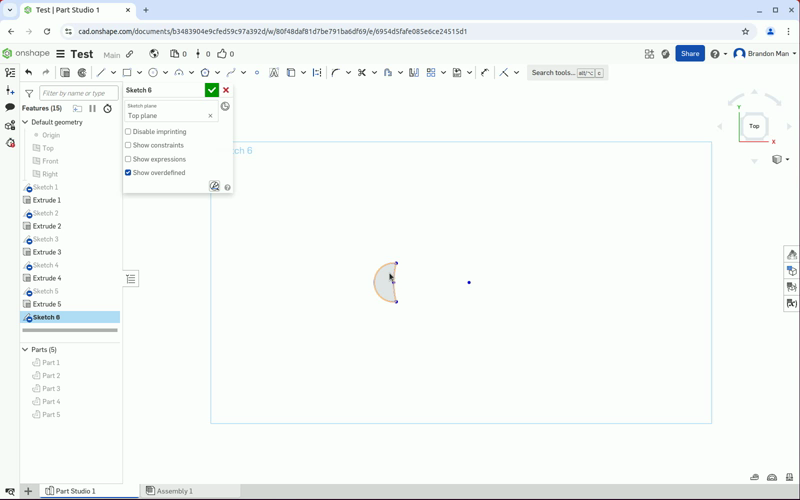
scroll(6)
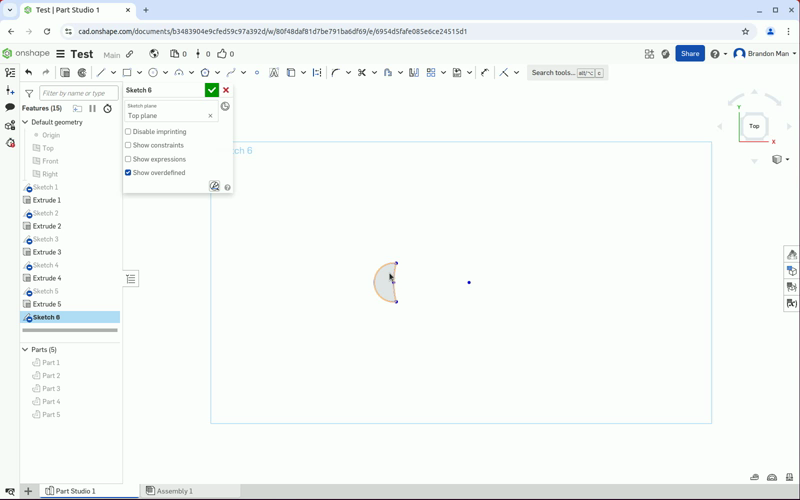
scroll(6)
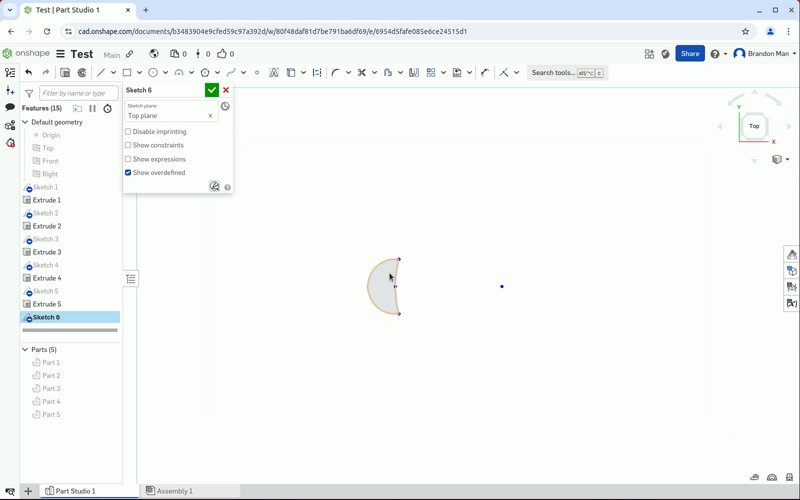
scroll(6)
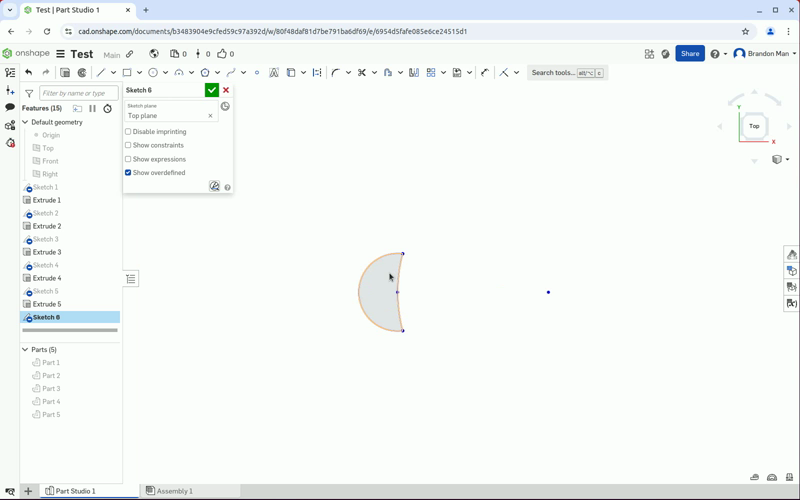
scroll(6)
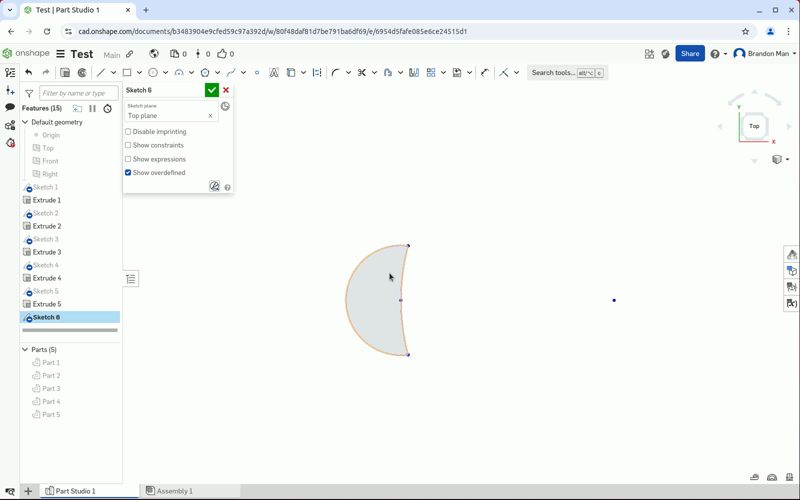
scroll(6)
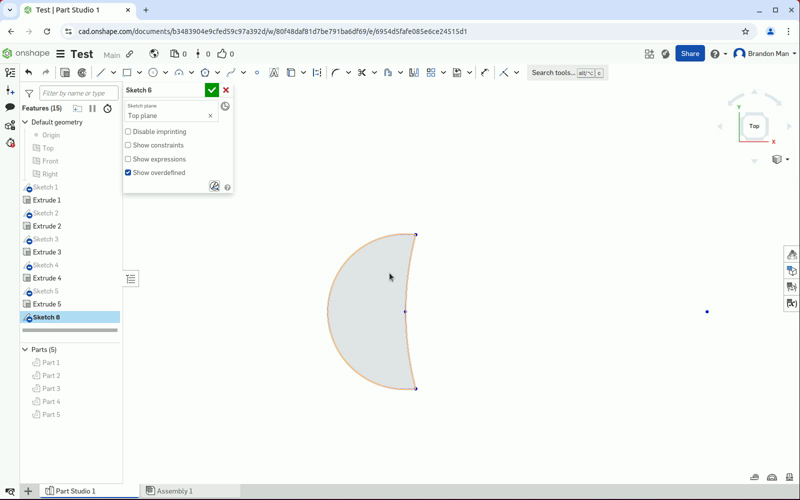
scroll(6)
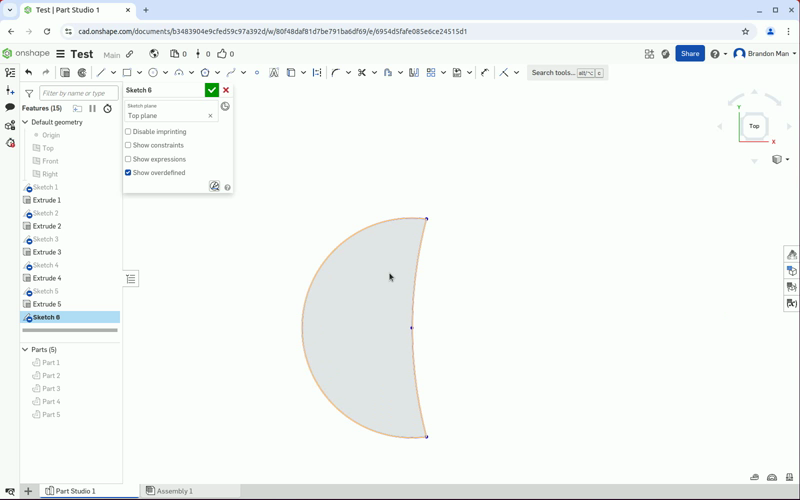
scroll(6)
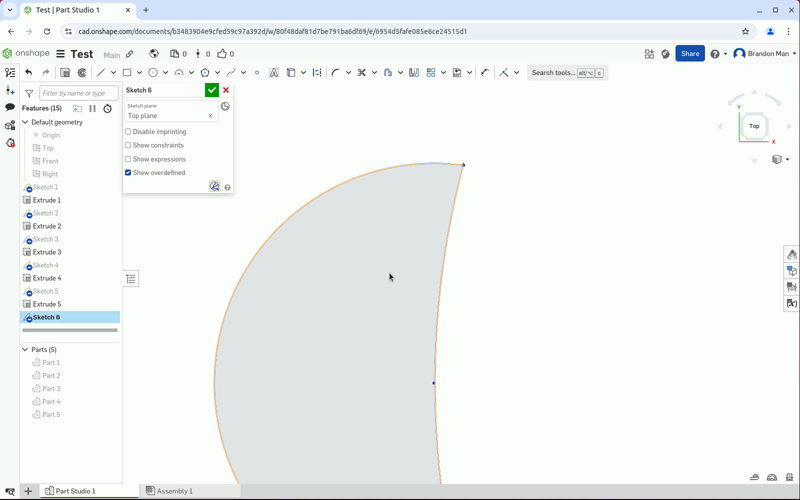
click(389, 272)
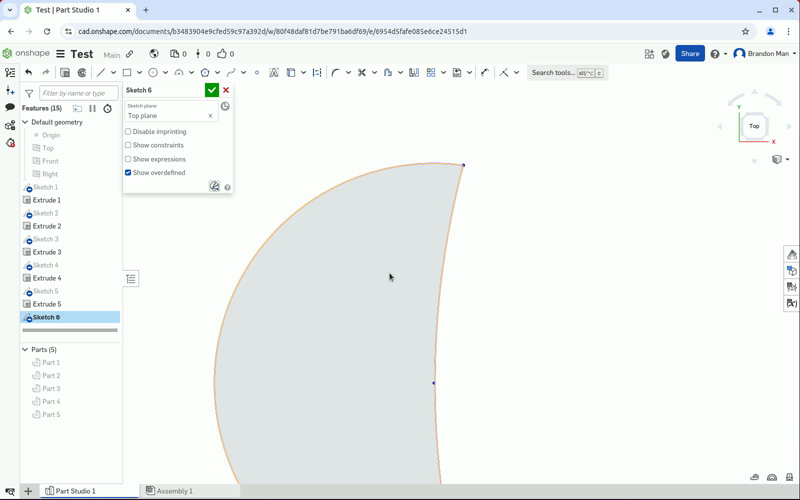
scroll(-6)
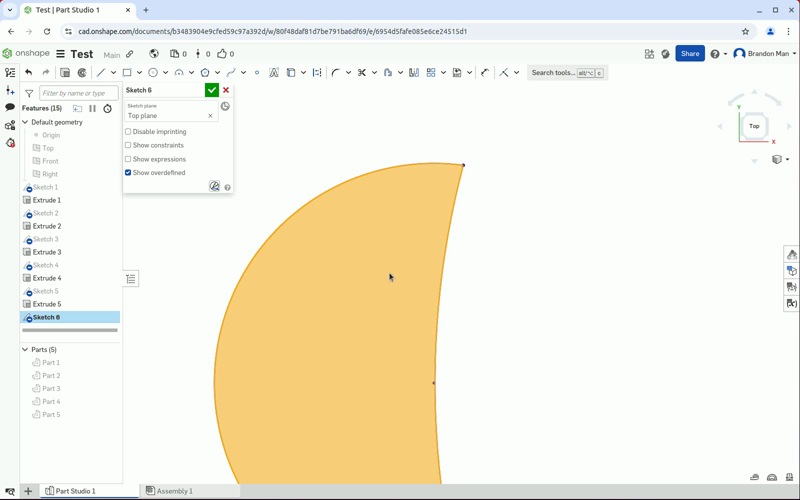
scroll(-6)
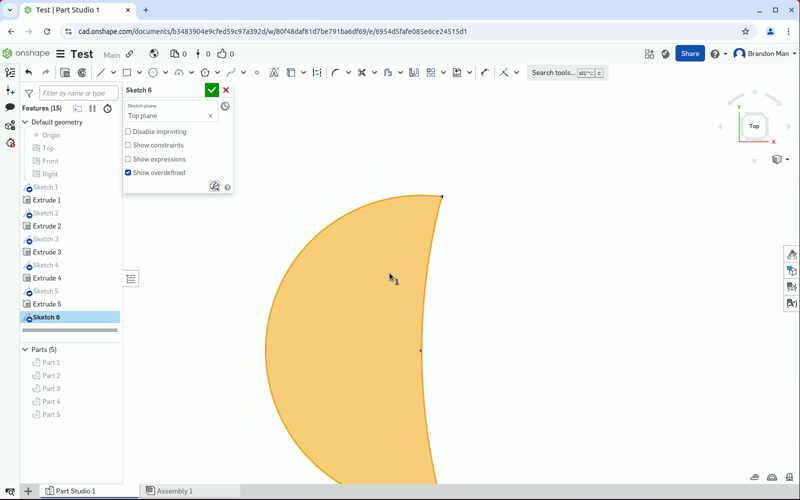
scroll(-6)
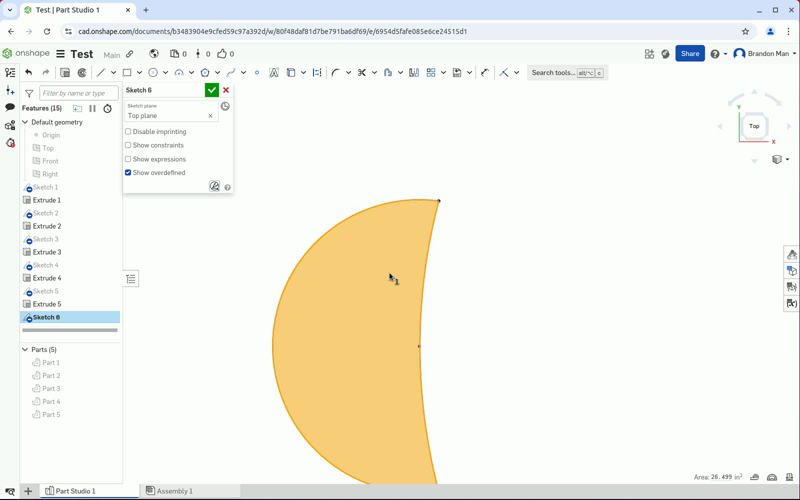
scroll(-6)
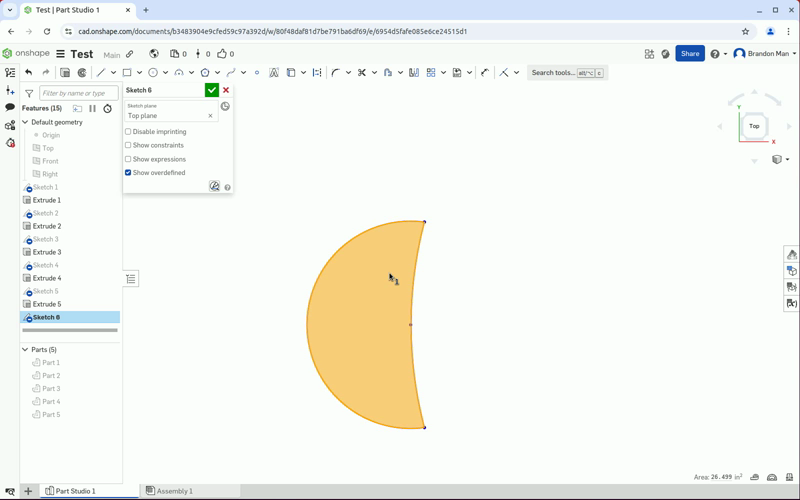
scroll(-6)
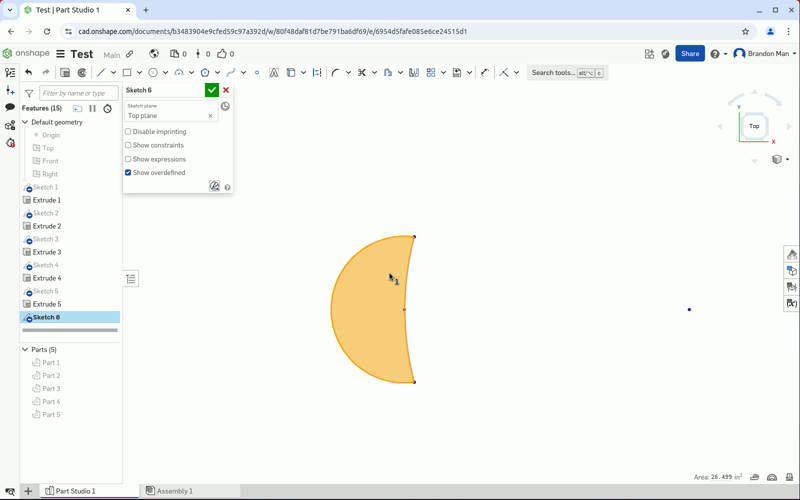
scroll(-6)
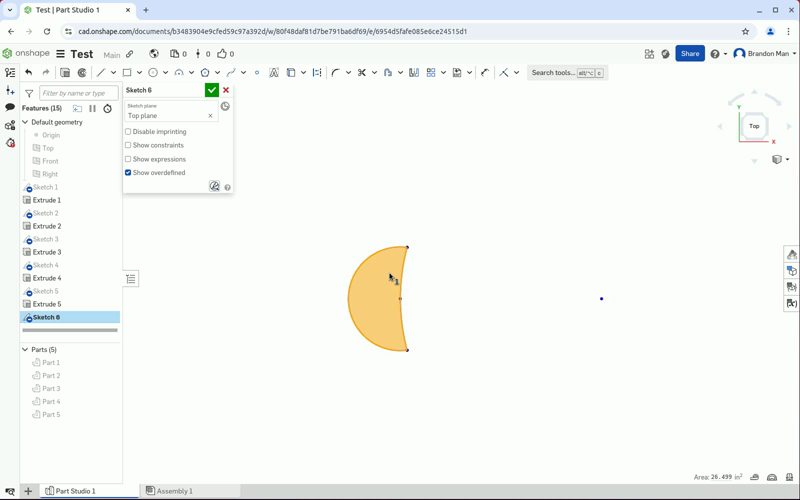
scroll(-6)
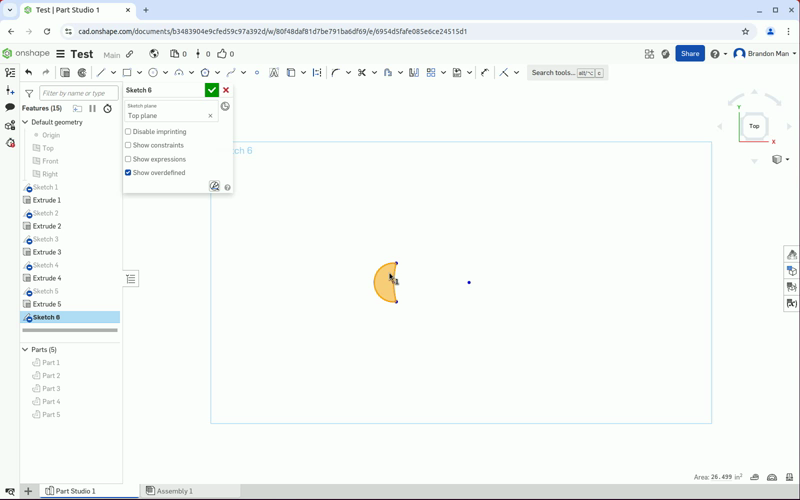
mouse_move(73, 352)
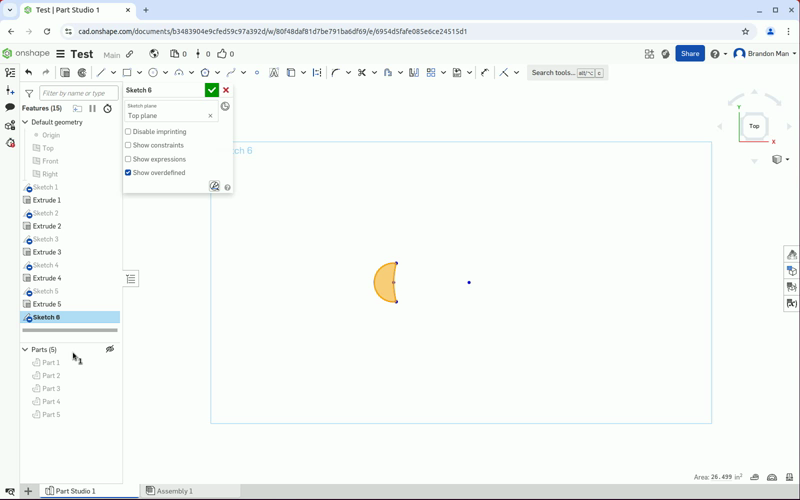
key(shift+y)
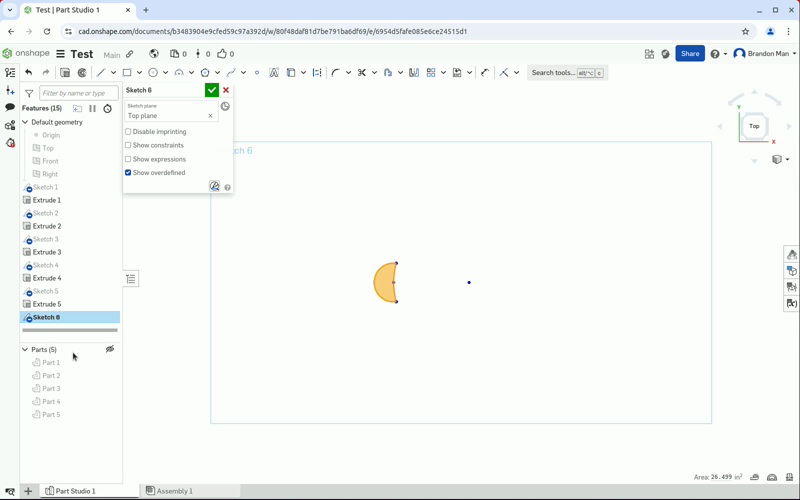
key(shift+e)
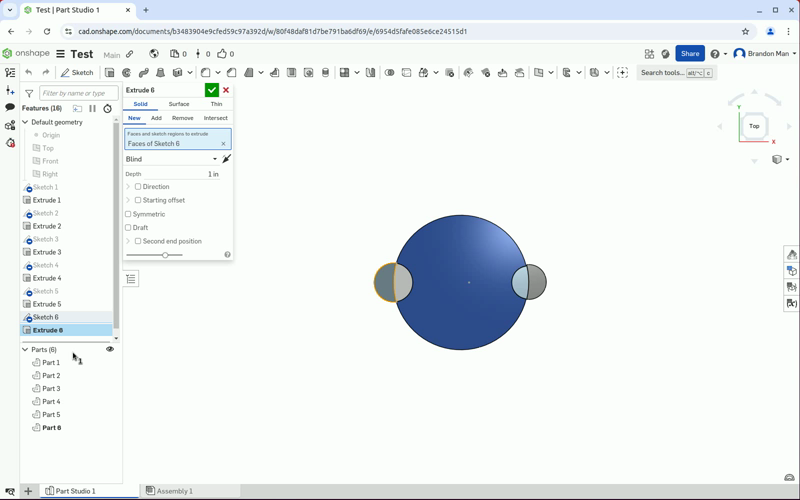
mouse_move(143, 106)
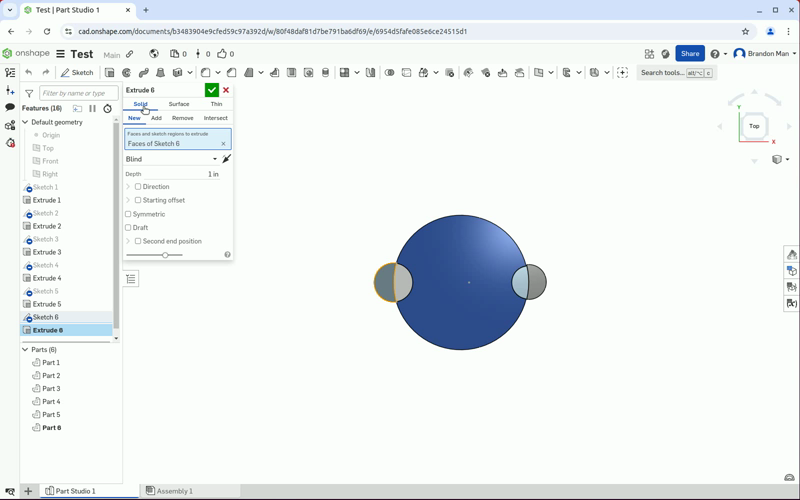
click(143, 106)
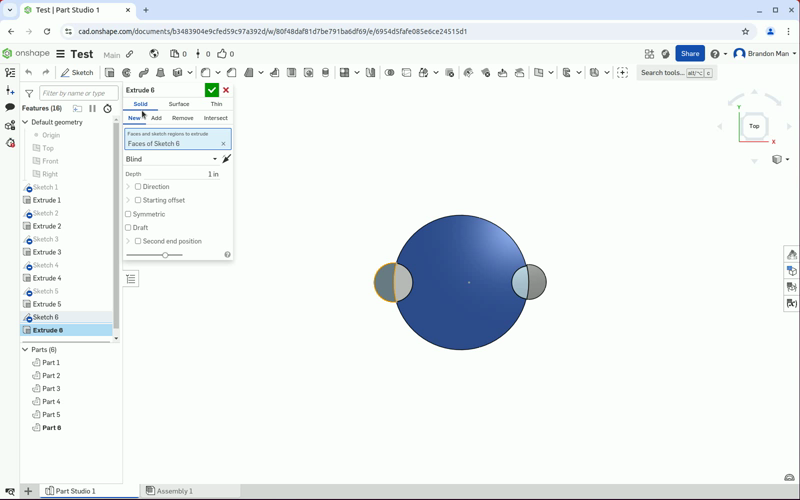
mouse_move(137, 120)
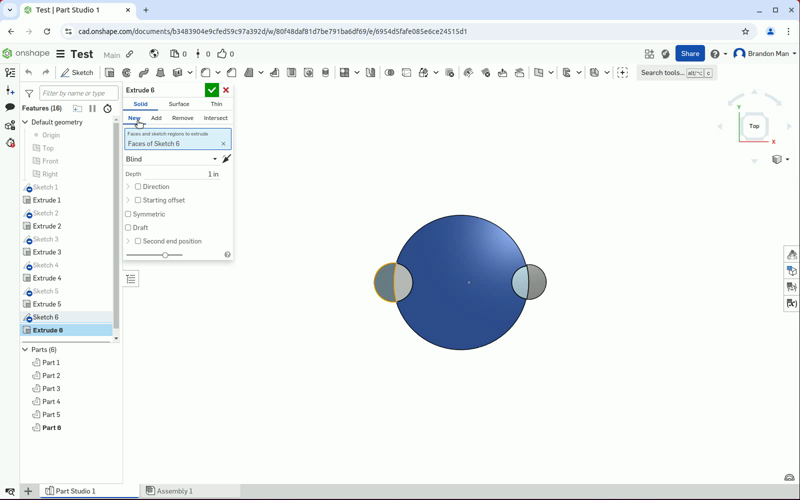
click(137, 120)
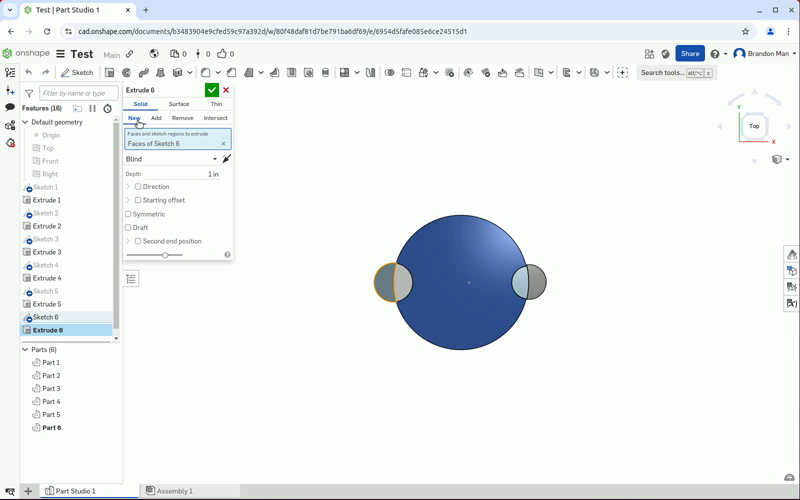
key(tab, 4)
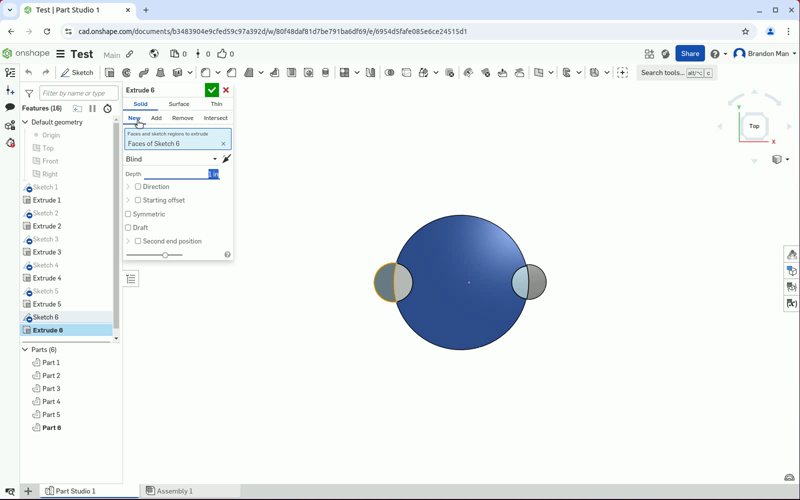
text(23.108)
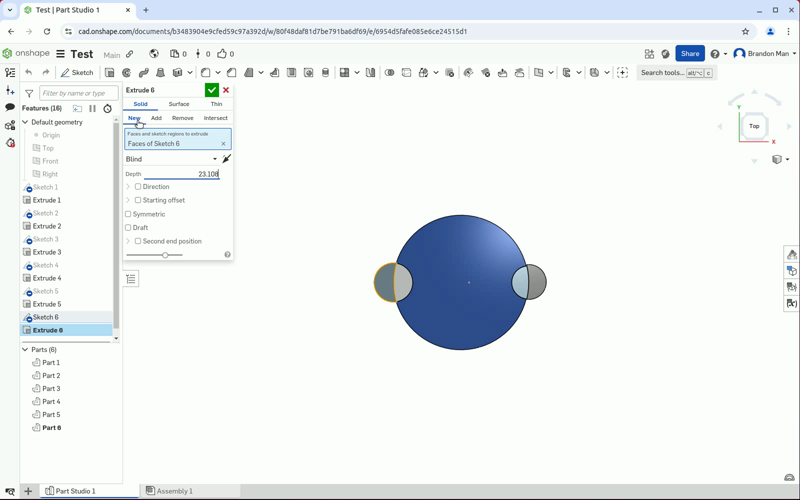
key(enter)
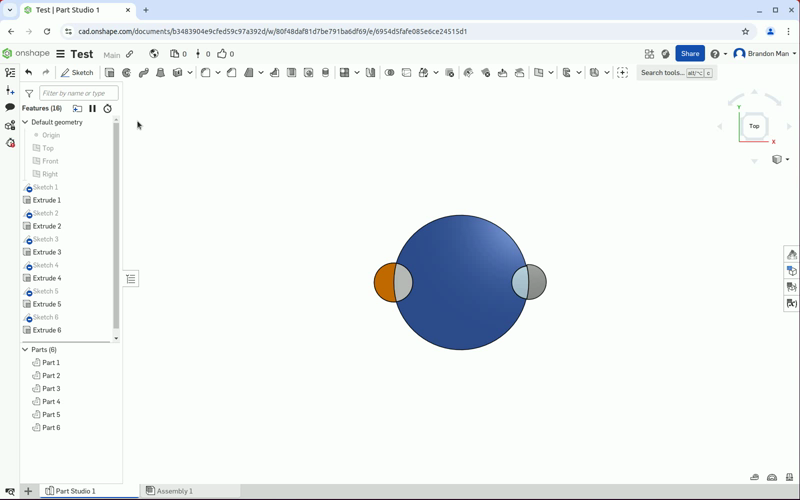
key(shift+h)
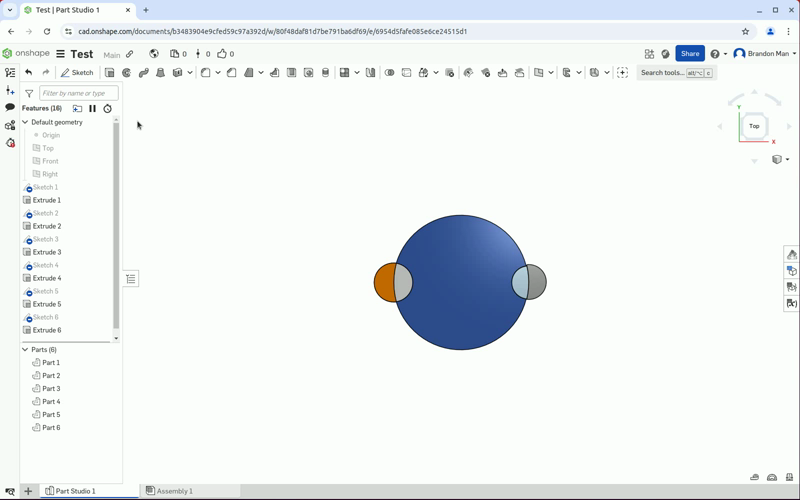
key(shift+h)
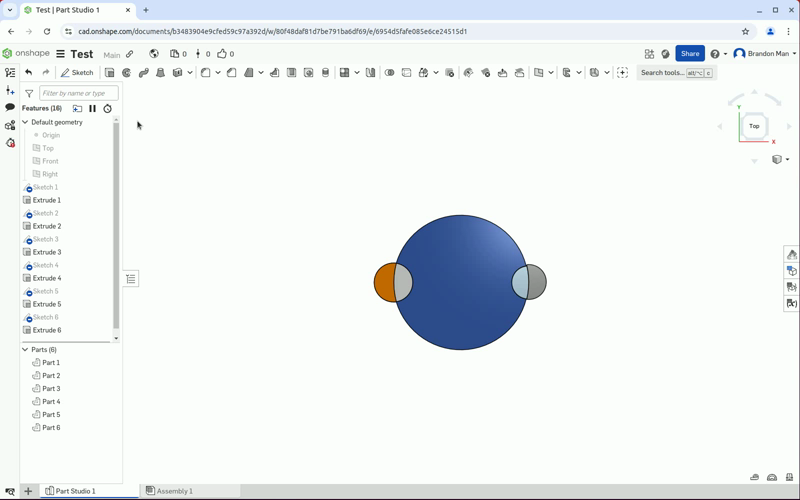
mouse_move(69, 189)
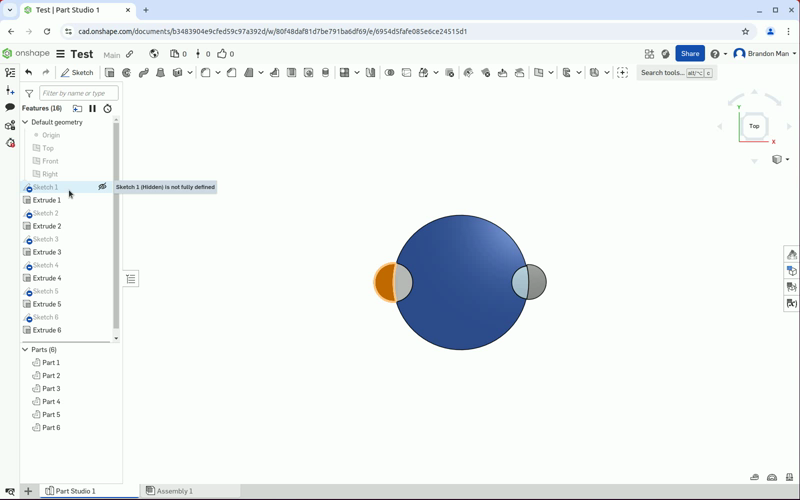
click(69, 189)
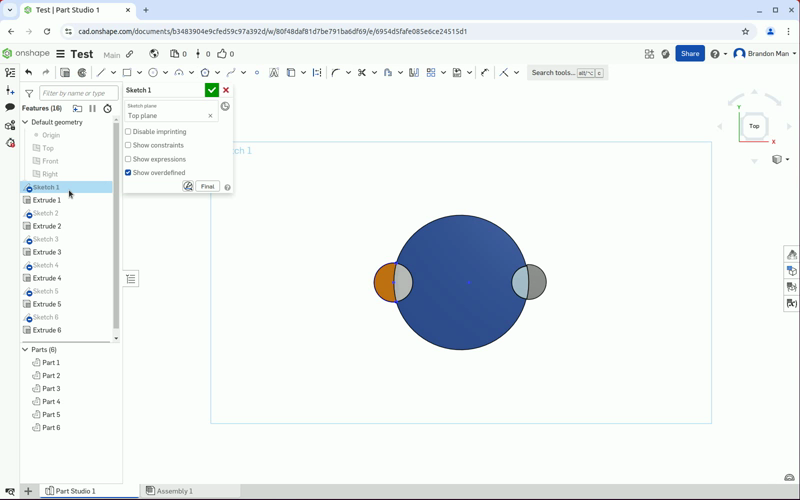
mouse_move(229, 92)
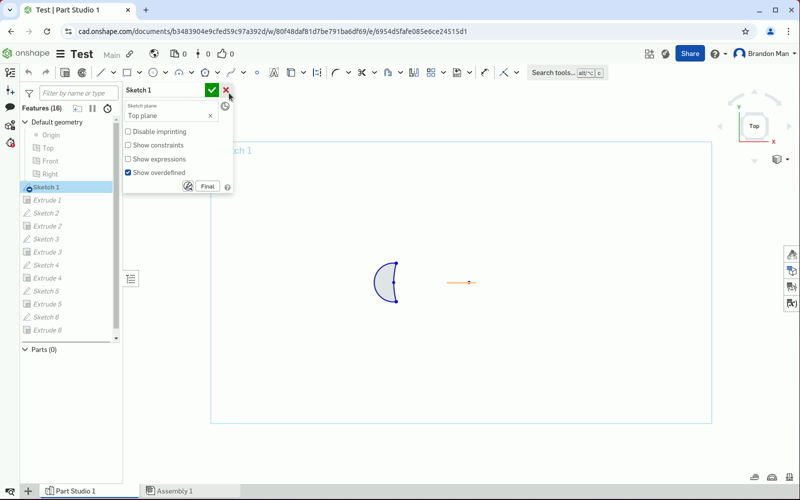
click(229, 92)
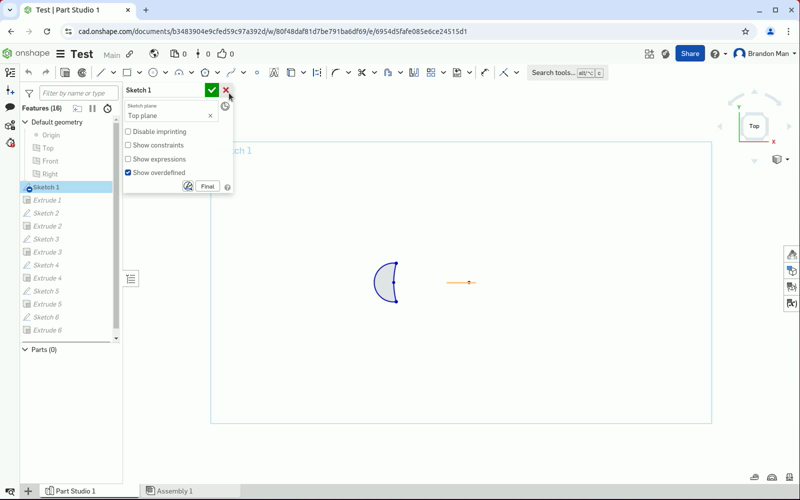
key(shift+s)
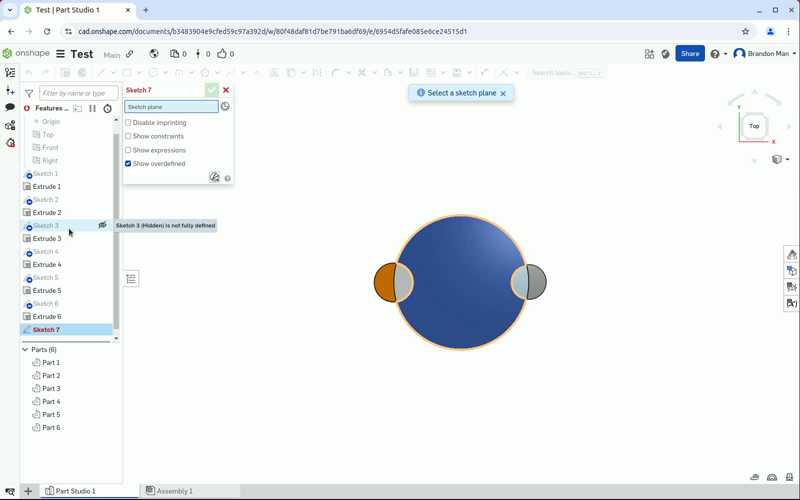
scroll(3)
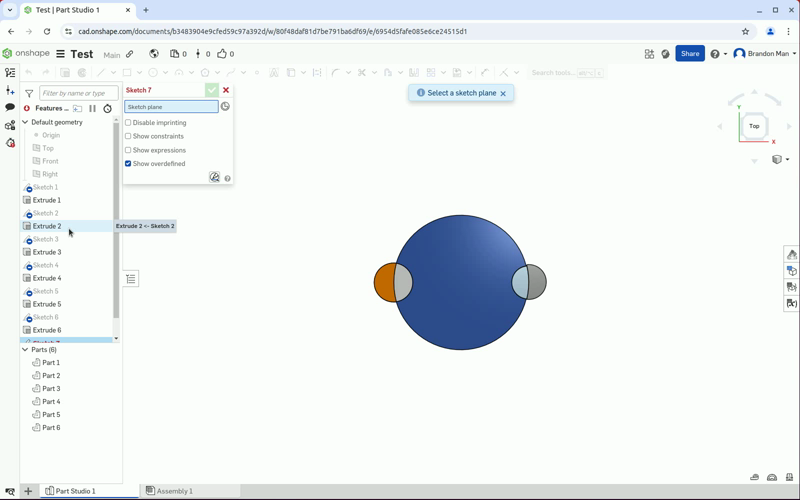
mouse_move(69, 150)
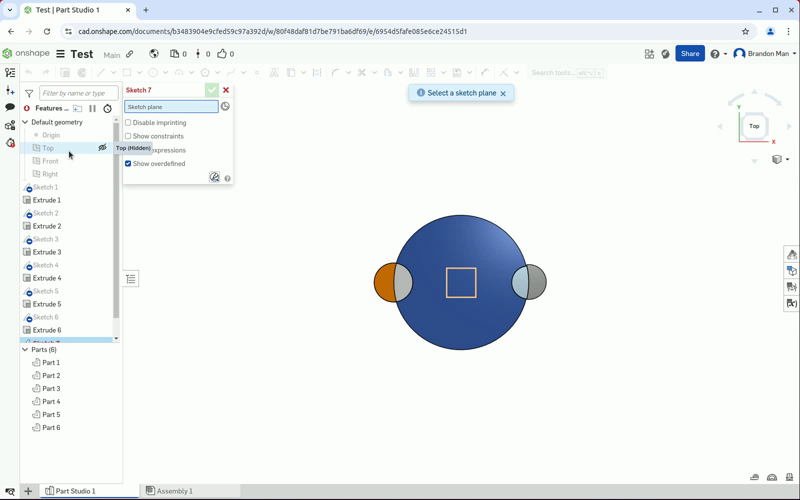
click(69, 150)
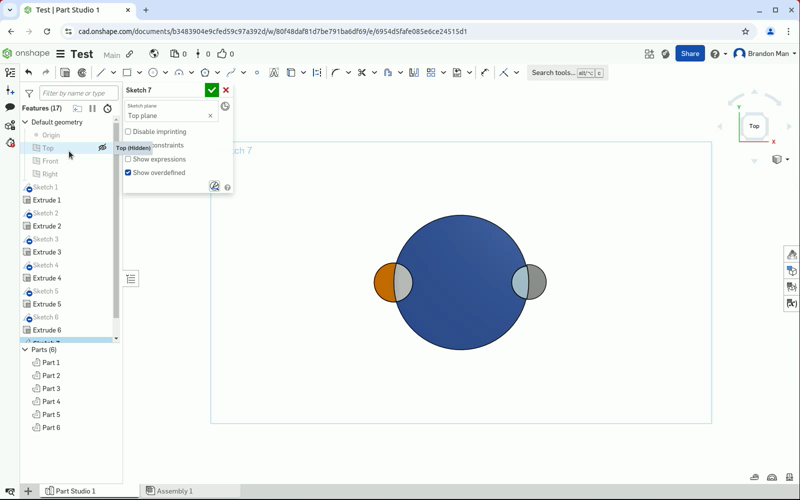
mouse_move(73, 352)
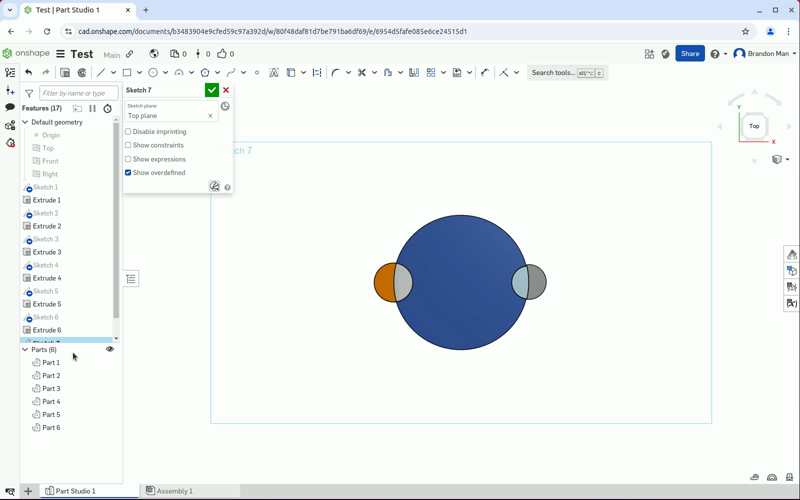
key(y)
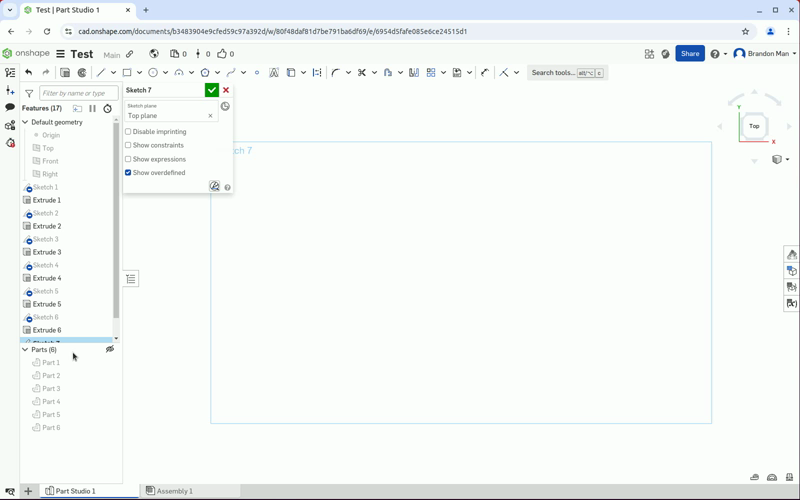
key(a)
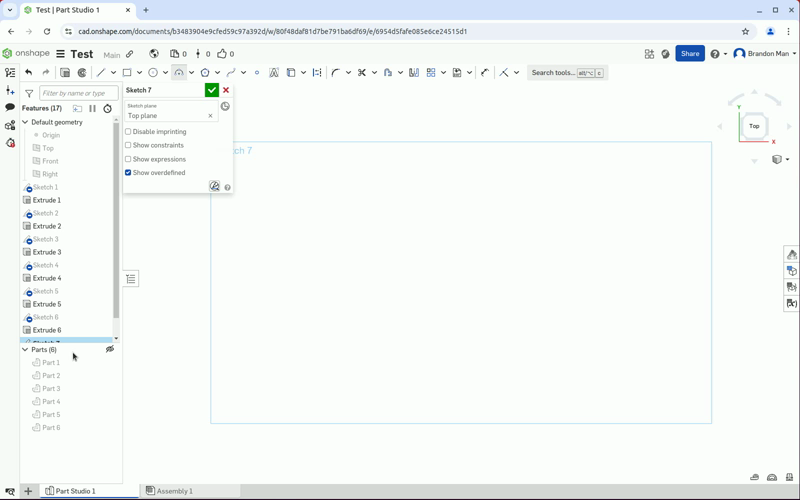
key_down(shift)
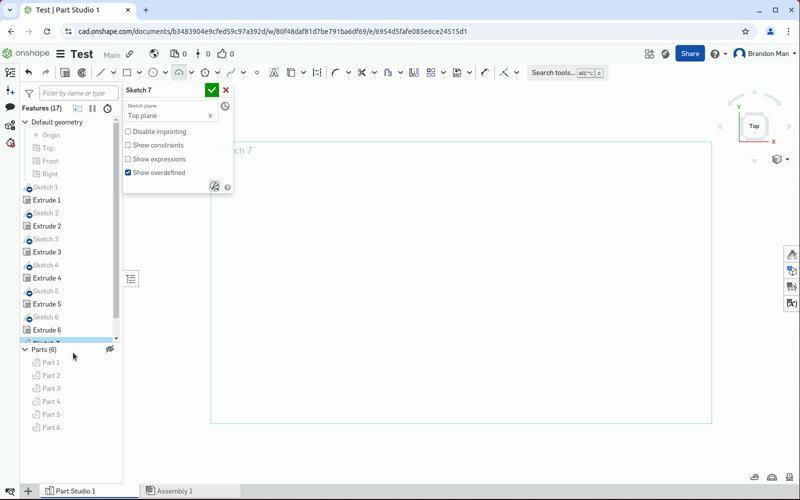
mouse_move(526, 299)
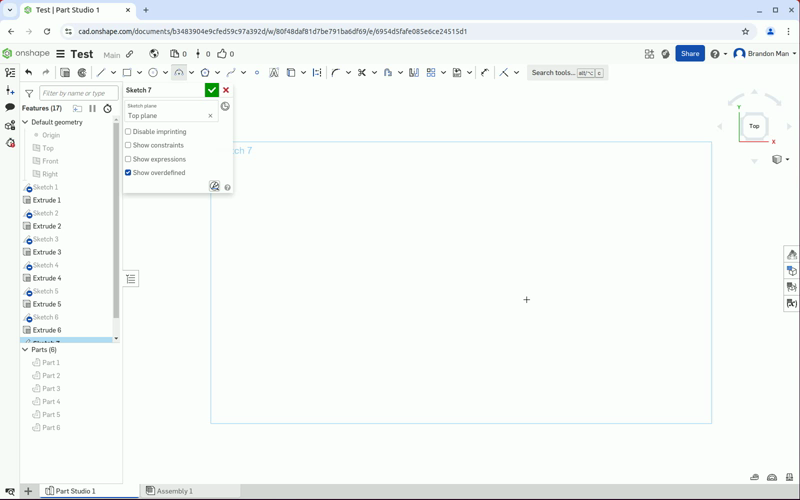
click(526, 299)
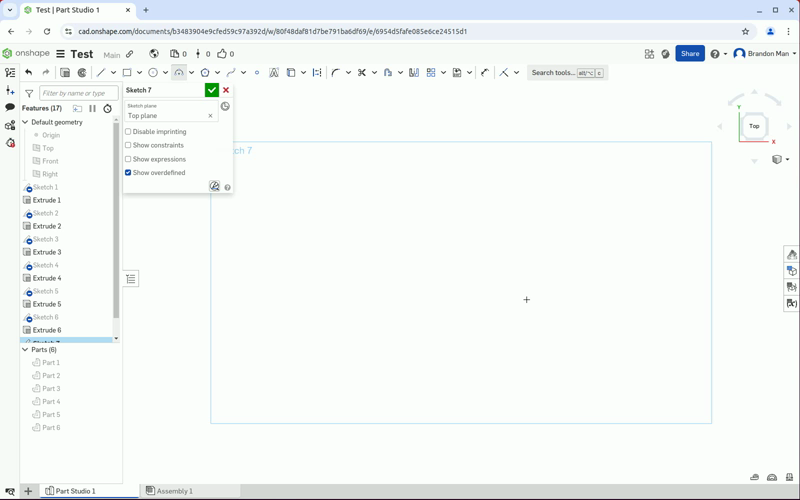
key_up(shift)
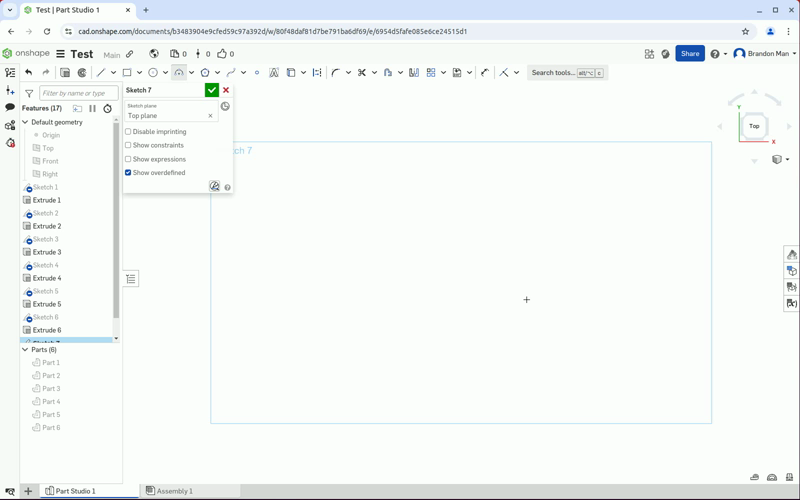
key_down(shift)
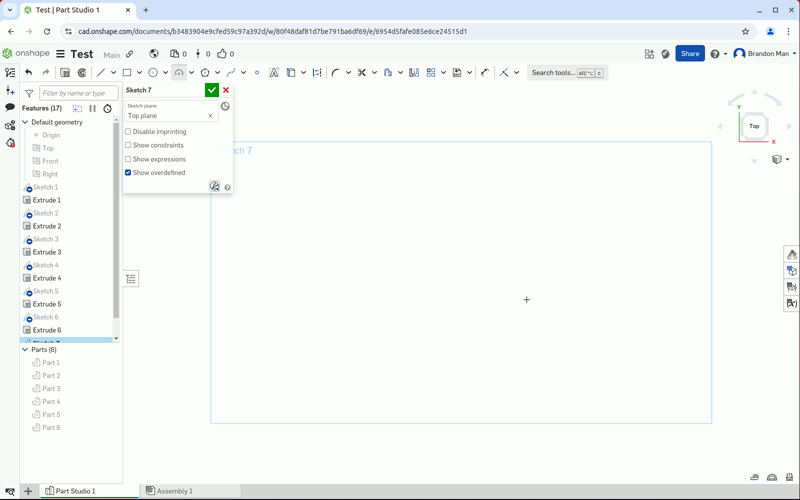
mouse_move(526, 264)
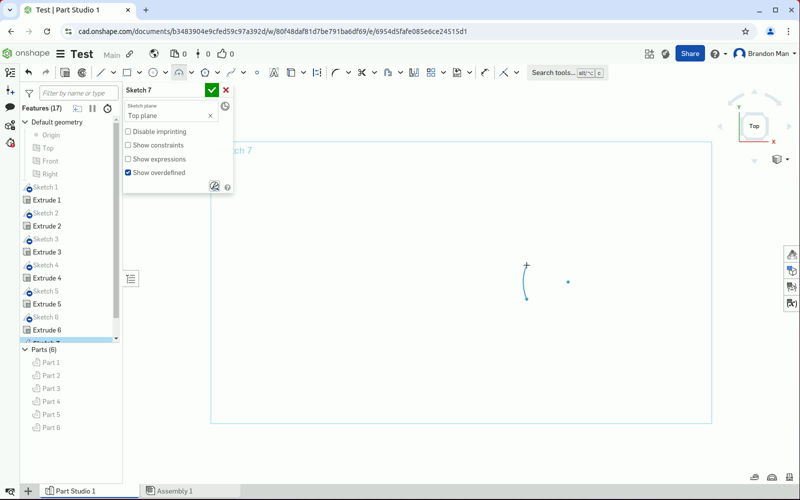
click(526, 264)
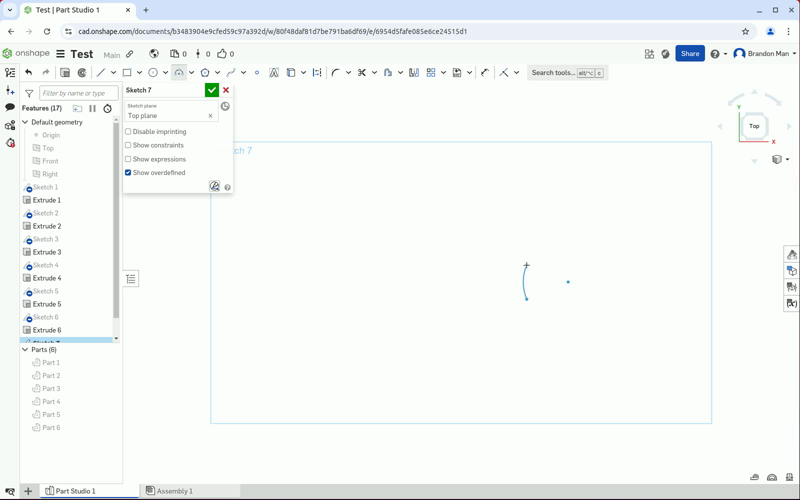
mouse_move(546, 282)
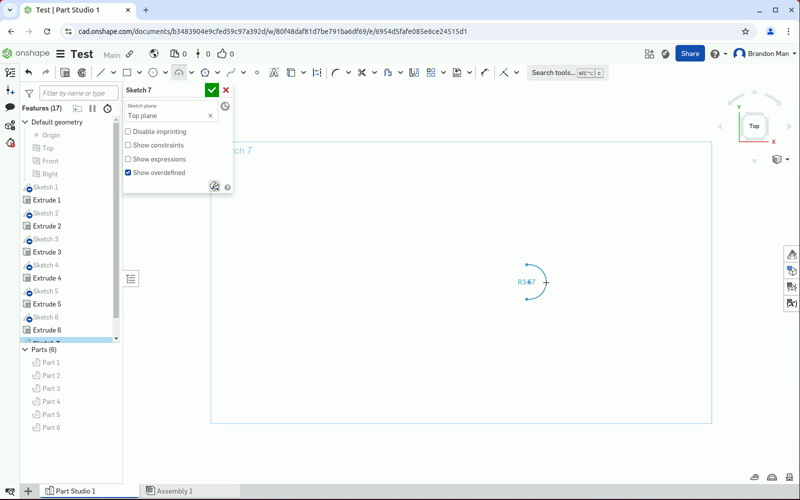
click(546, 282)
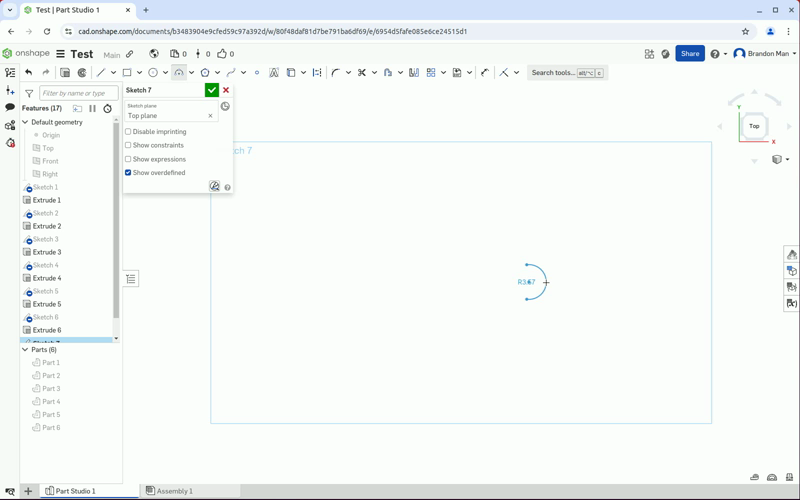
key_up(shift)
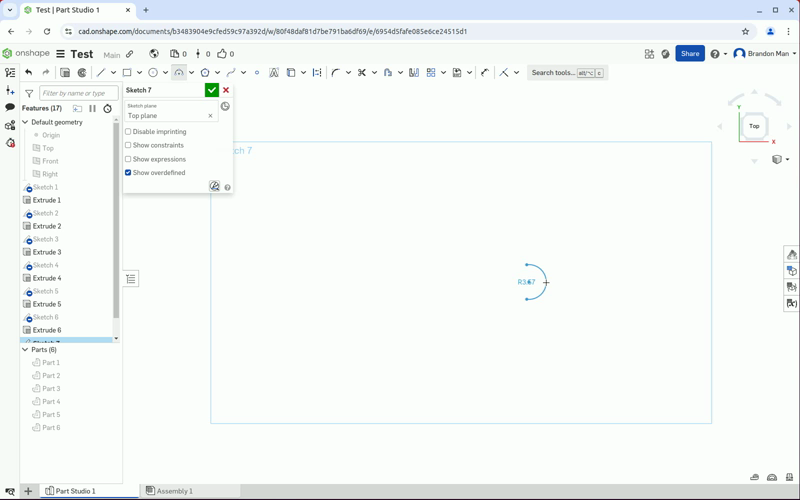
mouse_move(526, 264)
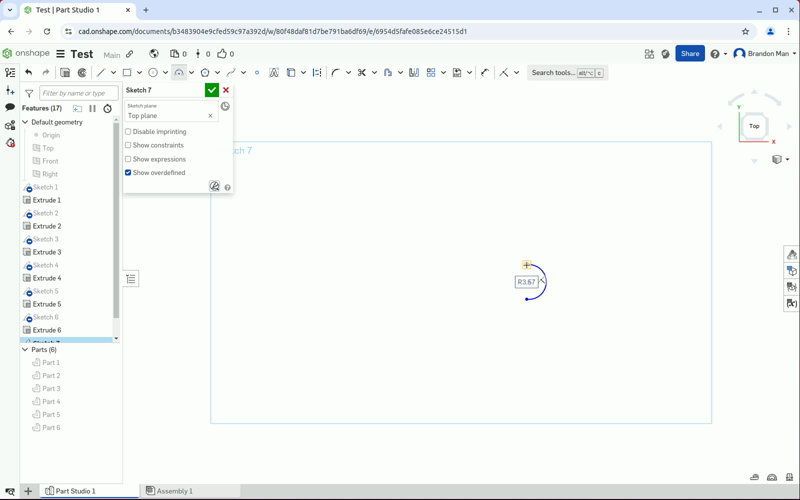
click(526, 264)
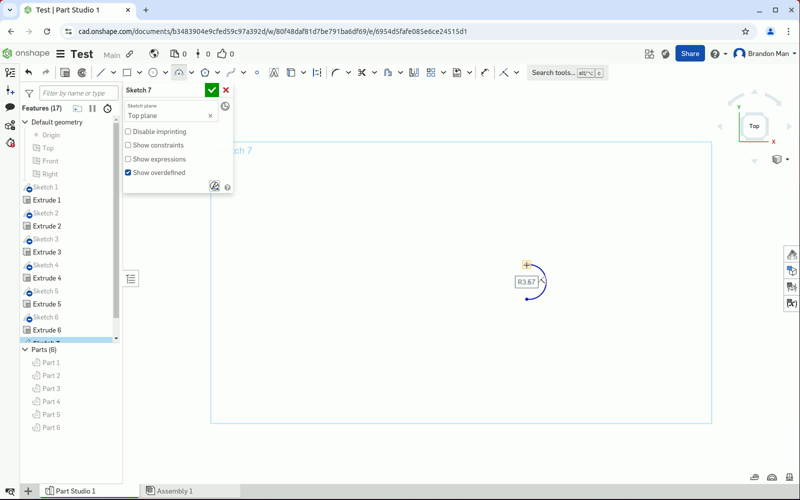
mouse_move(526, 299)
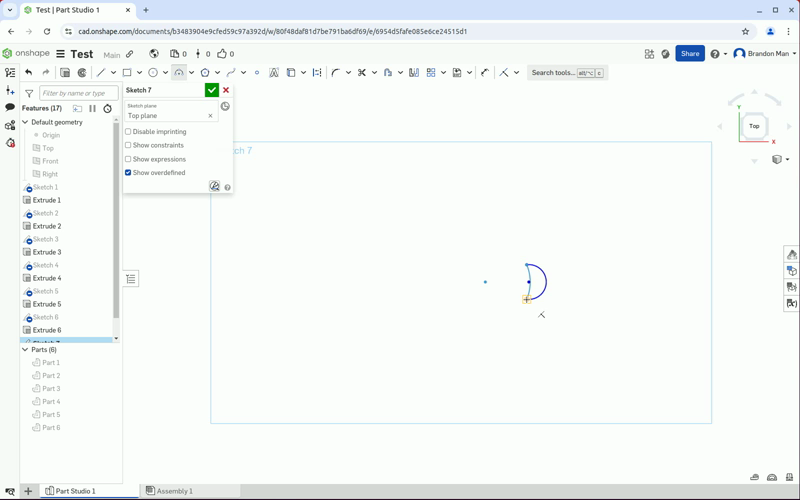
click(526, 299)
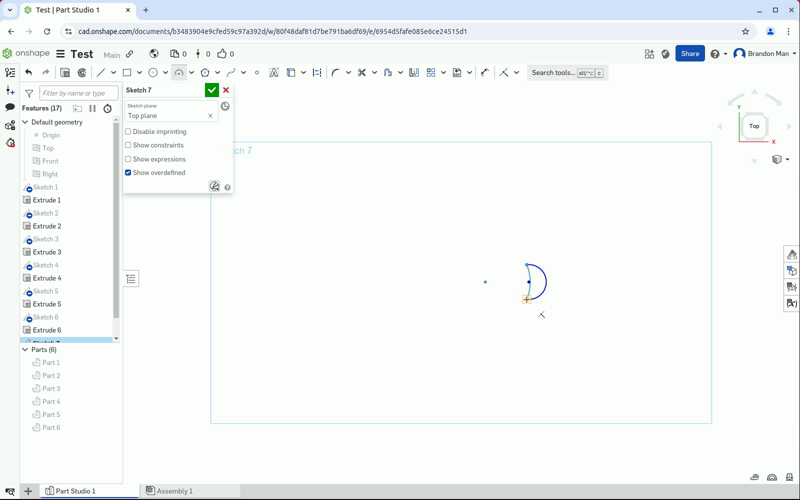
key_down(shift)
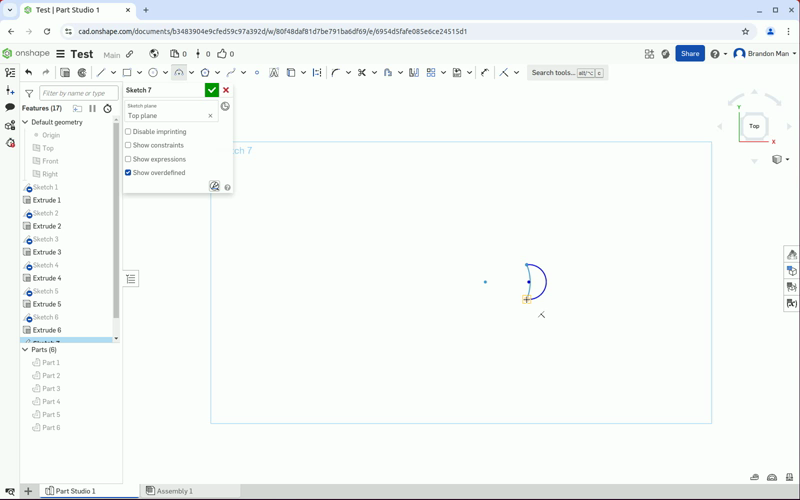
mouse_move(528, 282)
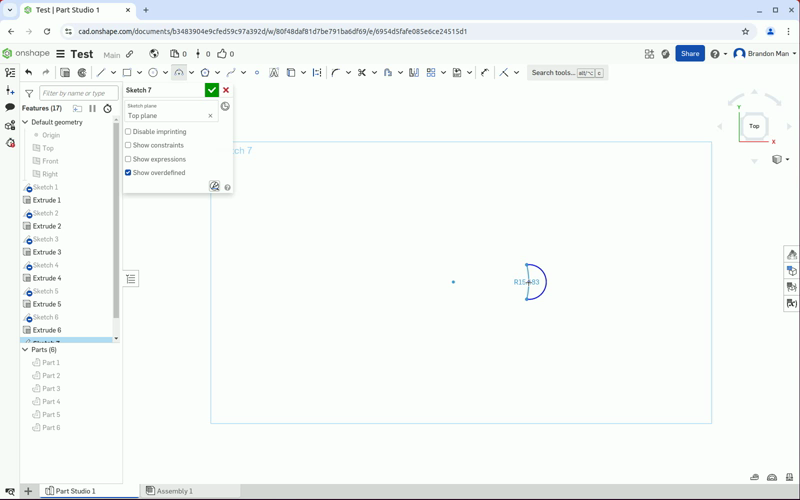
click(528, 282)
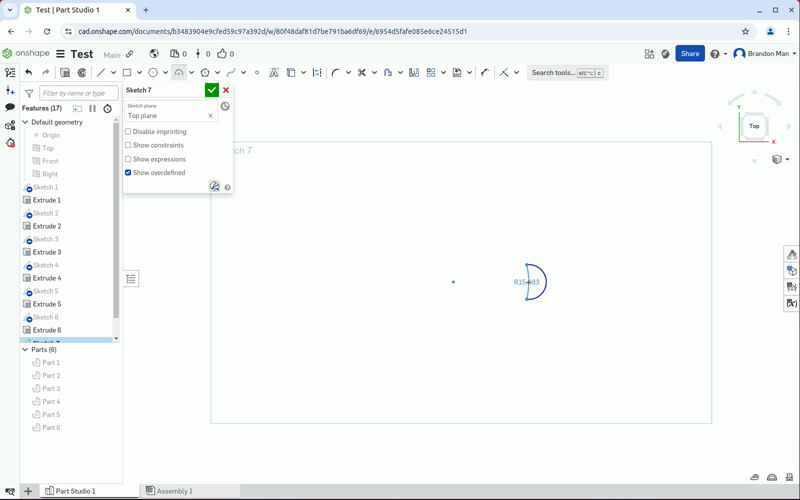
key_up(shift)
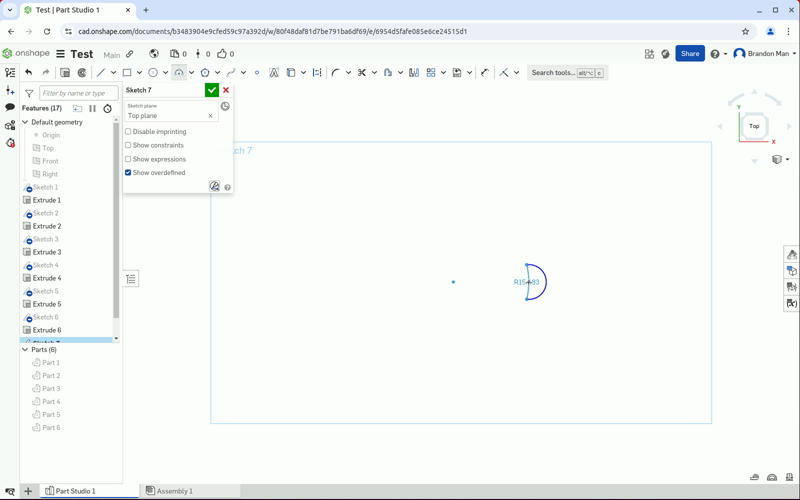
key(esc)
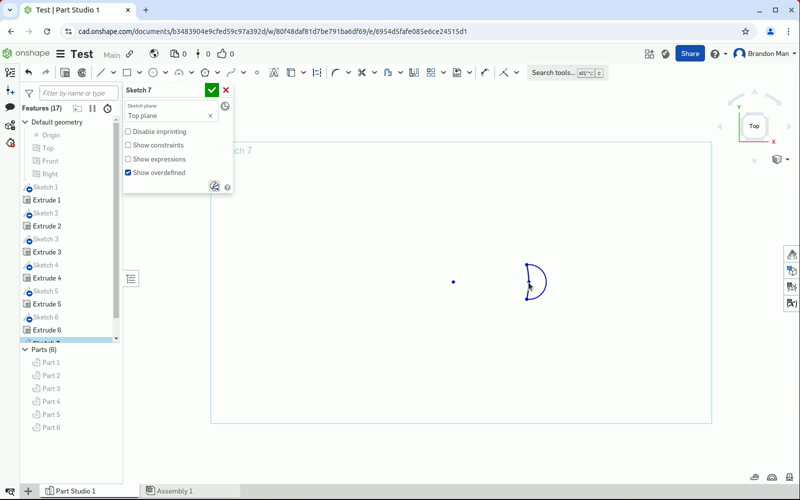
mouse_move(529, 266)
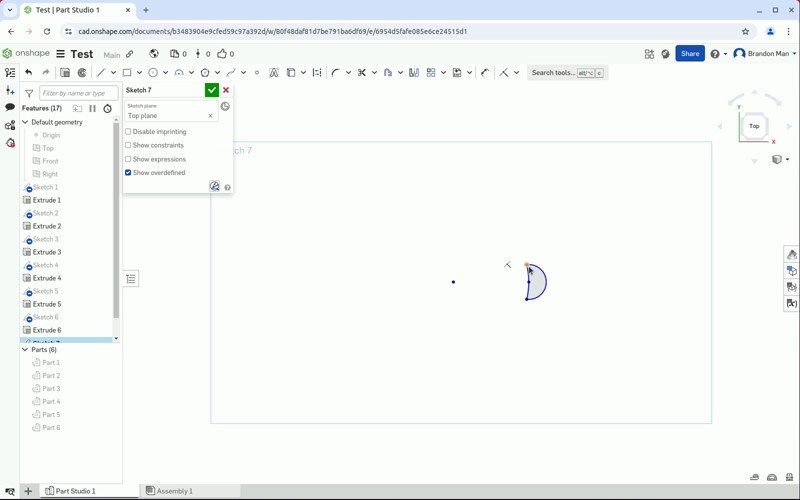
scroll(6)
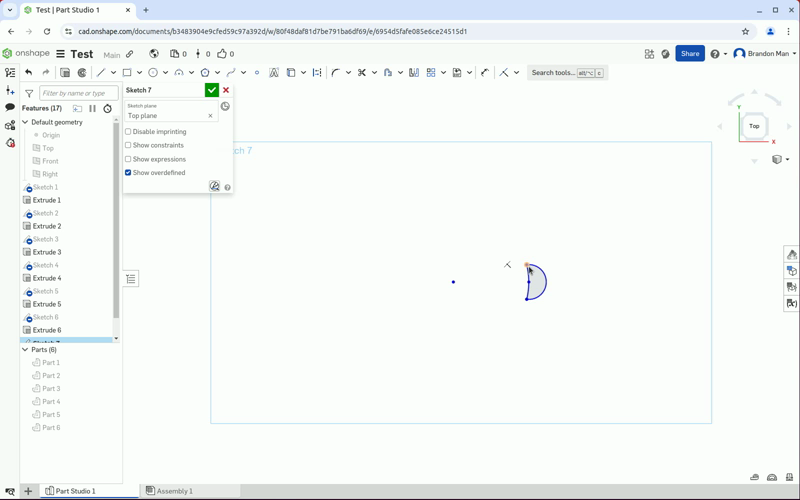
scroll(6)
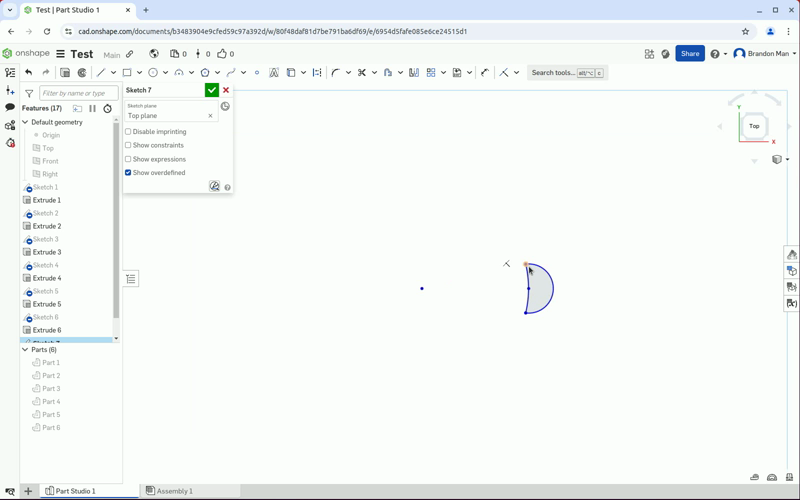
scroll(6)
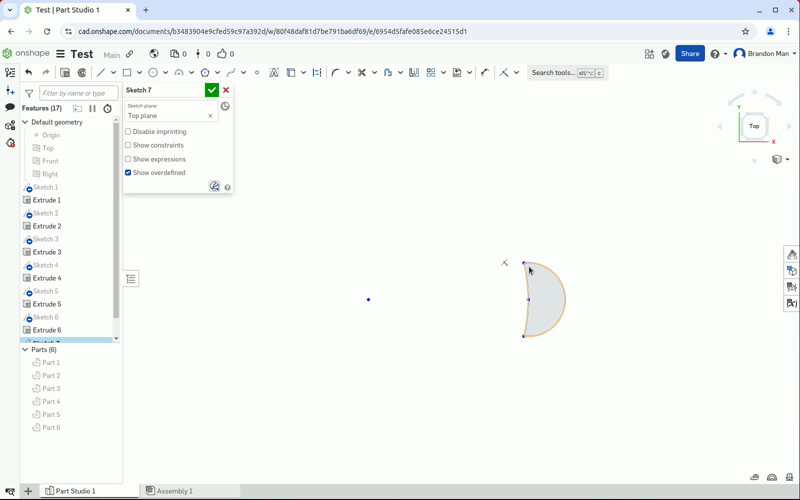
scroll(6)
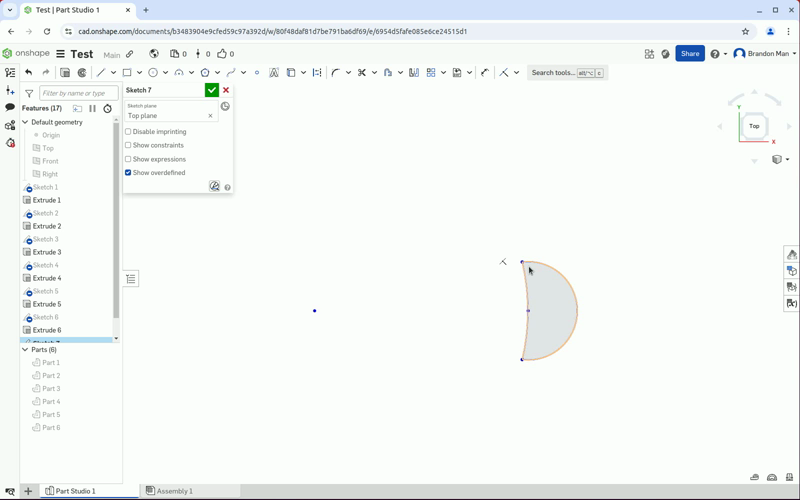
scroll(6)
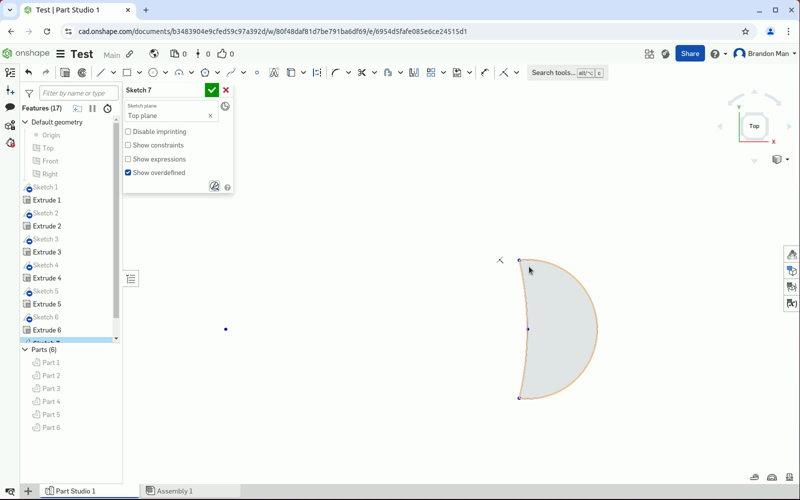
scroll(6)
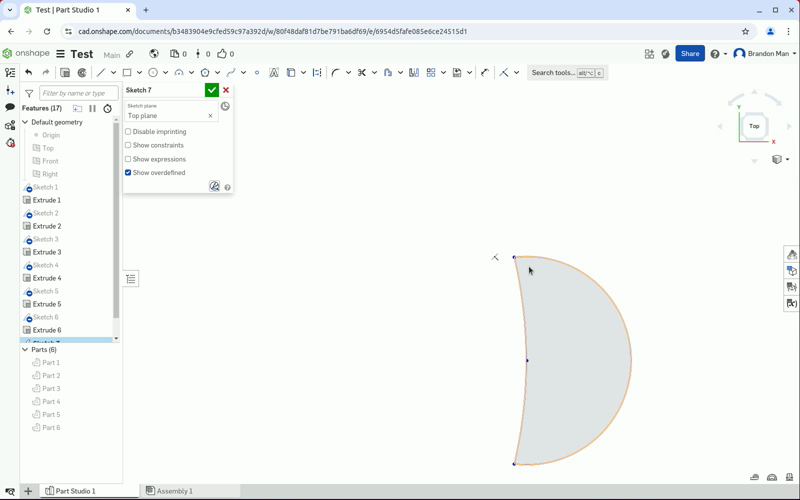
scroll(6)
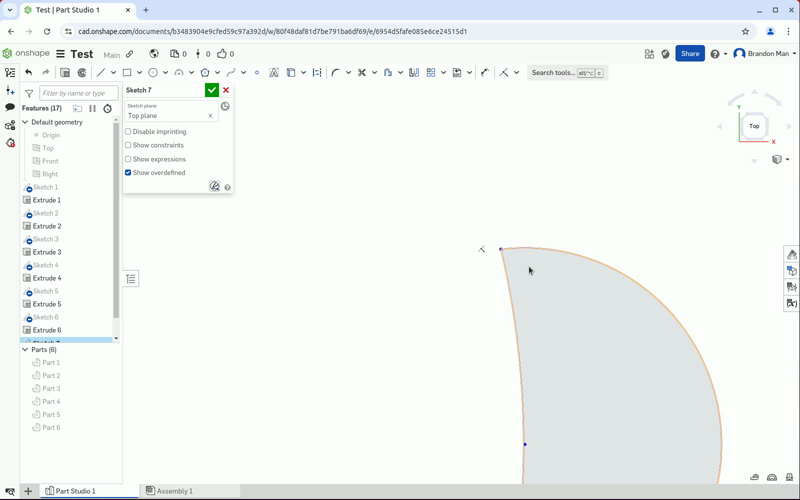
click(529, 266)
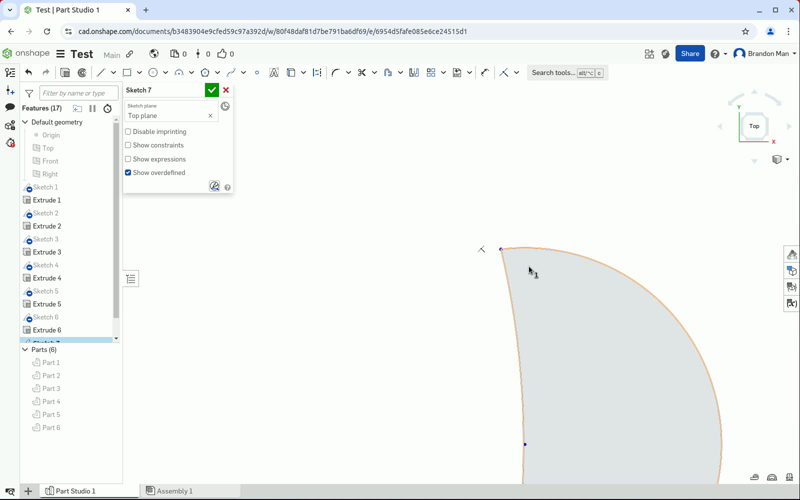
scroll(-6)
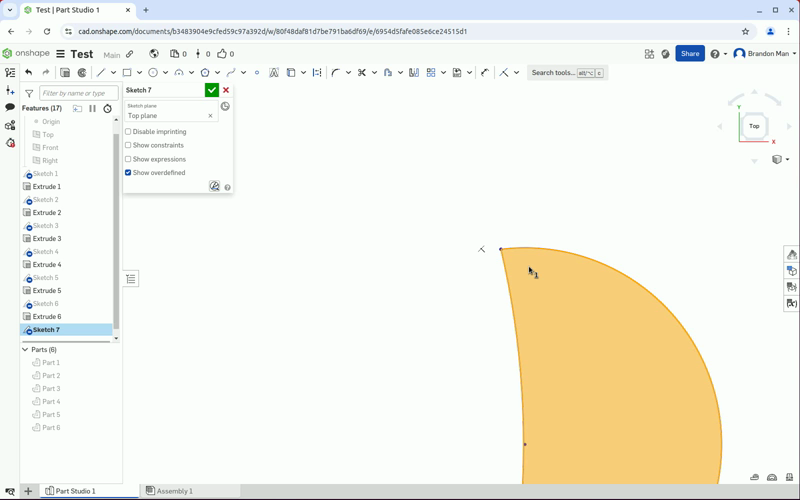
scroll(-6)
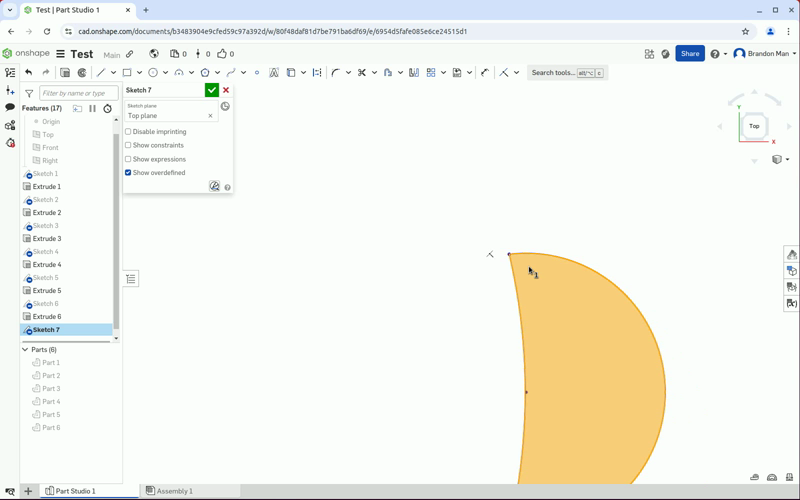
scroll(-6)
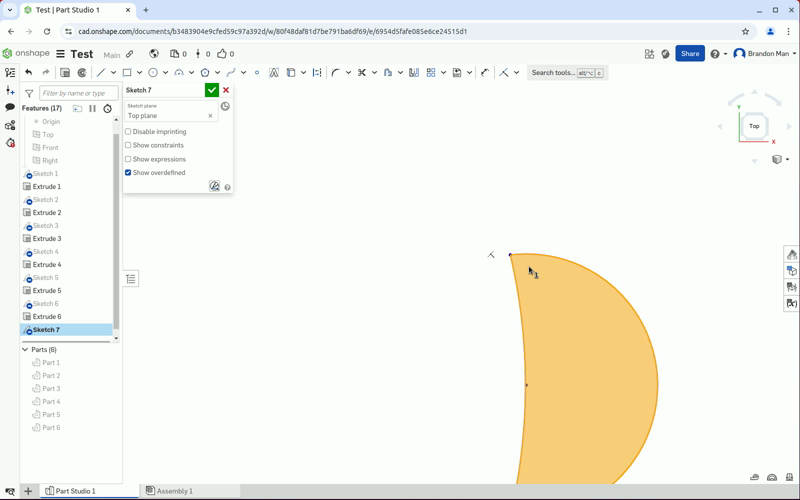
scroll(-6)
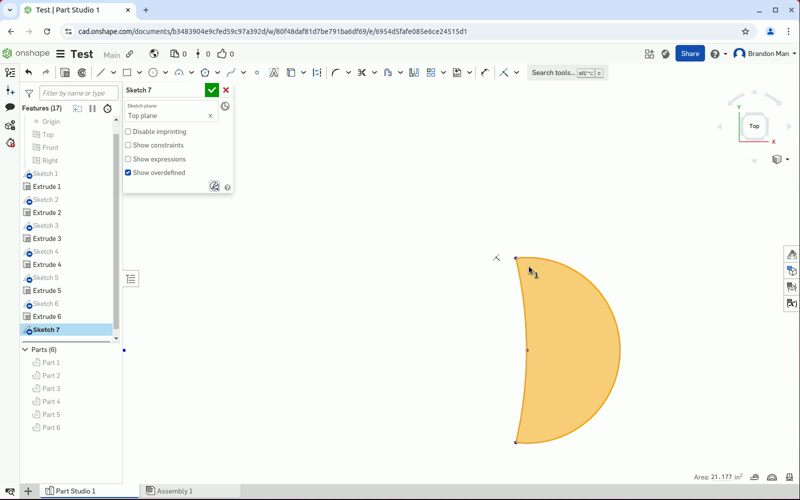
scroll(-6)
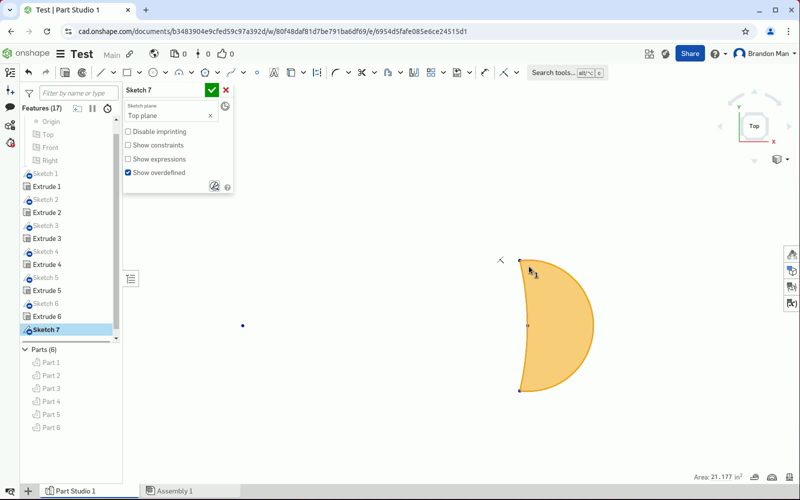
scroll(-6)
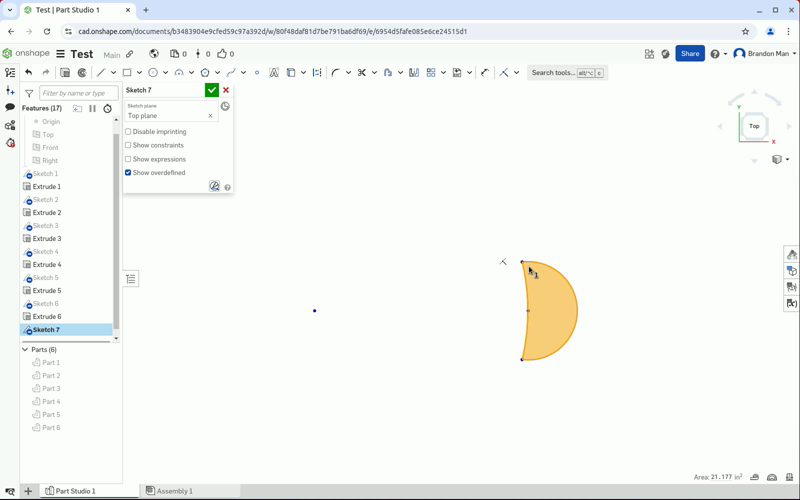
scroll(-6)
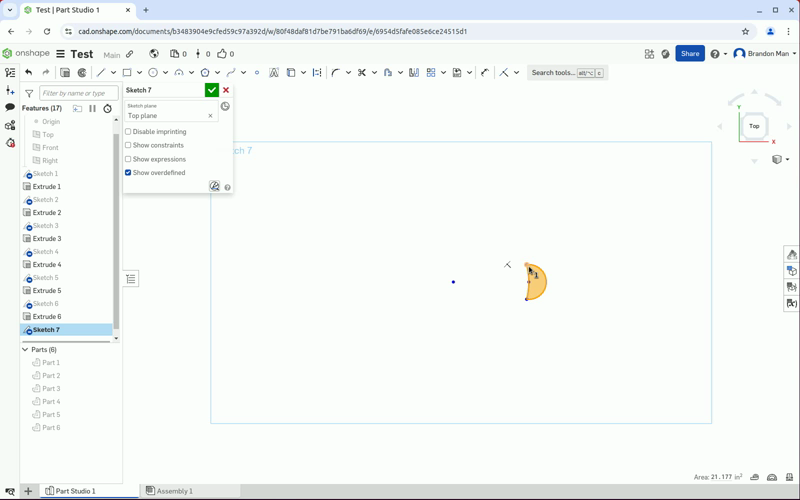
mouse_move(73, 352)
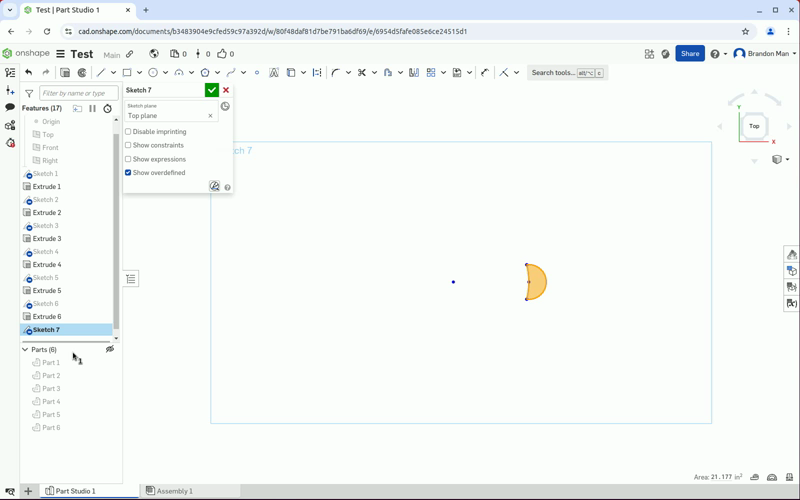
key(shift+y)
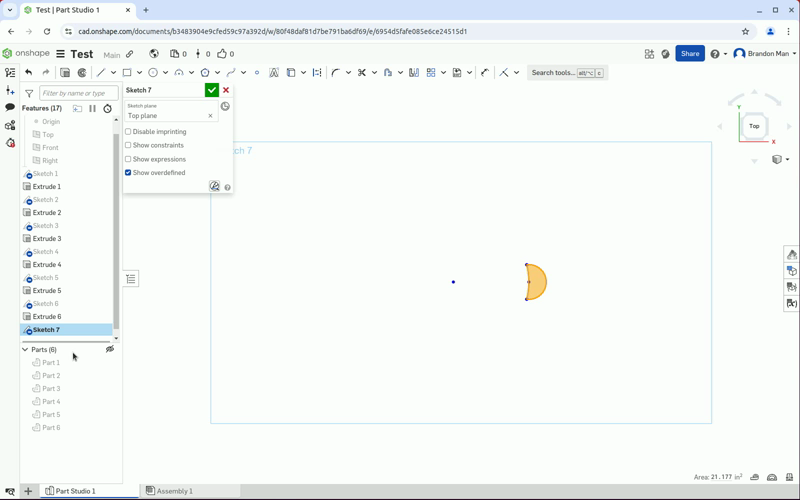
key(shift+e)
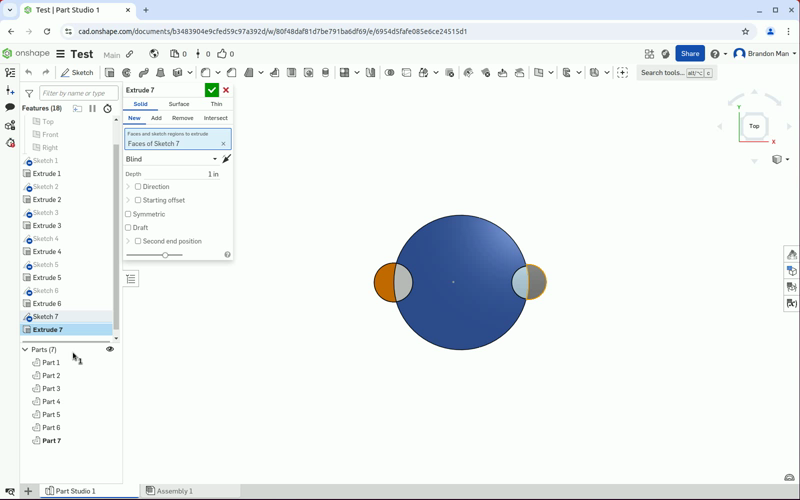
mouse_move(143, 106)
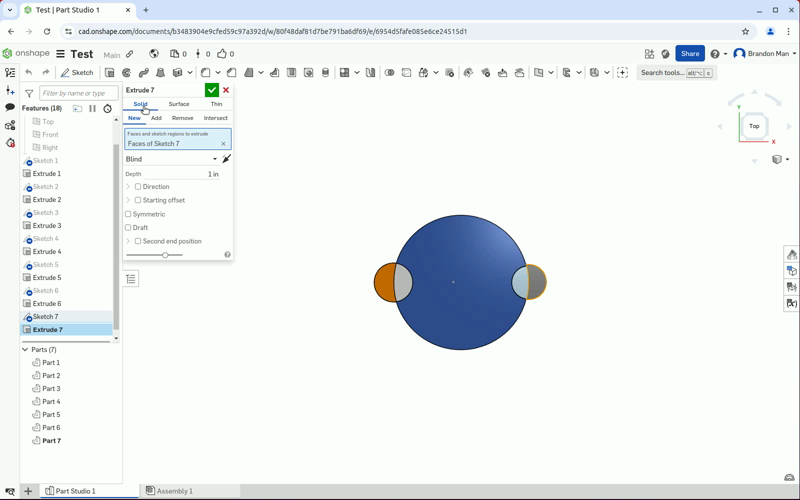
click(143, 106)
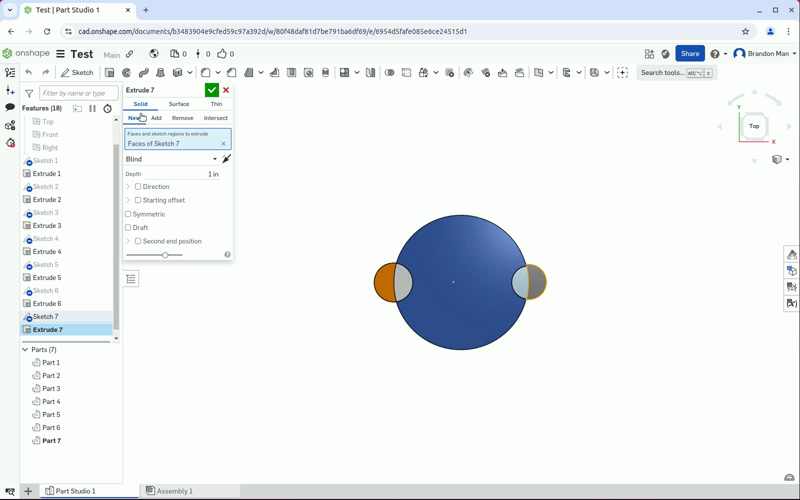
mouse_move(137, 120)
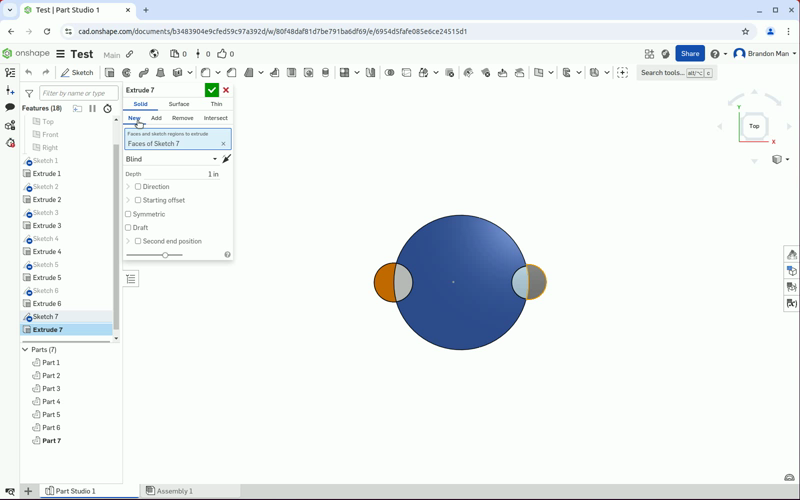
click(137, 120)
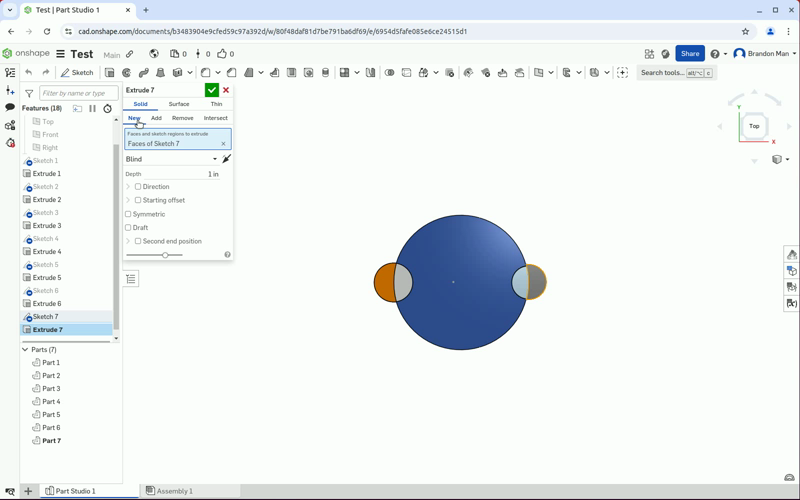
key(tab, 4)
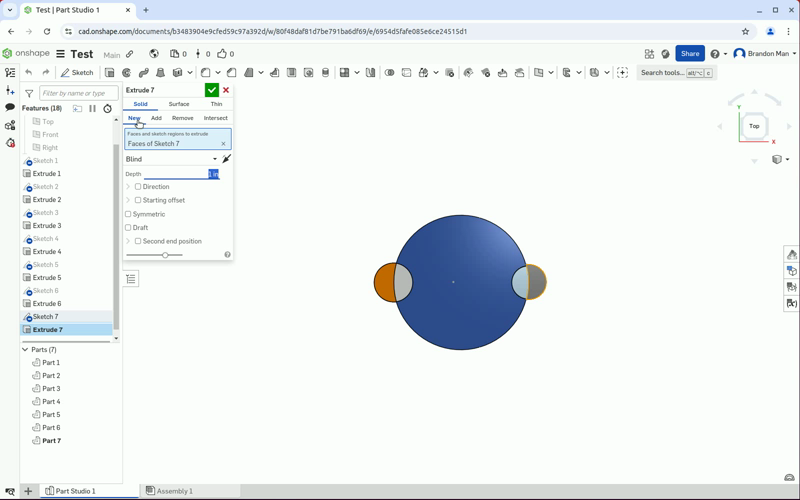
text(23.108)
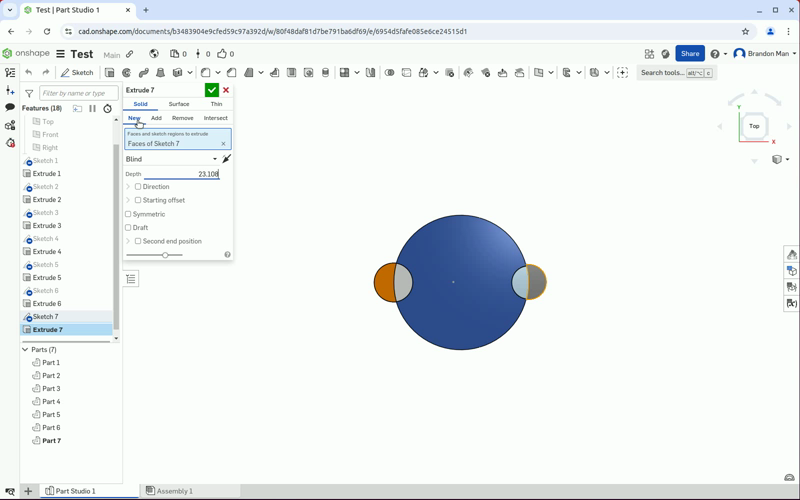
key(enter)
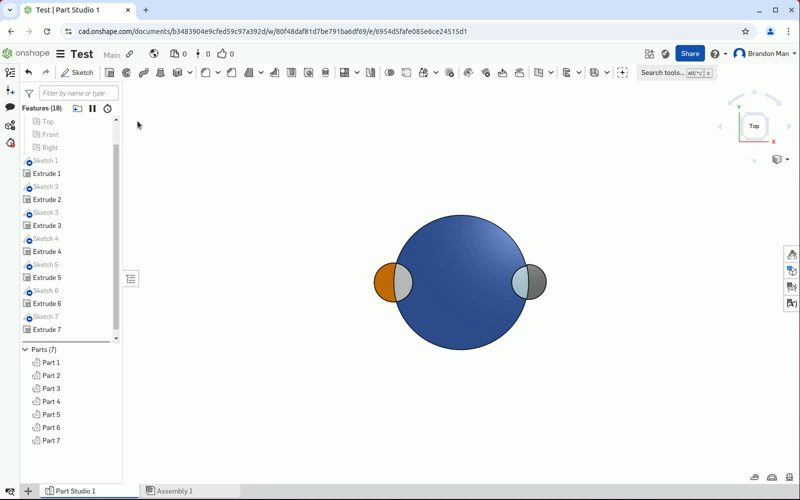
key(shift+h)
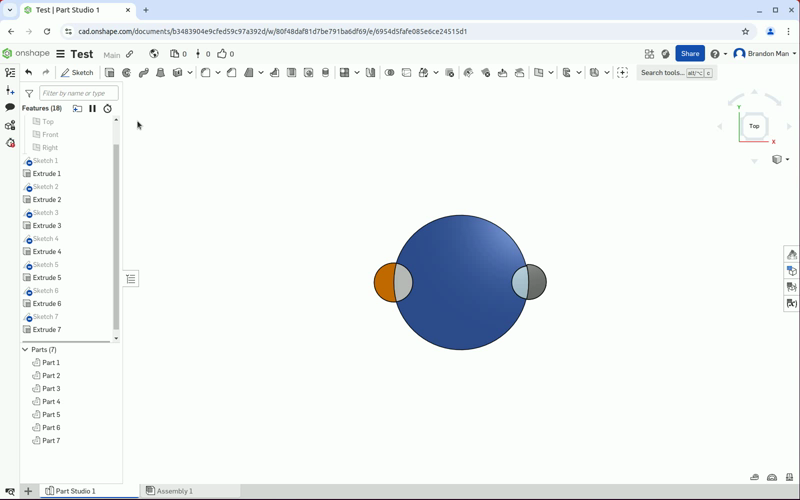
key(shift+h)
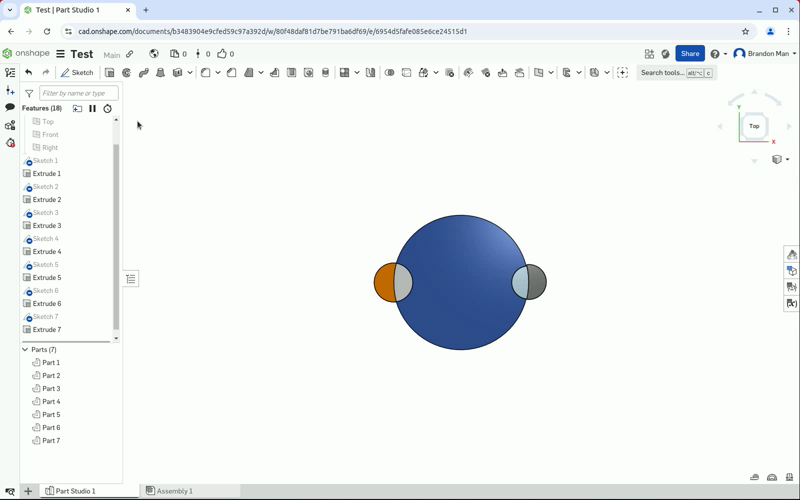
mouse_move(69, 163)
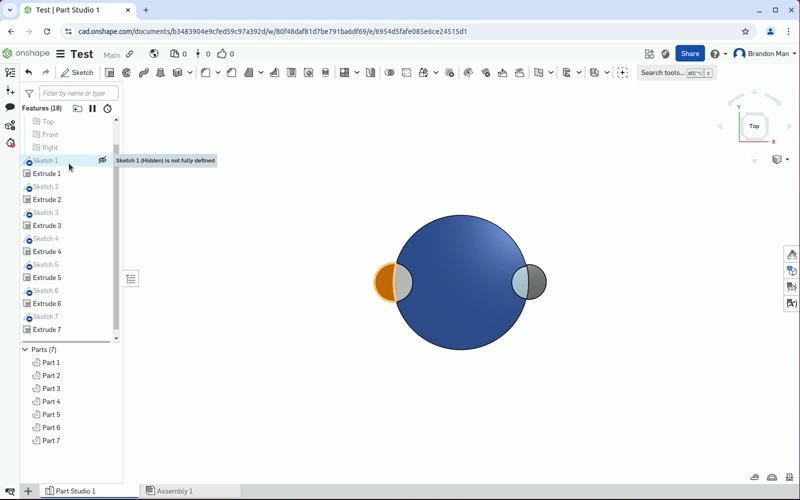
click(69, 163)
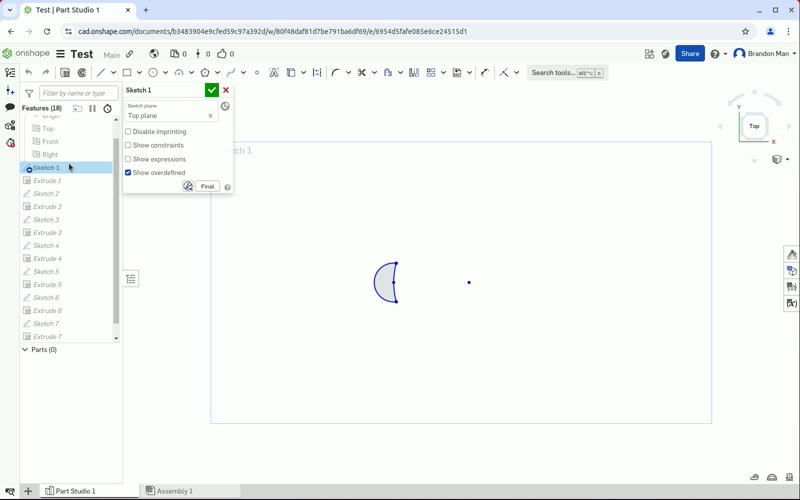
mouse_move(229, 92)
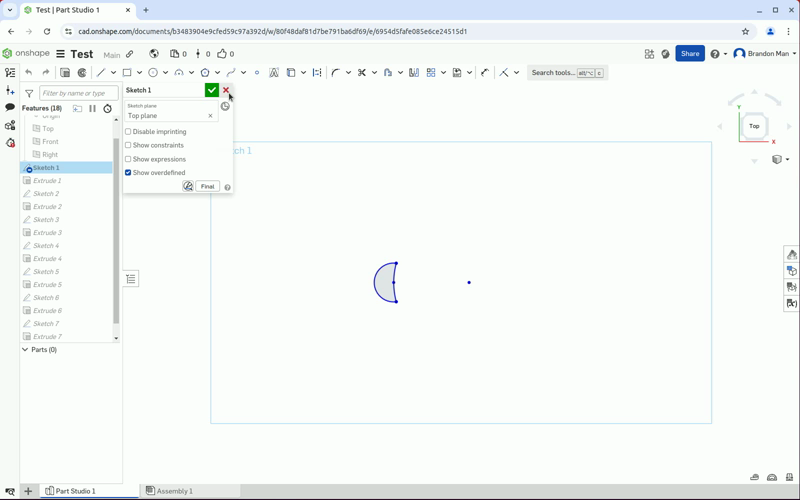
click(229, 92)
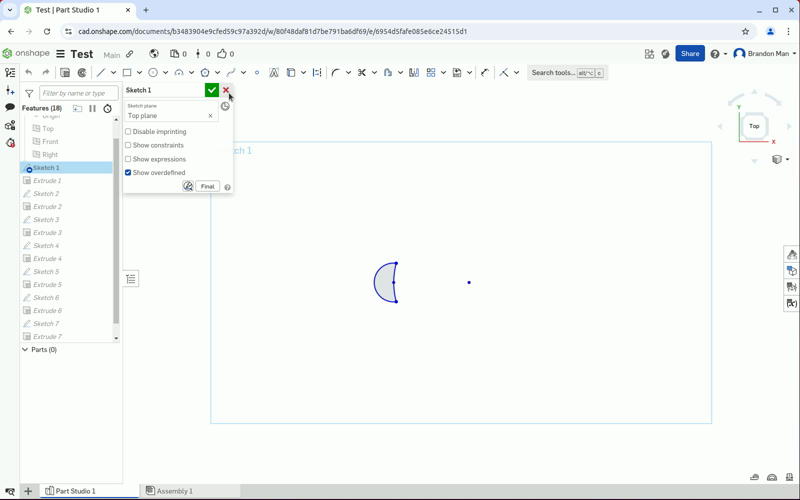
key(shift+s)
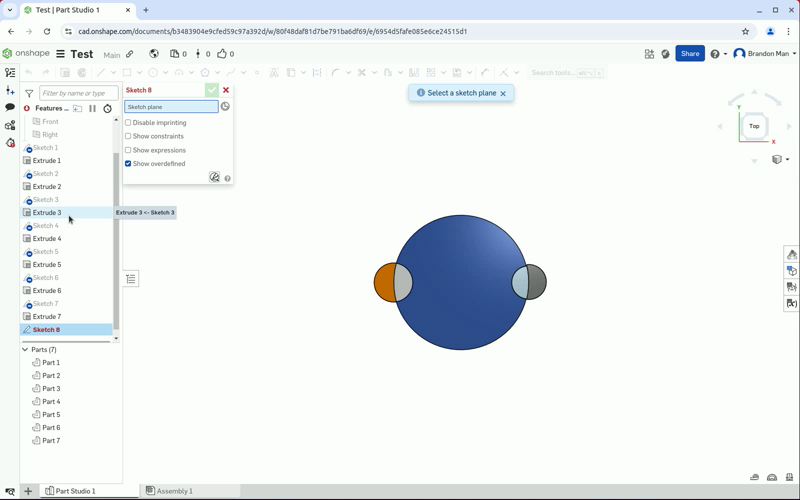
scroll(3)
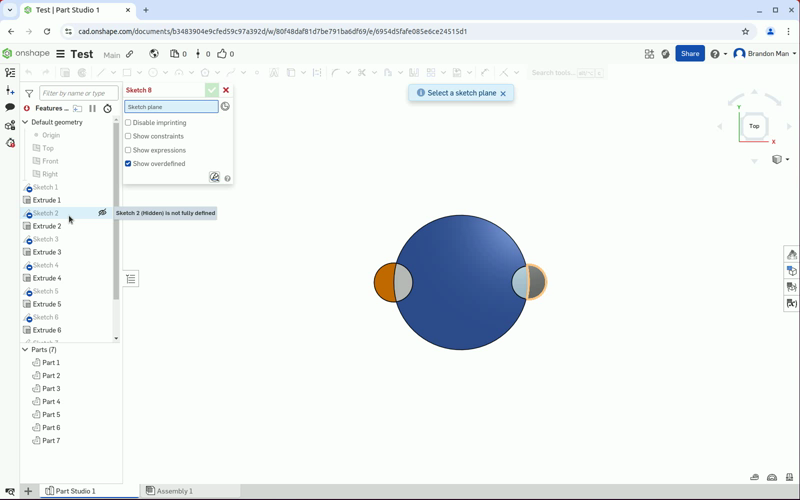
mouse_move(69, 150)
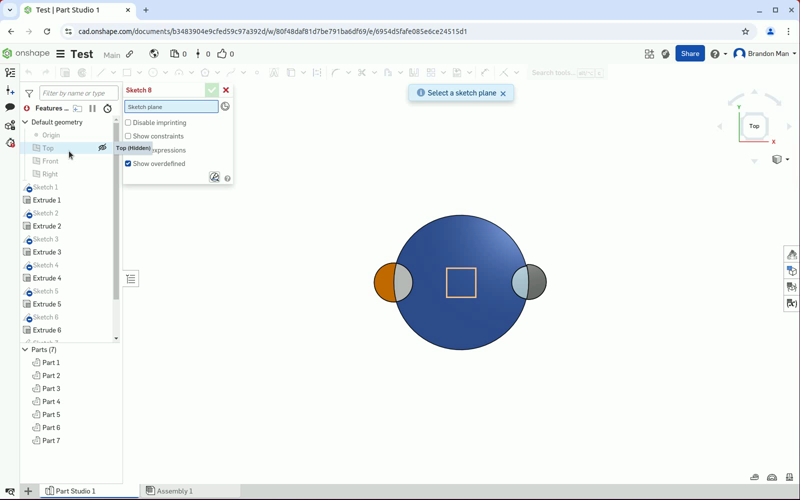
click(69, 150)
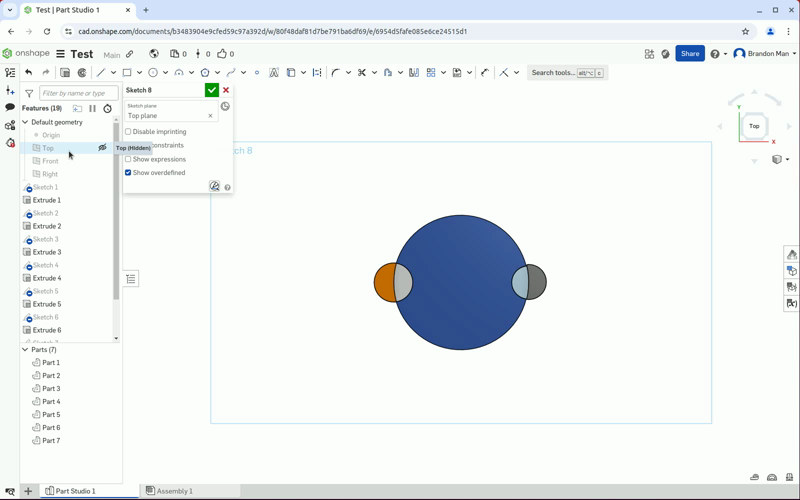
mouse_move(73, 352)
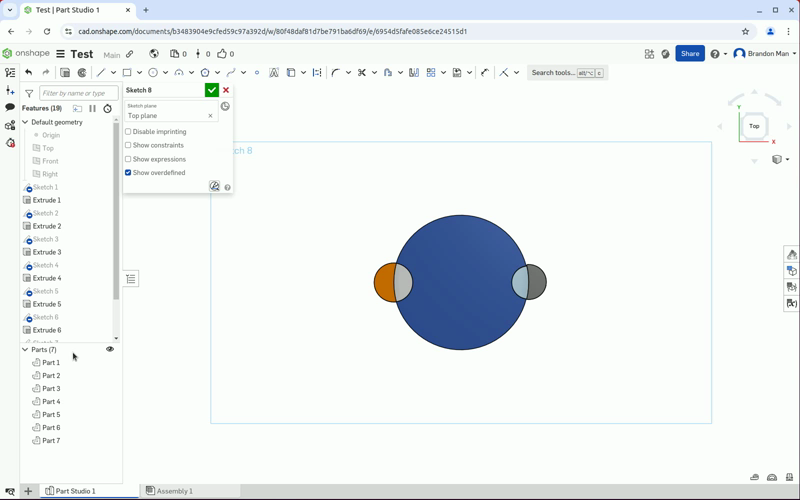
key(y)
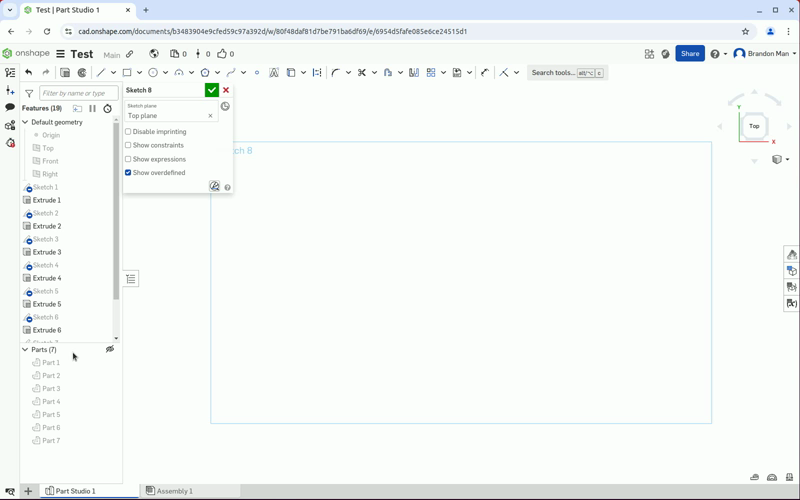
key(a)
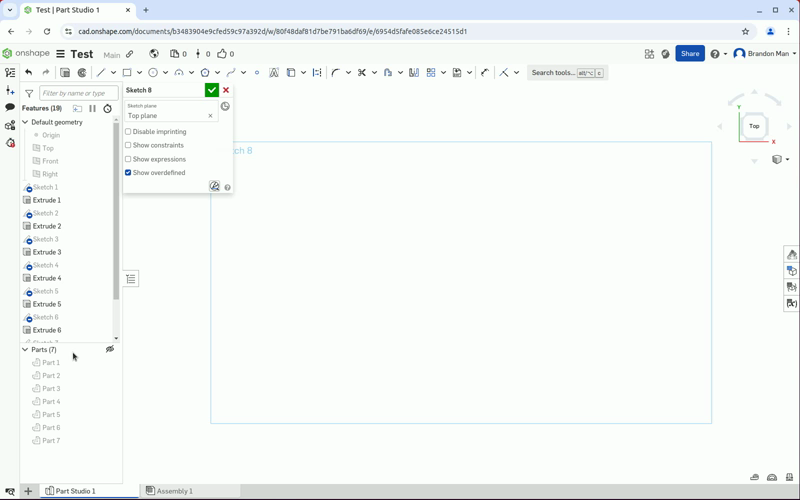
key_down(shift)
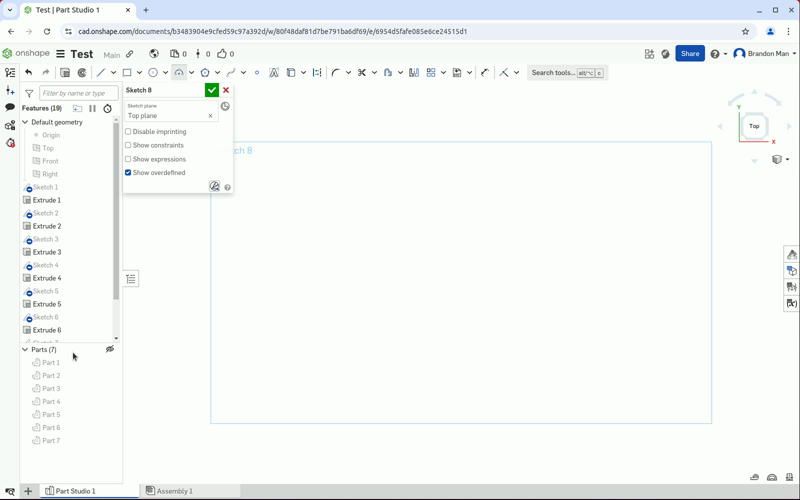
mouse_move(396, 301)
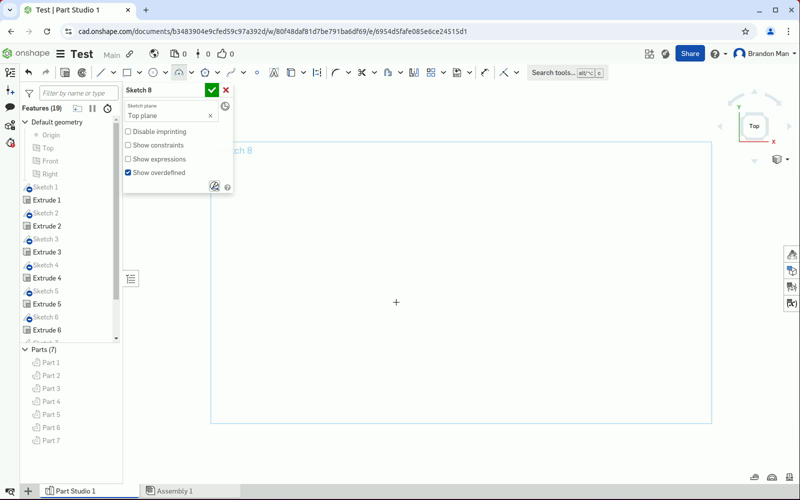
click(396, 301)
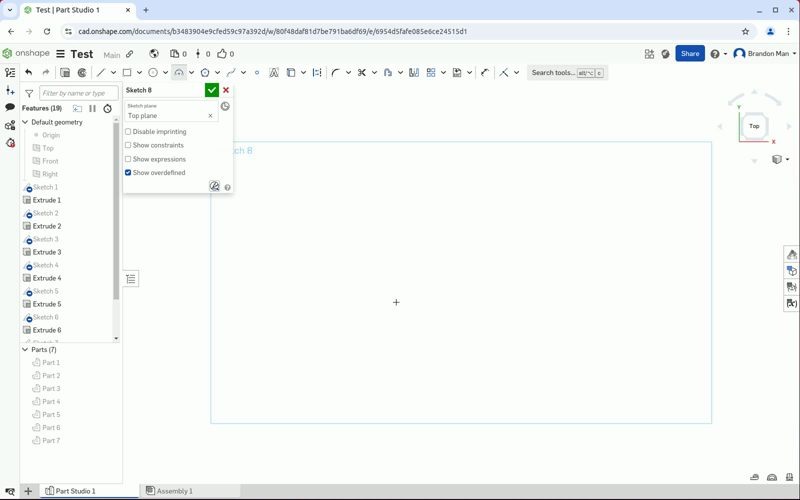
key_up(shift)
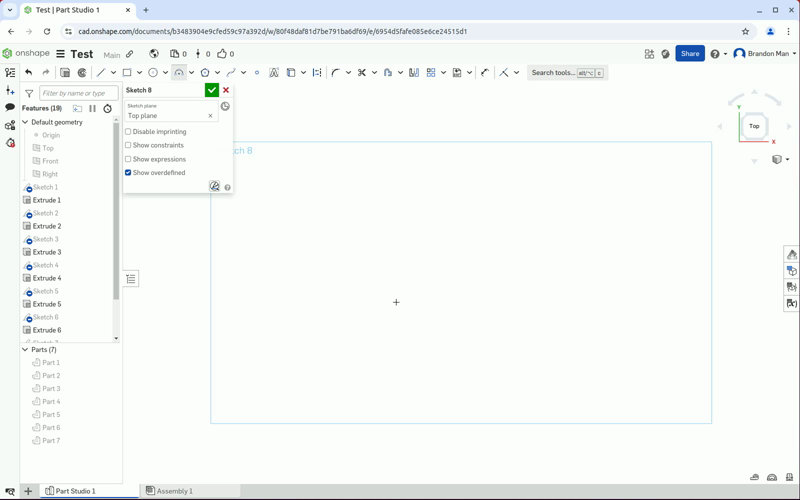
key_down(shift)
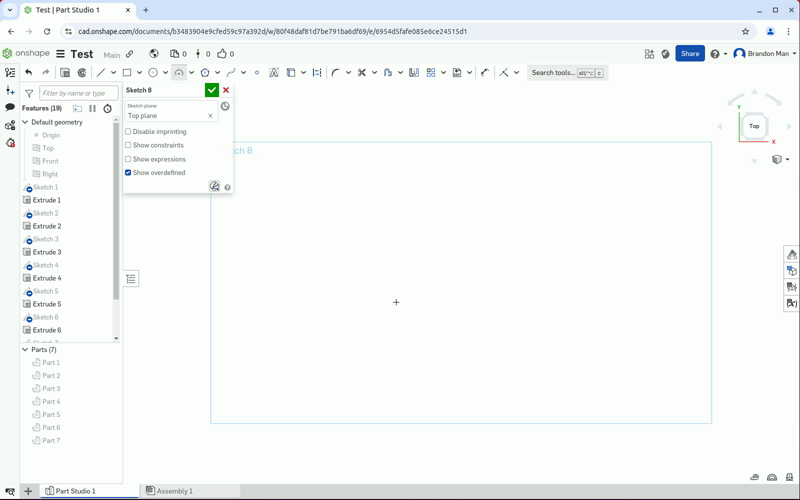
mouse_move(526, 298)
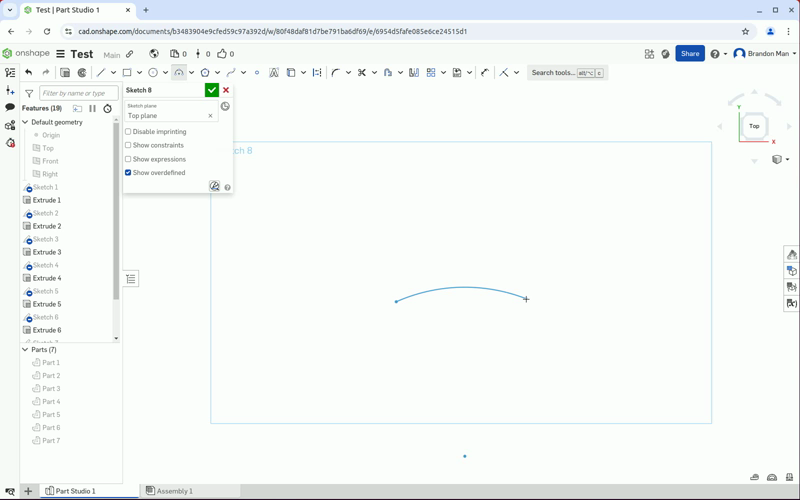
click(526, 298)
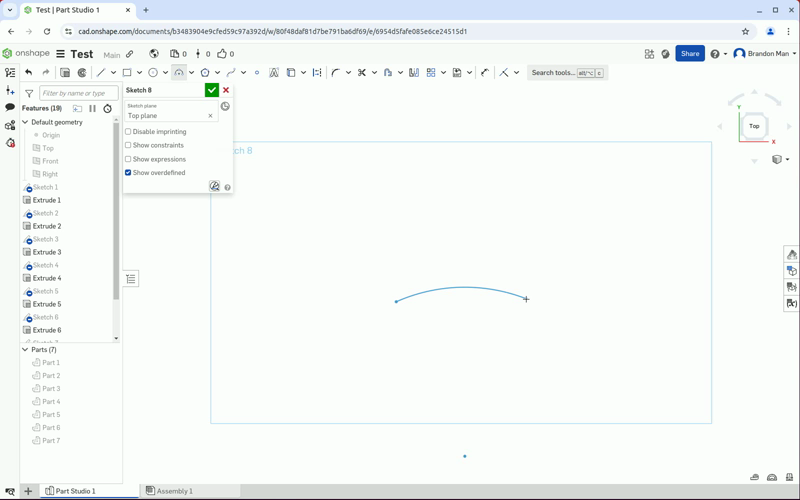
mouse_move(462, 349)
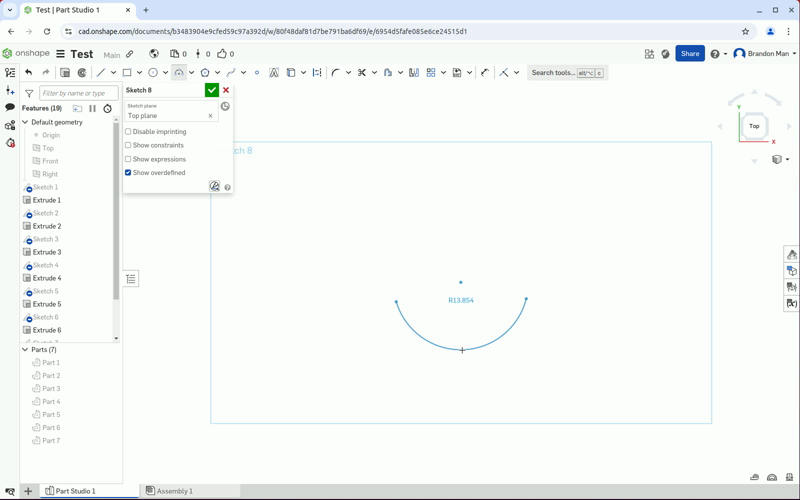
click(462, 349)
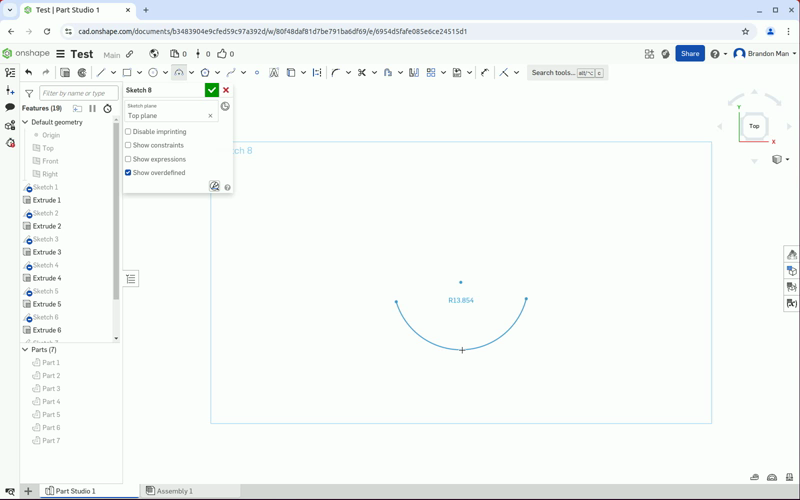
key_up(shift)
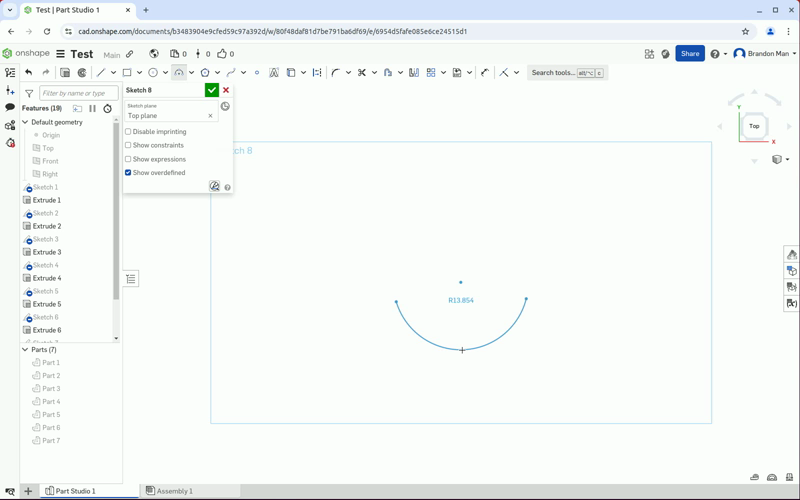
mouse_move(526, 298)
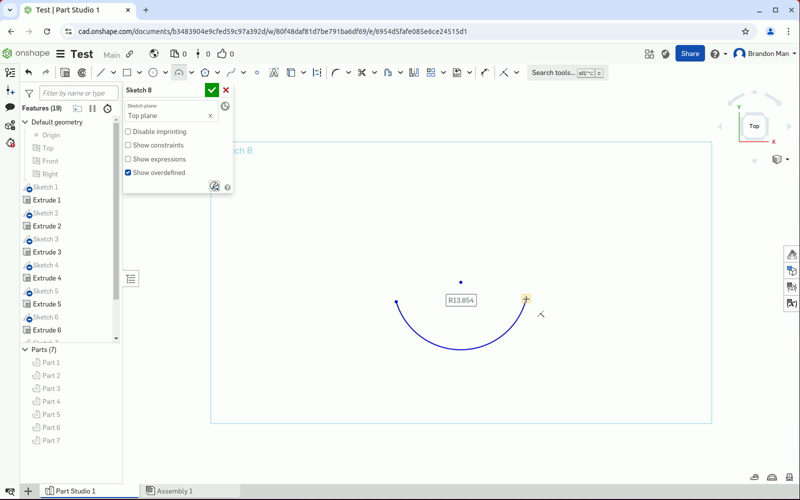
click(526, 298)
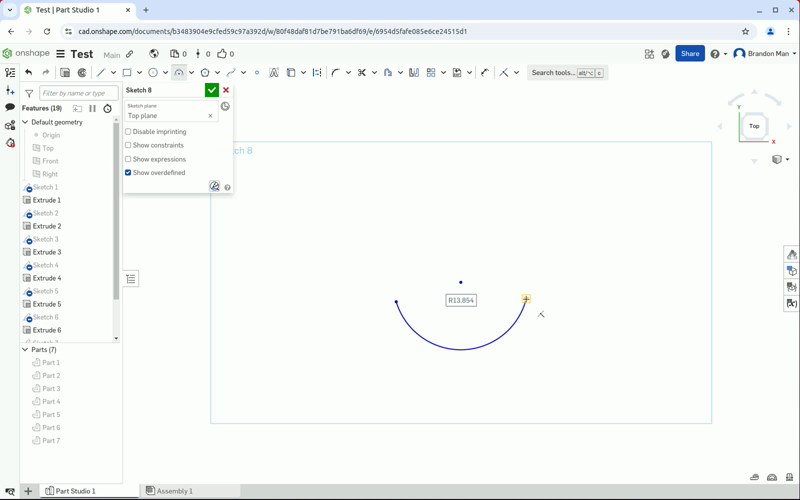
key_down(shift)
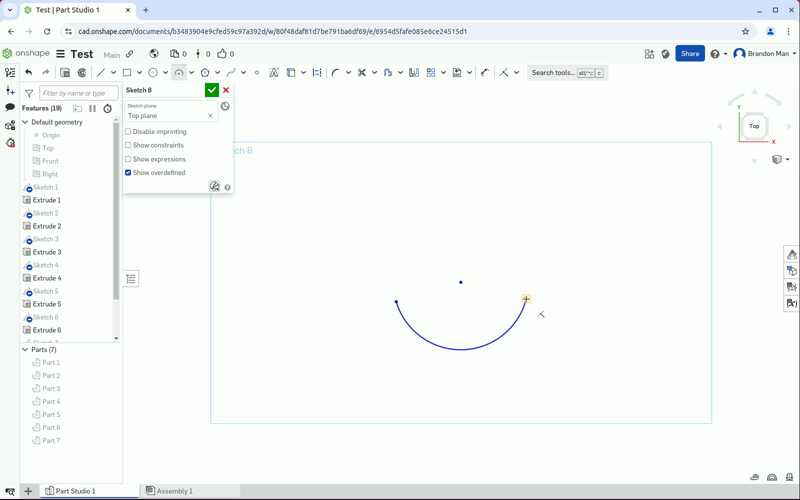
mouse_move(526, 266)
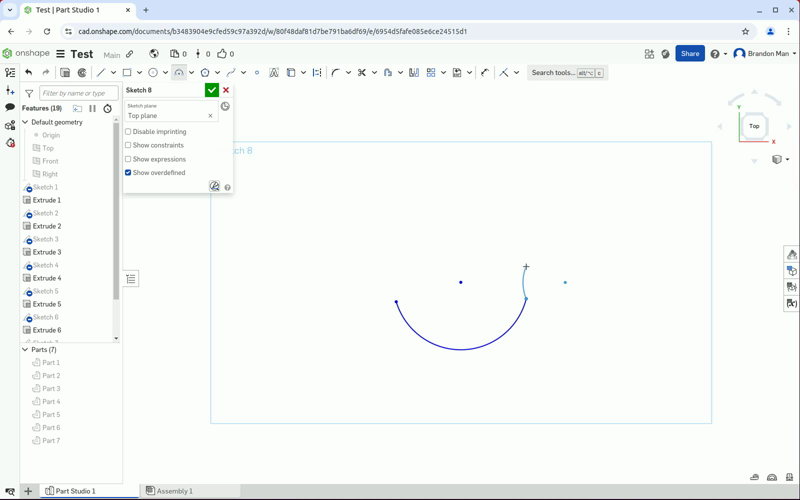
click(526, 266)
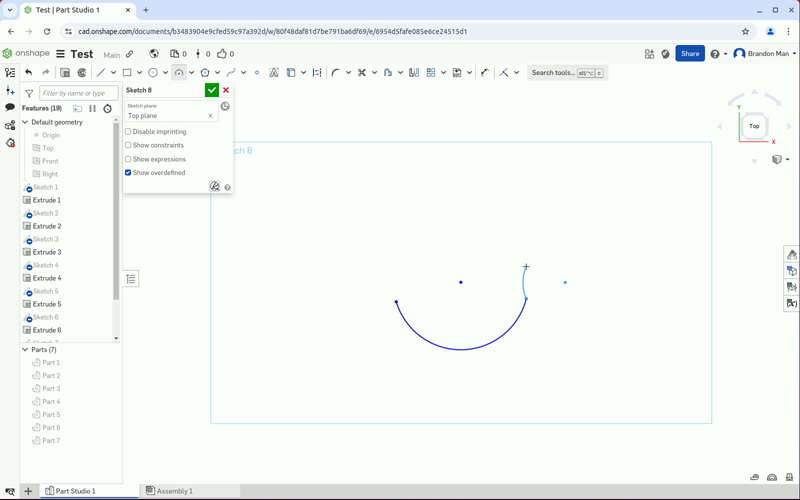
mouse_move(511, 282)
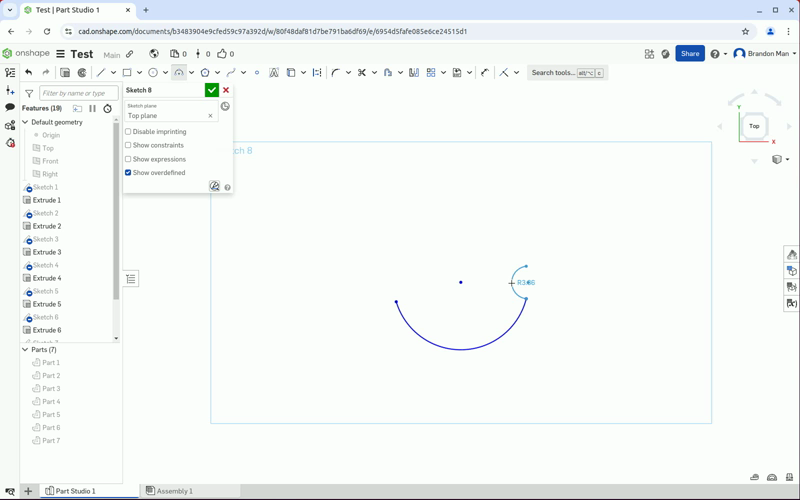
click(511, 282)
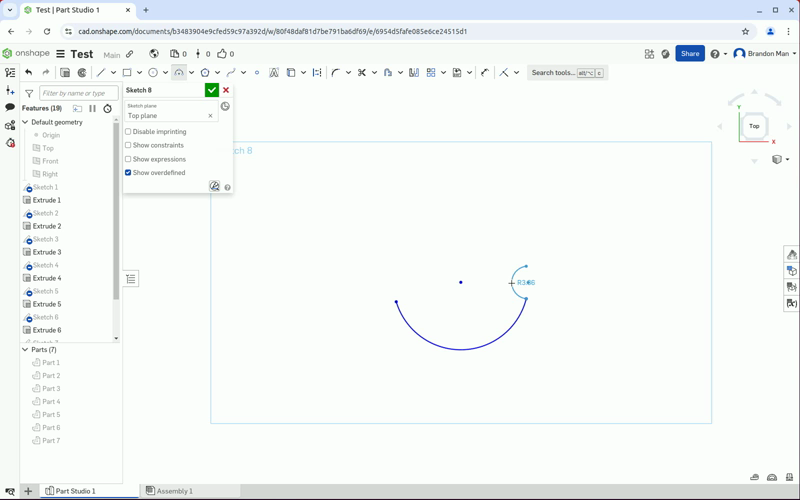
key_up(shift)
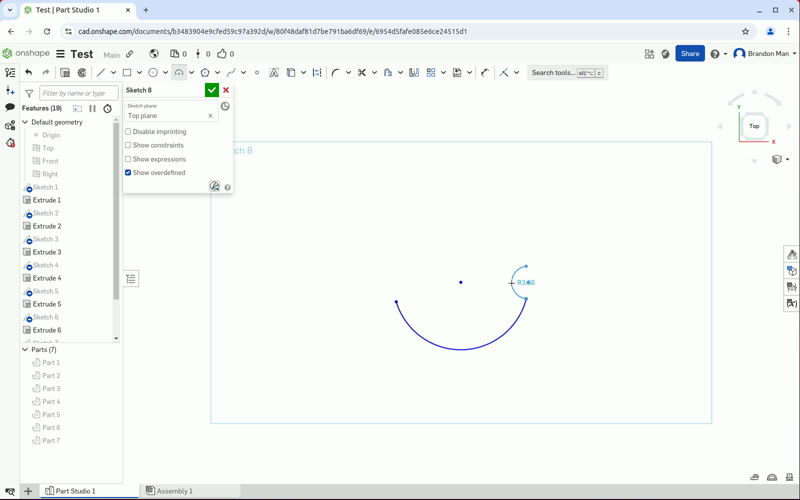
mouse_move(526, 266)
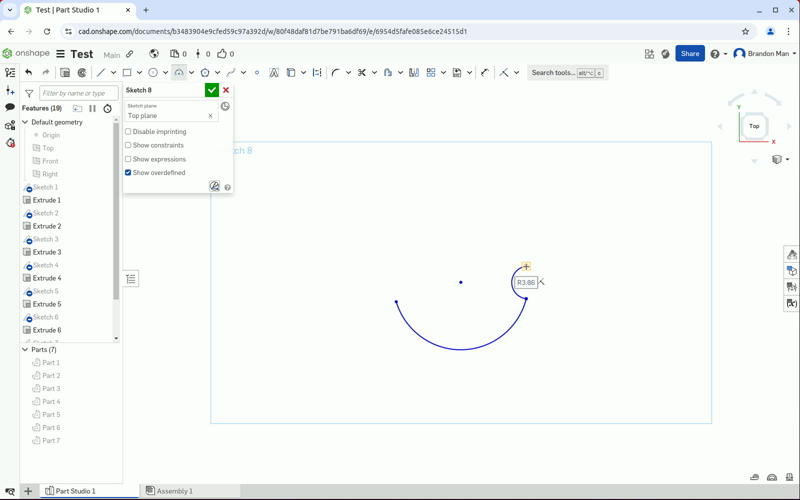
click(526, 266)
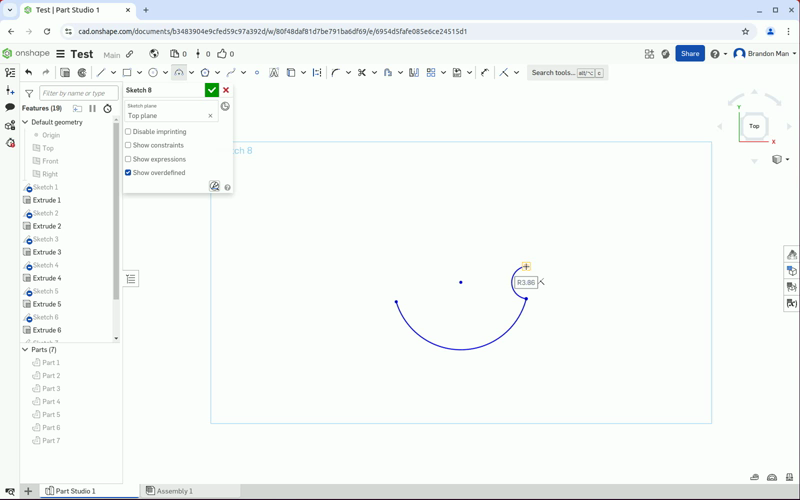
key_down(shift)
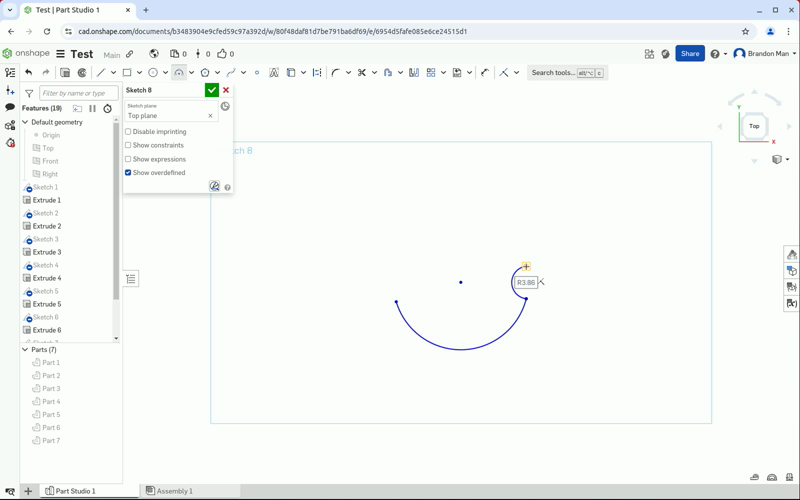
mouse_move(396, 263)
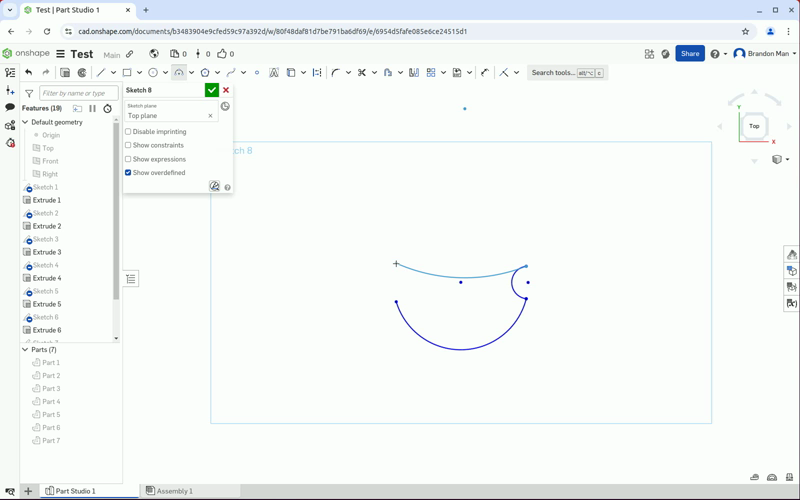
click(396, 263)
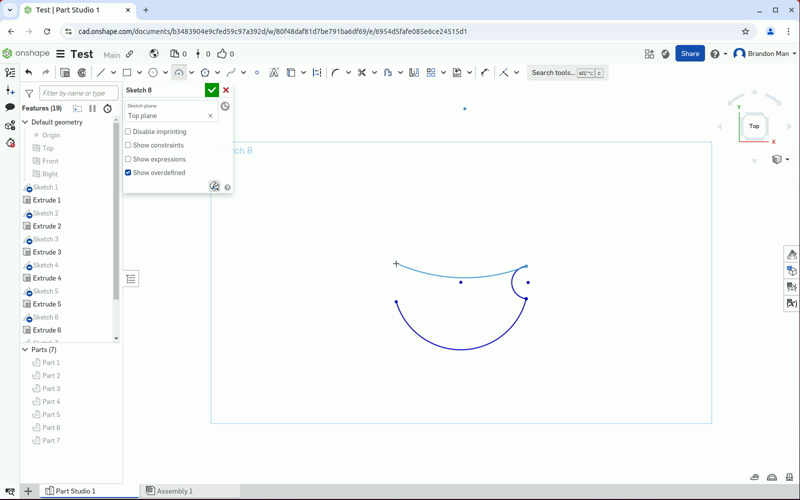
mouse_move(462, 215)
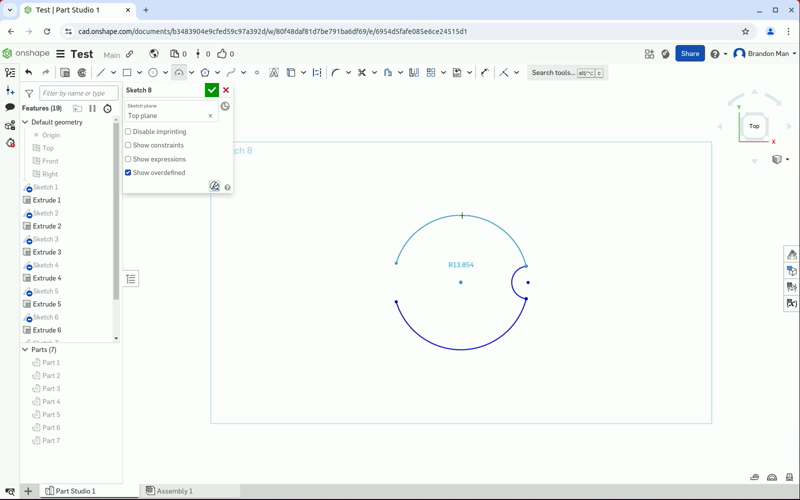
click(462, 215)
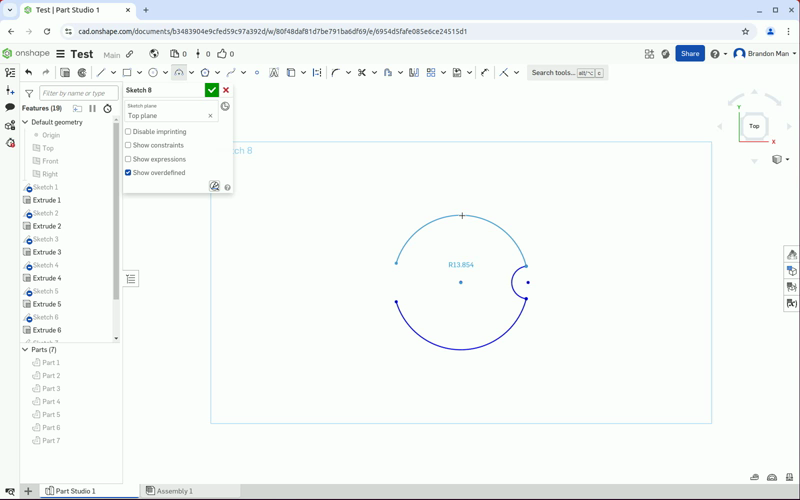
key_up(shift)
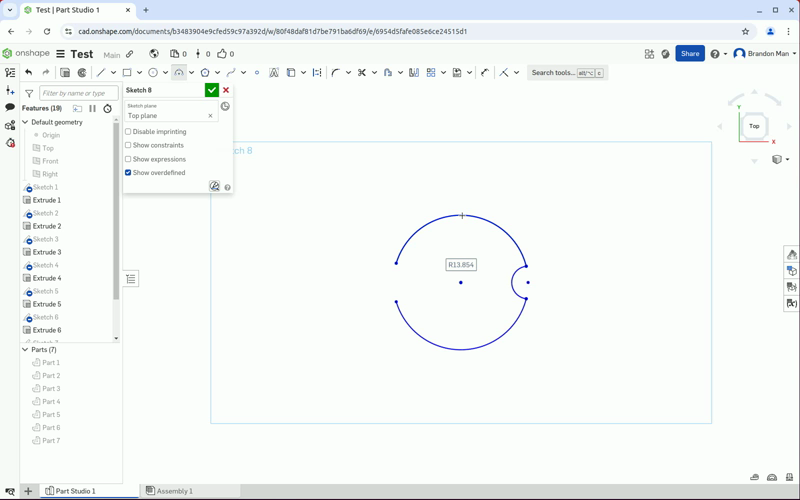
mouse_move(396, 263)
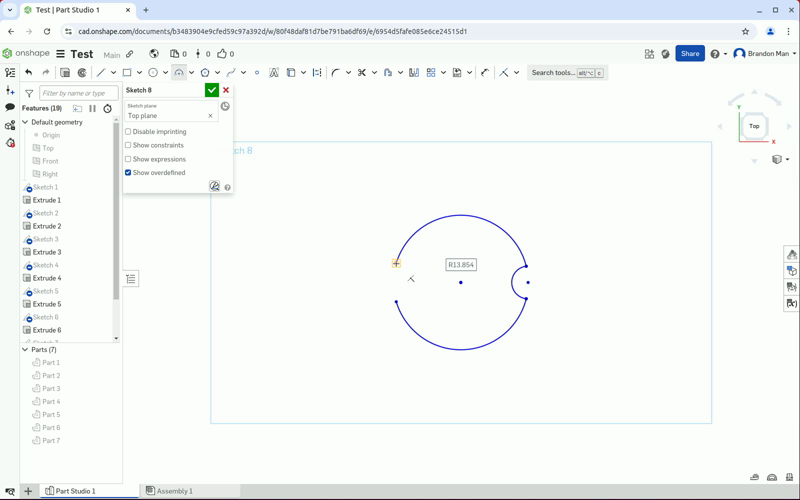
click(396, 263)
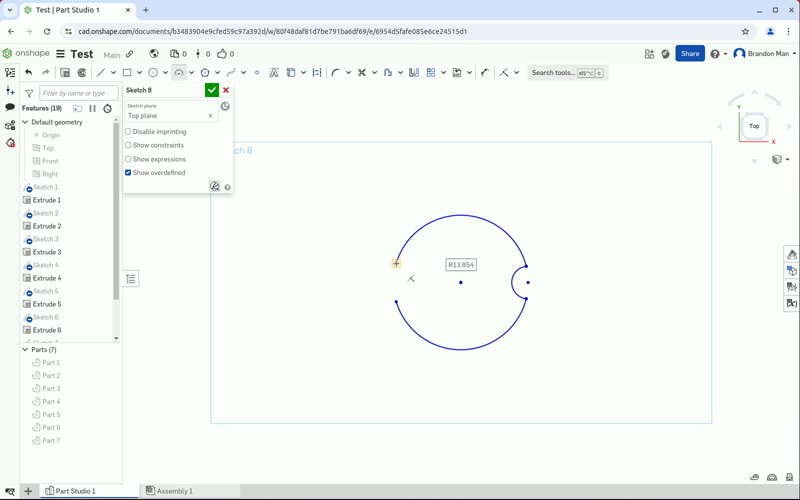
mouse_move(396, 301)
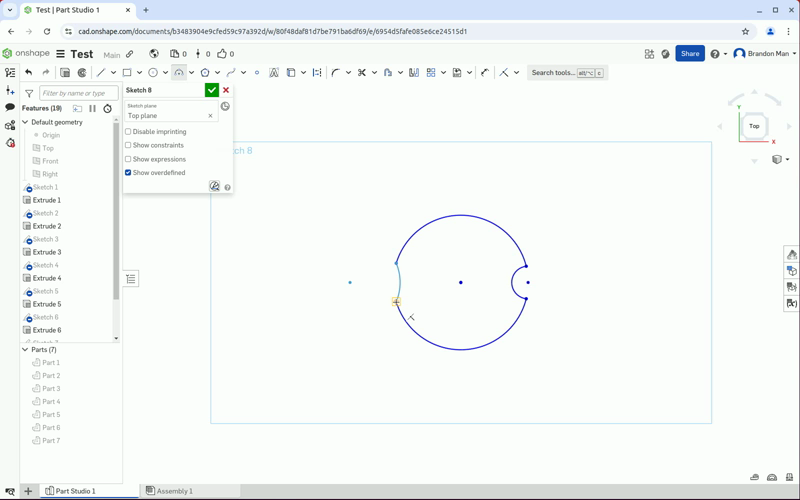
click(396, 301)
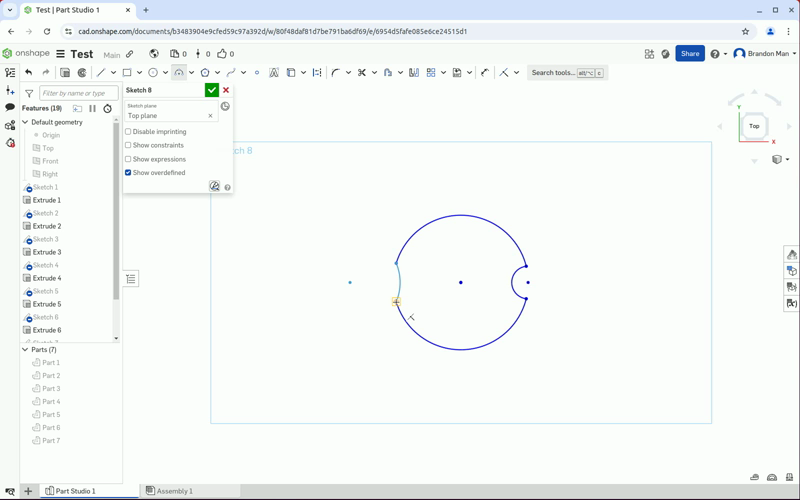
key_down(shift)
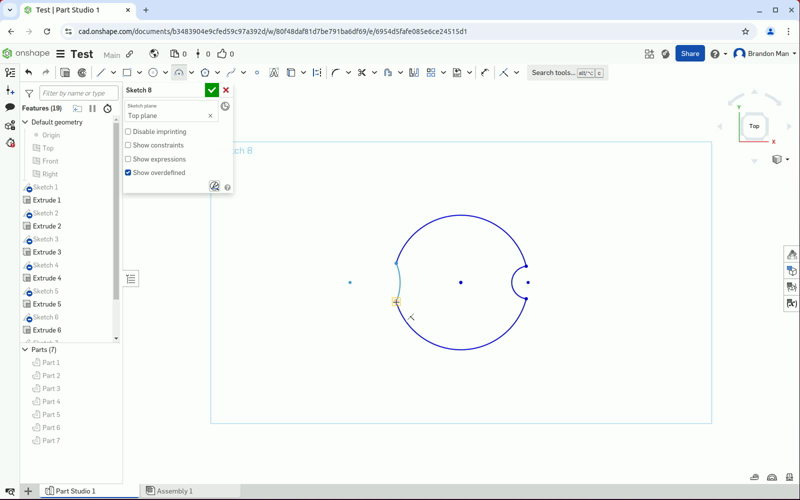
mouse_move(412, 282)
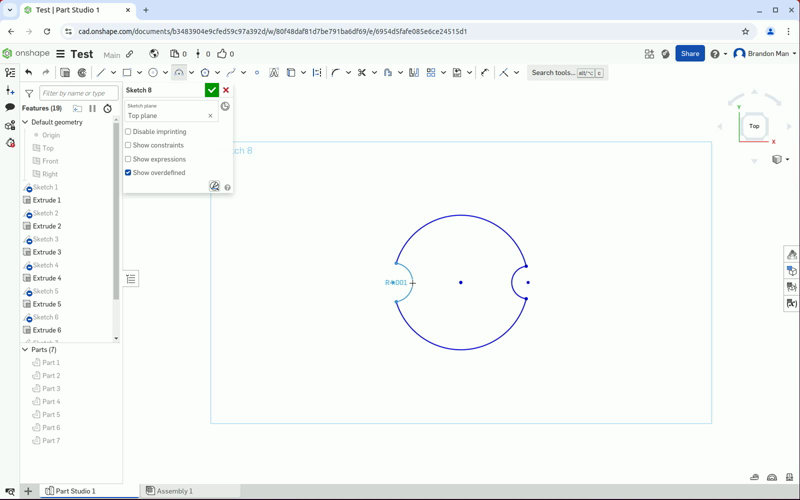
click(412, 282)
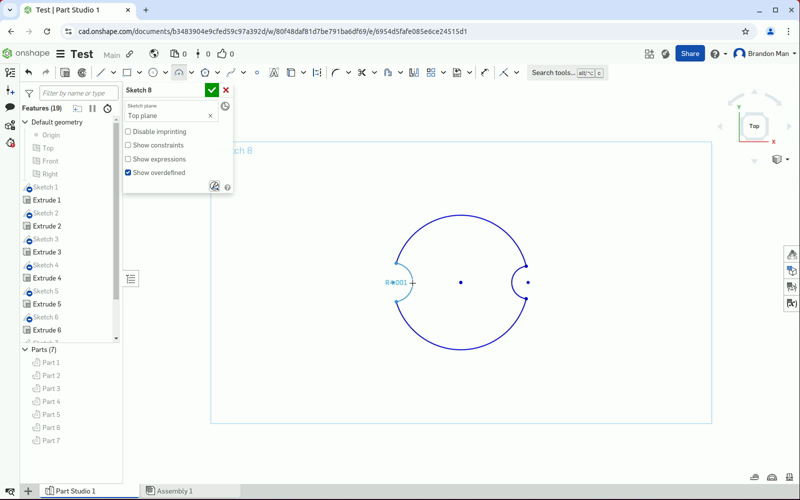
key_up(shift)
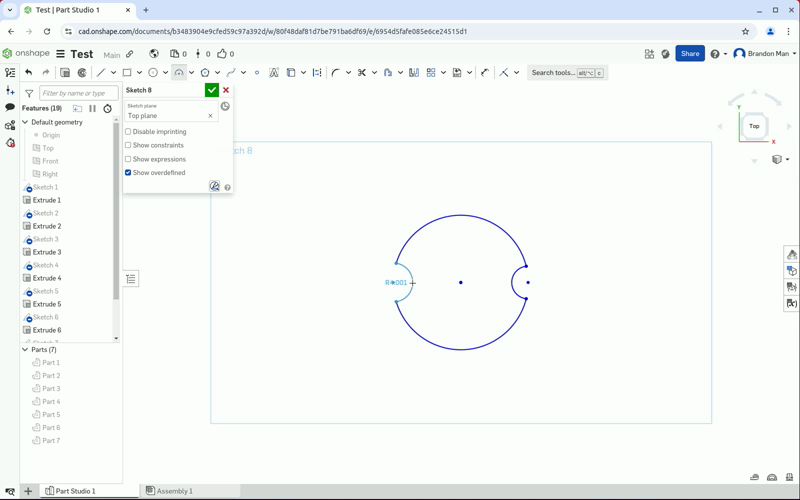
key(esc)
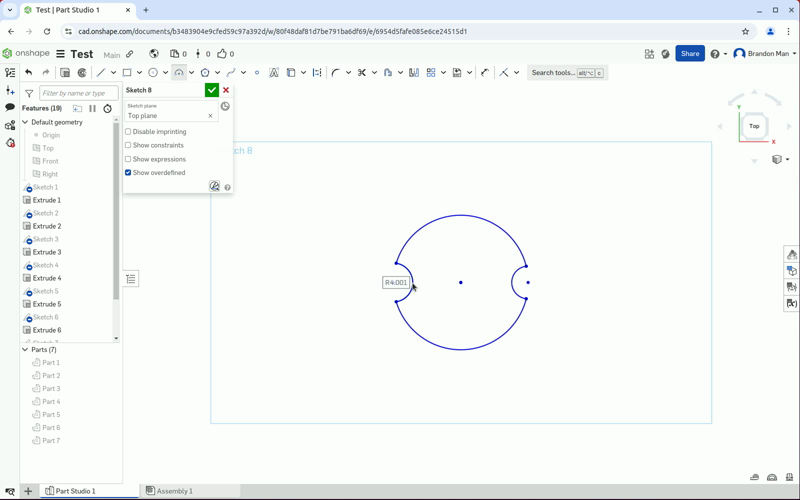
mouse_move(502, 279)
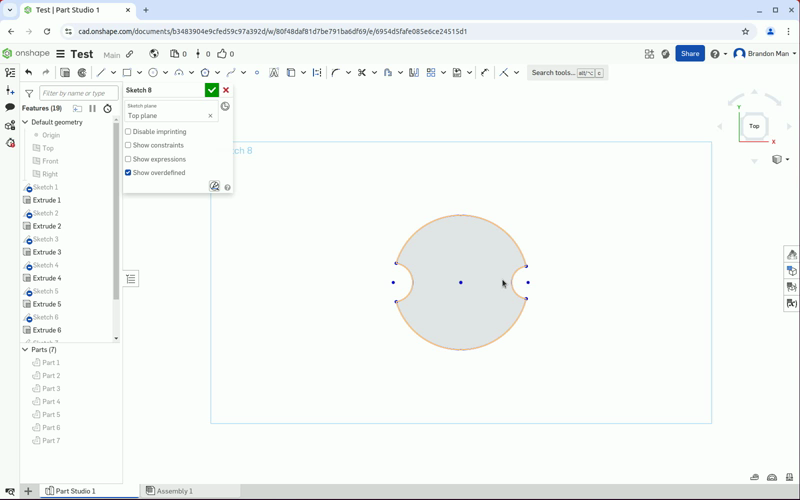
click(502, 279)
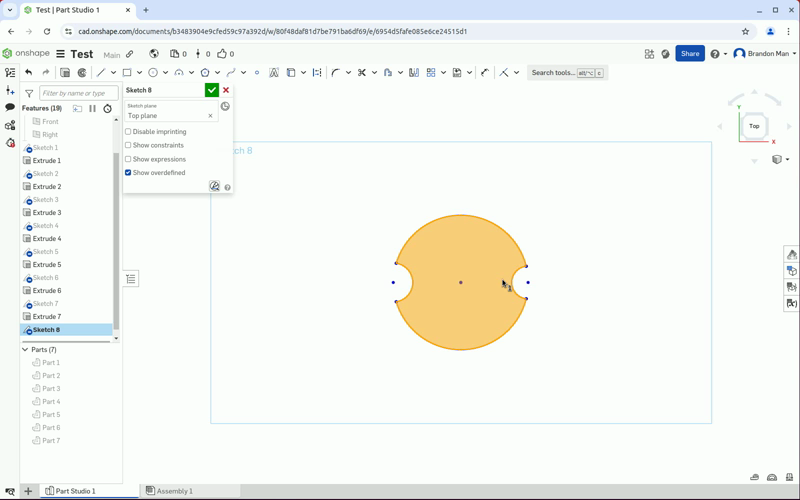
mouse_move(73, 352)
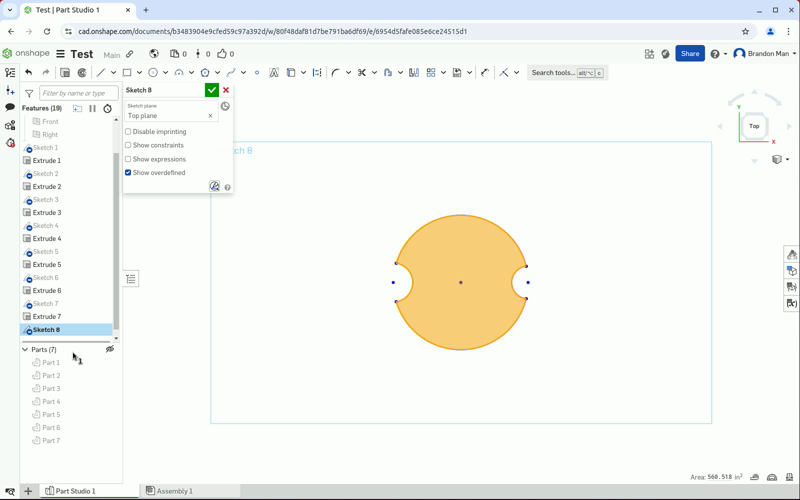
key(shift+y)
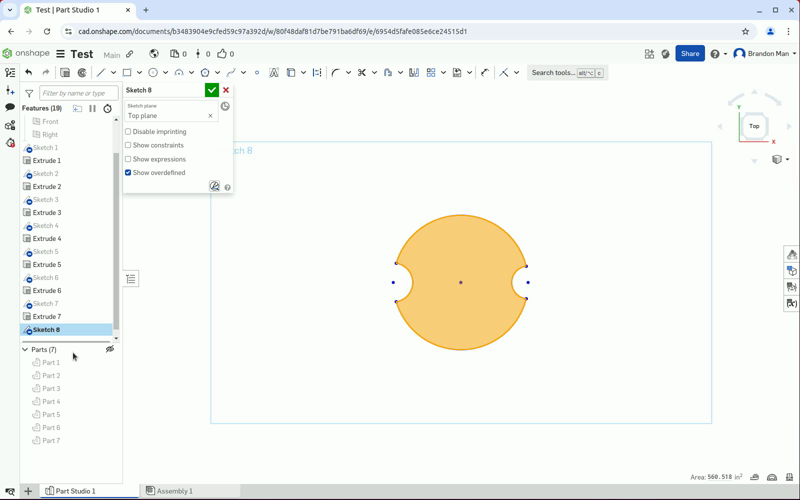
key(shift+e)
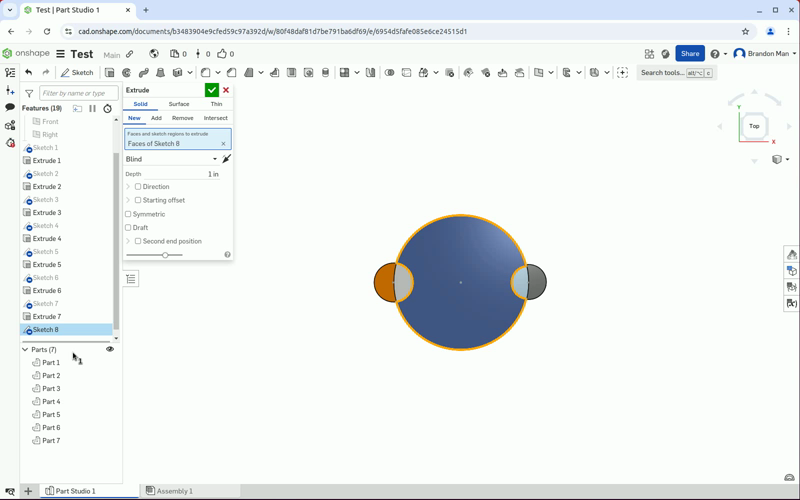
mouse_move(143, 106)
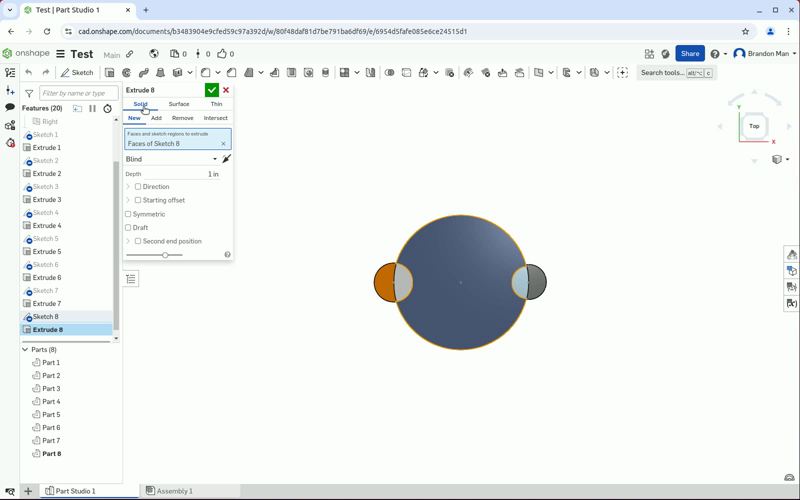
click(143, 106)
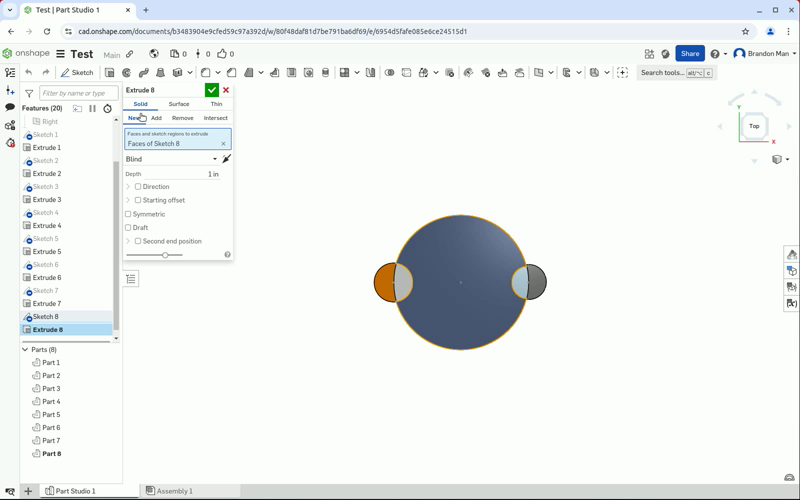
mouse_move(137, 120)
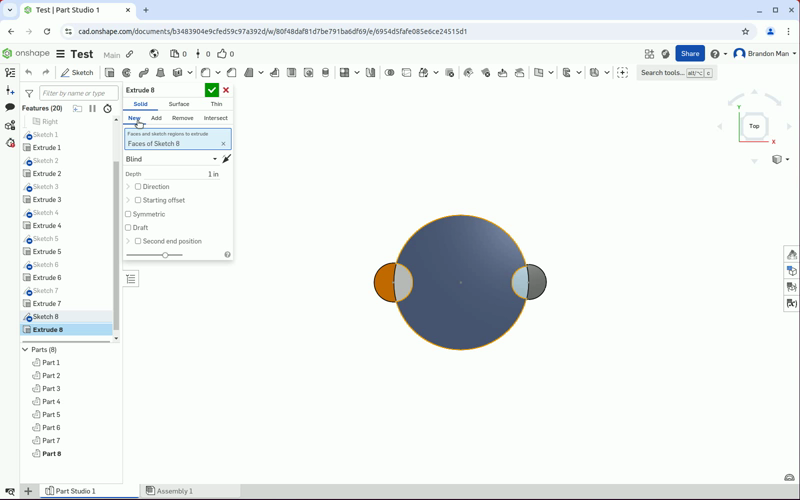
click(137, 120)
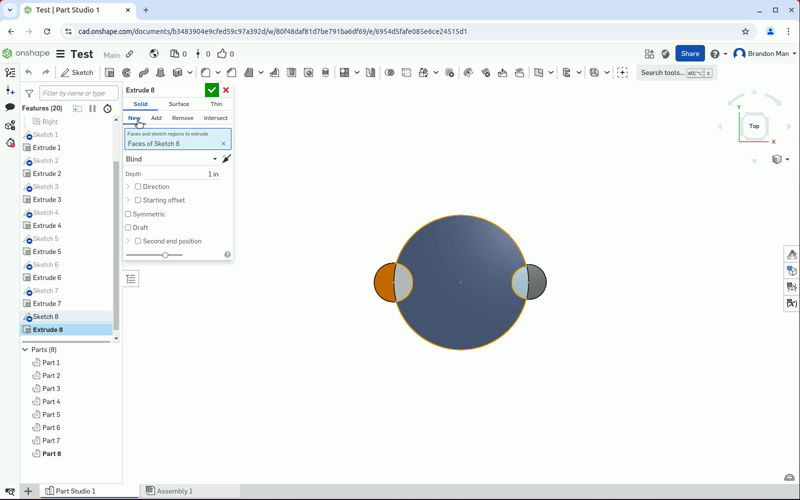
key(tab, 4)
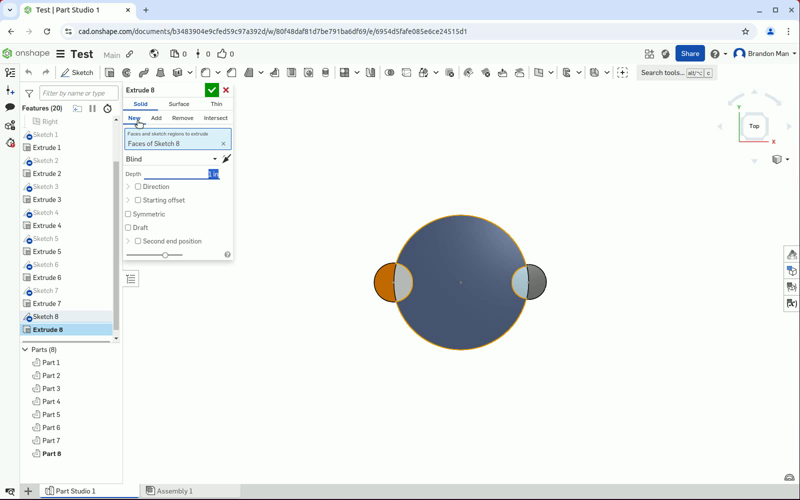
text(23.108)
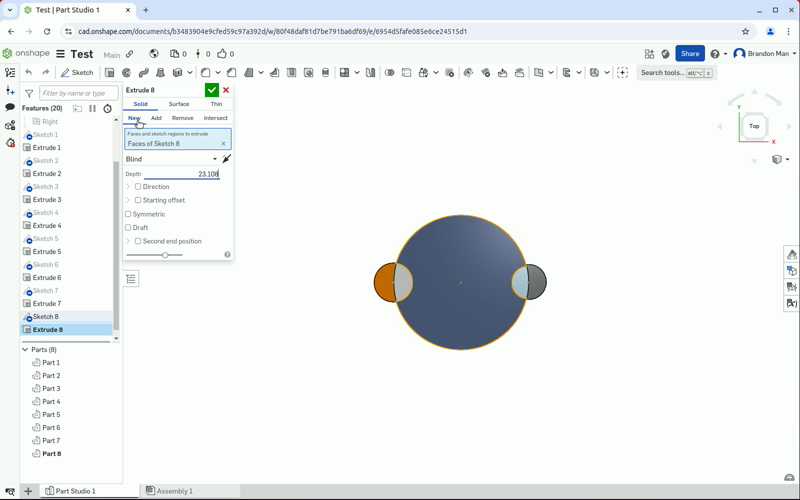
key(enter)
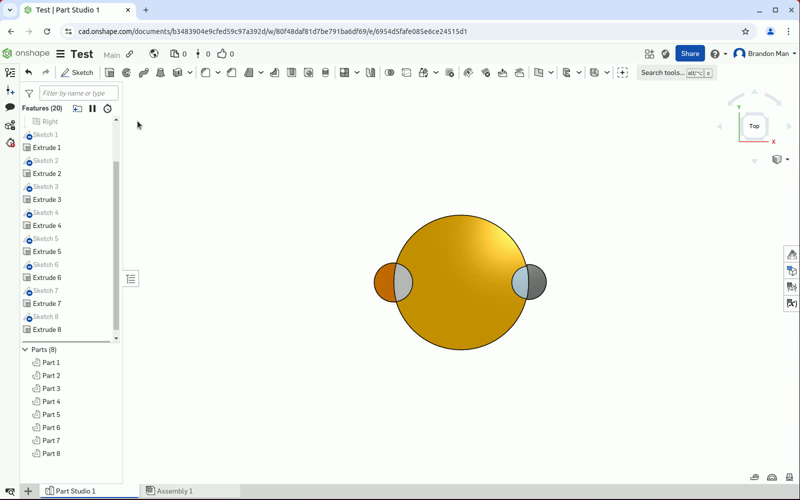
key(shift+h)
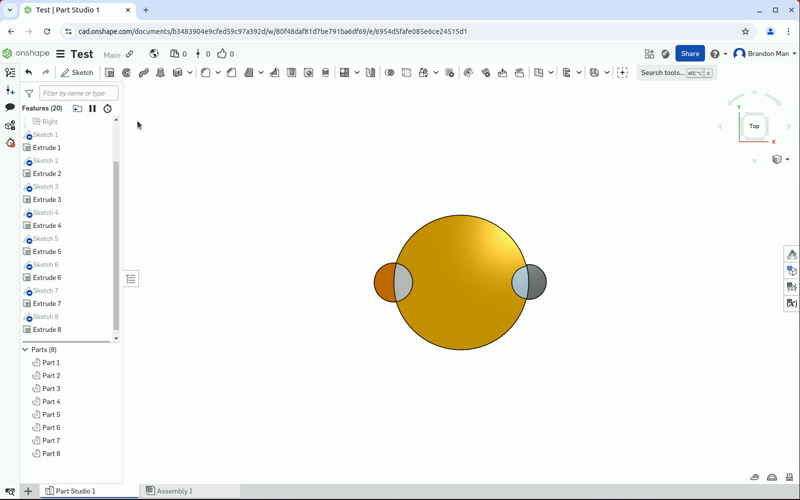
key(shift+h)
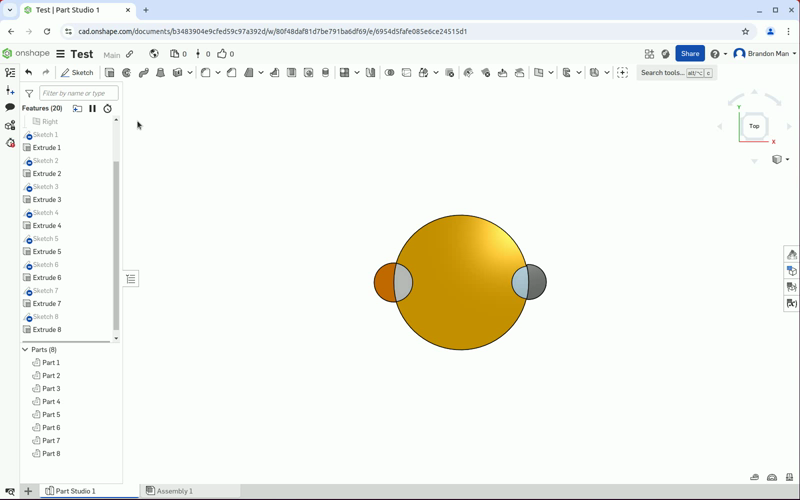
mouse_move(69, 137)
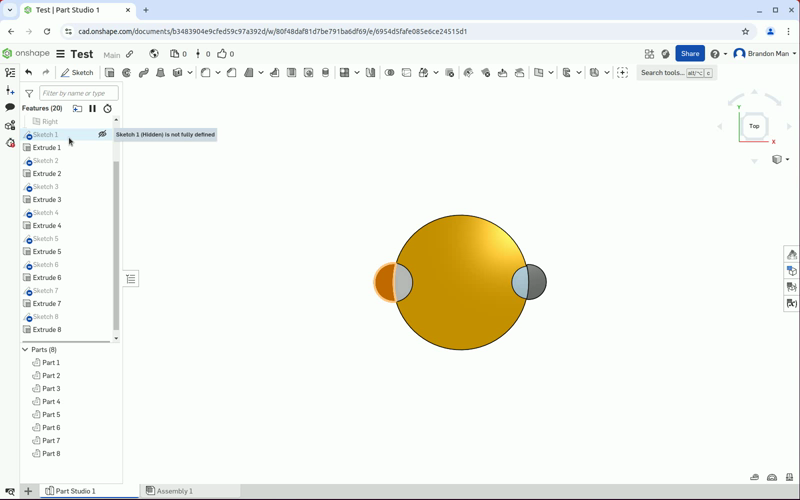
click(69, 137)
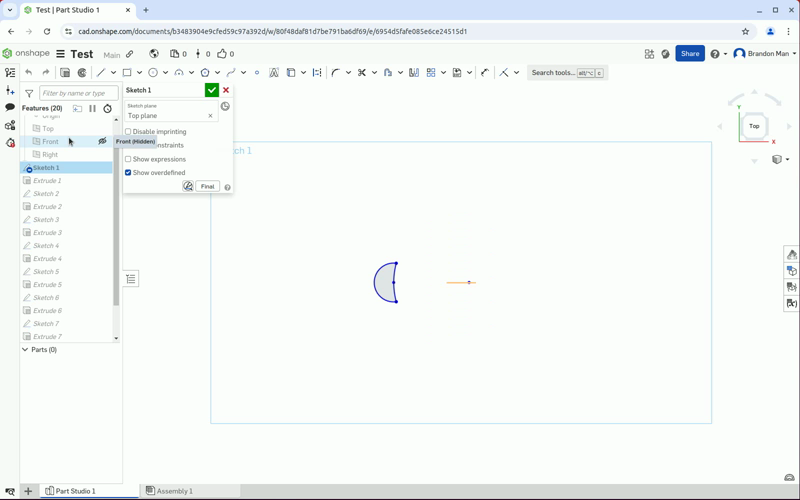
mouse_move(229, 92)
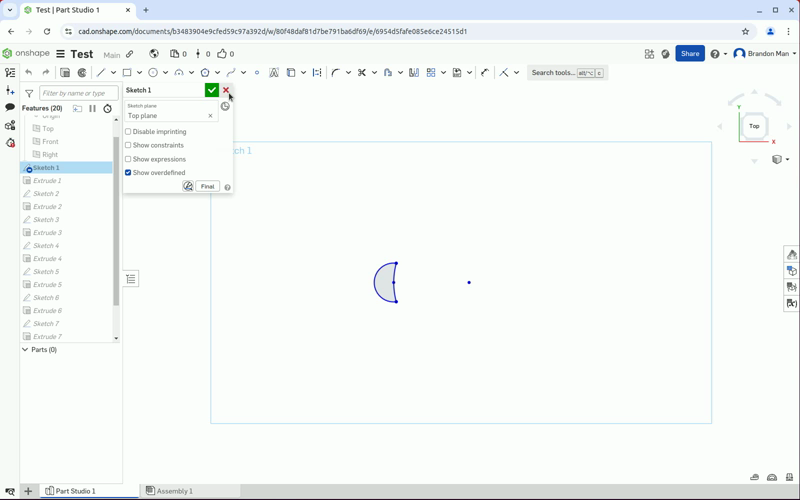
click(229, 92)
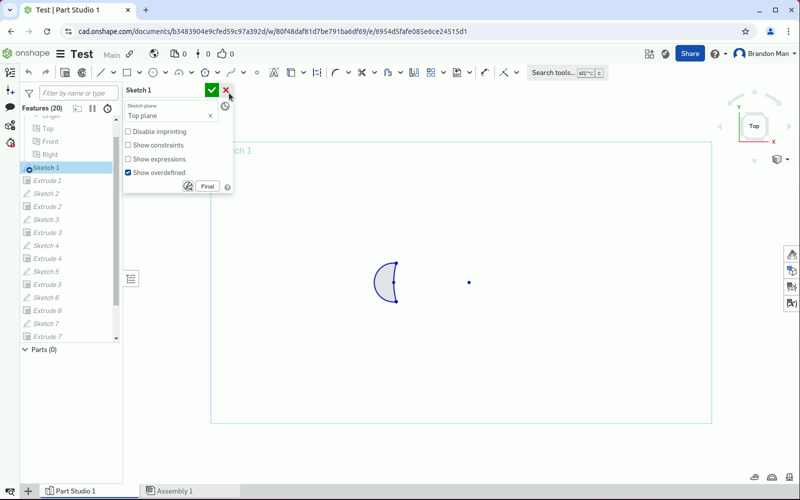
key(shift+s)
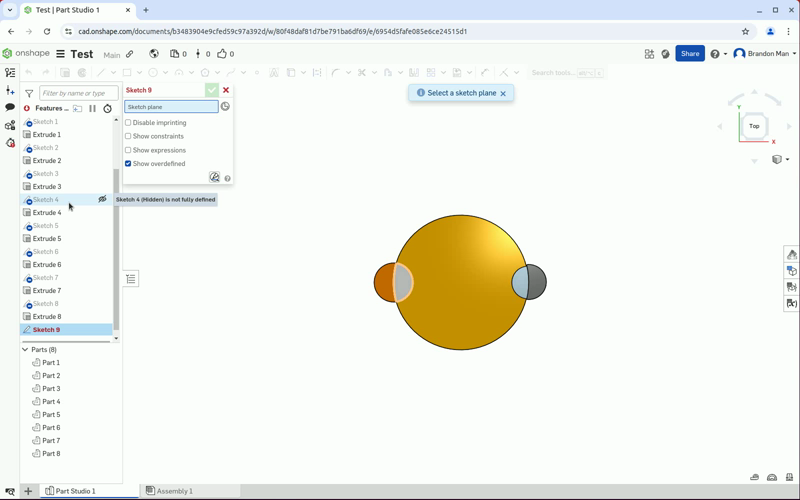
scroll(3)
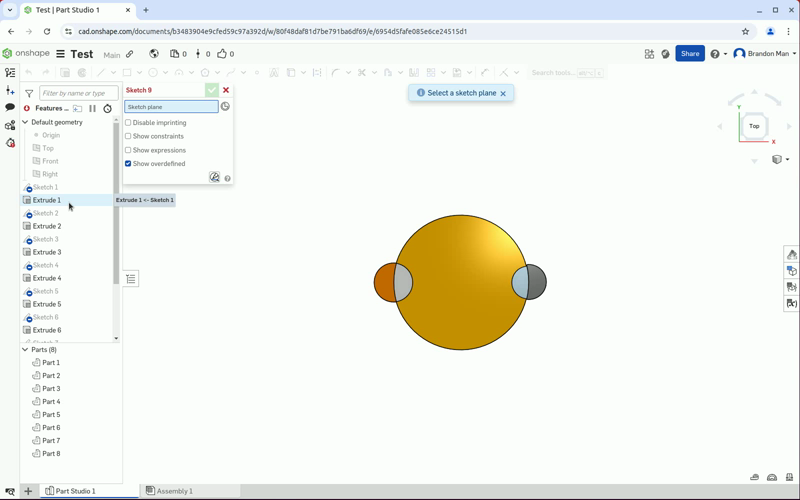
mouse_move(69, 150)
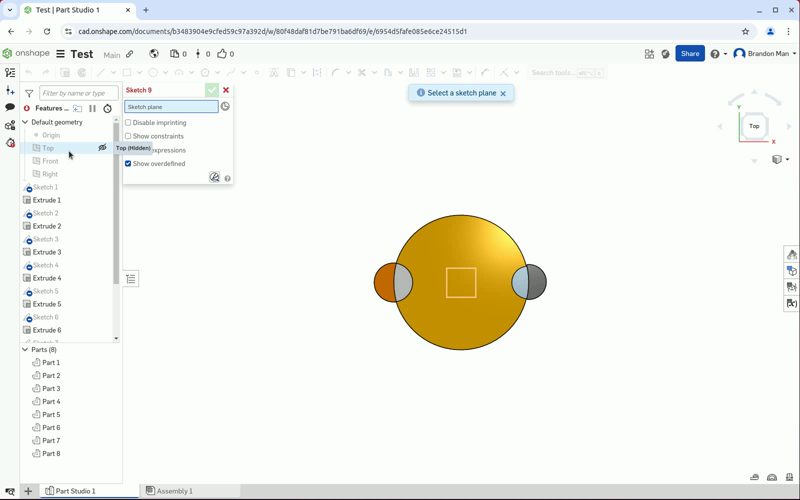
click(69, 150)
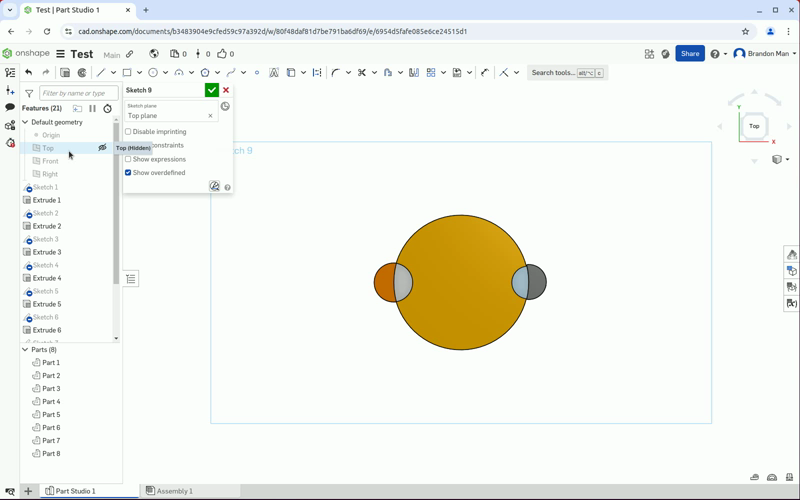
mouse_move(73, 352)
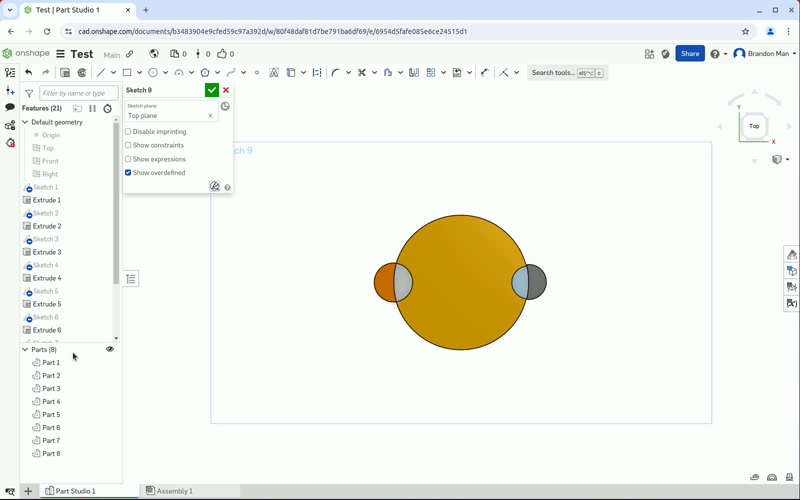
key(y)
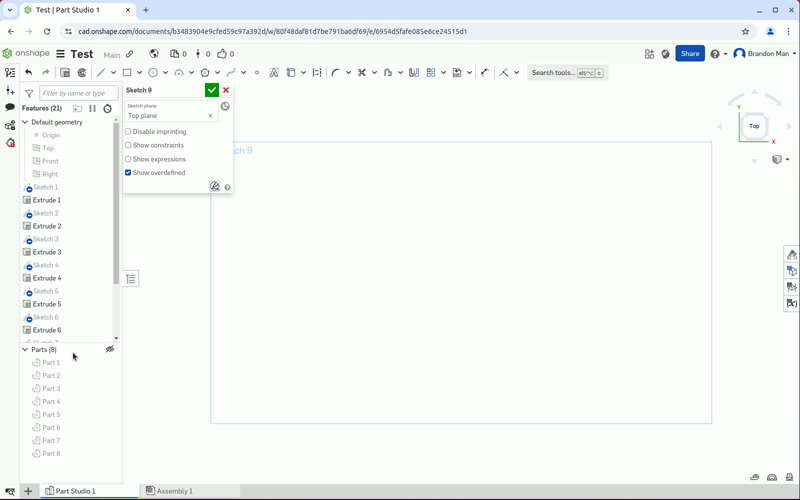
key(a)
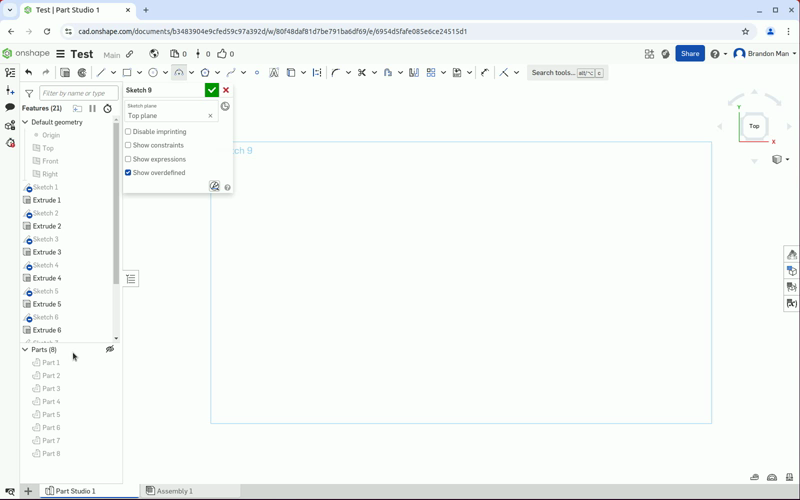
key_down(shift)
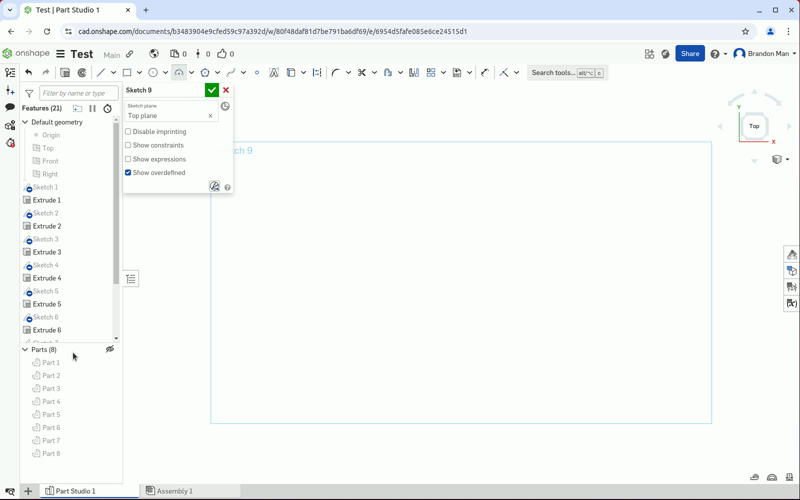
mouse_move(396, 301)
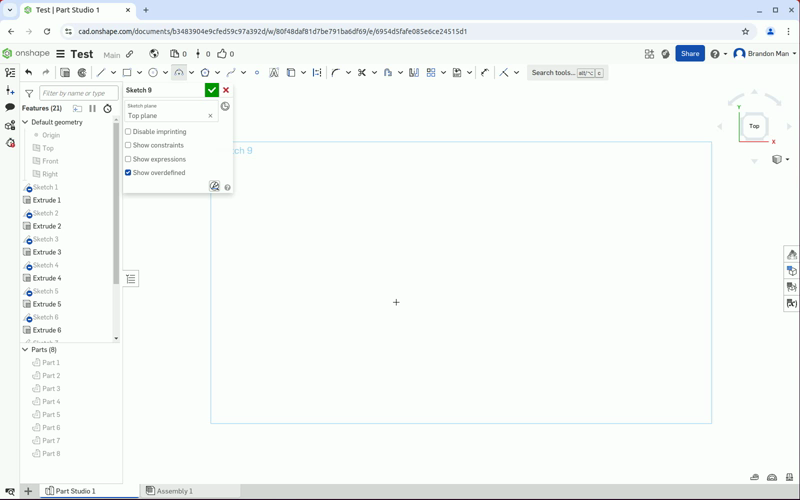
click(396, 301)
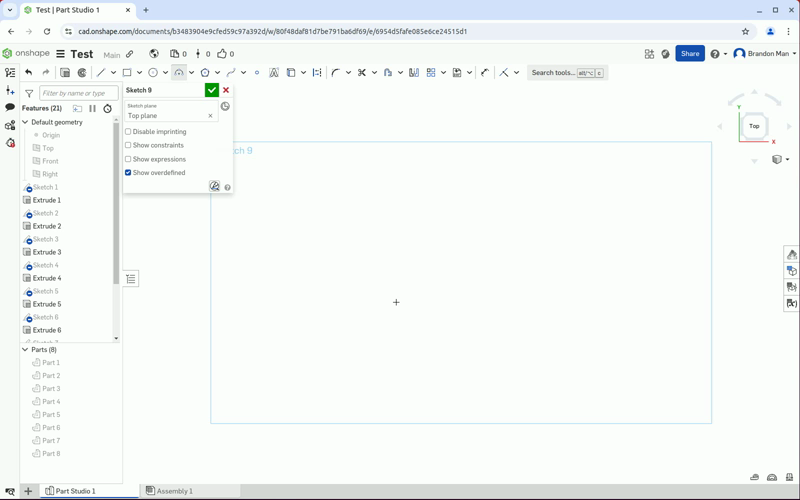
key_up(shift)
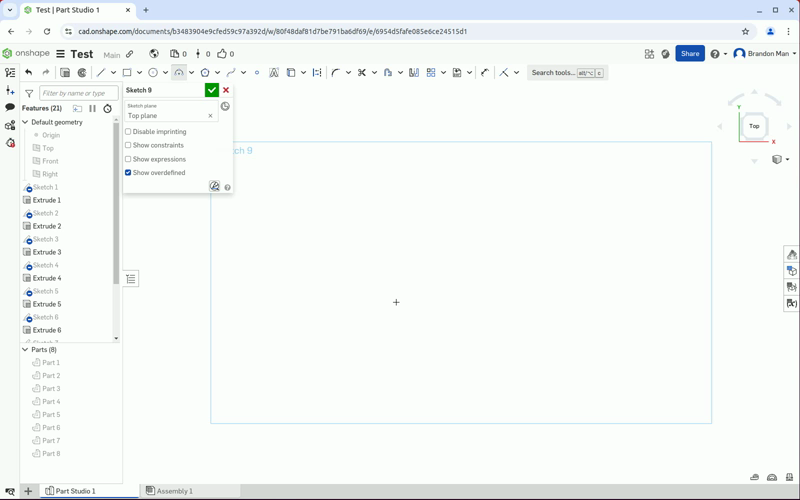
key_down(shift)
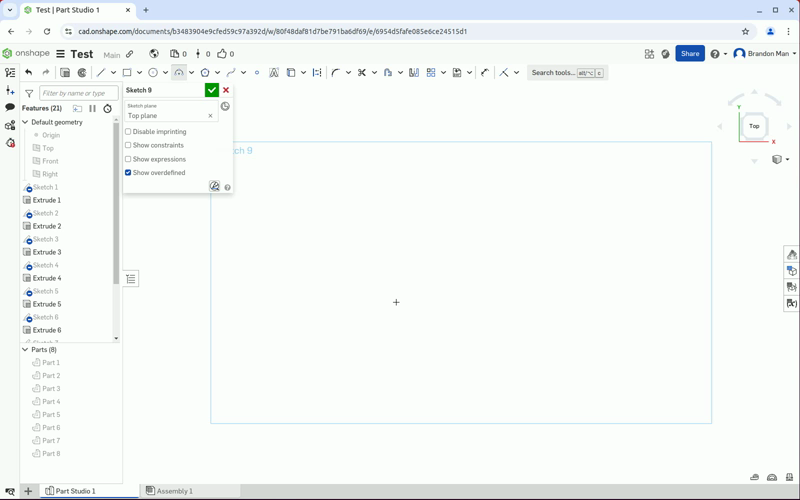
mouse_move(396, 263)
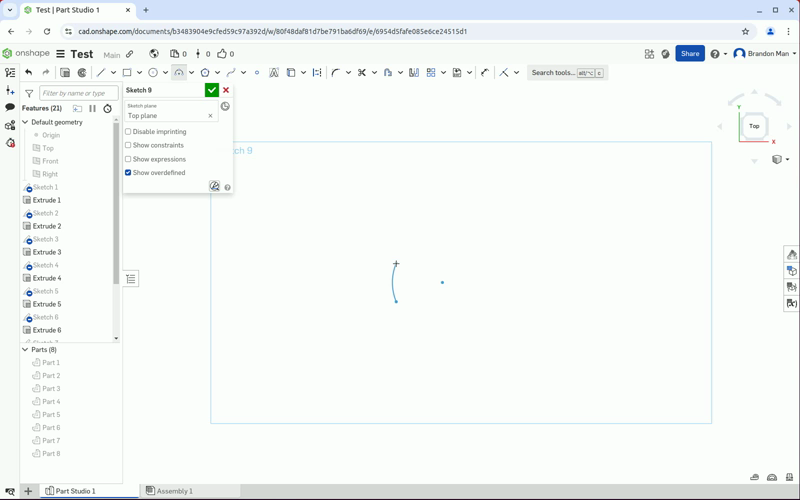
click(396, 263)
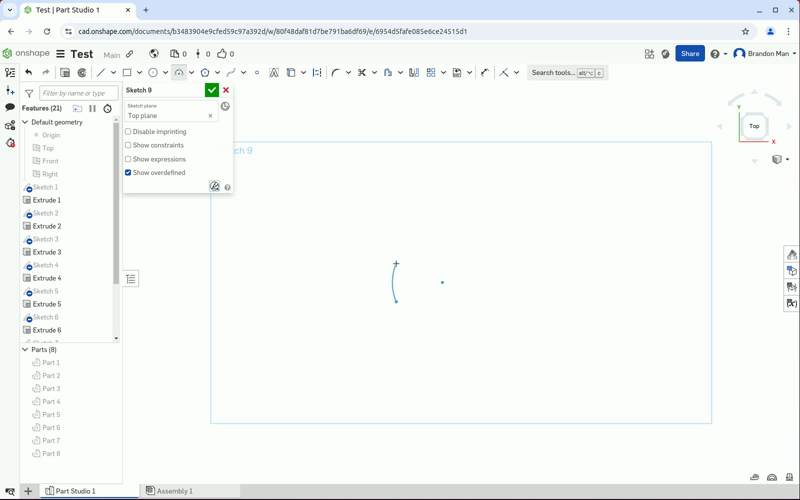
mouse_move(412, 282)
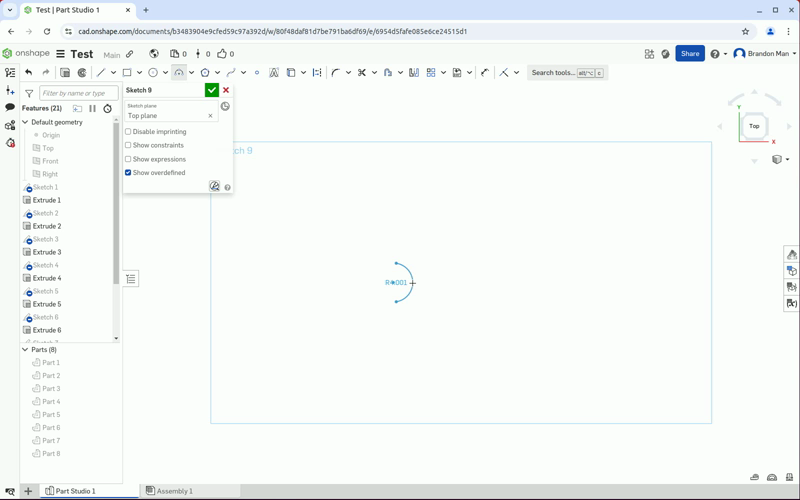
click(412, 282)
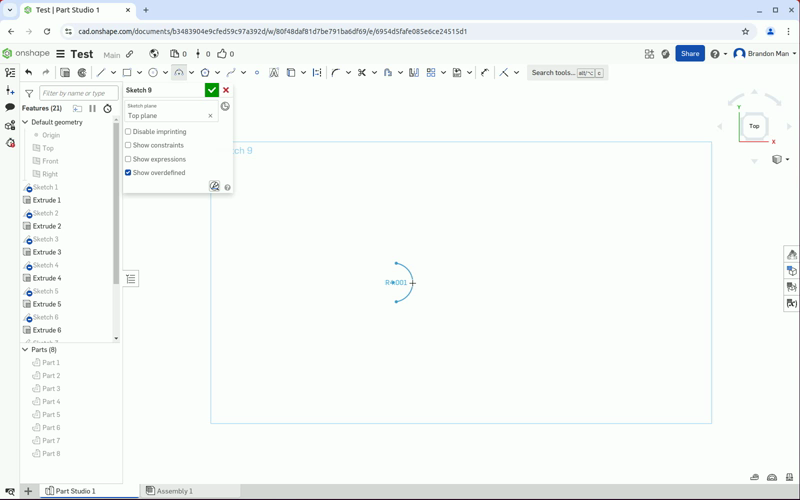
key_up(shift)
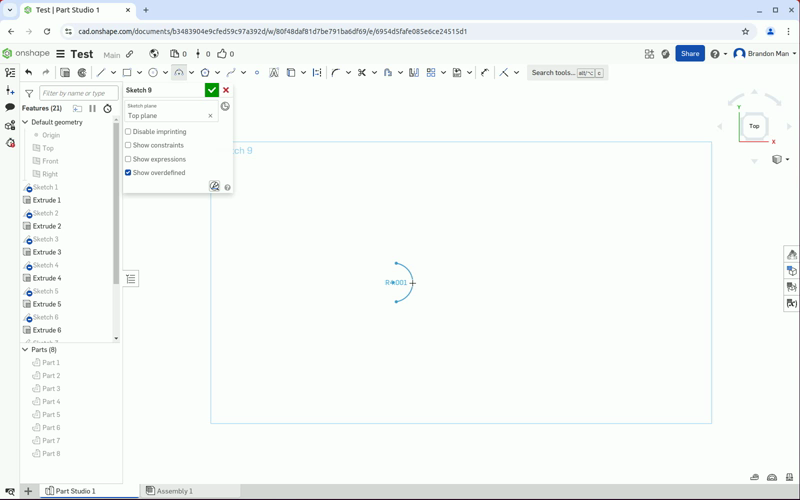
mouse_move(396, 263)
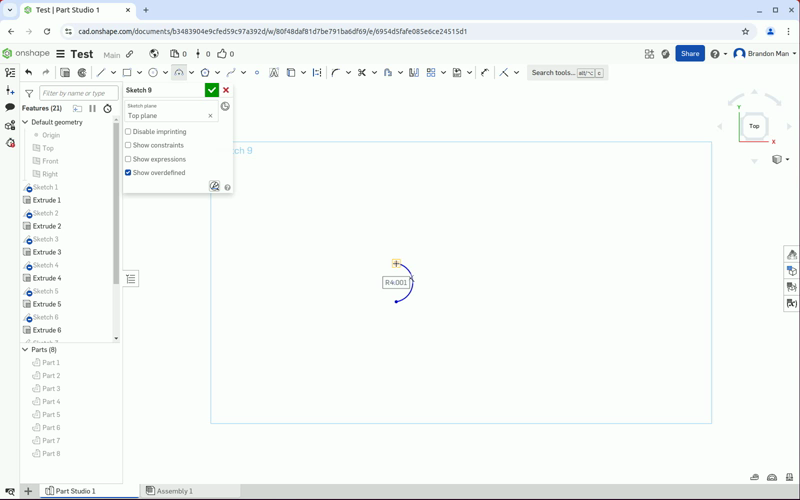
click(396, 263)
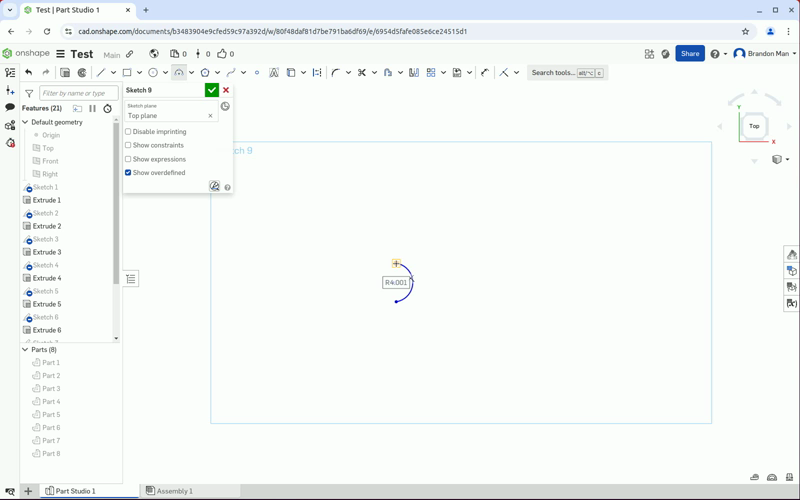
mouse_move(396, 301)
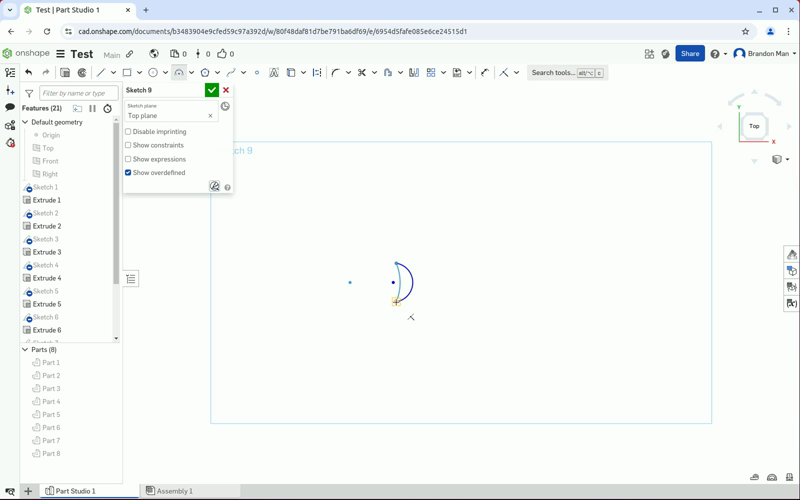
click(396, 301)
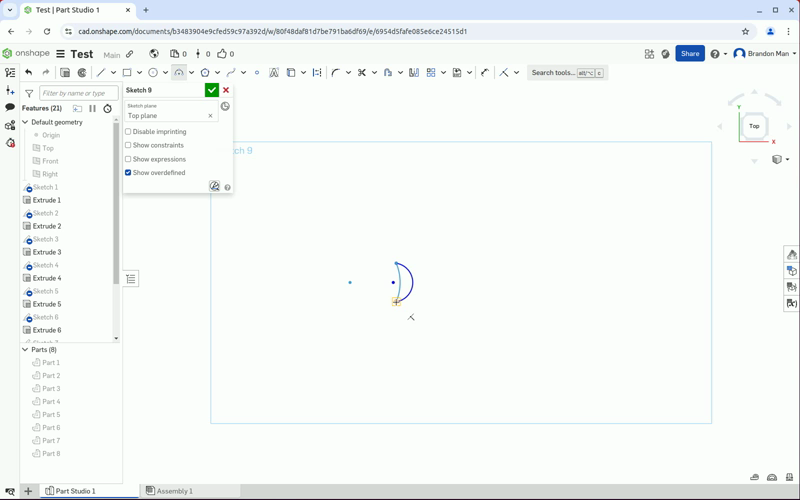
key_down(shift)
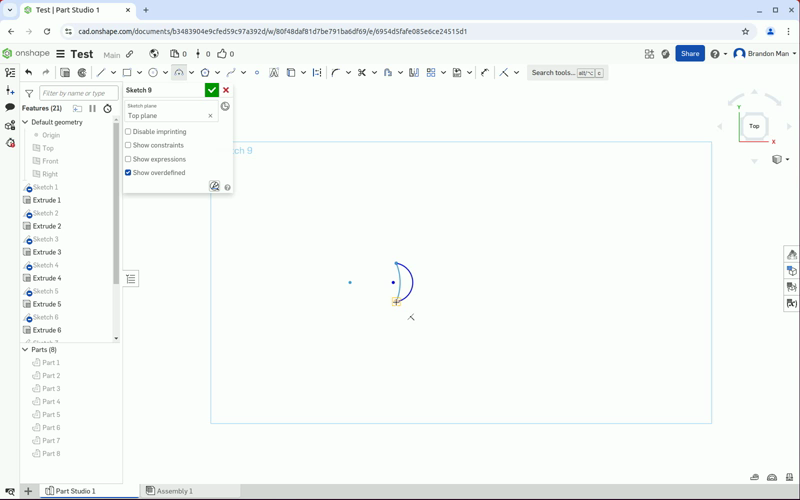
mouse_move(393, 282)
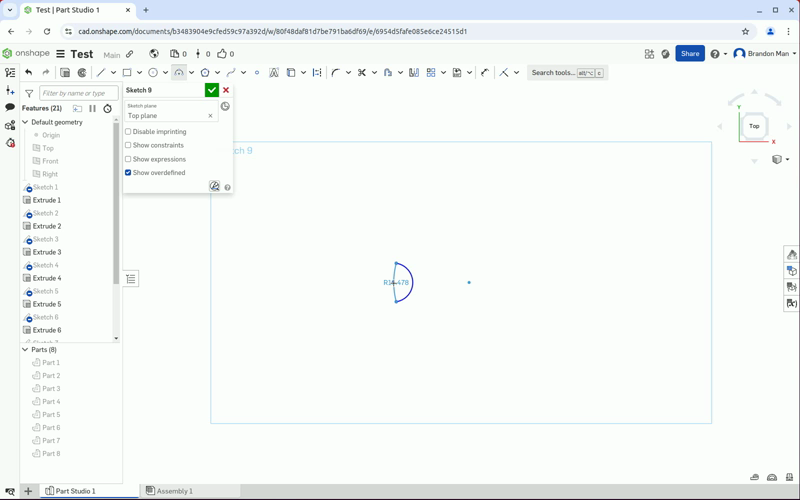
click(393, 282)
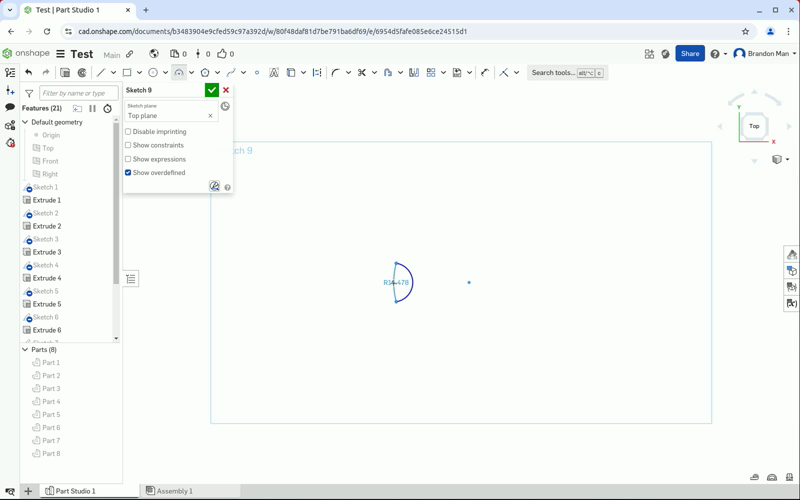
key_up(shift)
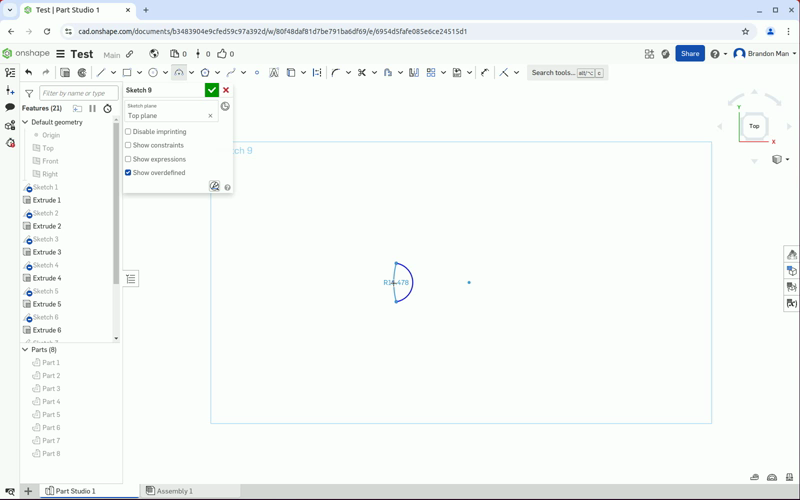
key(esc)
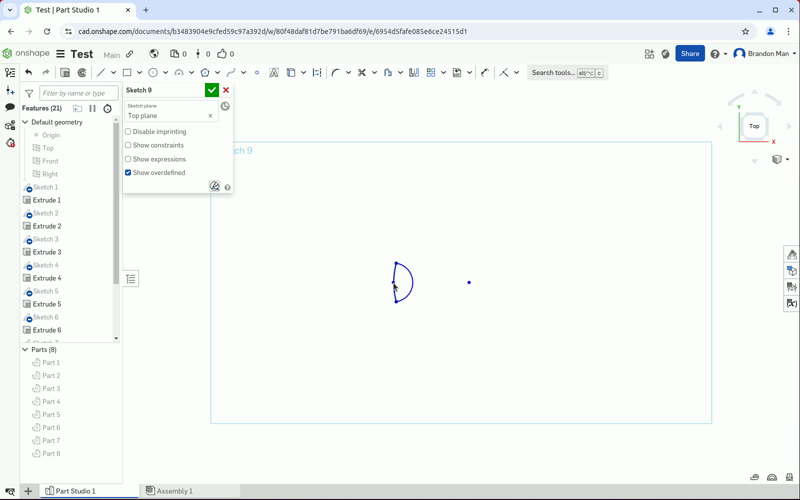
mouse_move(400, 292)
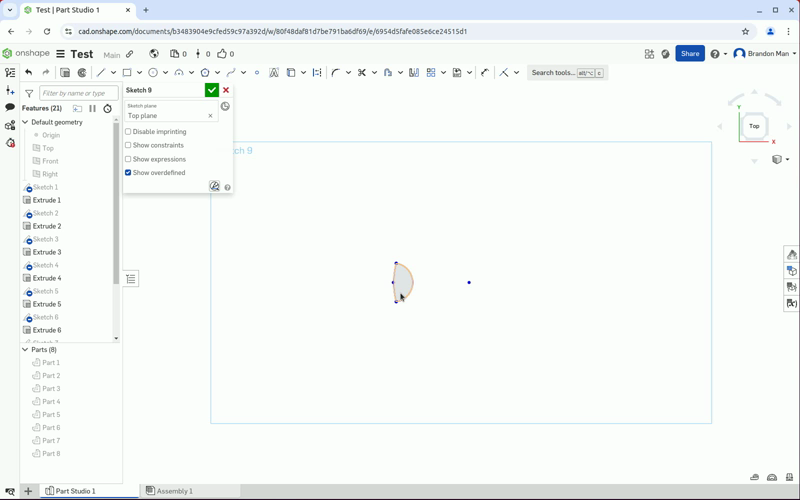
scroll(6)
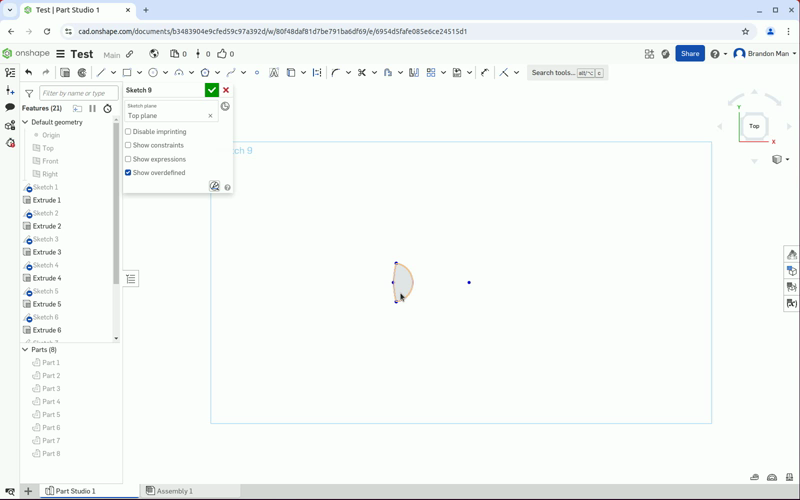
scroll(6)
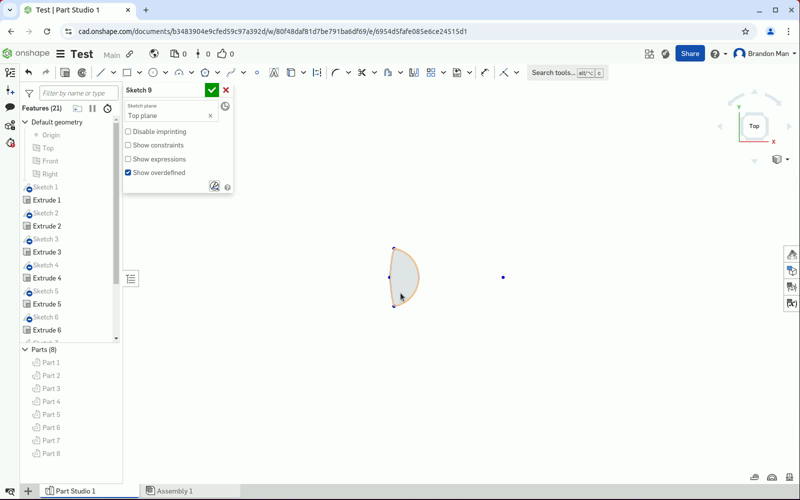
scroll(6)
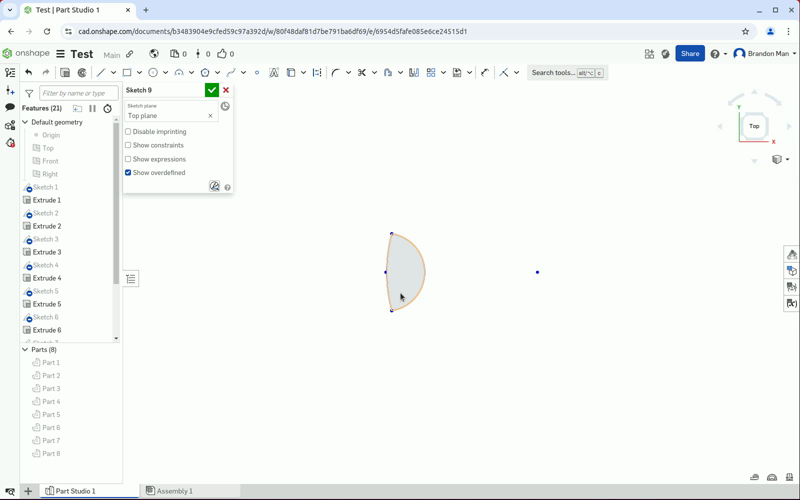
scroll(6)
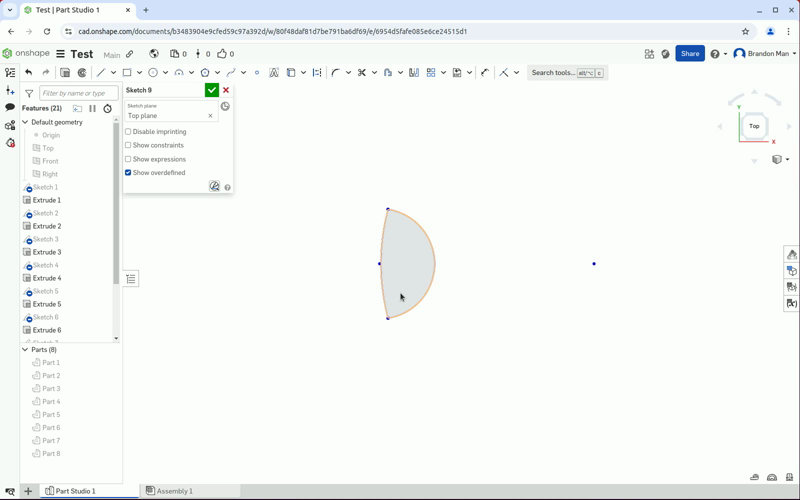
scroll(6)
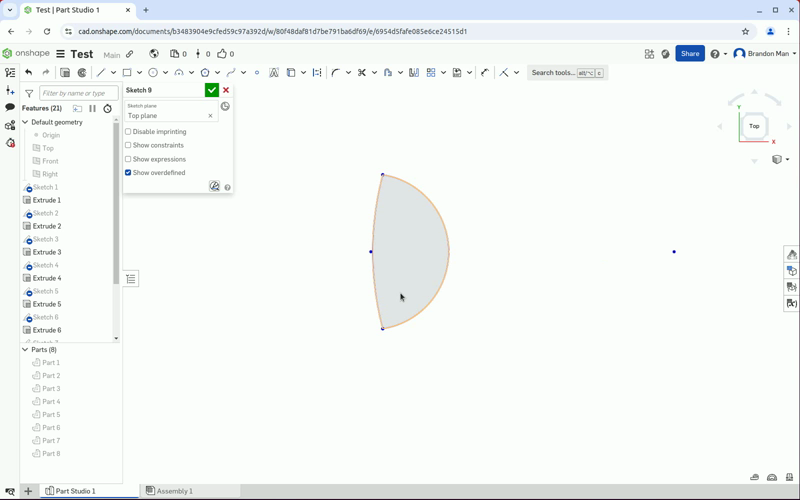
scroll(6)
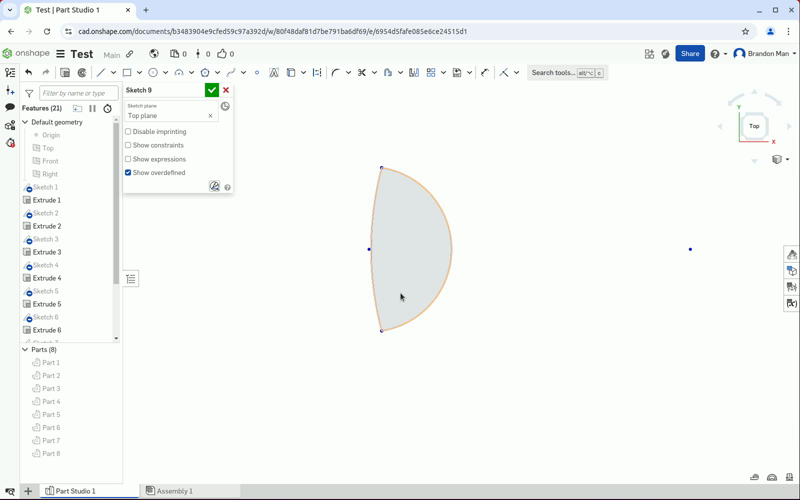
scroll(6)
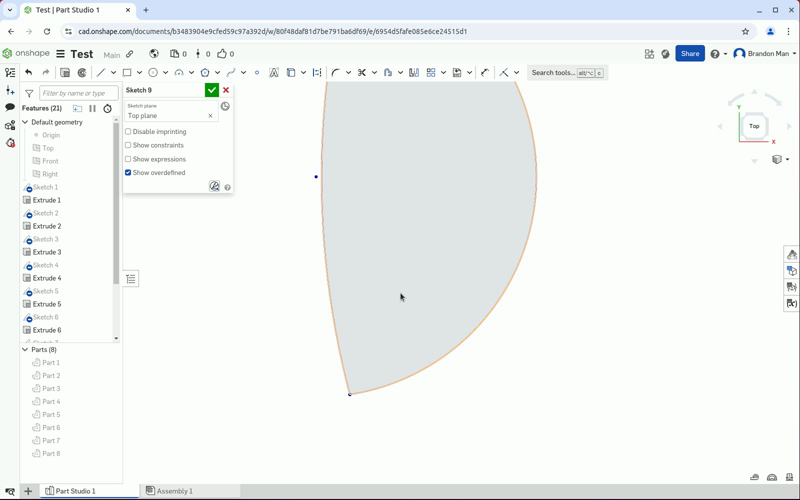
click(400, 292)
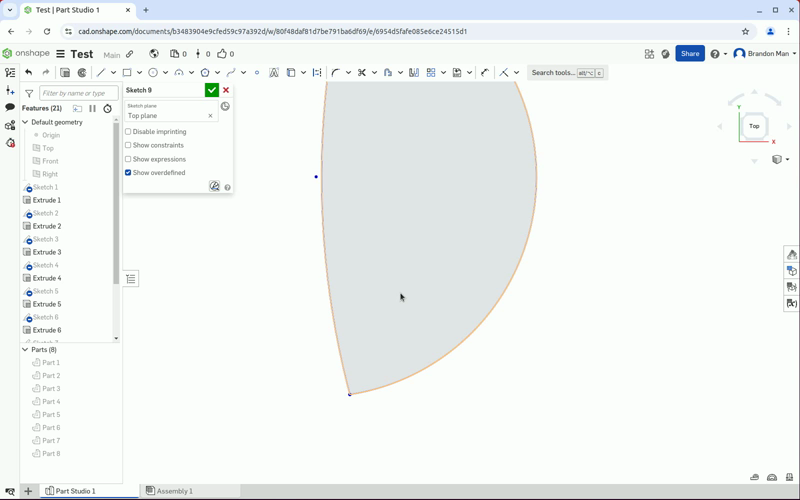
scroll(-6)
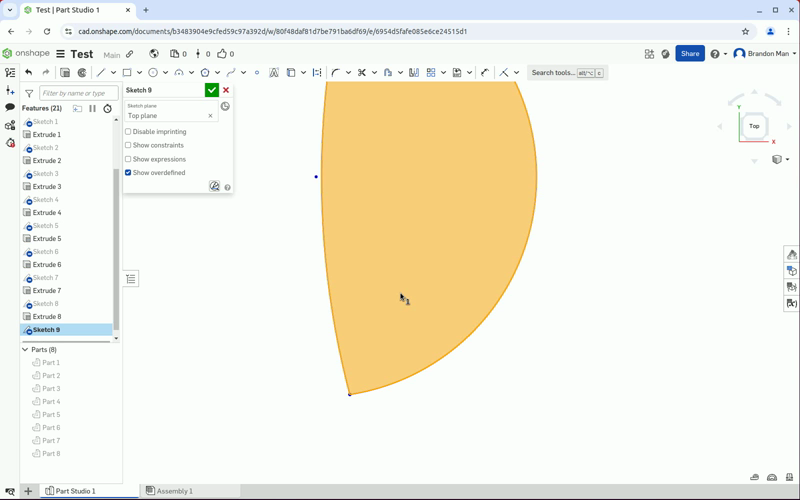
scroll(-6)
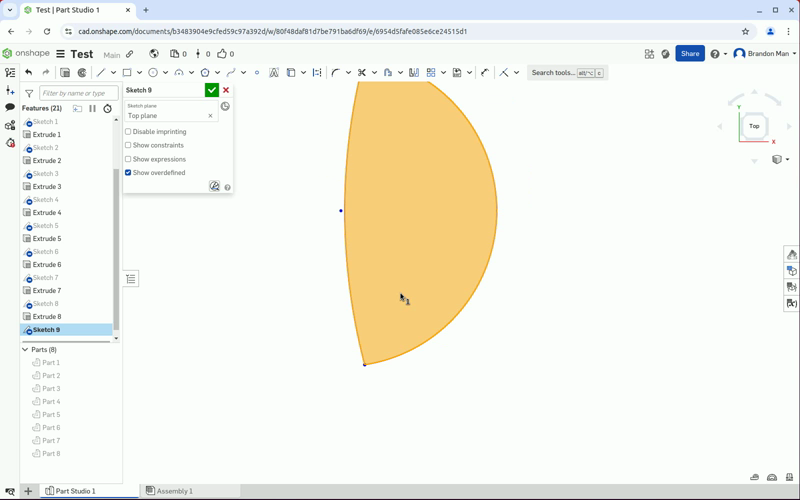
scroll(-6)
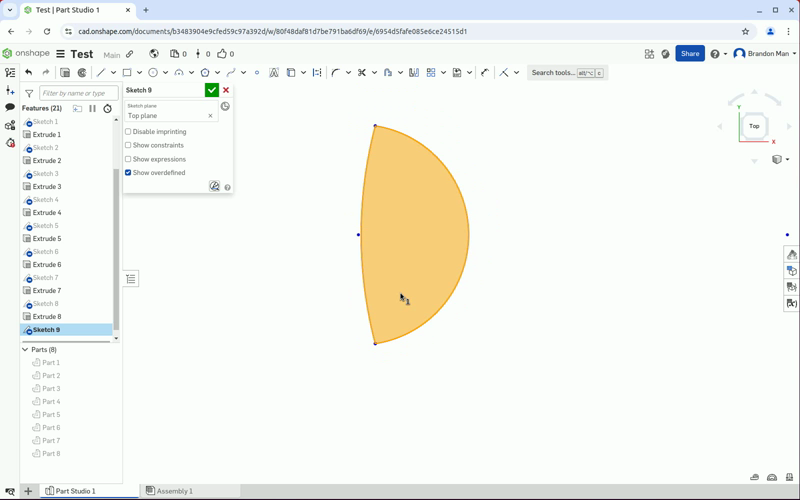
scroll(-6)
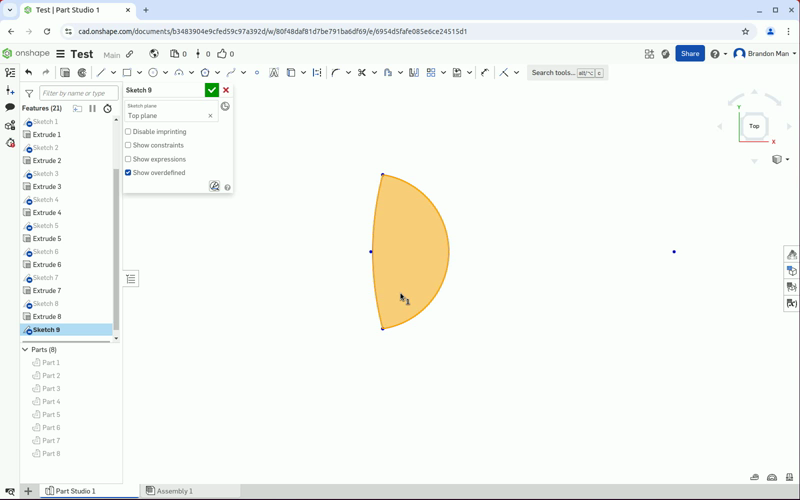
scroll(-6)
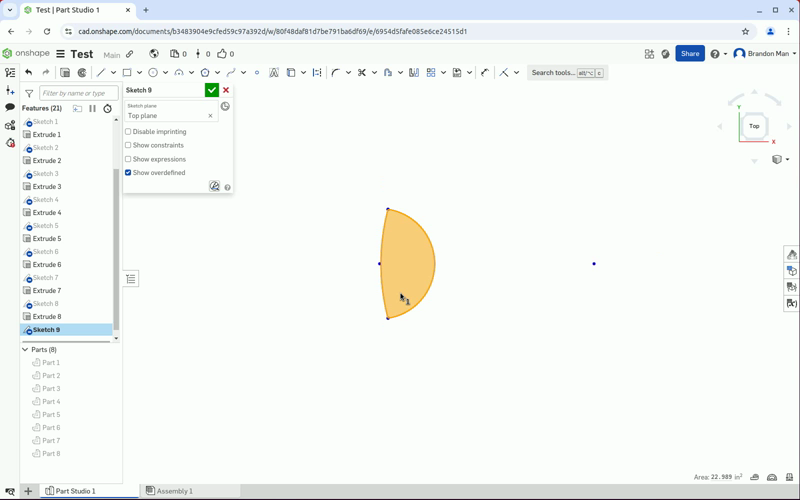
scroll(-6)
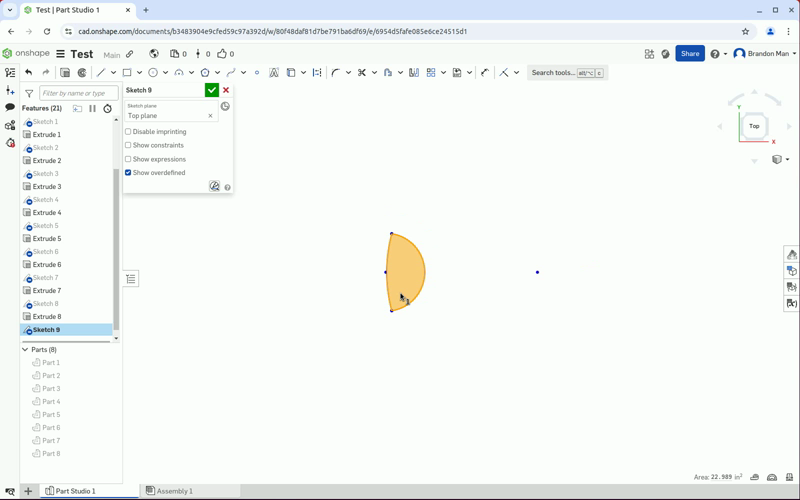
scroll(-6)
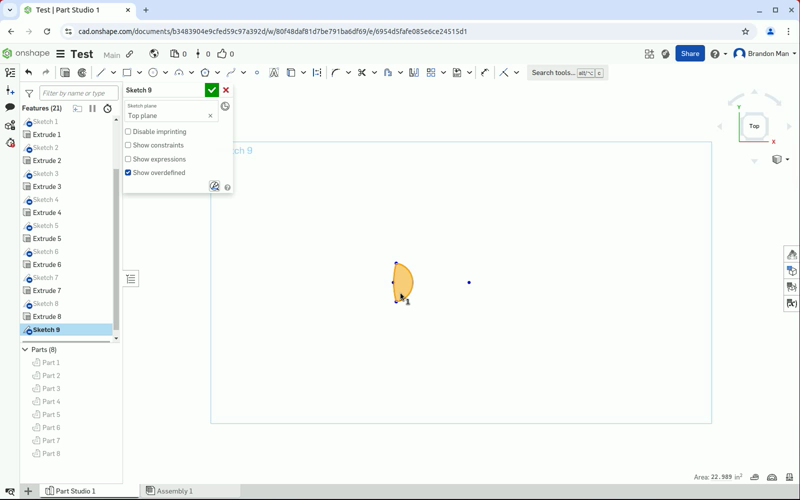
mouse_move(73, 352)
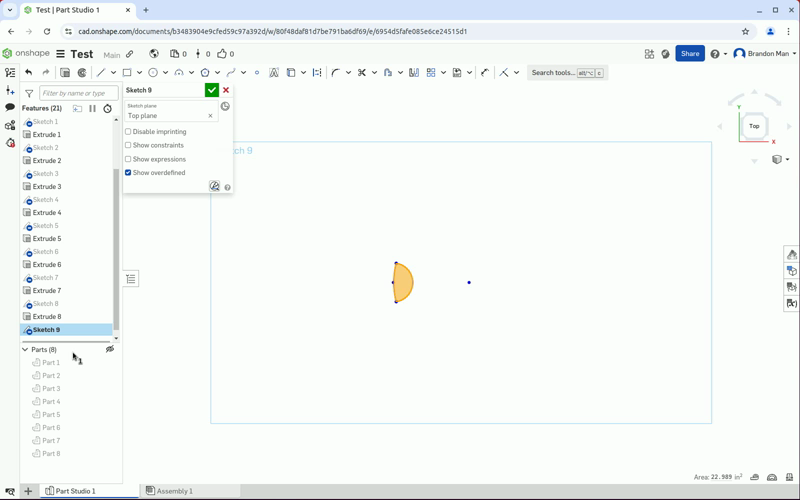
key(shift+y)
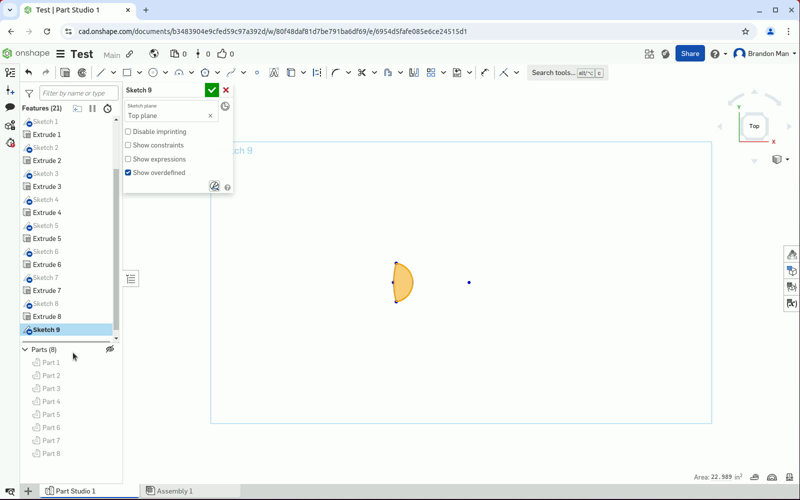
key(shift+e)
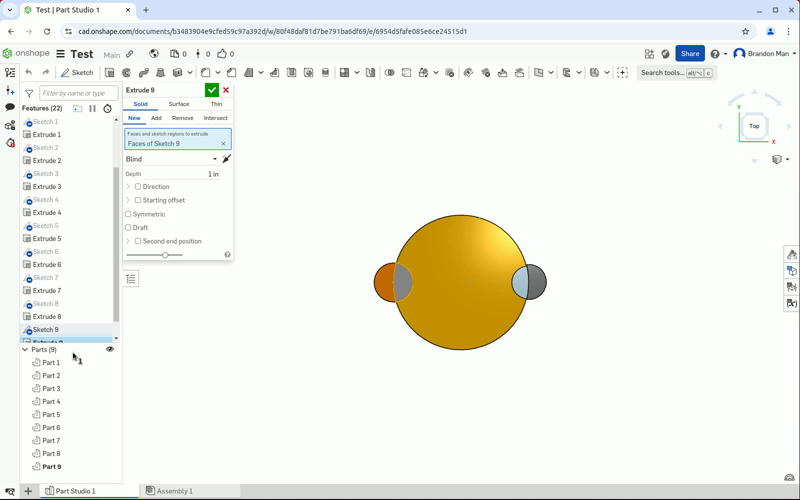
mouse_move(143, 106)
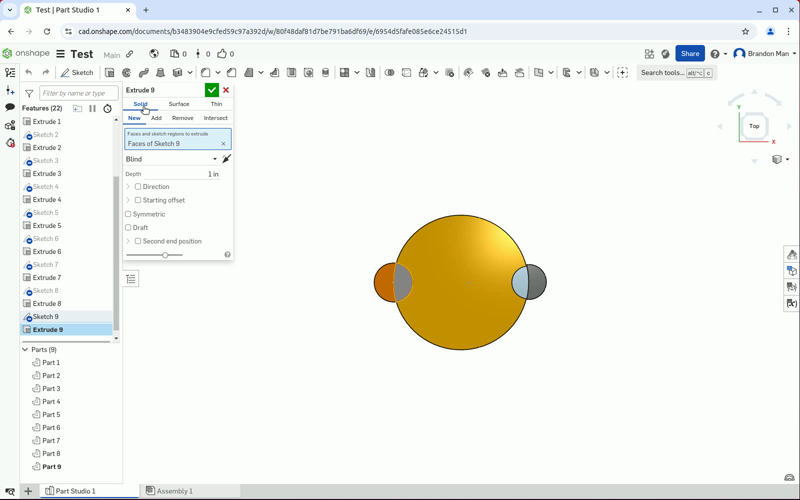
click(143, 106)
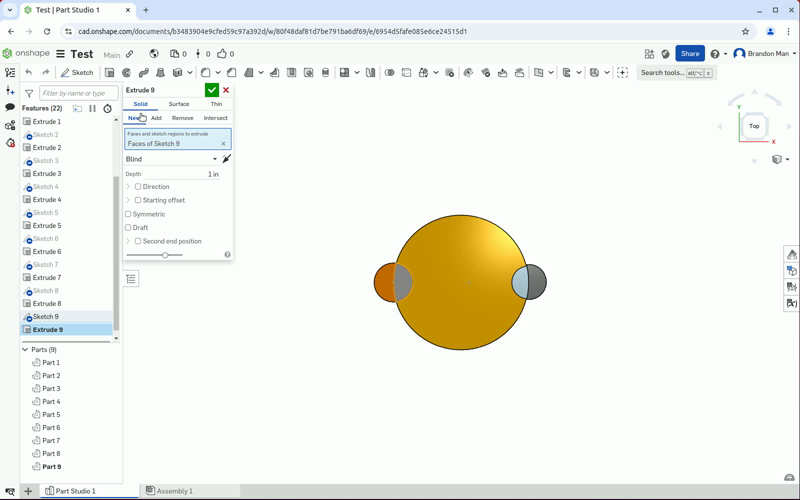
mouse_move(137, 120)
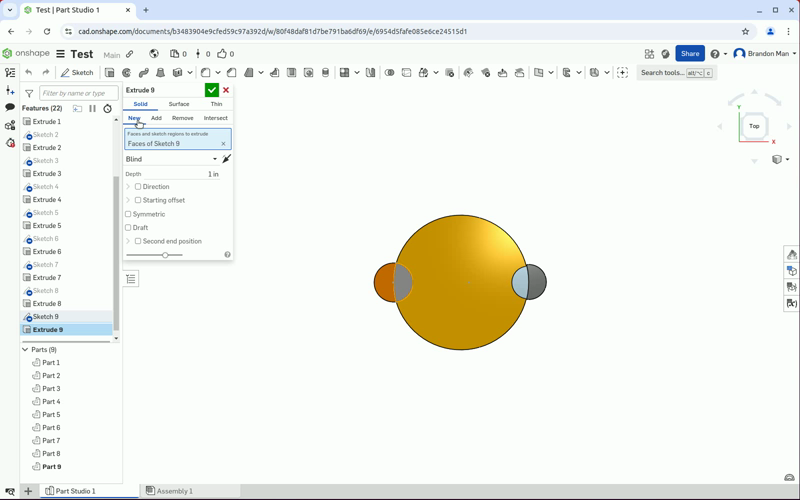
click(137, 120)
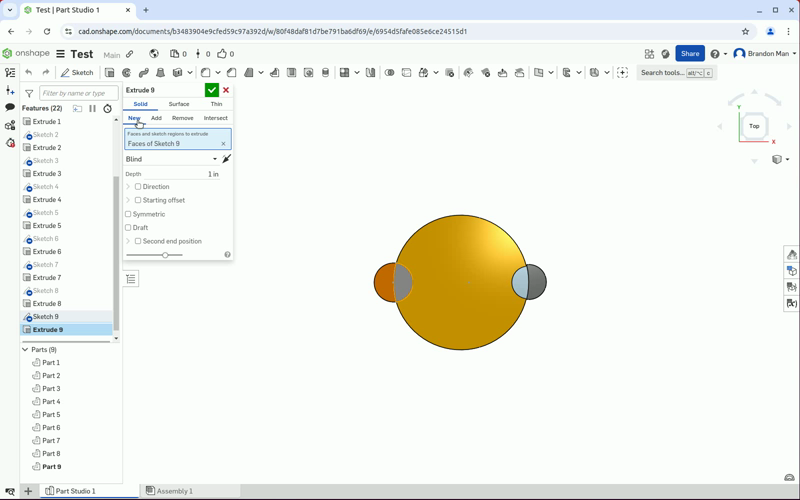
key(tab, 4)
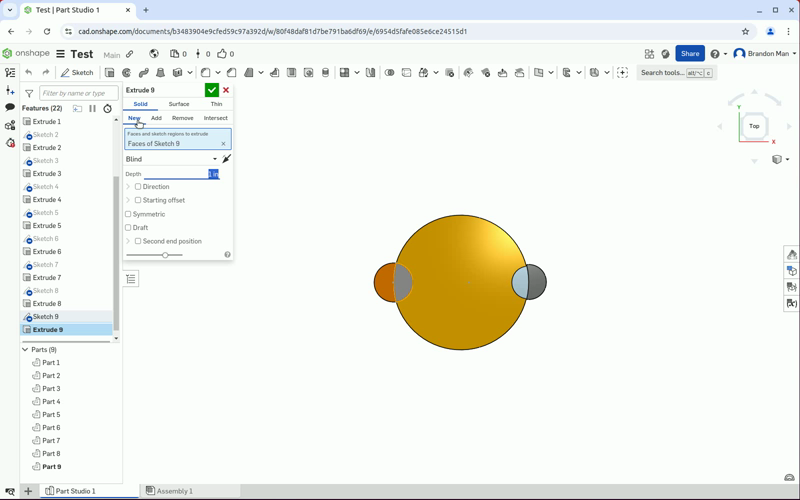
text(23.108)
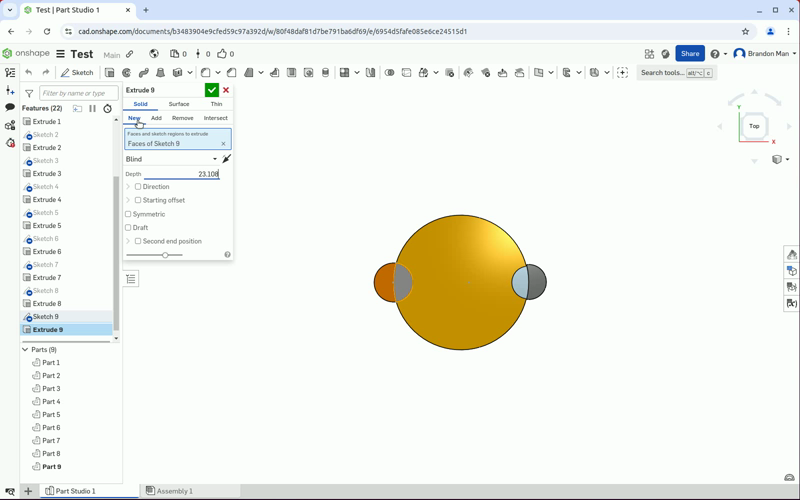
key(enter)
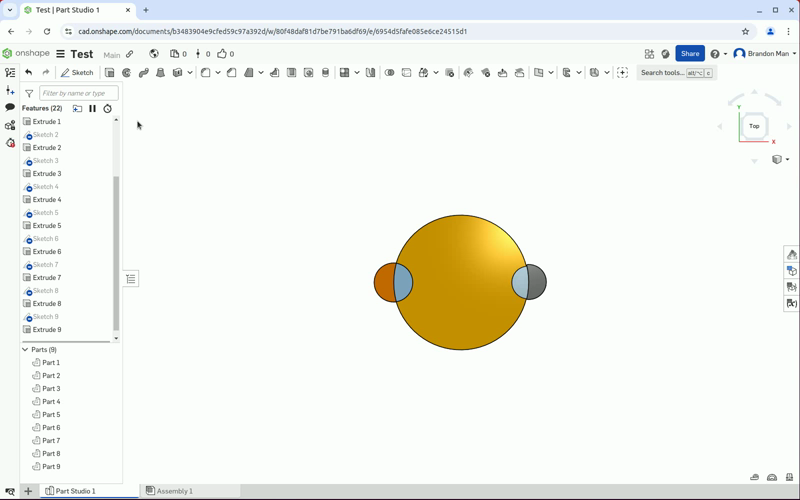
key(shift+h)
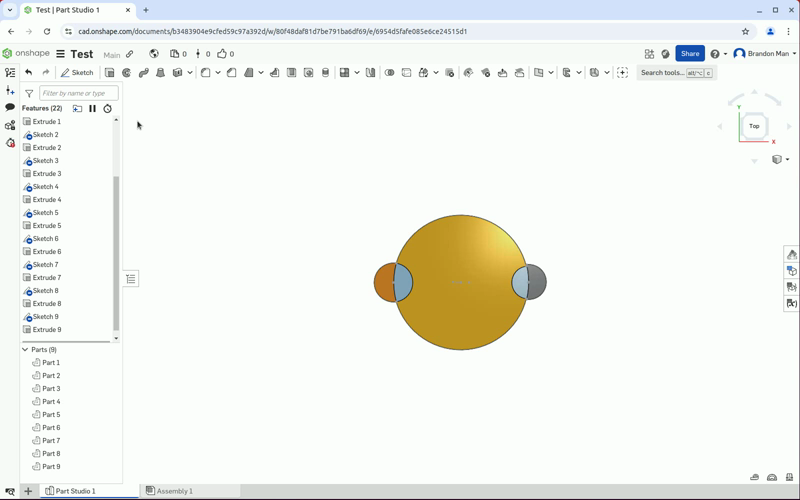
key(shift+h)
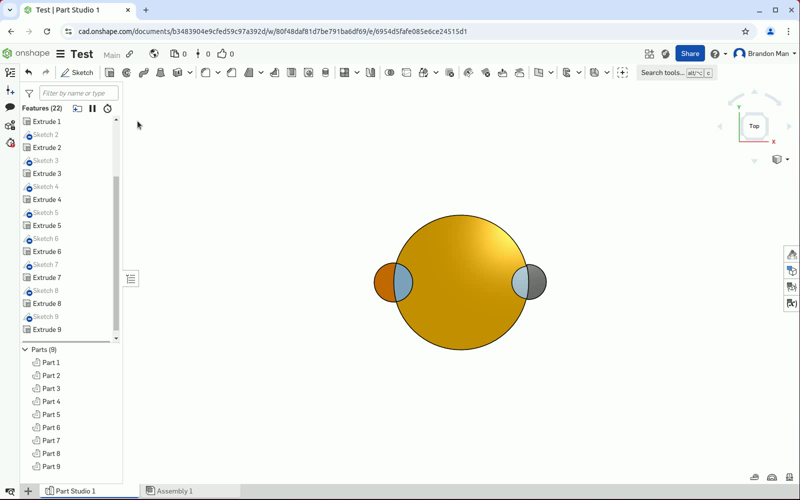
mouse_move(69, 111)
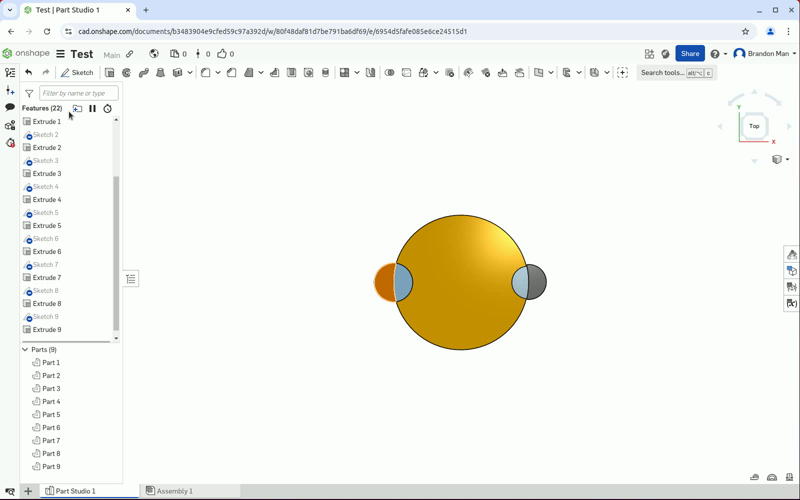
click(69, 111)
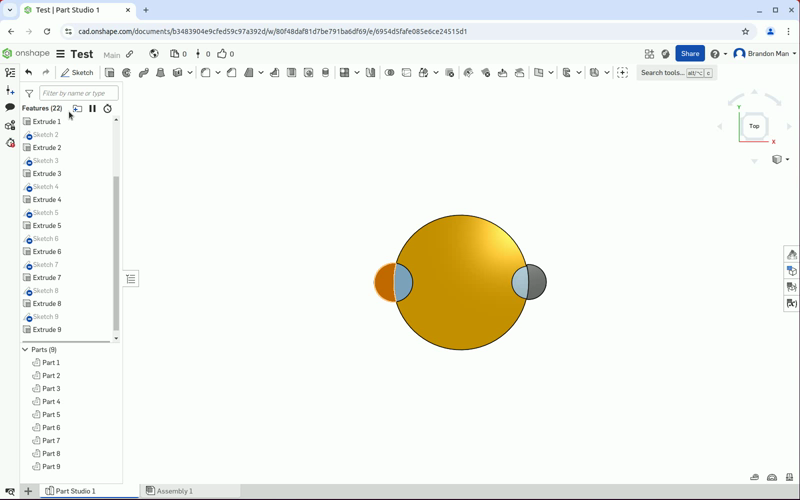
key(shift+s)
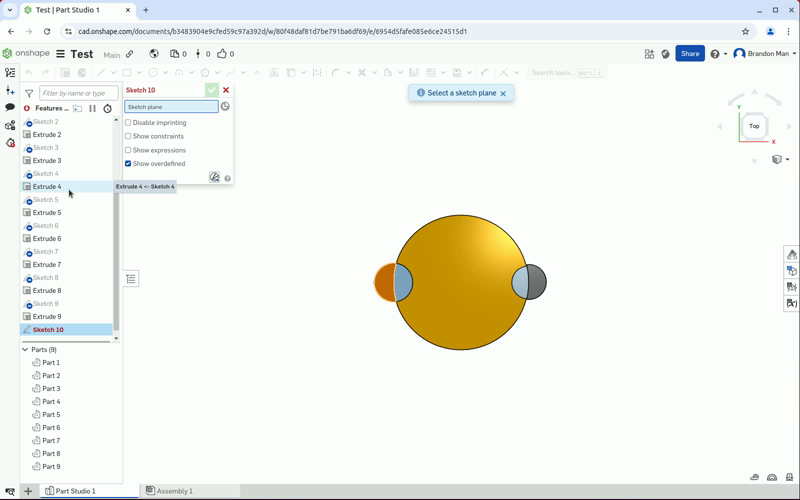
scroll(3)
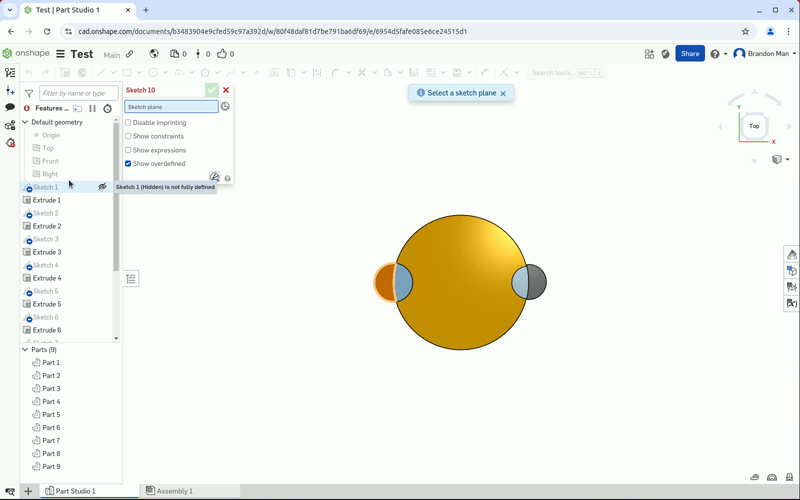
mouse_move(69, 150)
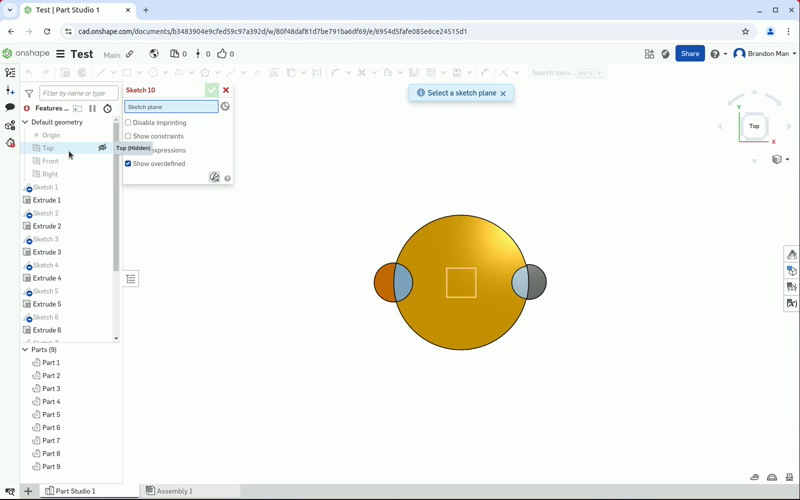
click(69, 150)
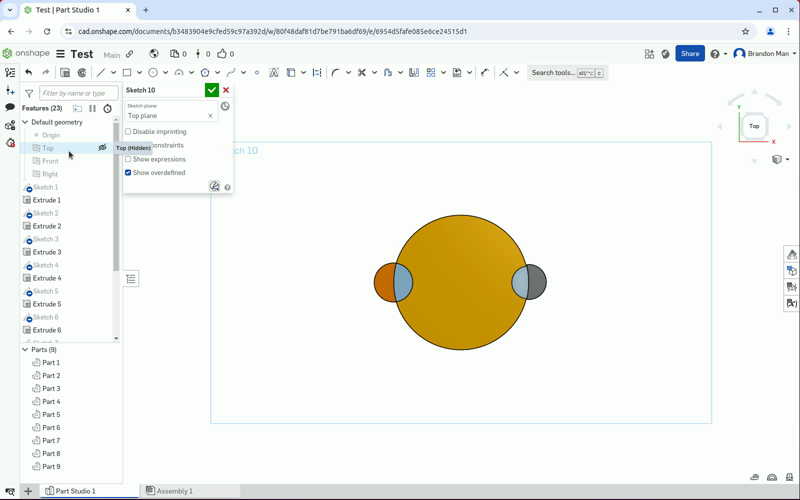
mouse_move(73, 352)
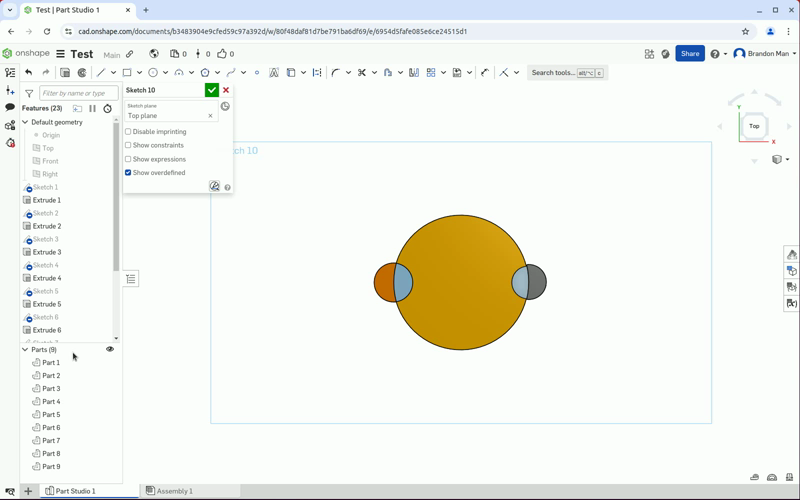
key(y)
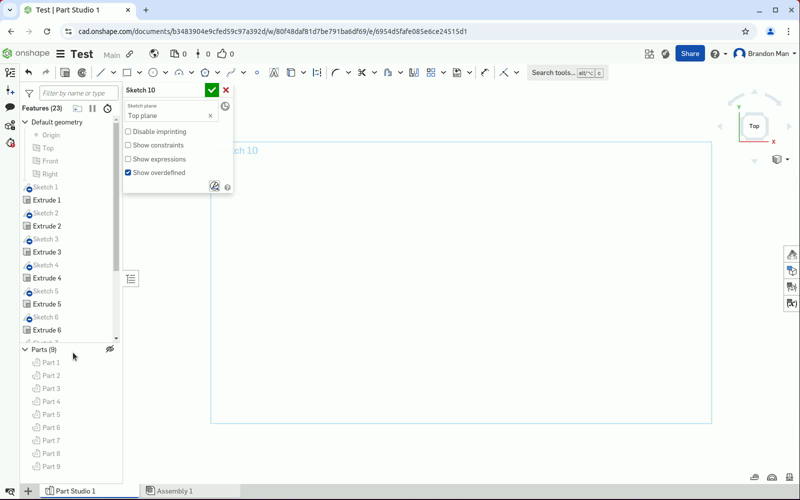
key(a)
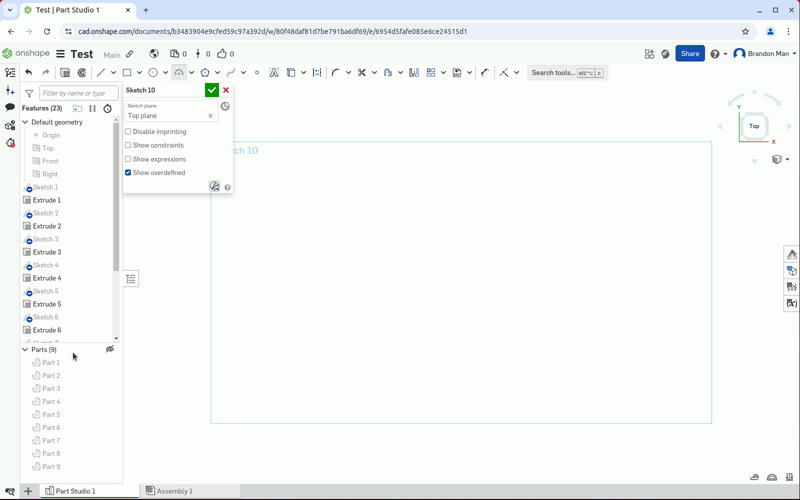
key_down(shift)
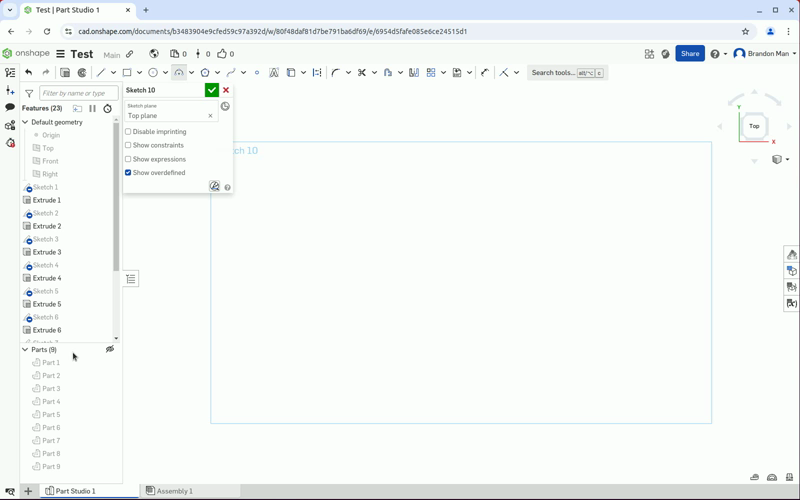
mouse_move(526, 299)
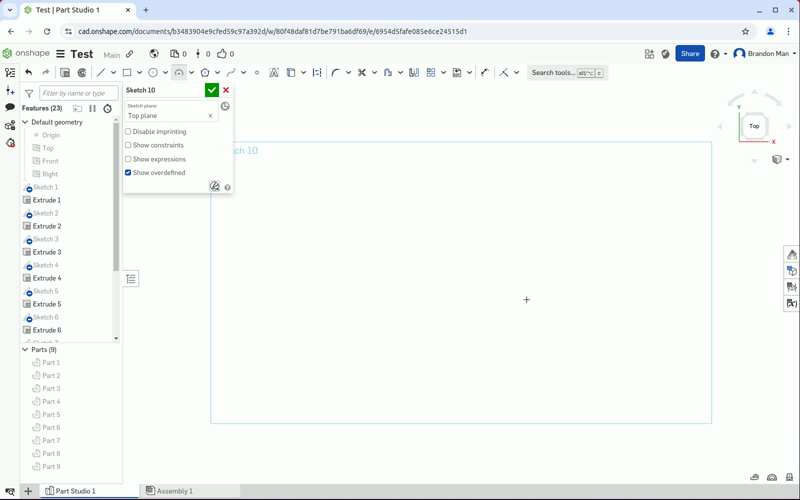
click(526, 299)
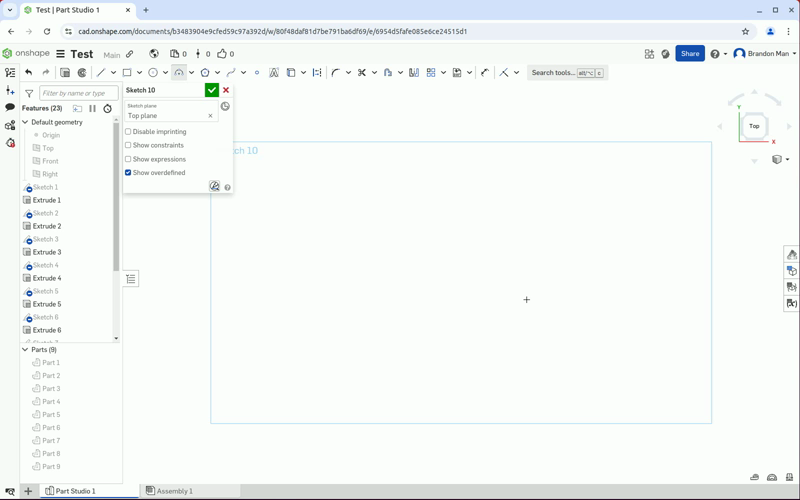
key_up(shift)
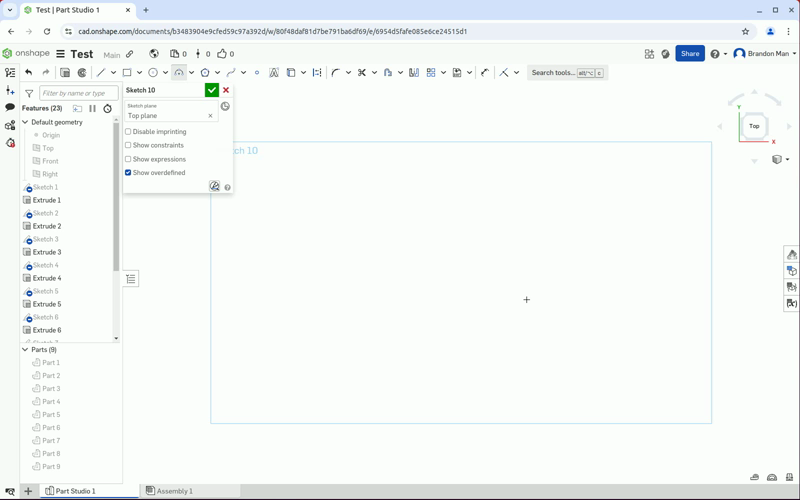
key_down(shift)
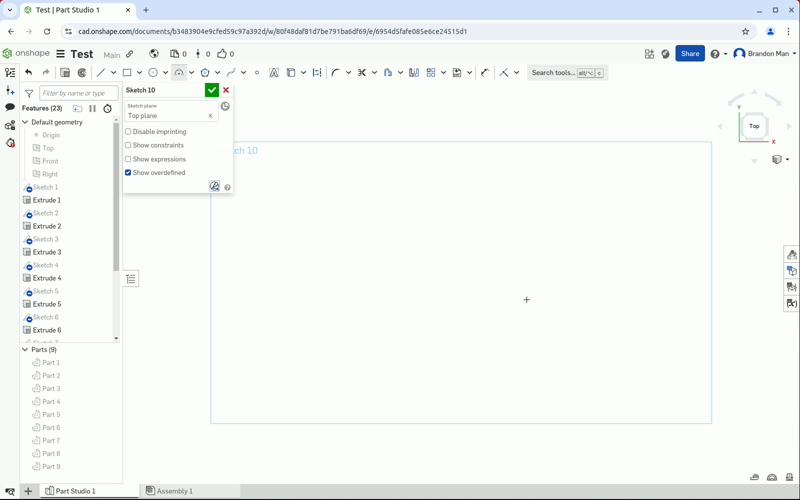
mouse_move(526, 265)
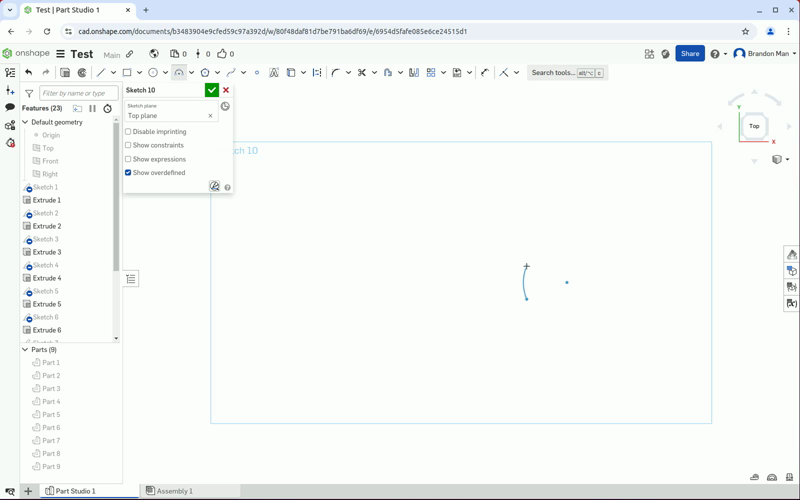
click(526, 265)
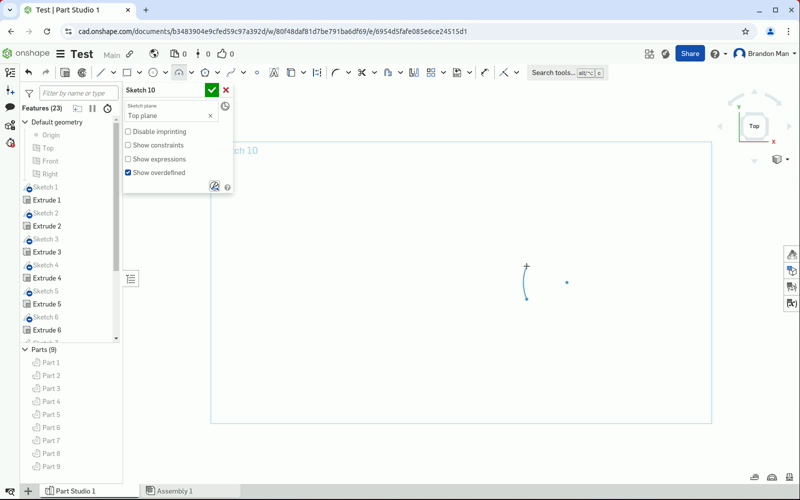
mouse_move(528, 282)
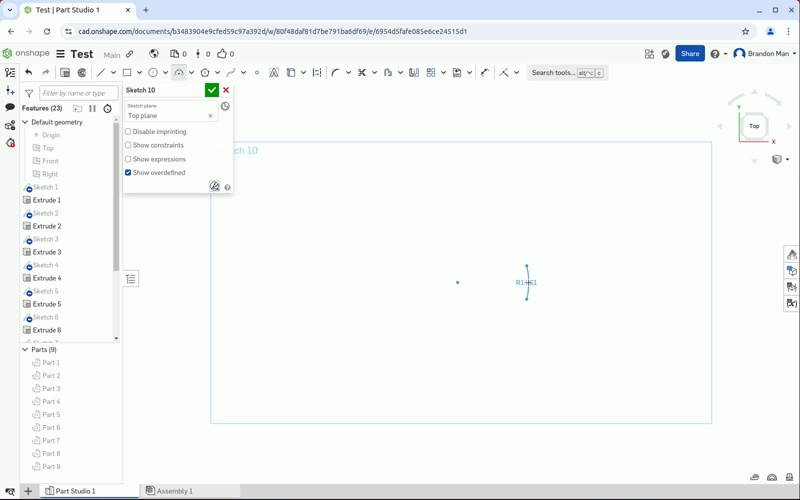
click(528, 282)
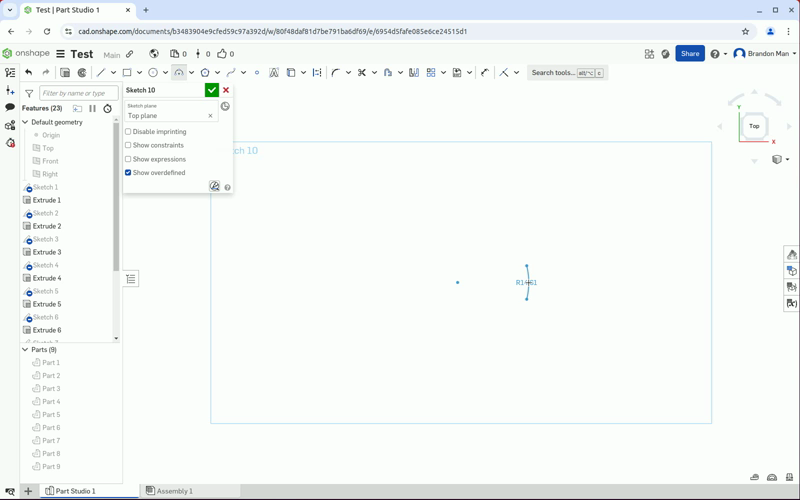
key_up(shift)
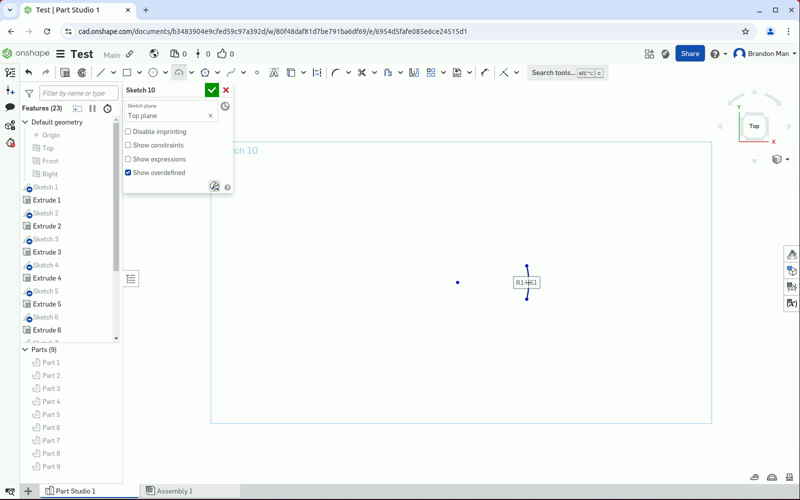
mouse_move(526, 265)
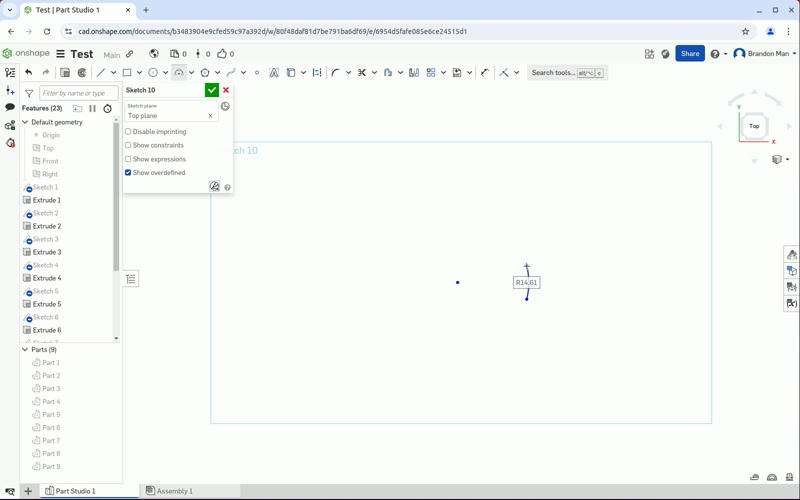
click(526, 265)
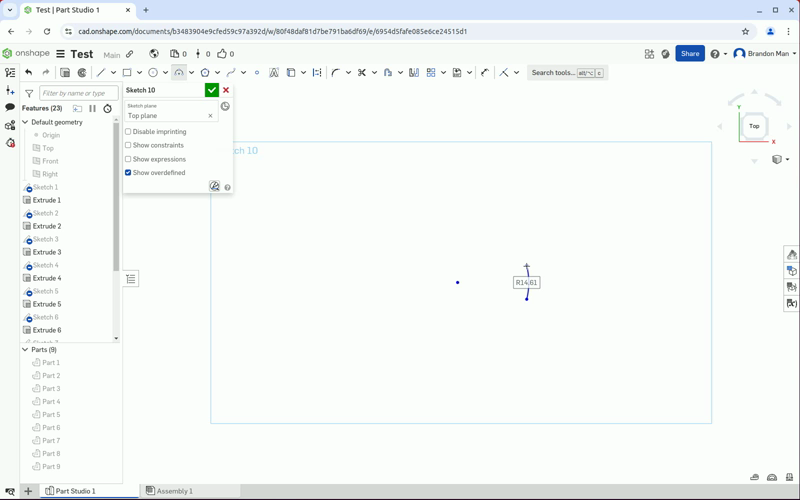
mouse_move(526, 299)
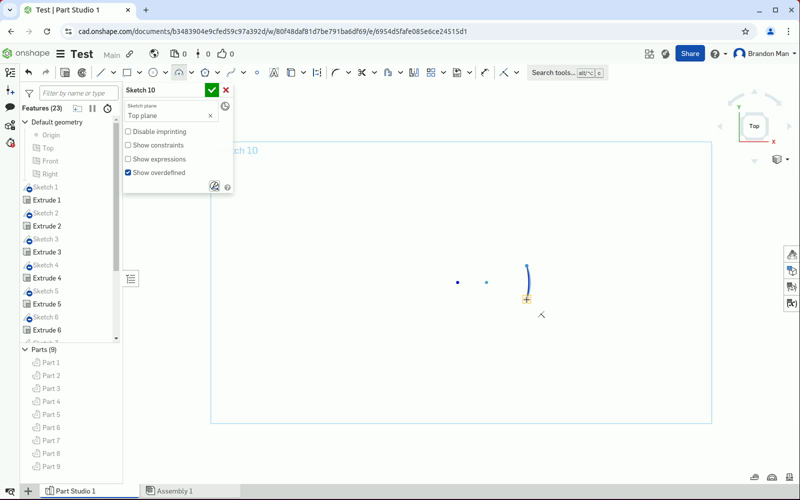
click(526, 299)
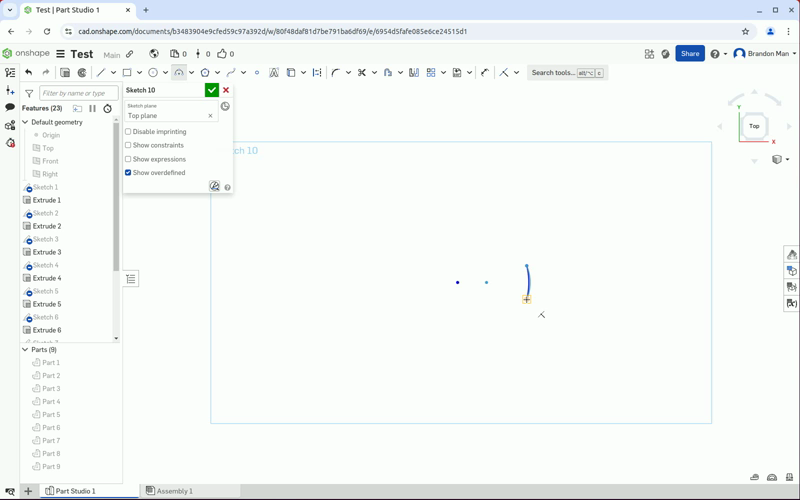
key_down(shift)
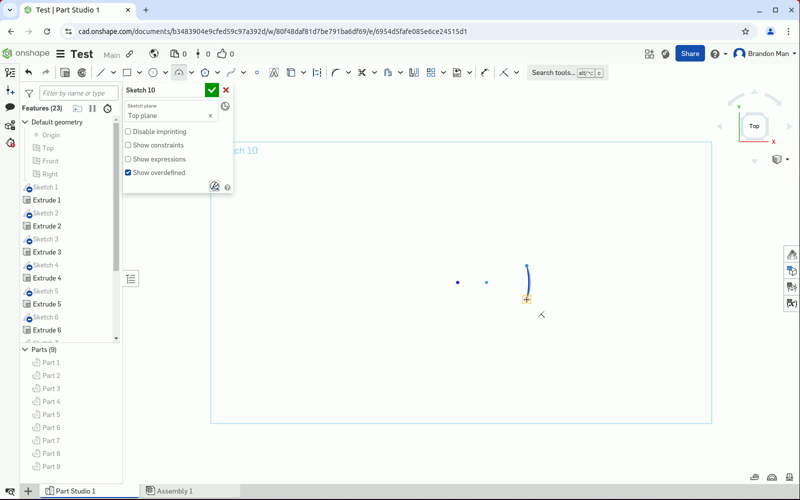
mouse_move(511, 282)
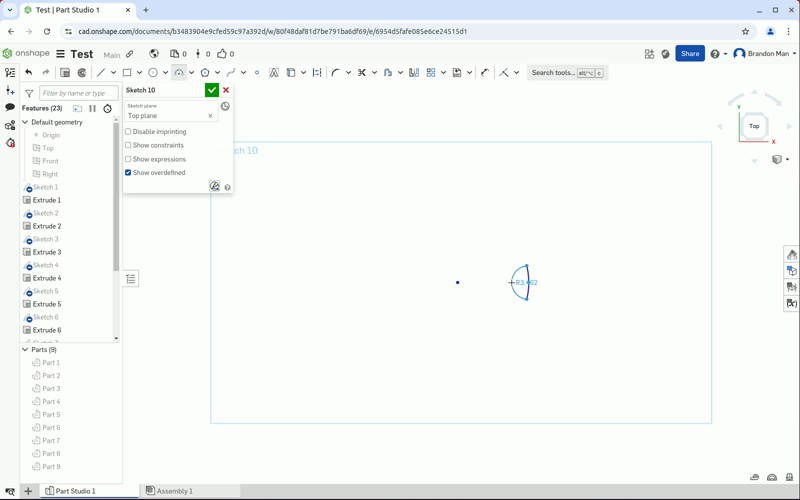
click(511, 282)
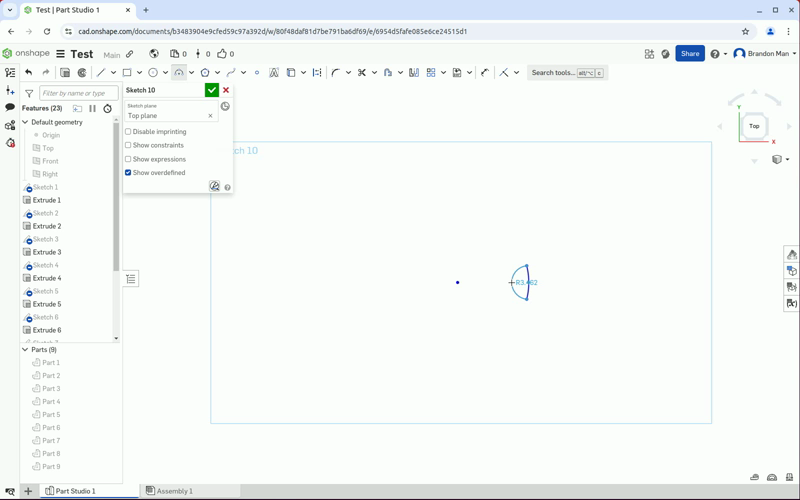
key_up(shift)
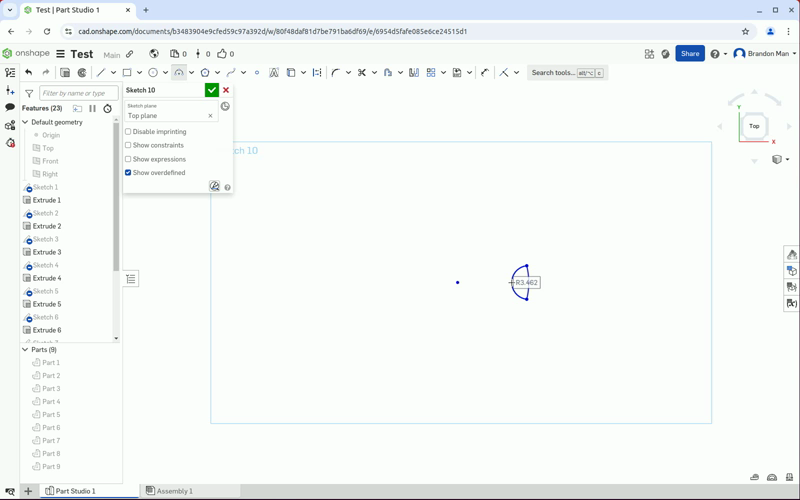
key(esc)
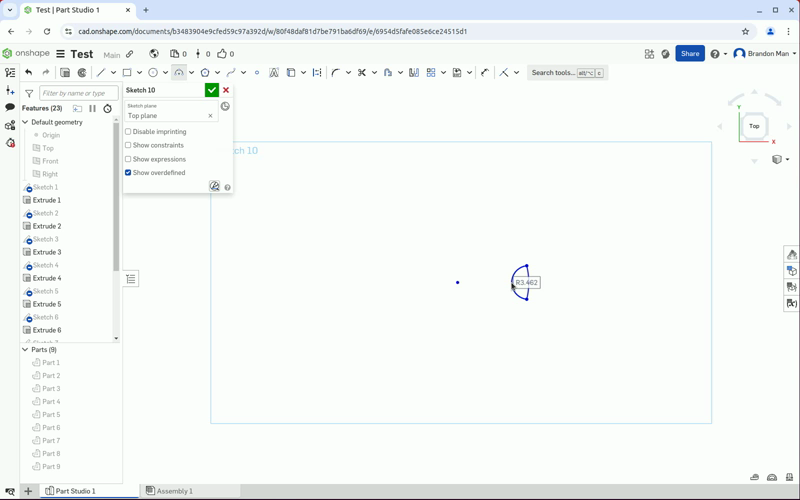
mouse_move(518, 273)
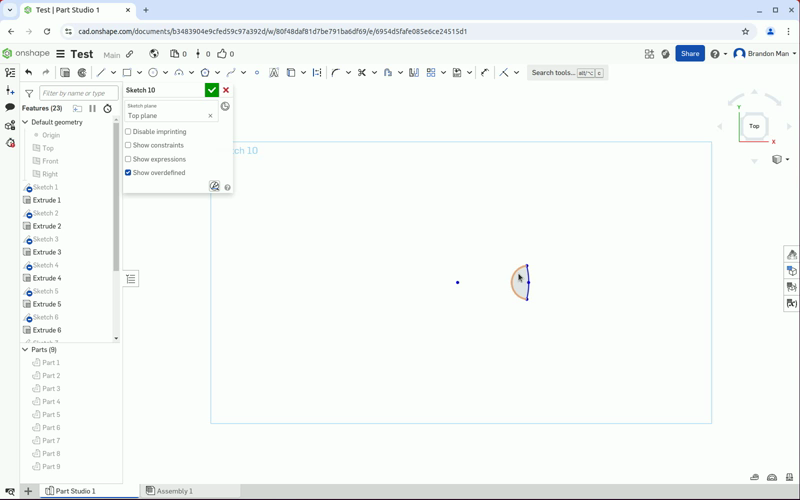
scroll(6)
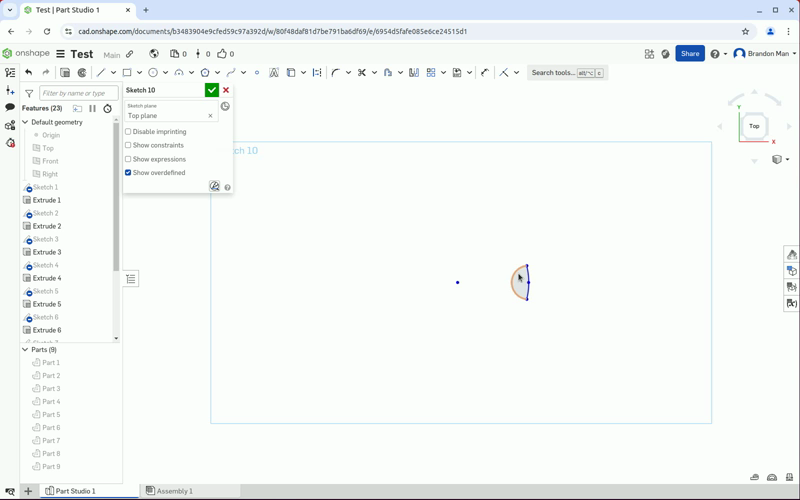
scroll(6)
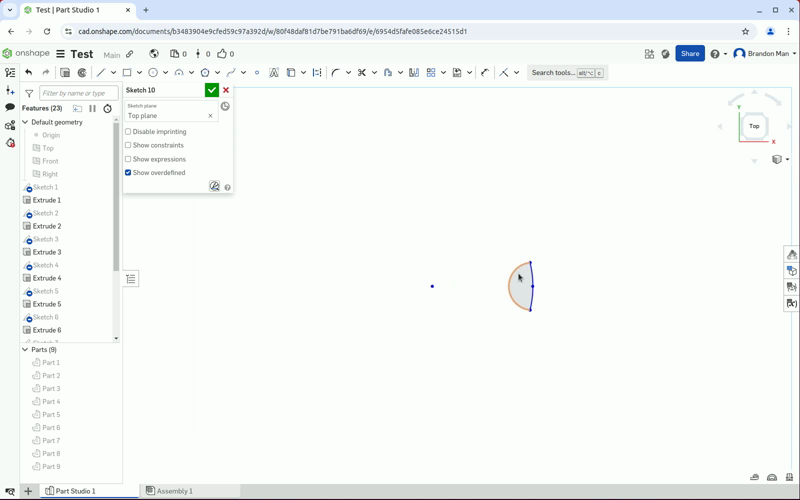
scroll(6)
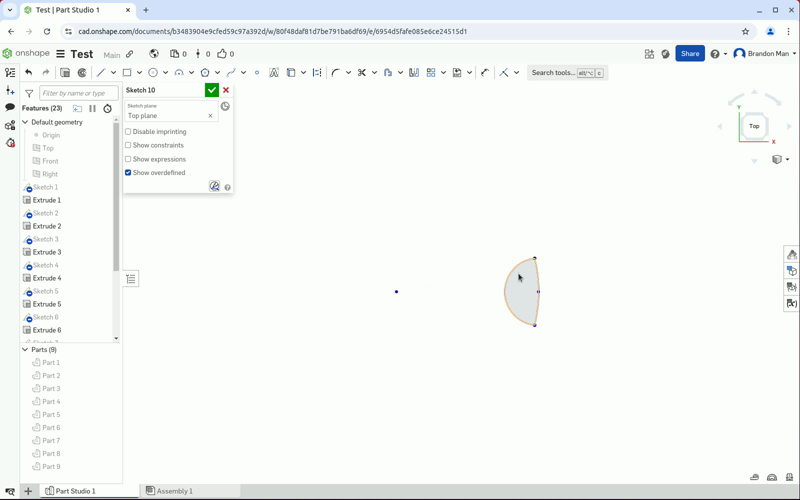
scroll(6)
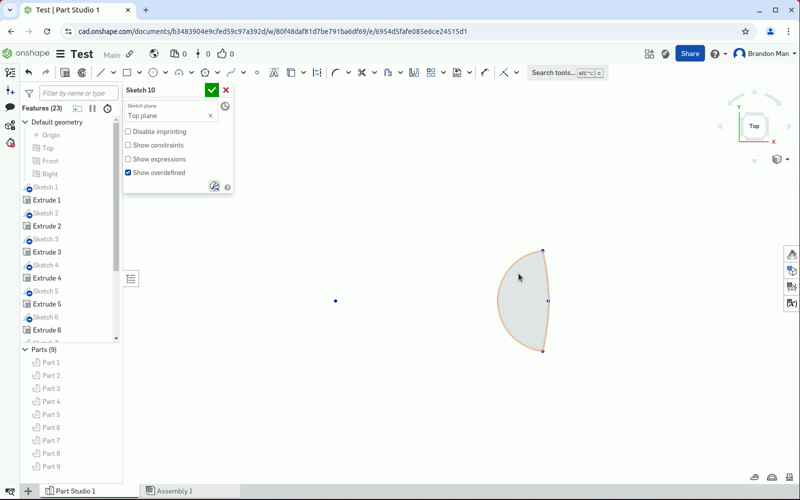
scroll(6)
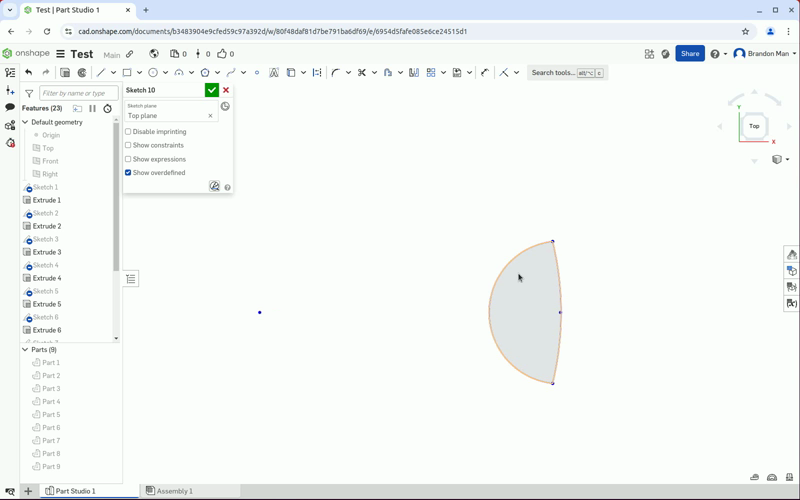
scroll(6)
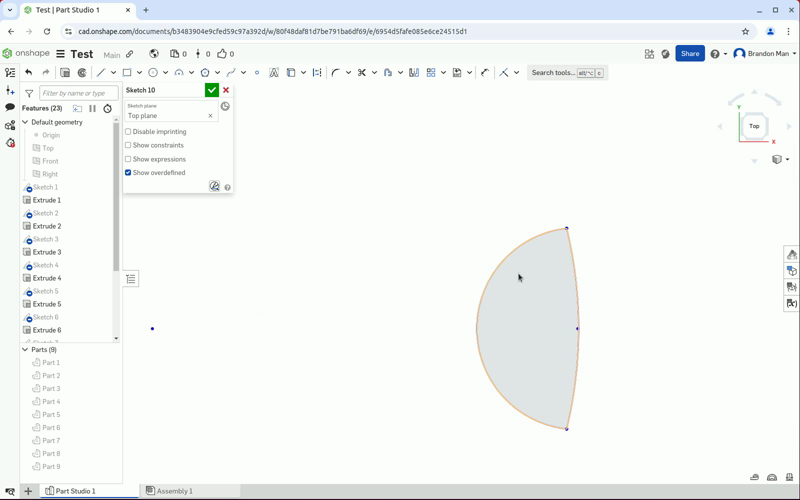
scroll(6)
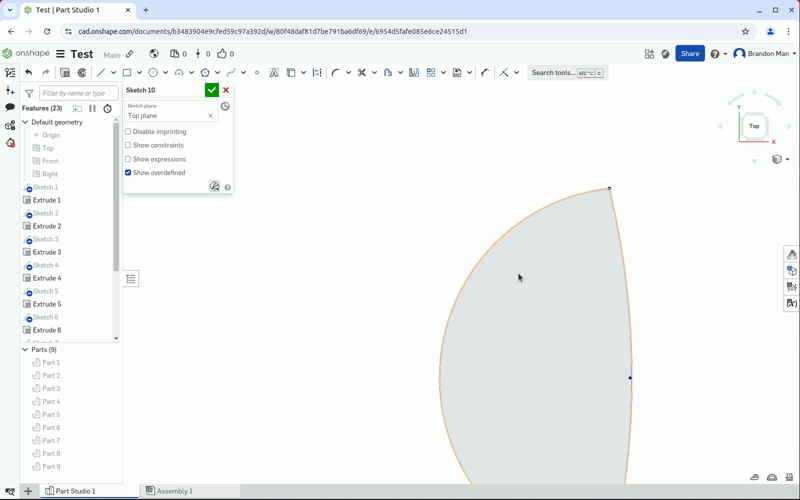
click(518, 273)
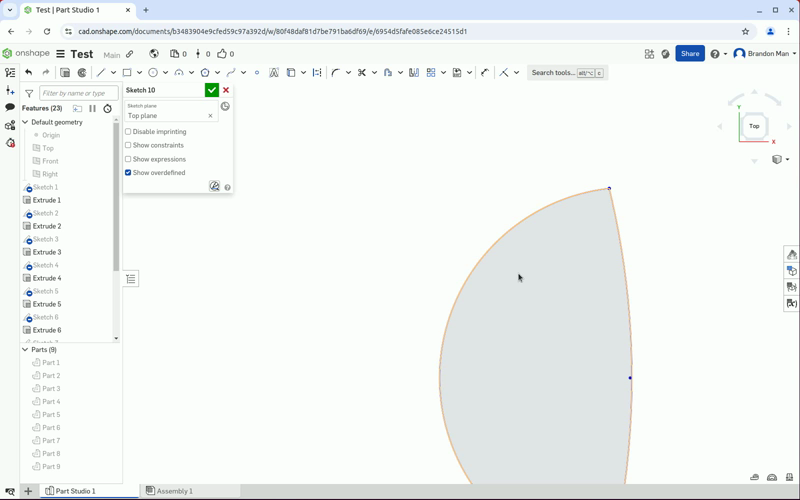
scroll(-6)
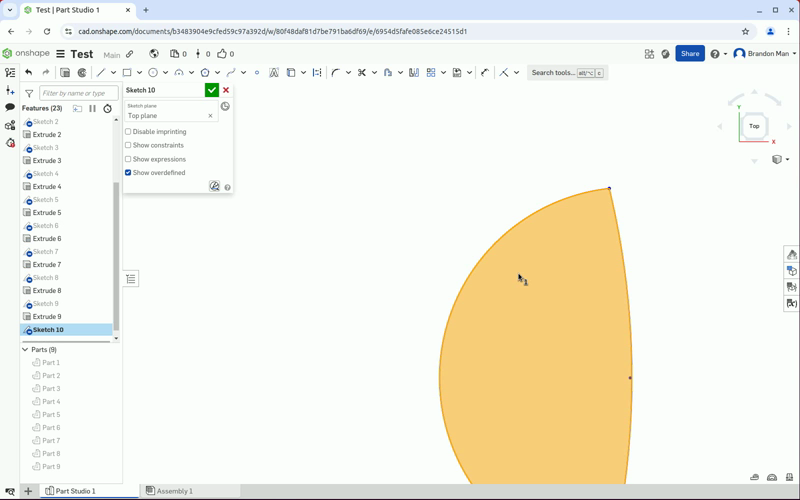
scroll(-6)
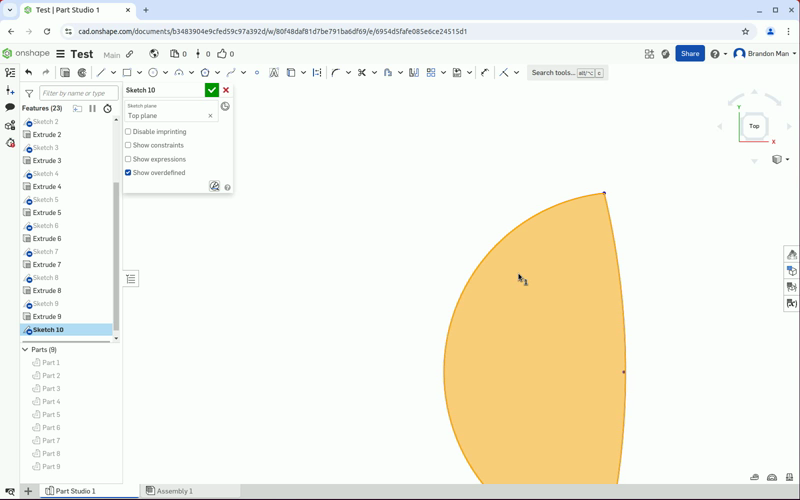
scroll(-6)
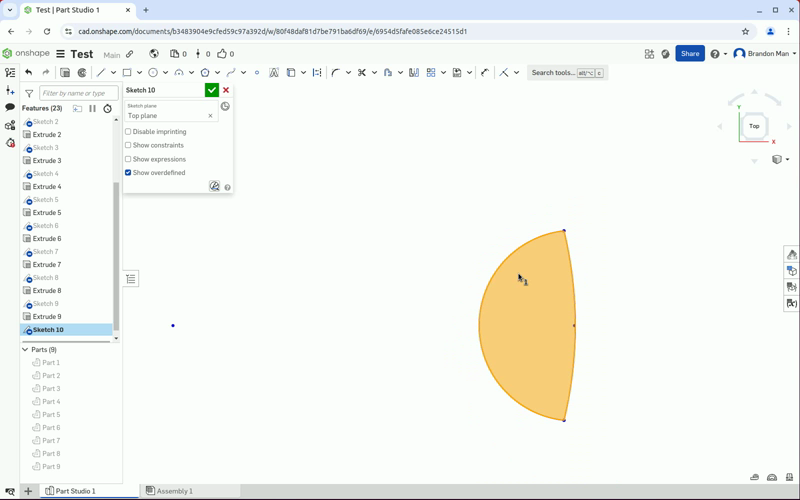
scroll(-6)
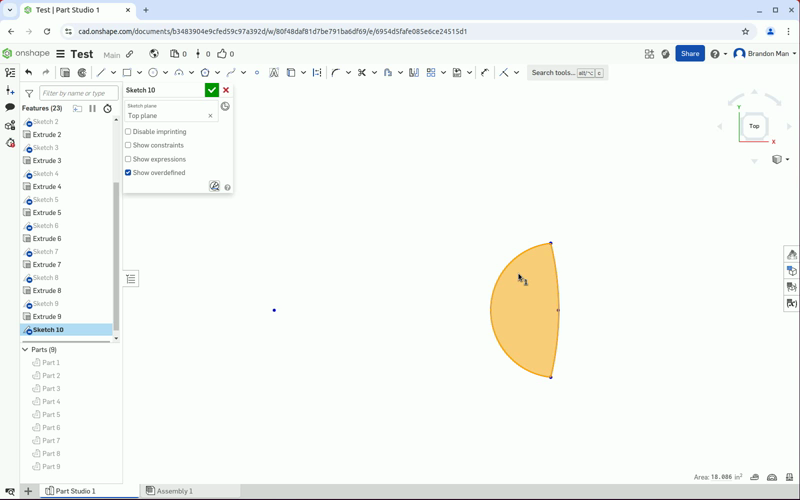
scroll(-6)
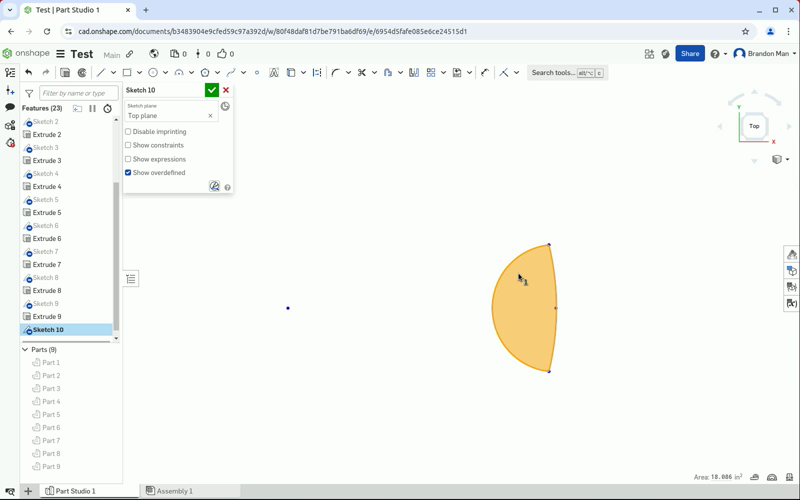
scroll(-6)
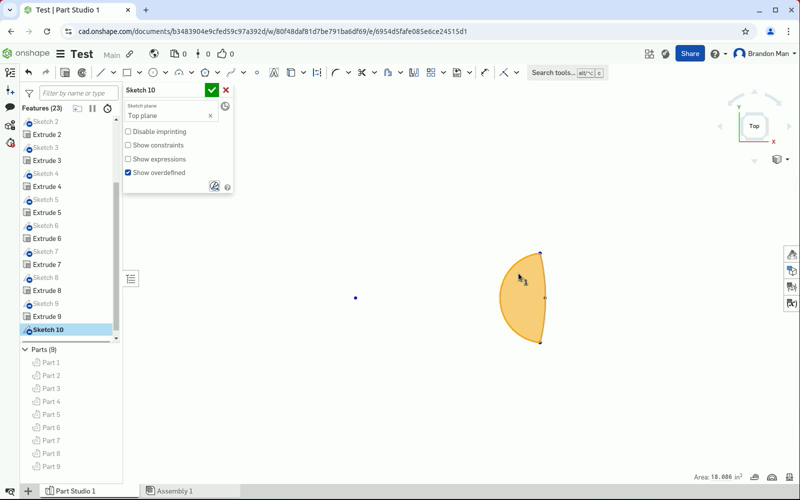
scroll(-6)
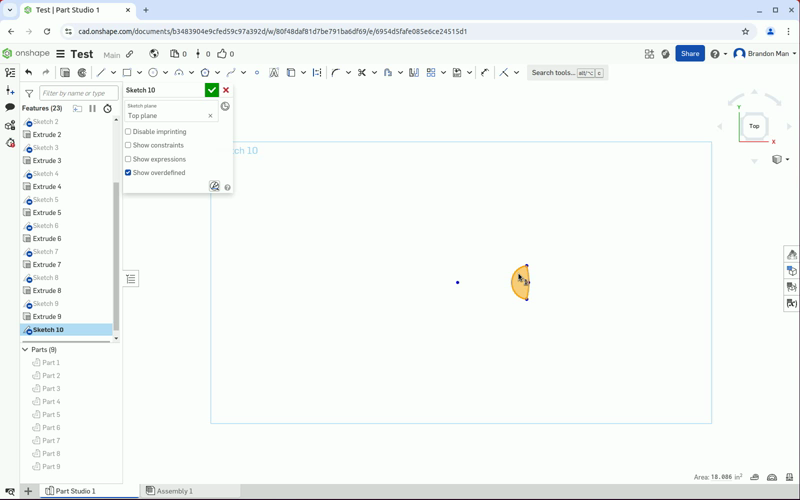
mouse_move(73, 352)
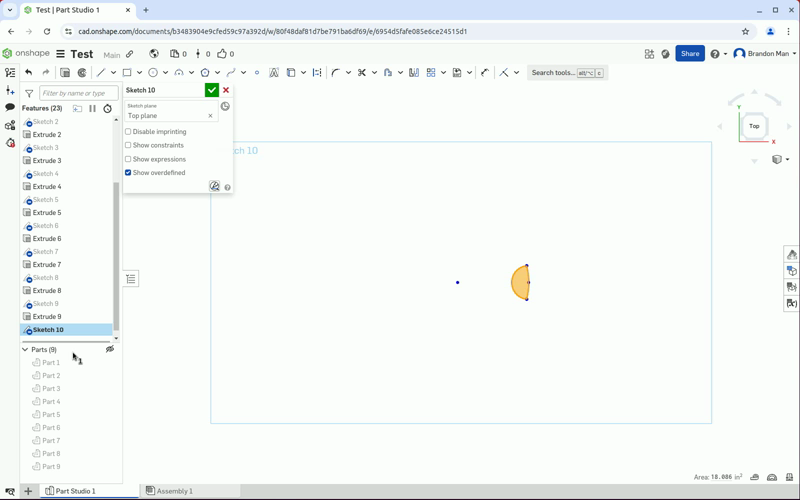
key(shift+y)
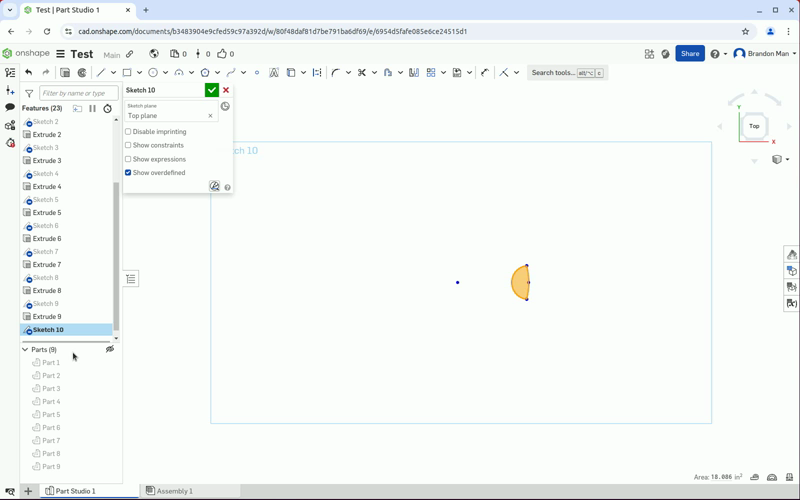
key(shift+e)
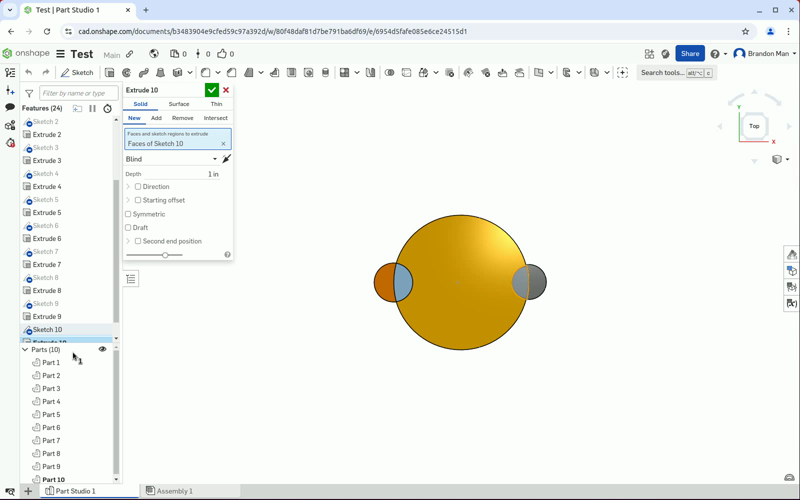
mouse_move(143, 106)
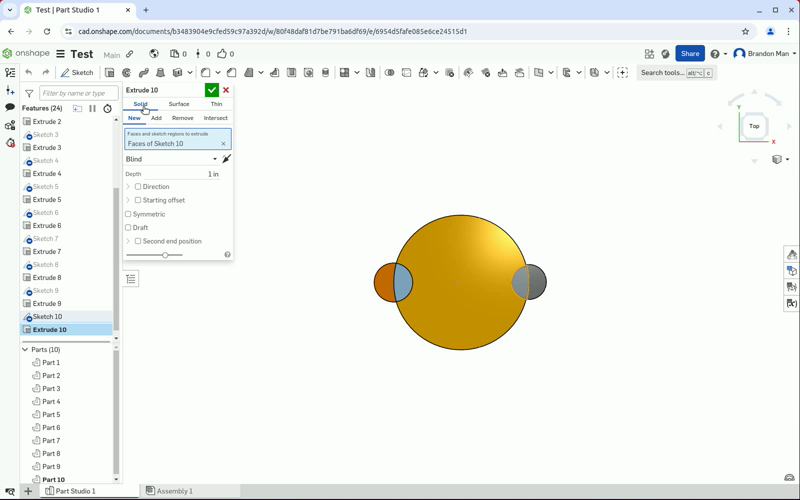
click(143, 106)
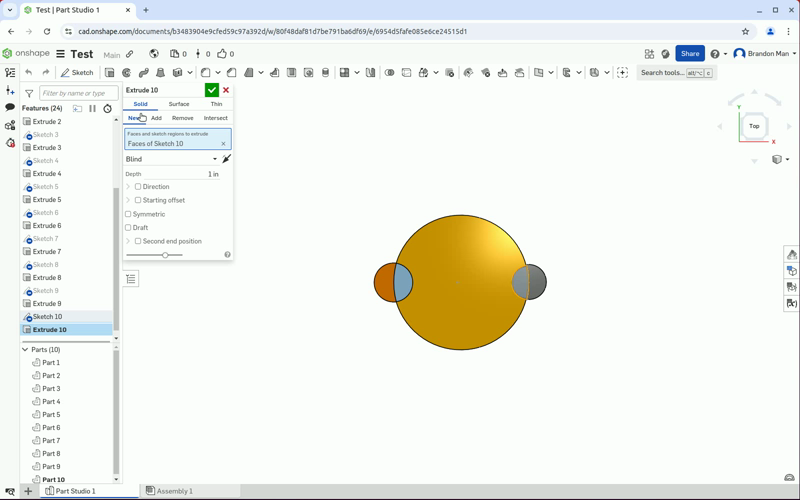
mouse_move(137, 120)
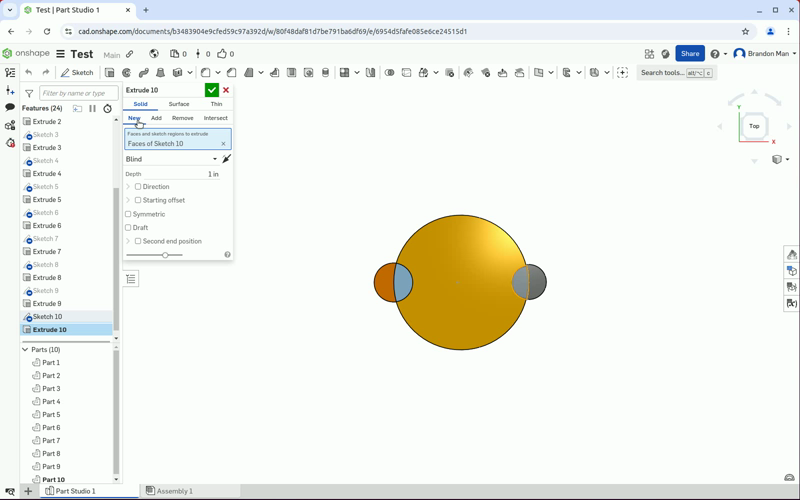
click(137, 120)
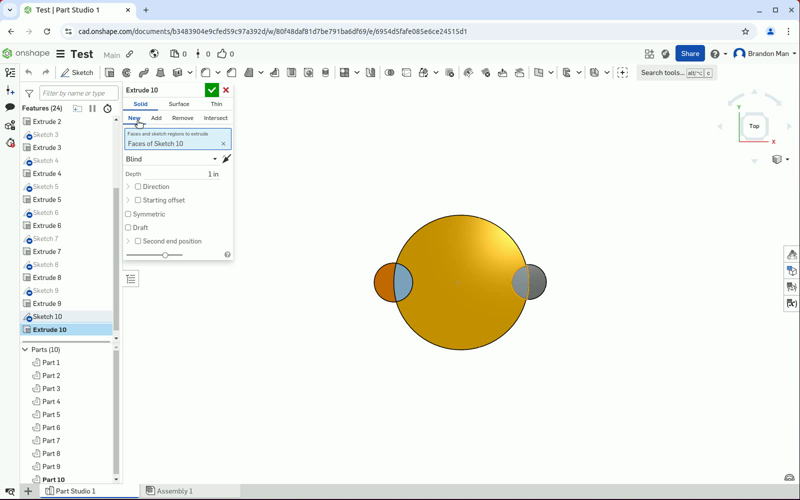
key(tab, 4)
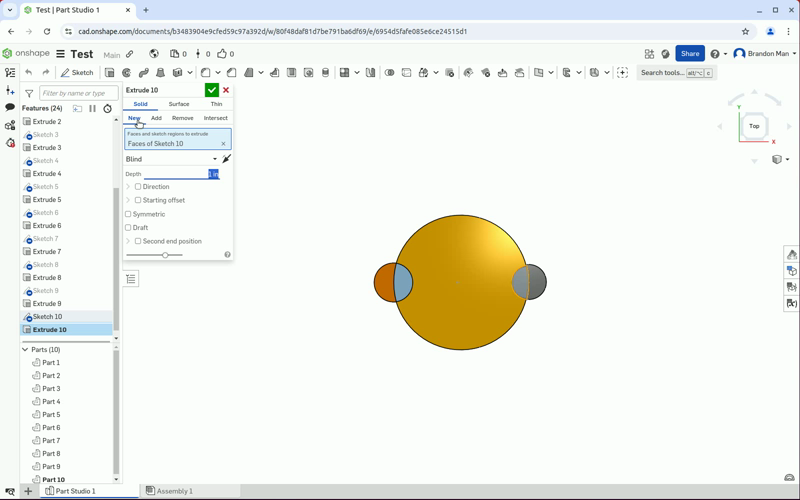
text(23.108)
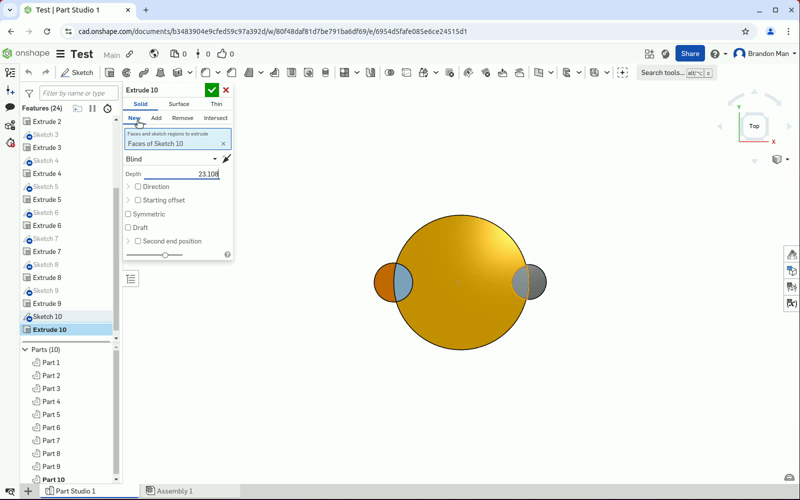
key(enter)
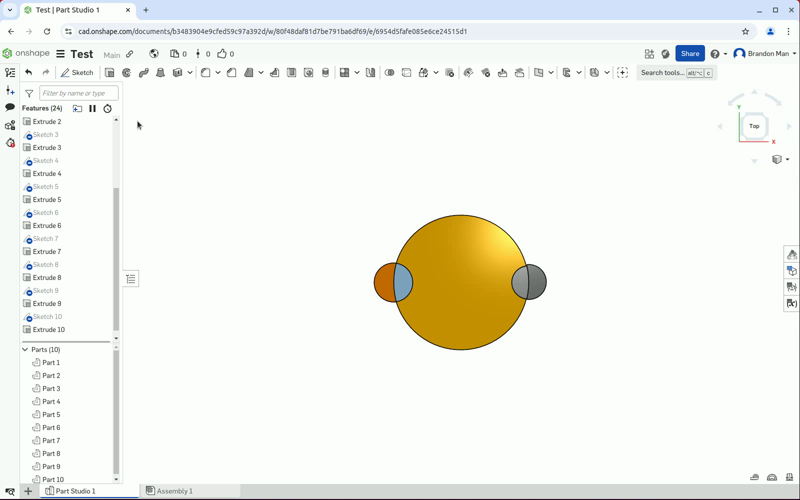
key(shift+h)
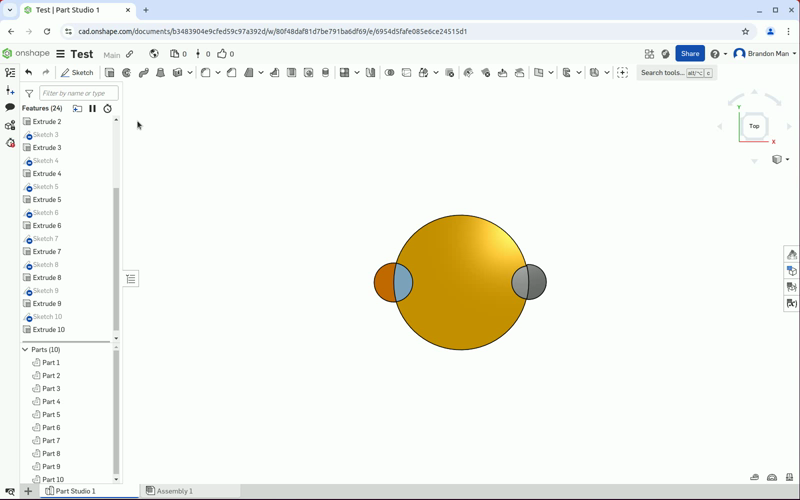
key(shift+h)
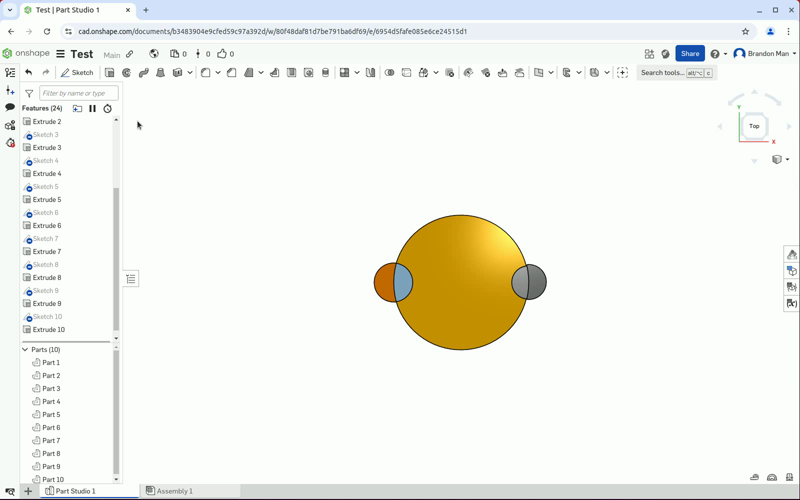
key(shift+7)
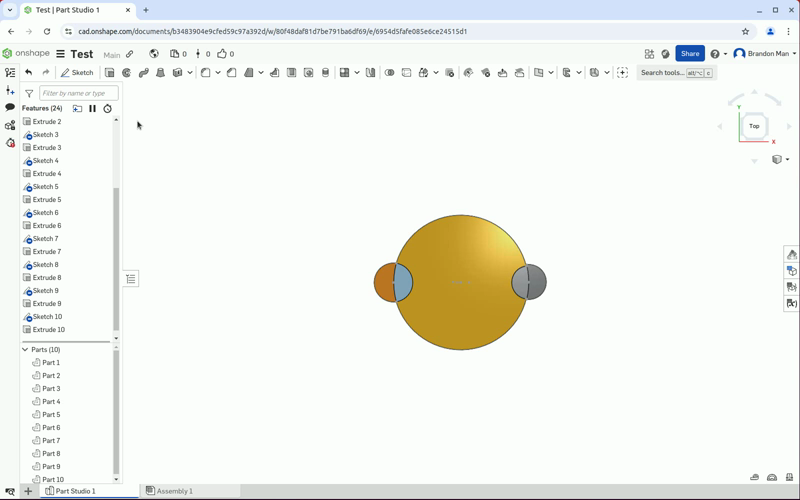
key(up, 3)
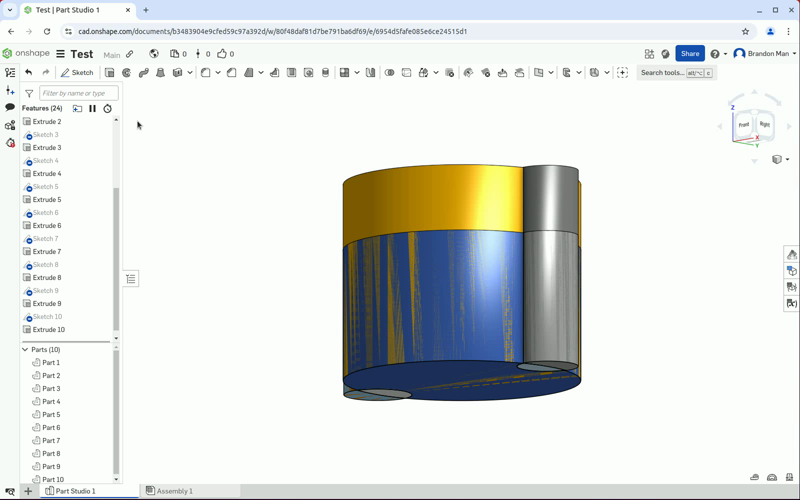
key(left, 3)
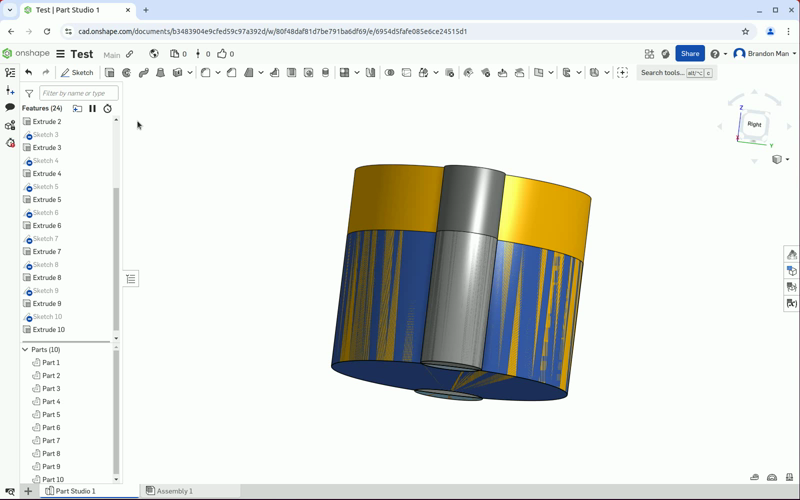
key(right, 3)
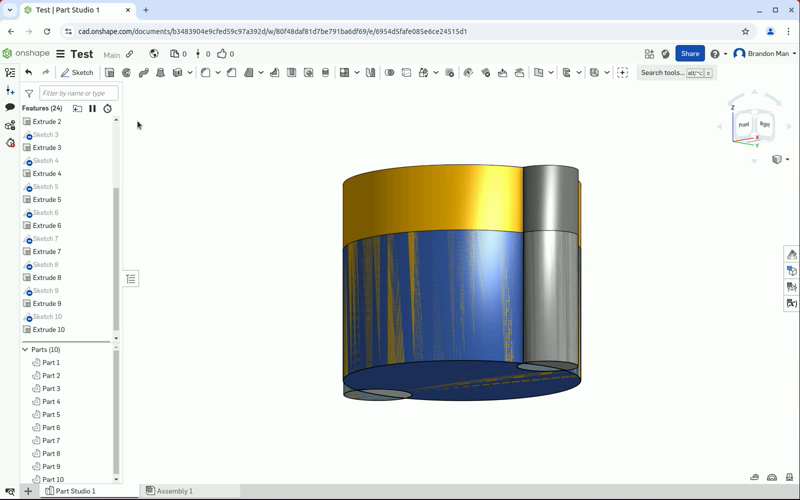
key(down, 3)
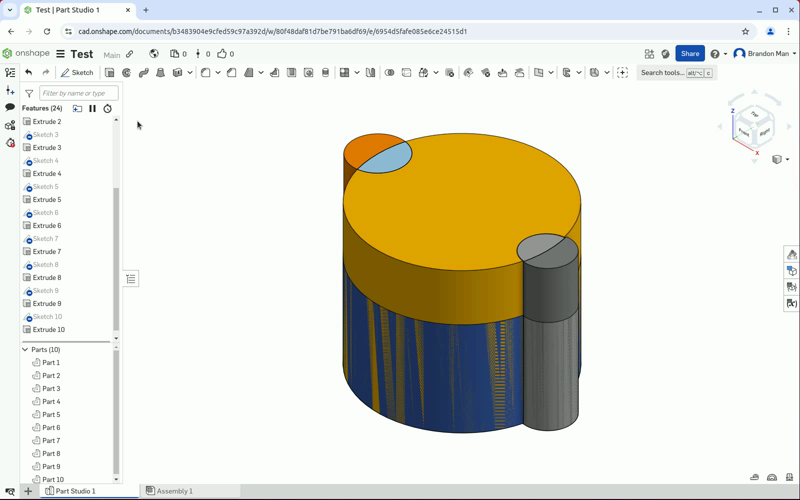
mouse_move(69, 85)
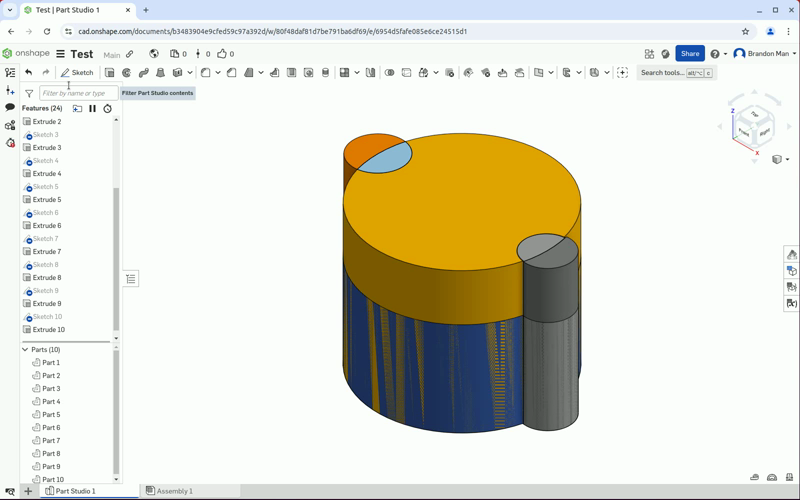
click(69, 85)